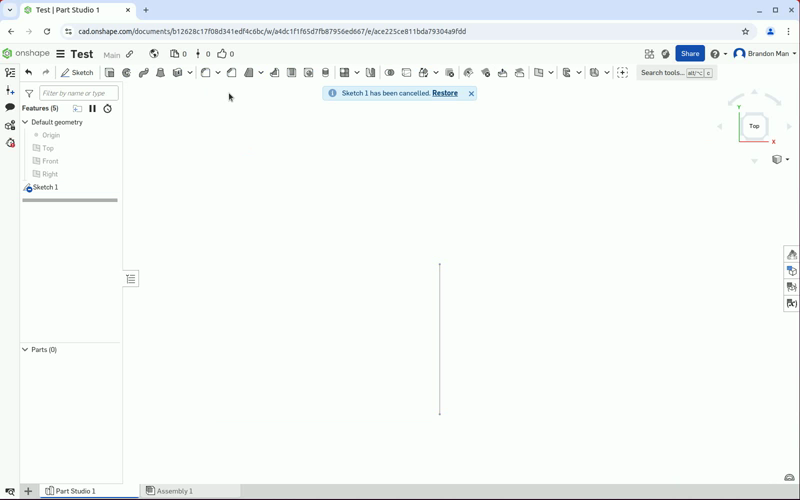
key(shift+h)
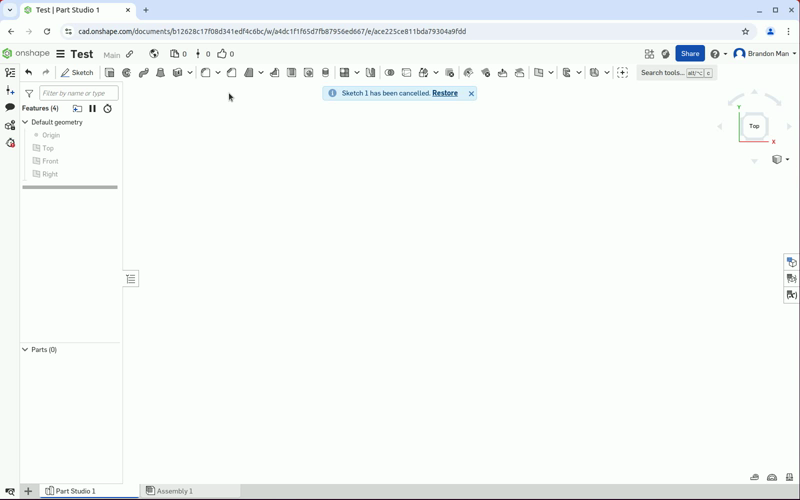
mouse_move(73, 352)
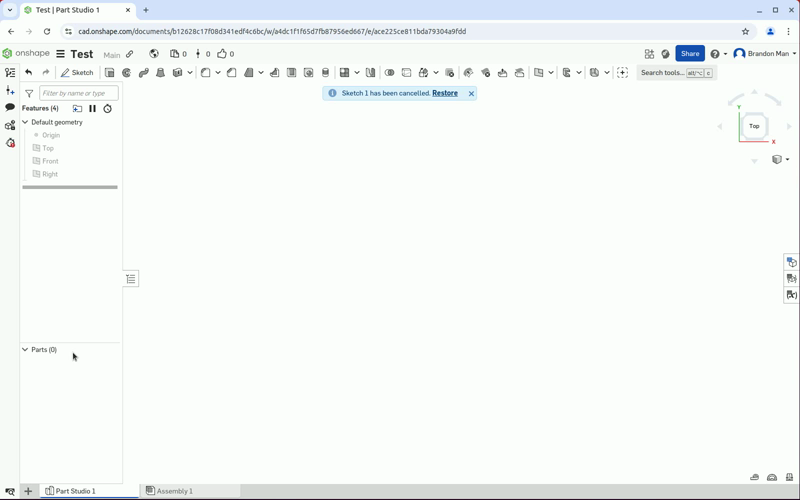
key(y)
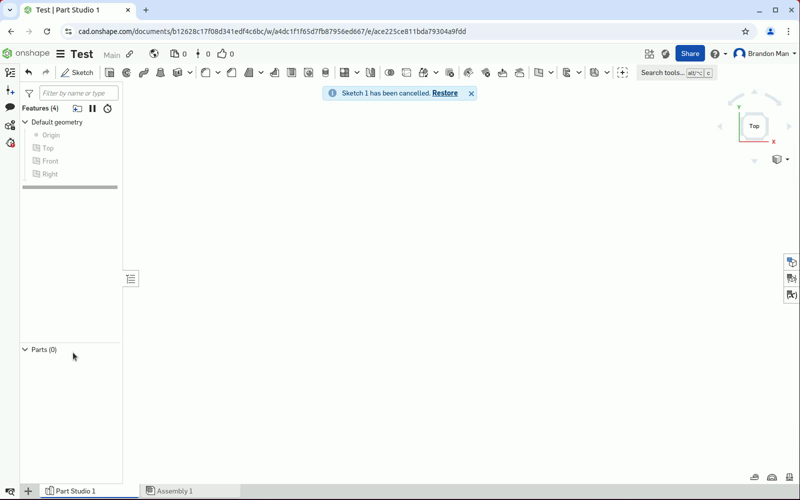
key(shift+p)
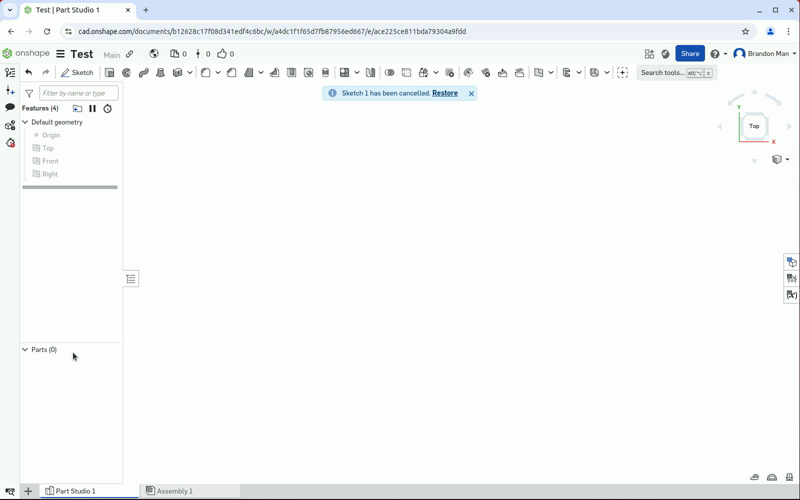
key(space)
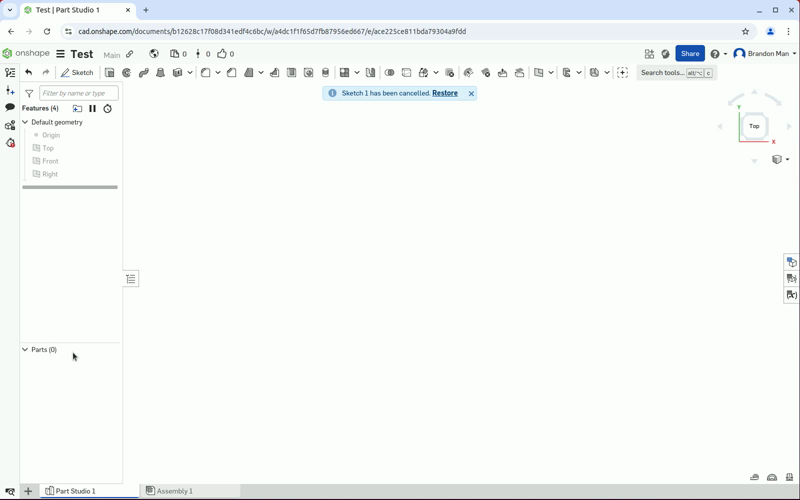
key_down(shift)
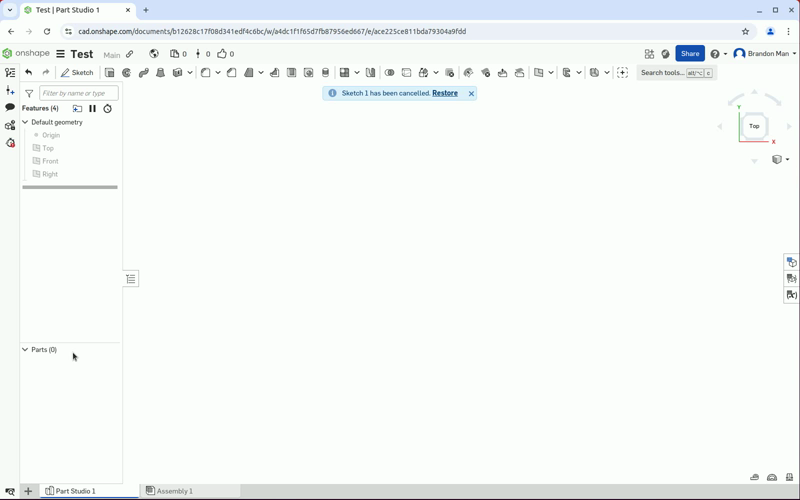
key(up)
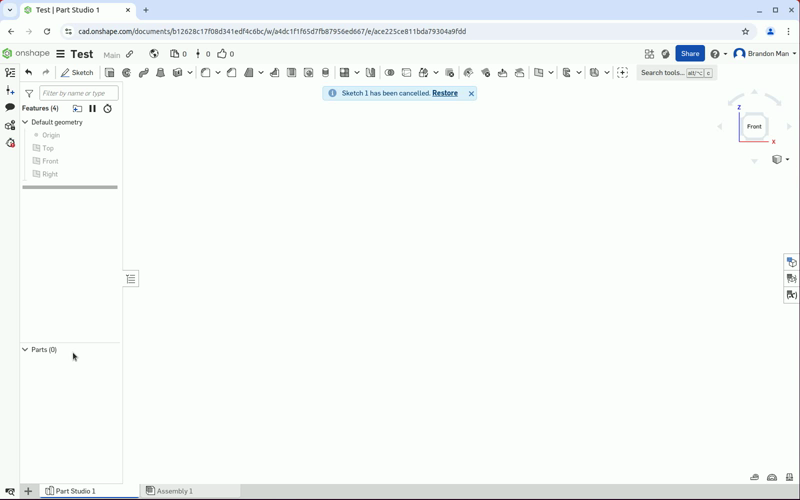
key_up(shift)
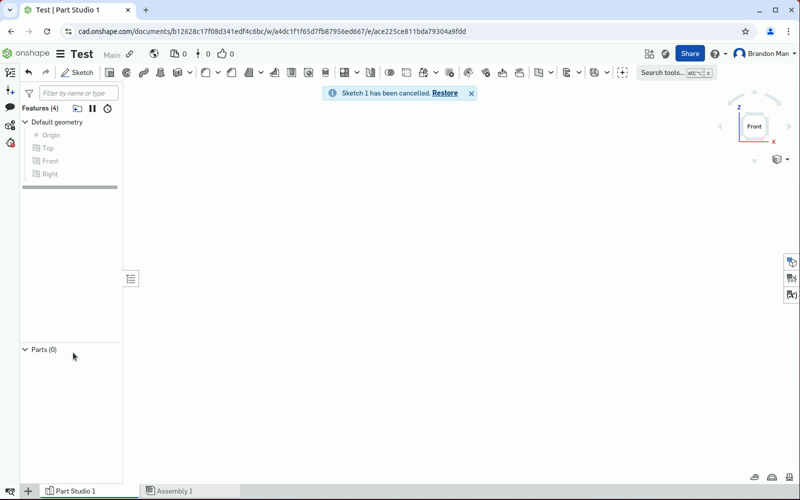
mouse_move(73, 352)
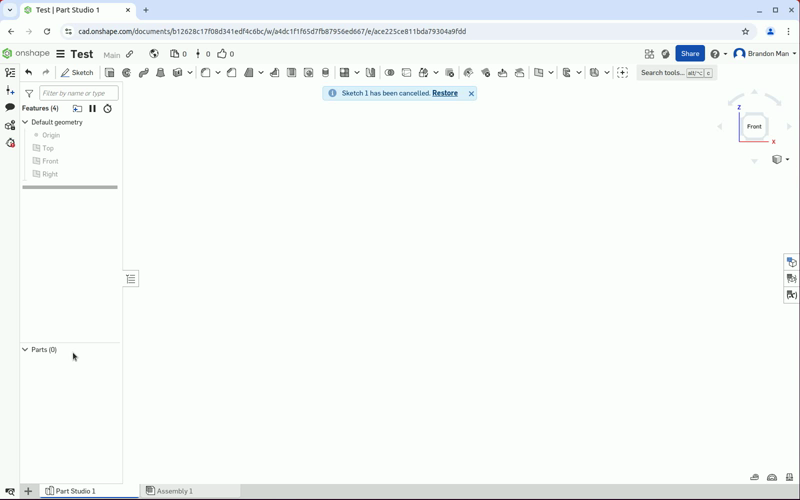
key(shift+y)
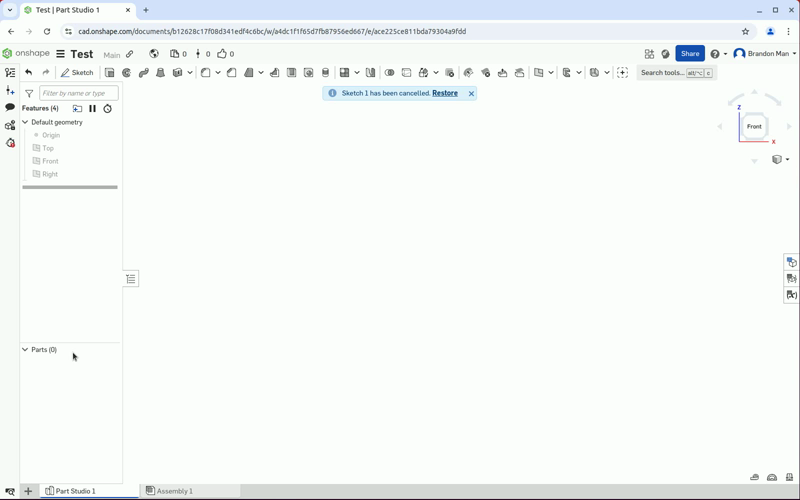
key(shift+s)
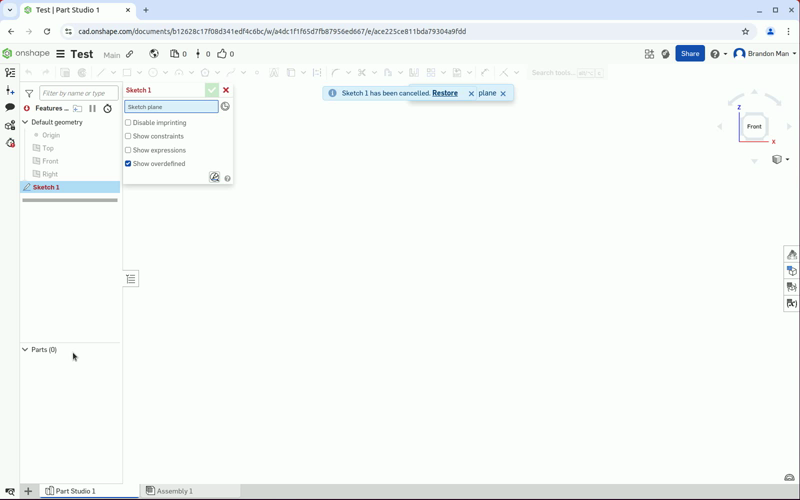
mouse_move(73, 163)
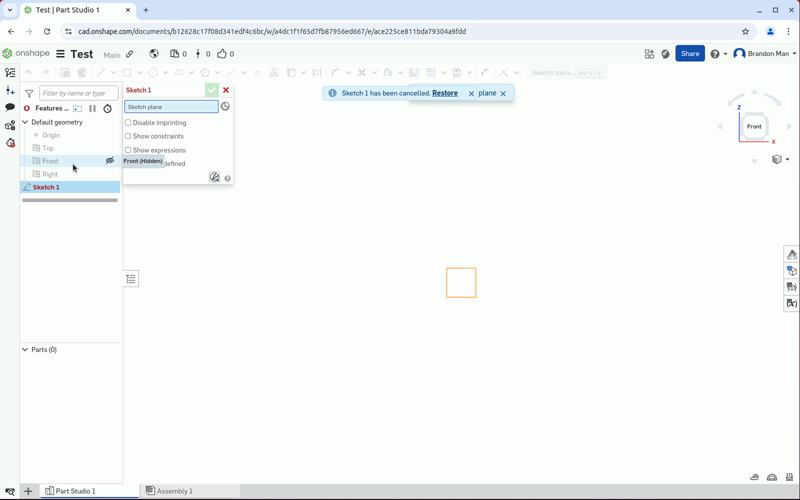
click(73, 163)
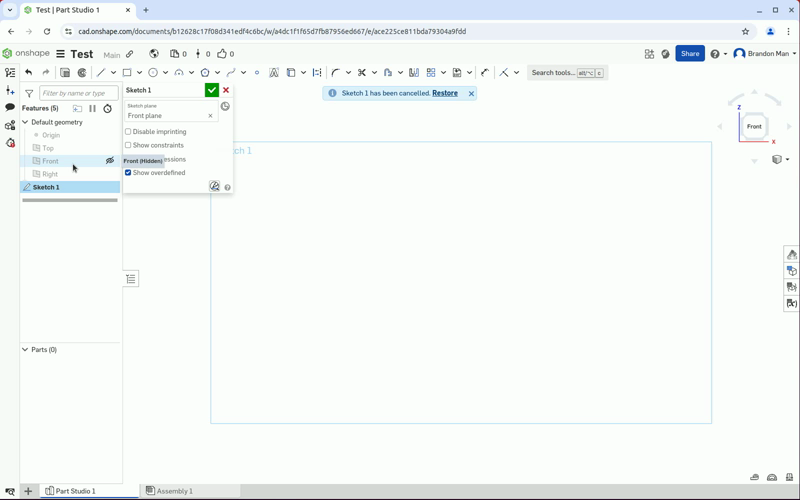
mouse_move(73, 352)
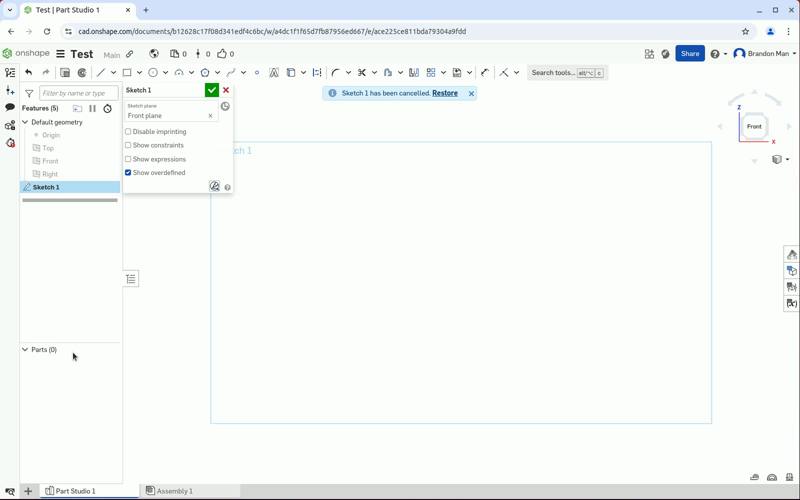
key(y)
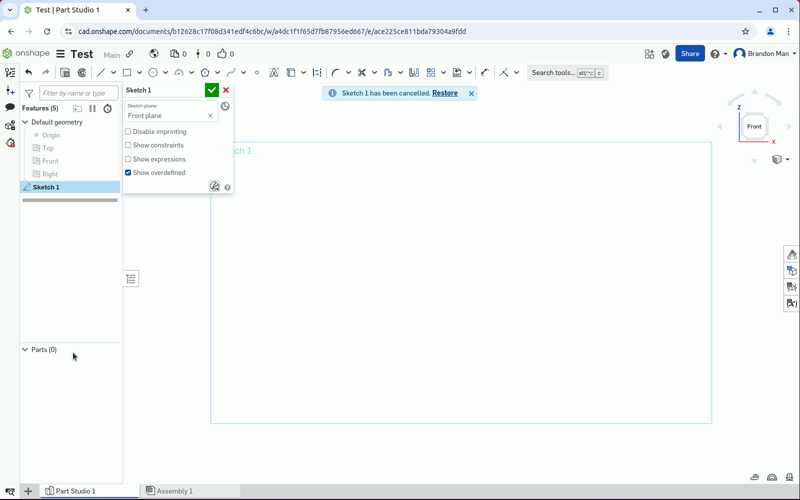
key(l)
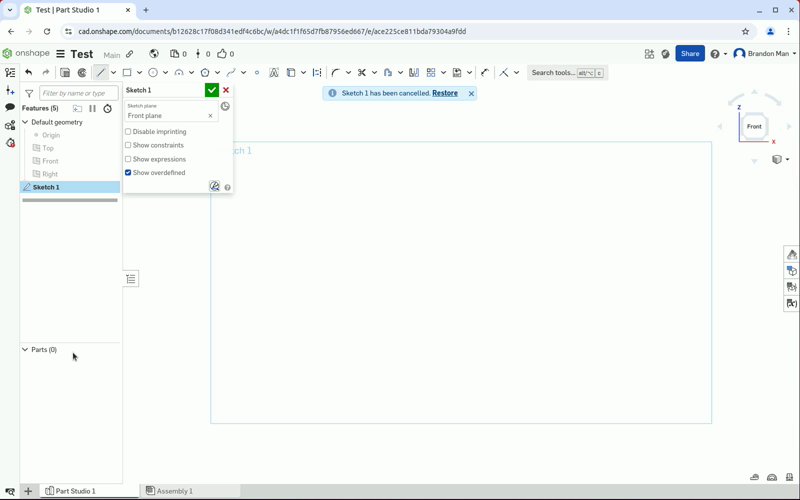
key_down(shift)
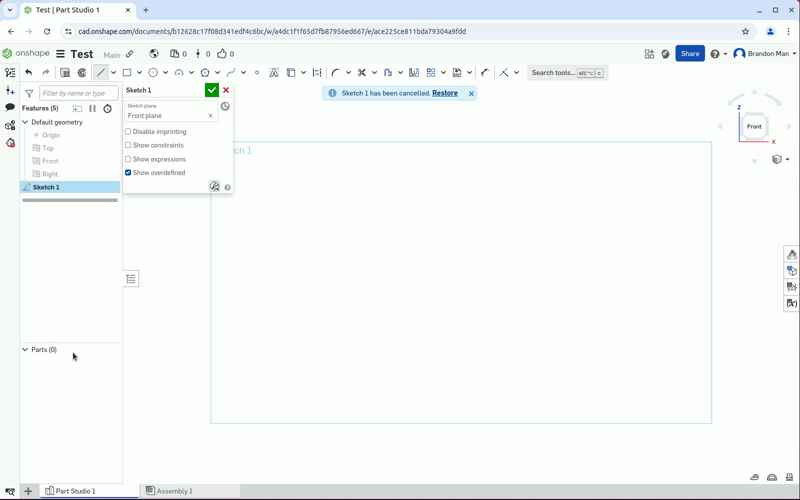
mouse_move(368, 303)
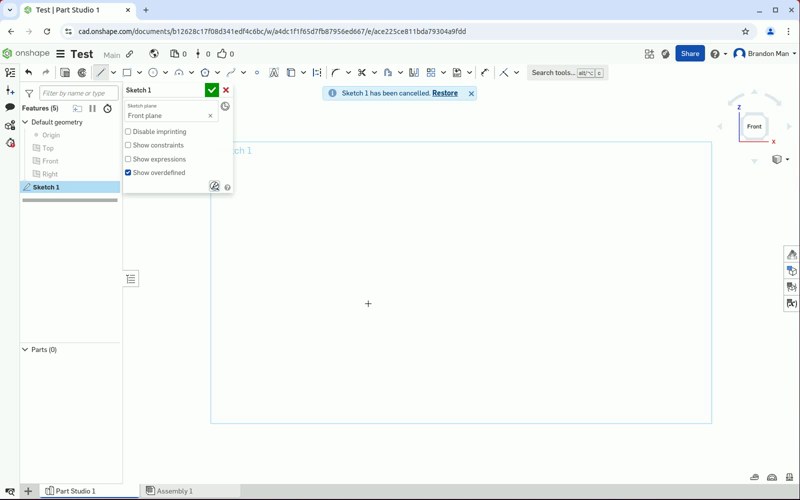
click(368, 303)
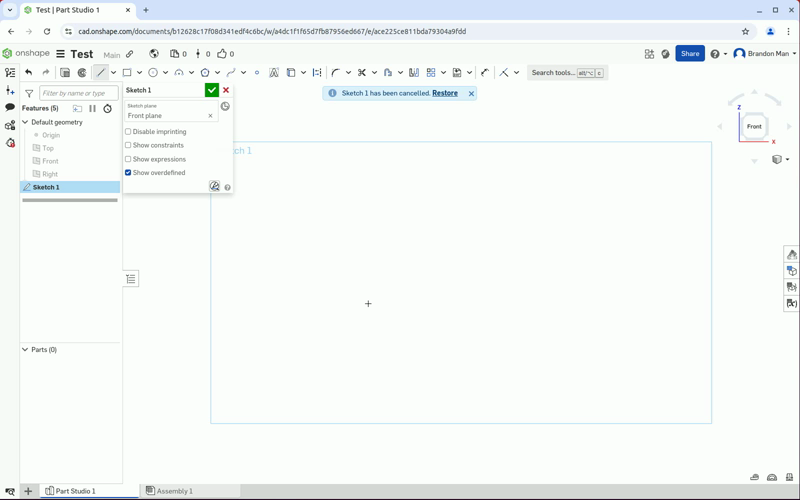
key_up(shift)
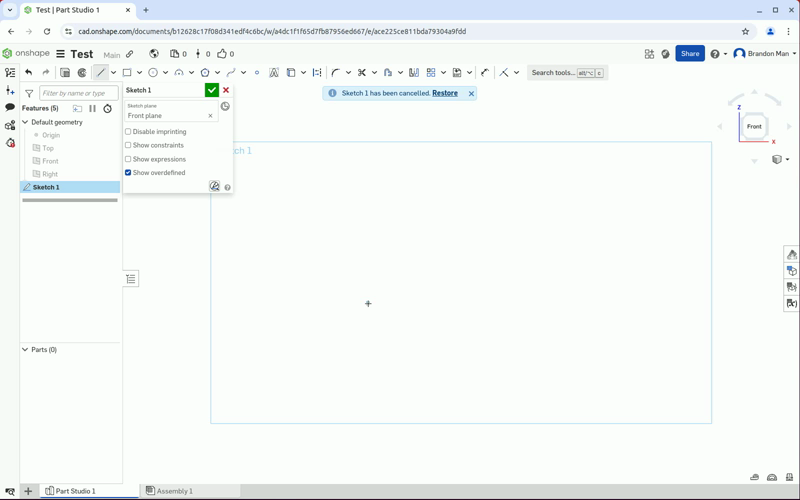
key_down(shift)
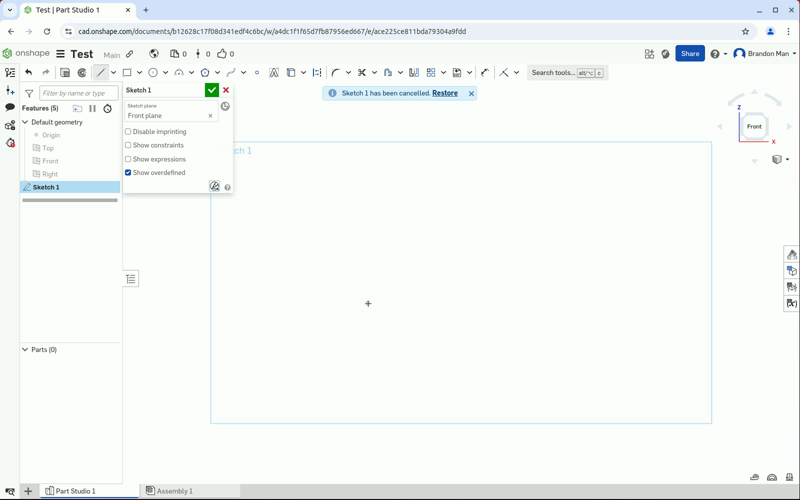
mouse_move(451, 321)
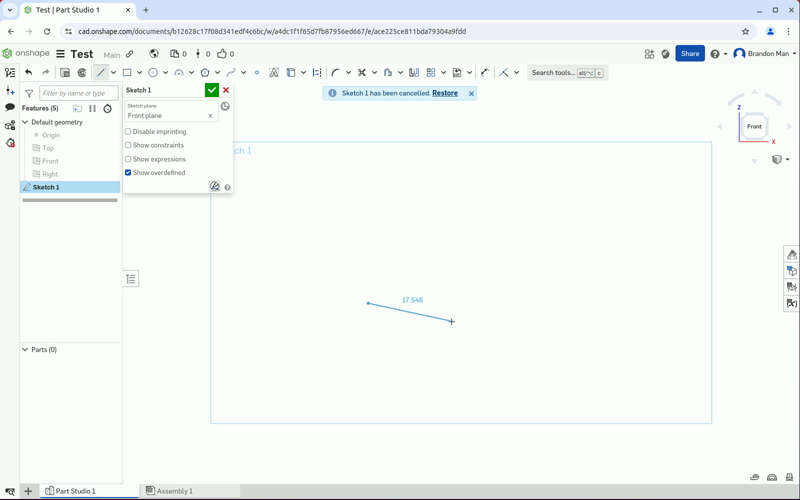
click(451, 321)
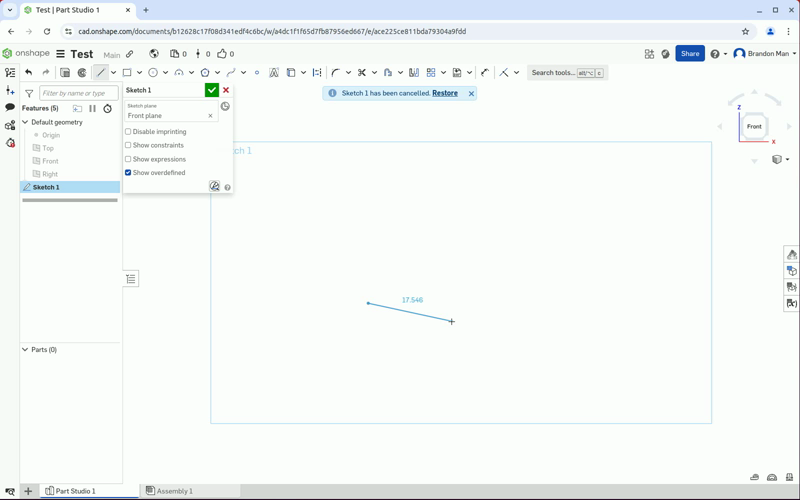
key_up(shift)
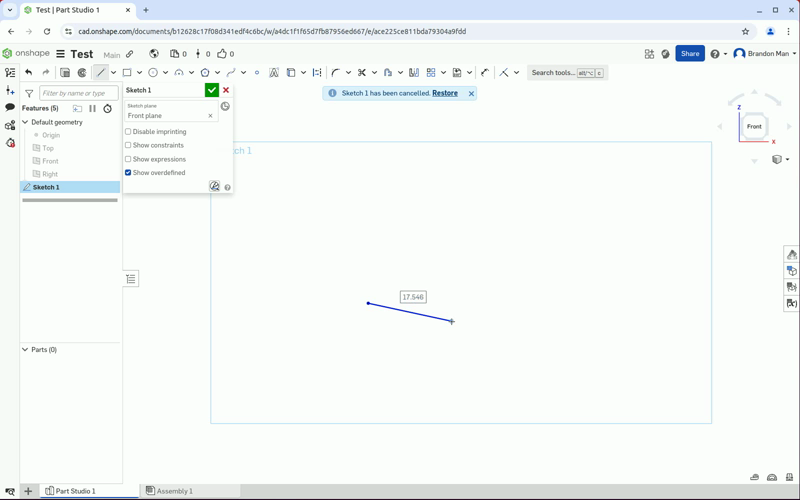
key(esc)
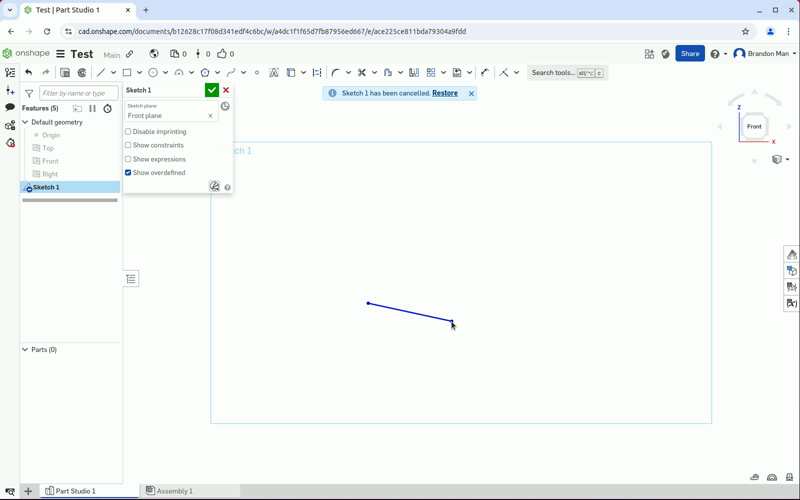
key(a)
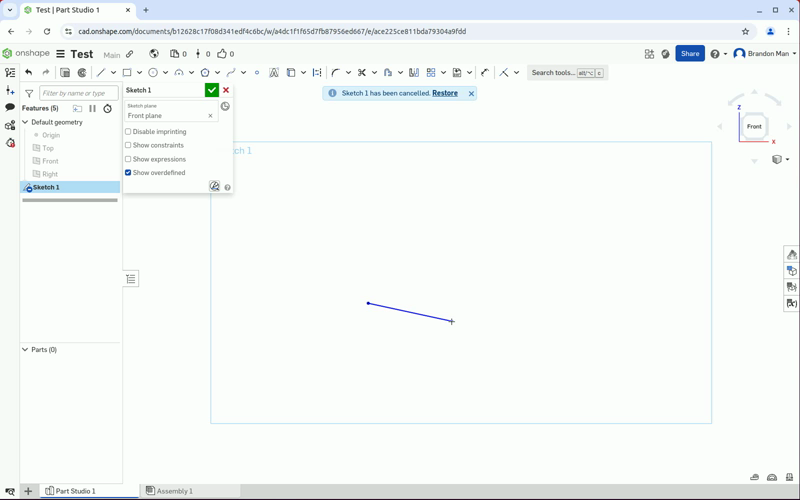
mouse_move(451, 321)
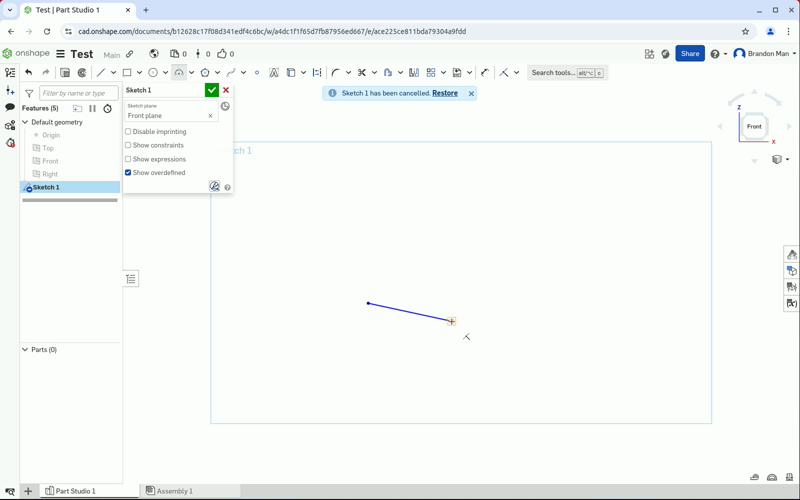
click(451, 321)
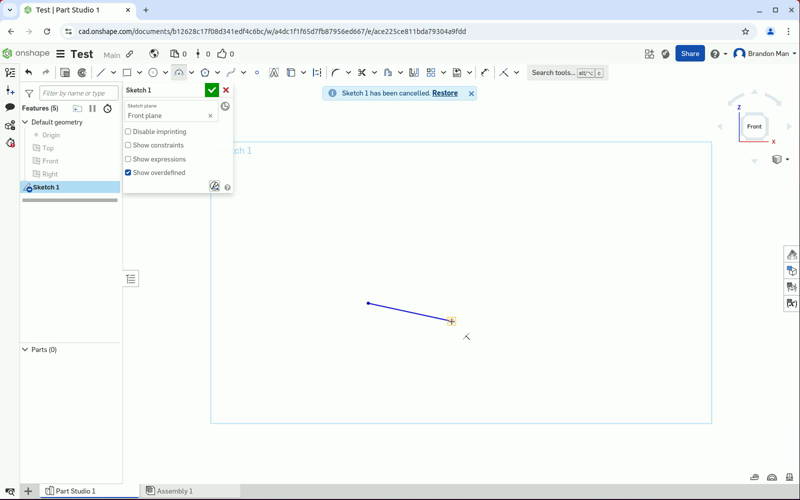
key_down(shift)
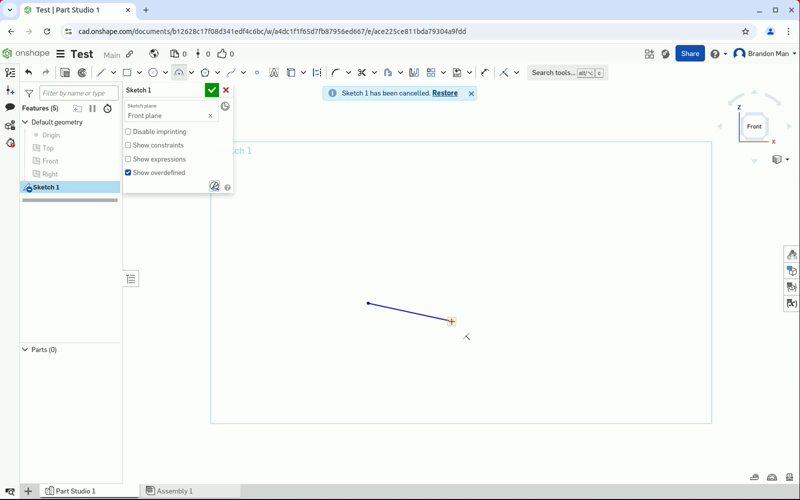
mouse_move(490, 308)
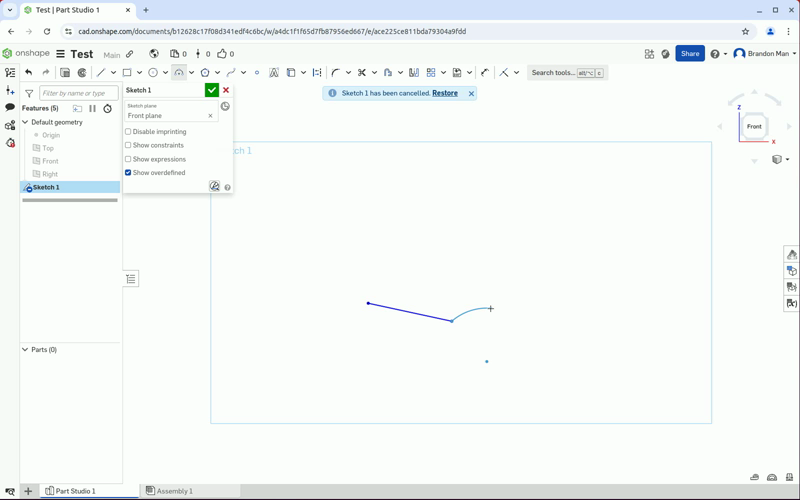
click(490, 308)
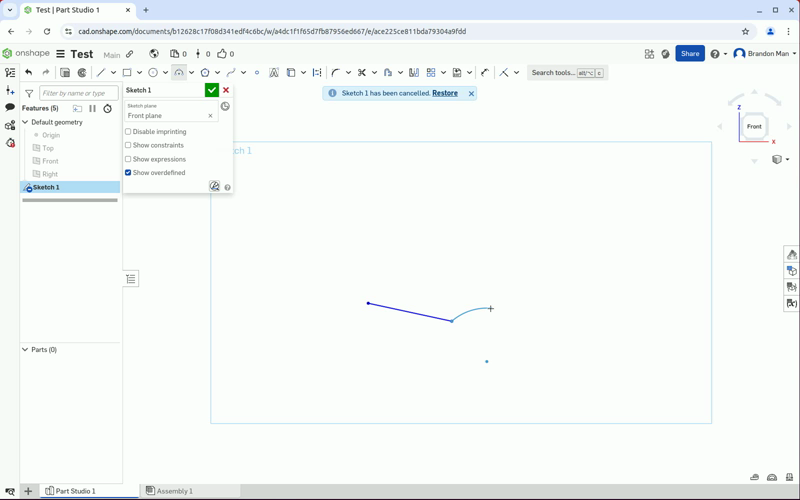
mouse_move(473, 320)
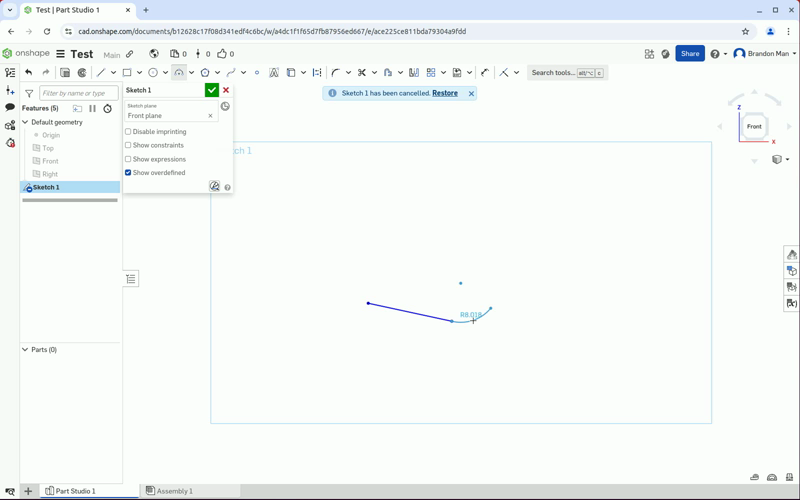
click(473, 320)
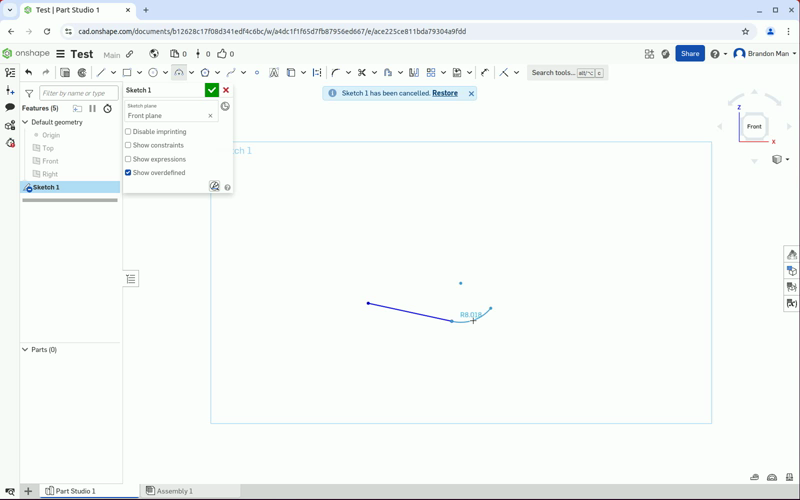
key_up(shift)
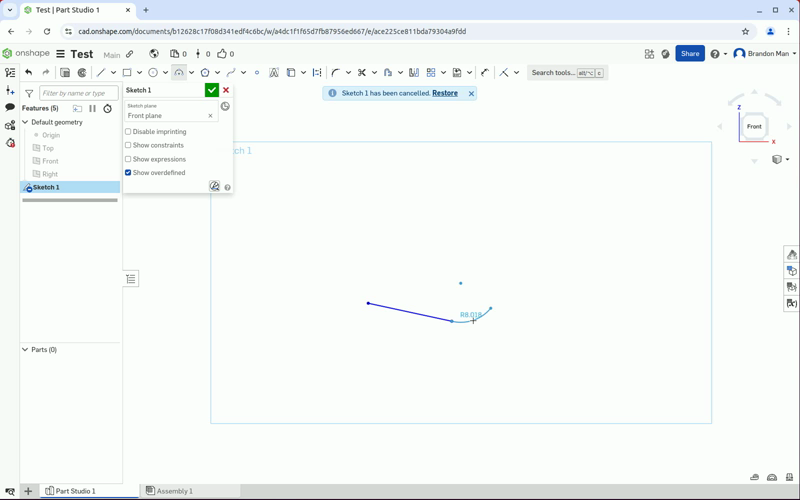
mouse_move(490, 308)
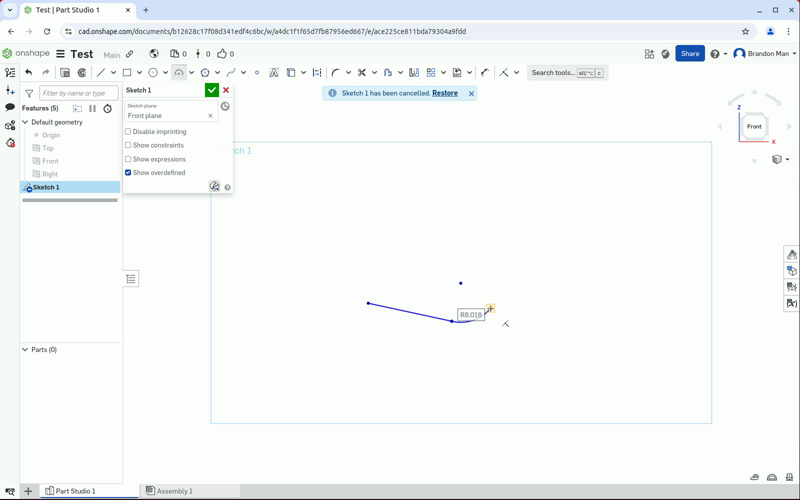
click(490, 308)
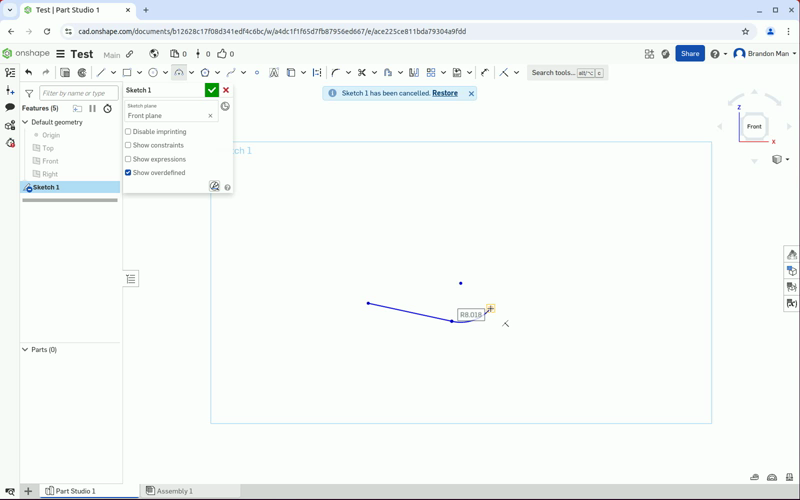
key_down(shift)
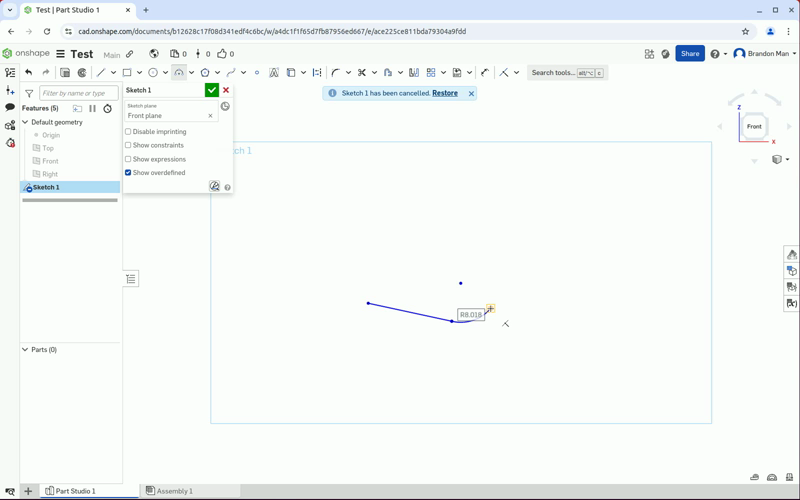
mouse_move(511, 303)
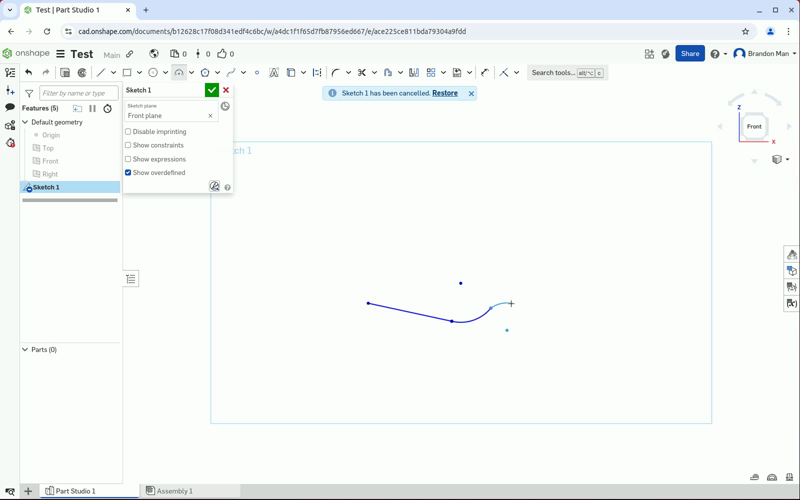
click(511, 303)
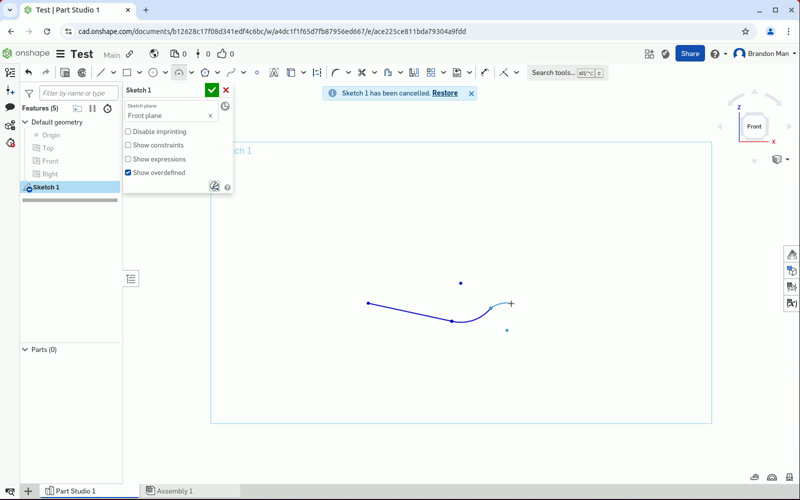
mouse_move(500, 302)
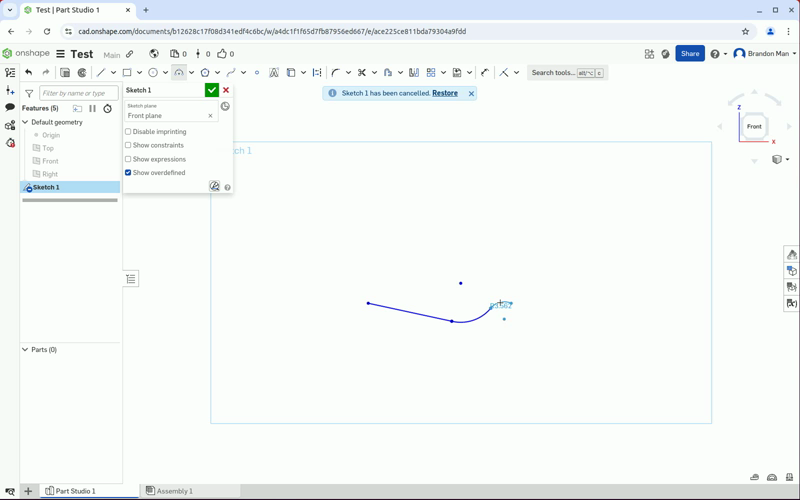
click(500, 302)
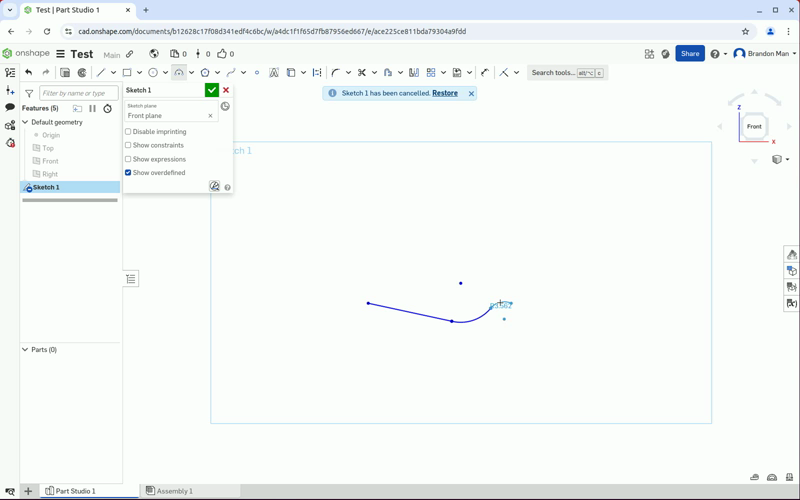
key_up(shift)
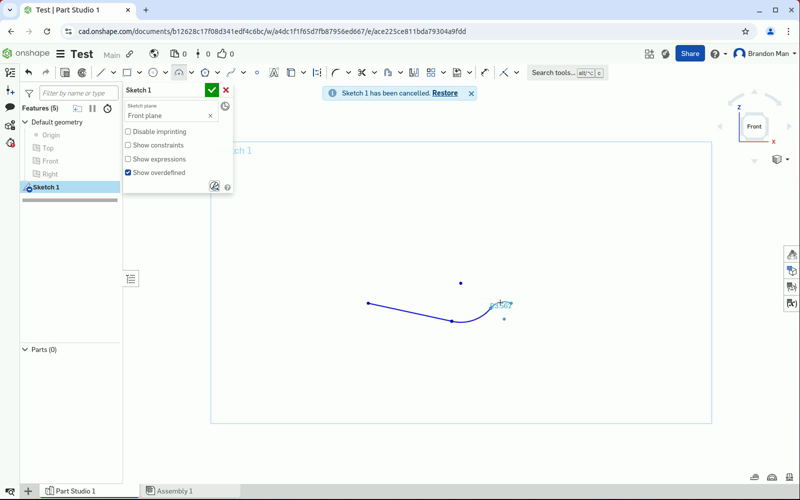
mouse_move(511, 303)
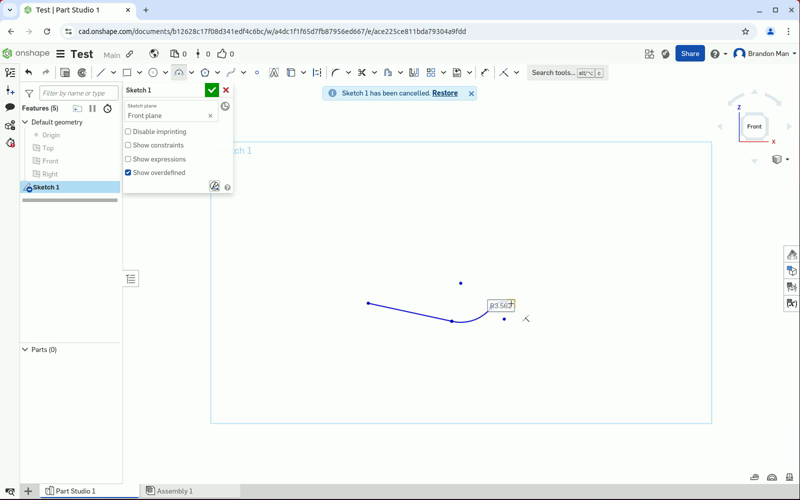
click(511, 303)
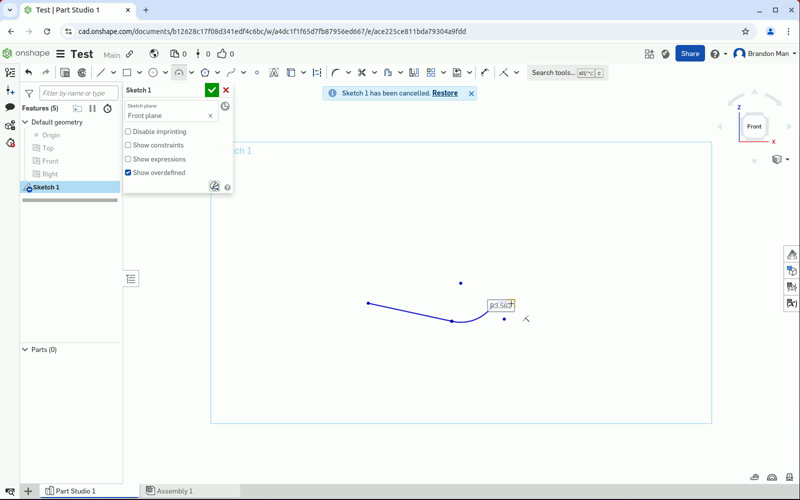
key_down(shift)
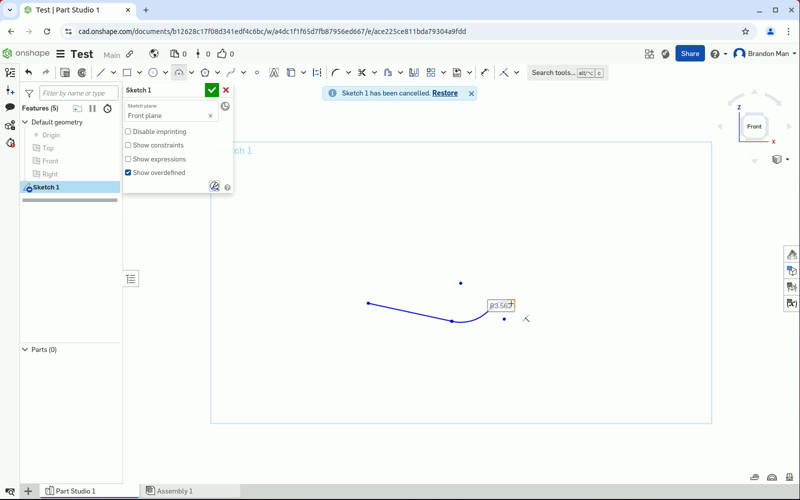
mouse_move(544, 282)
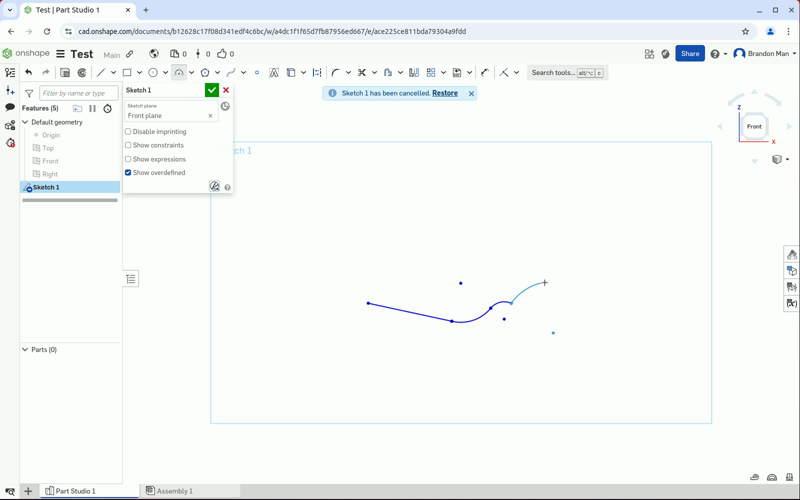
click(544, 282)
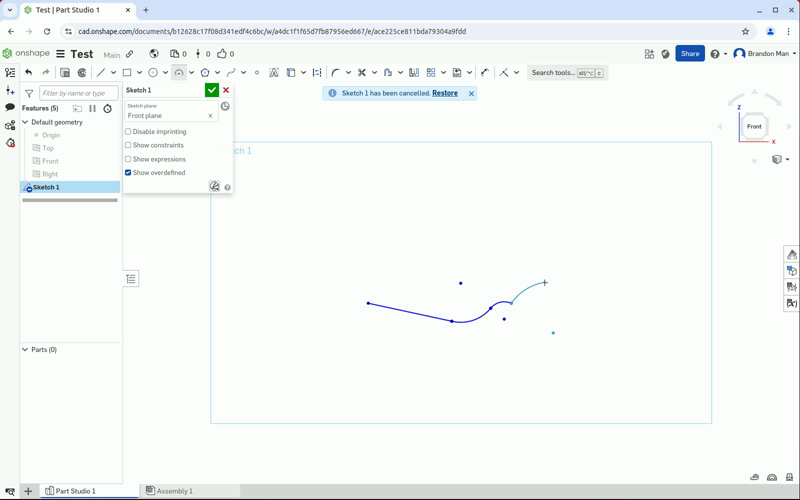
mouse_move(533, 302)
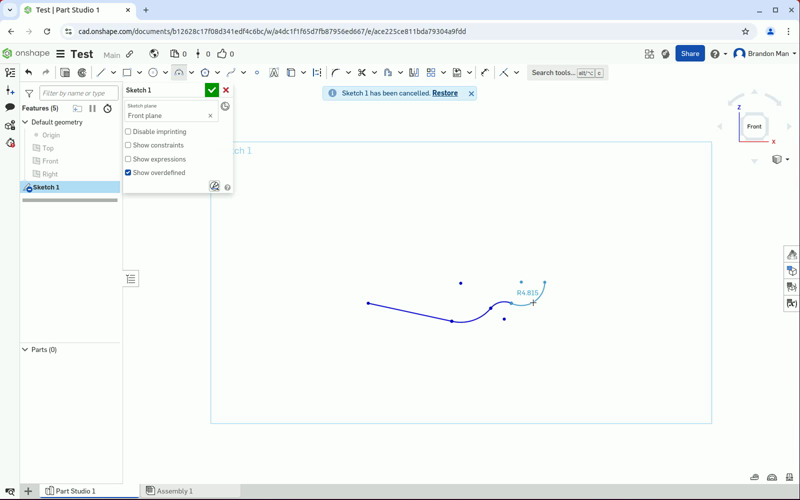
click(533, 302)
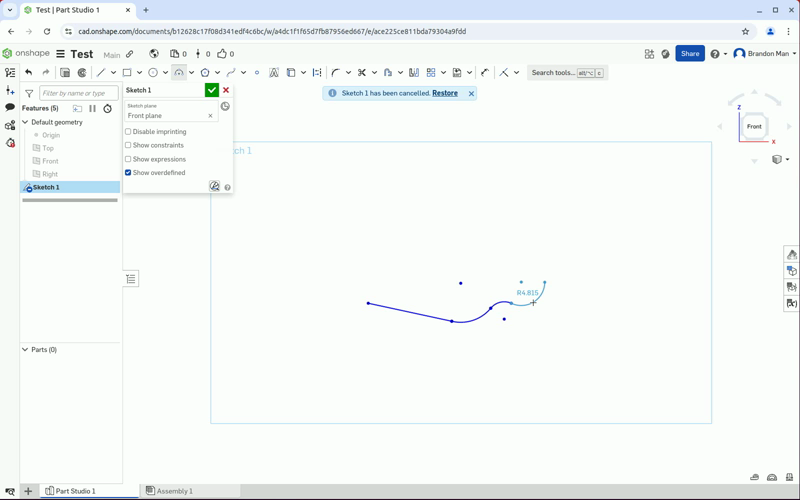
key_up(shift)
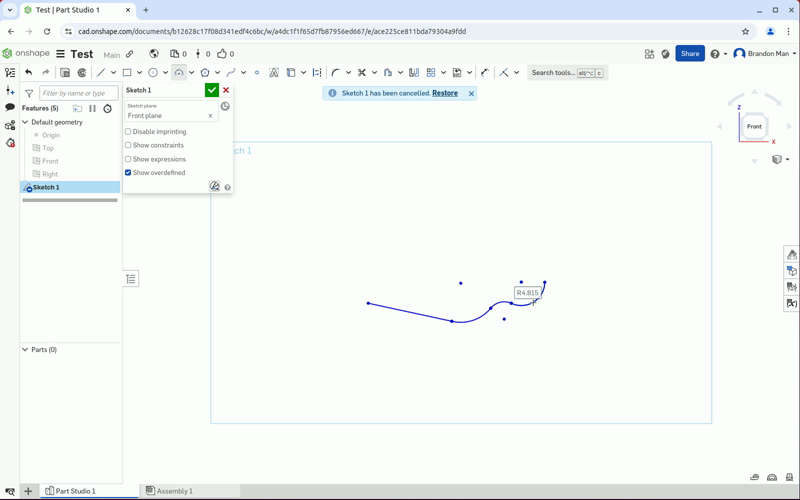
mouse_move(544, 282)
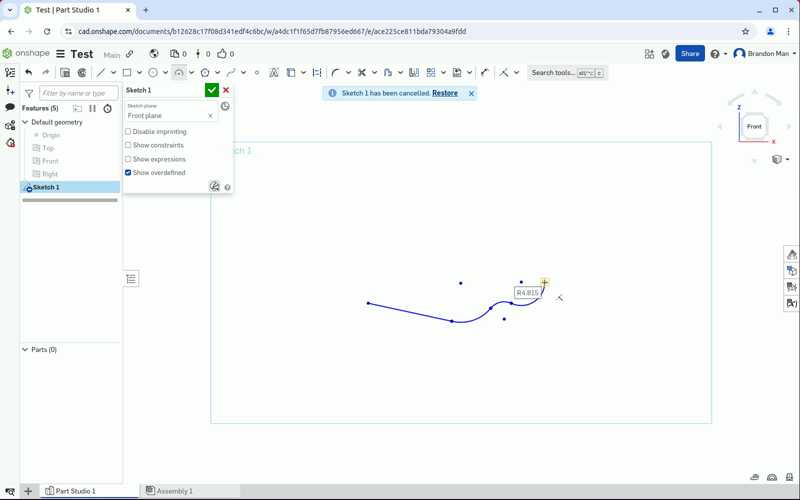
click(544, 282)
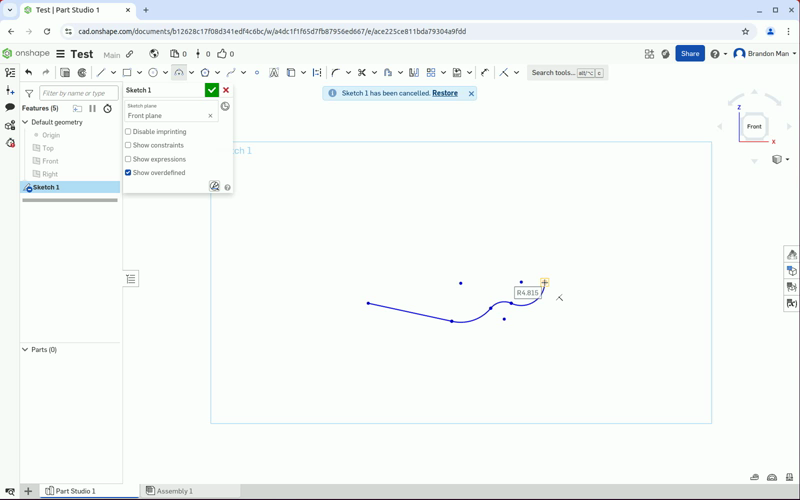
key_down(shift)
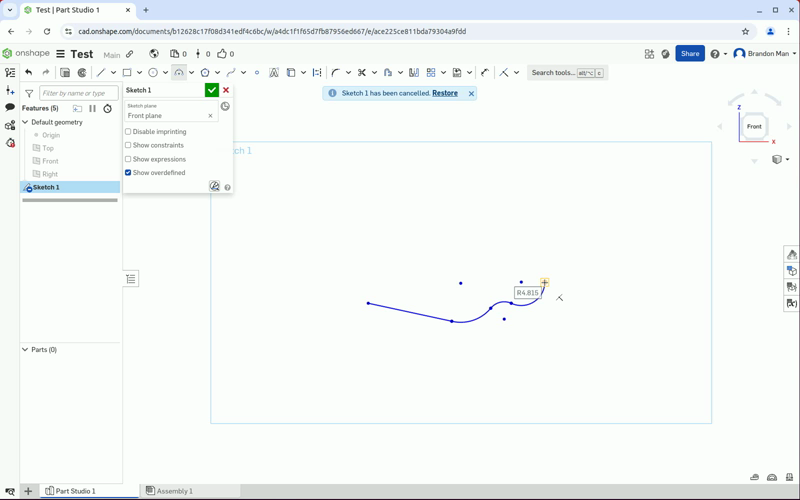
mouse_move(525, 228)
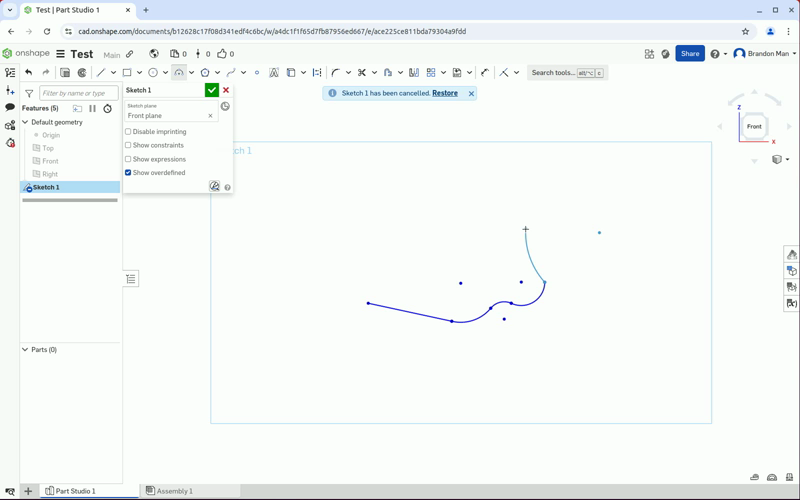
click(525, 228)
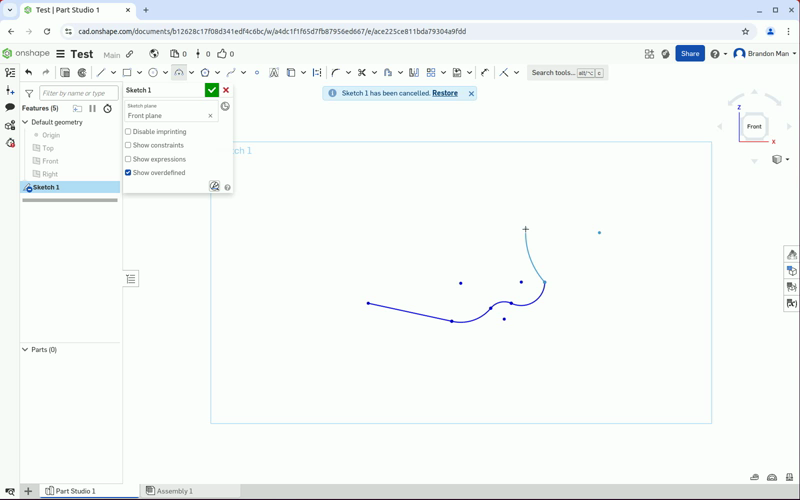
mouse_move(540, 253)
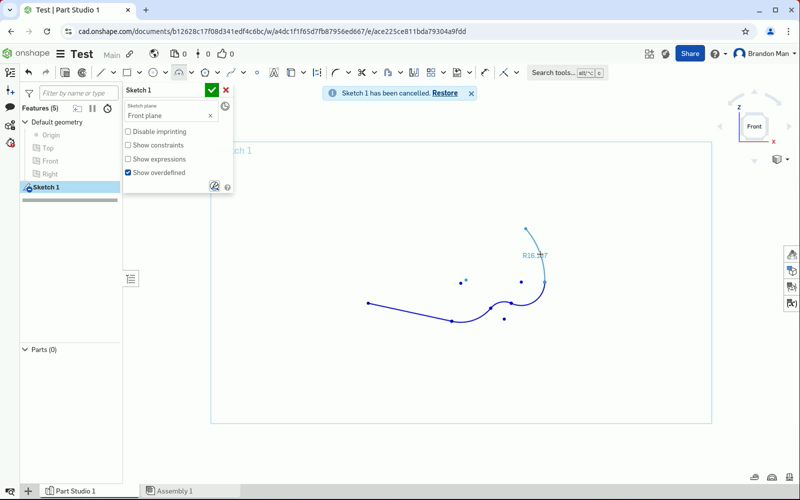
click(540, 253)
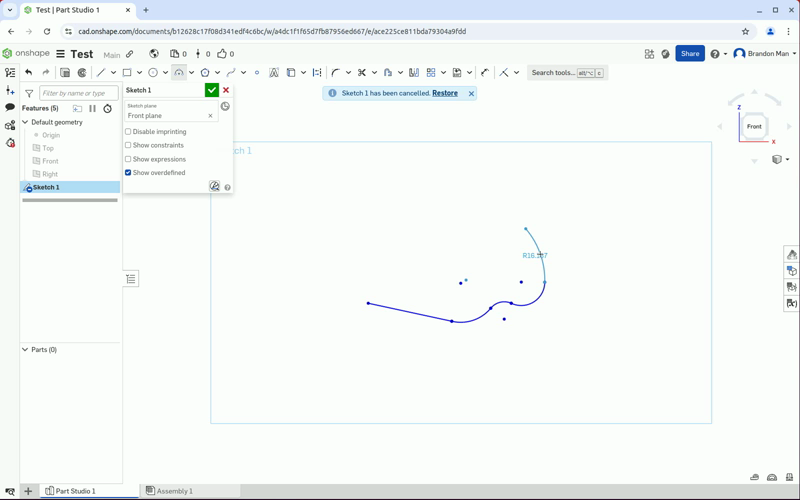
key_up(shift)
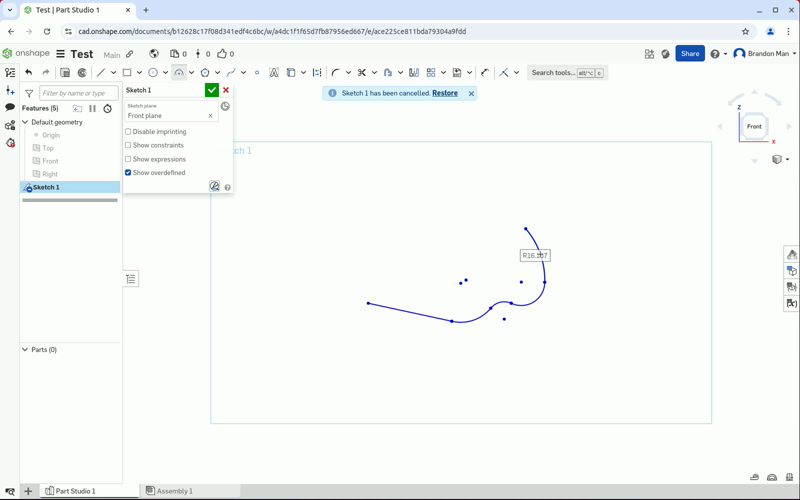
mouse_move(525, 228)
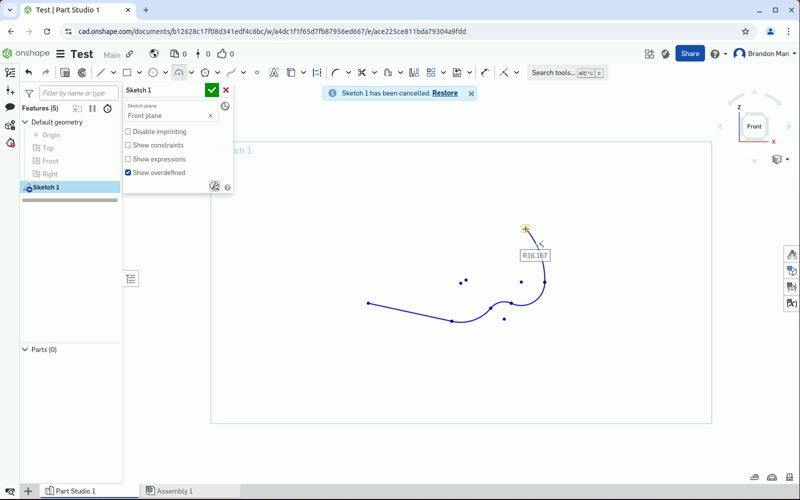
click(525, 228)
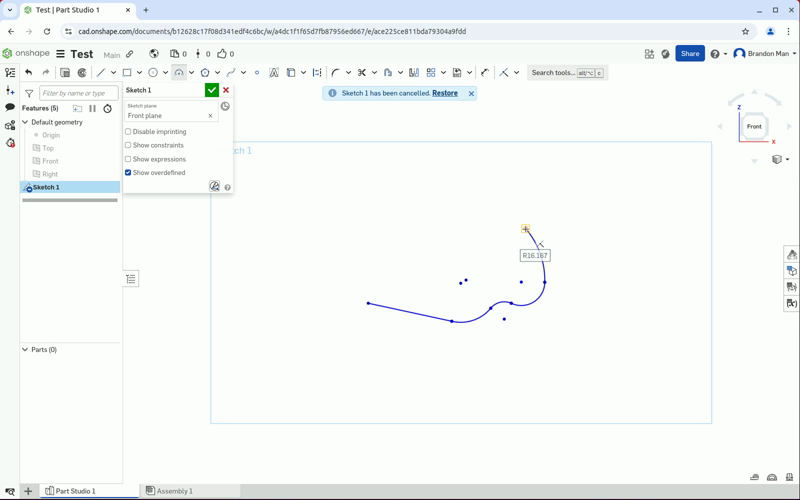
key_down(shift)
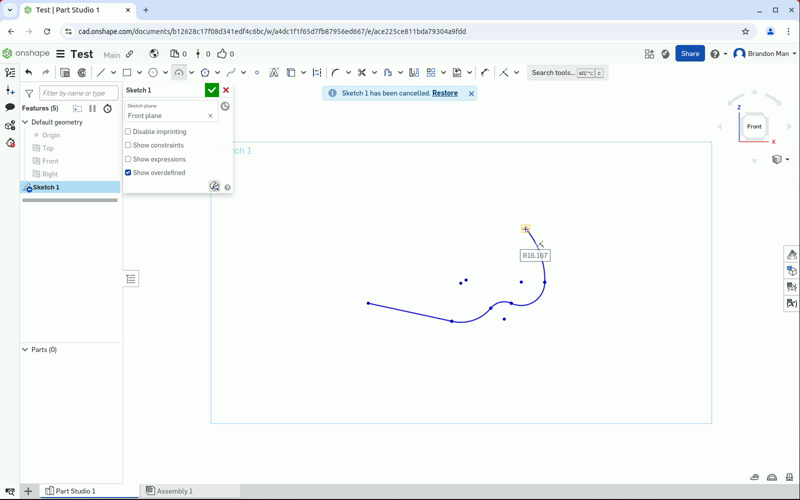
mouse_move(490, 234)
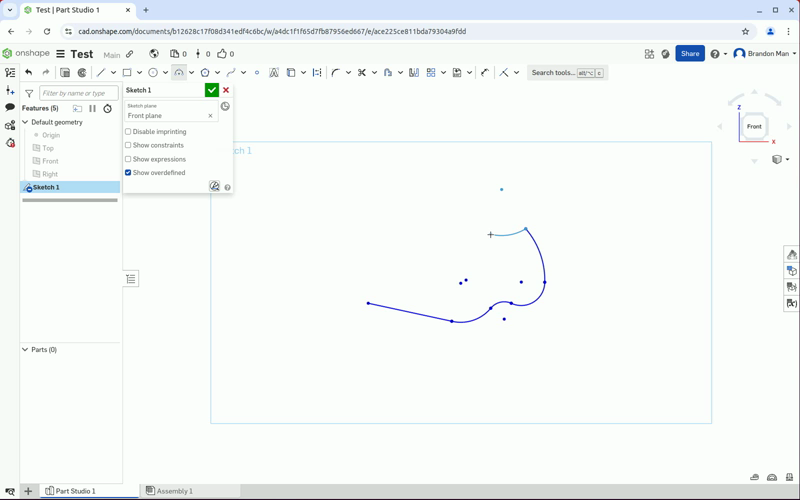
click(490, 234)
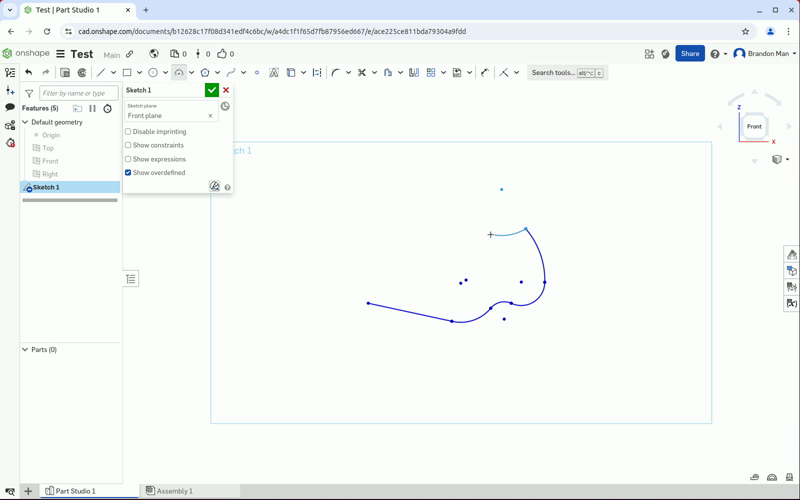
mouse_move(507, 223)
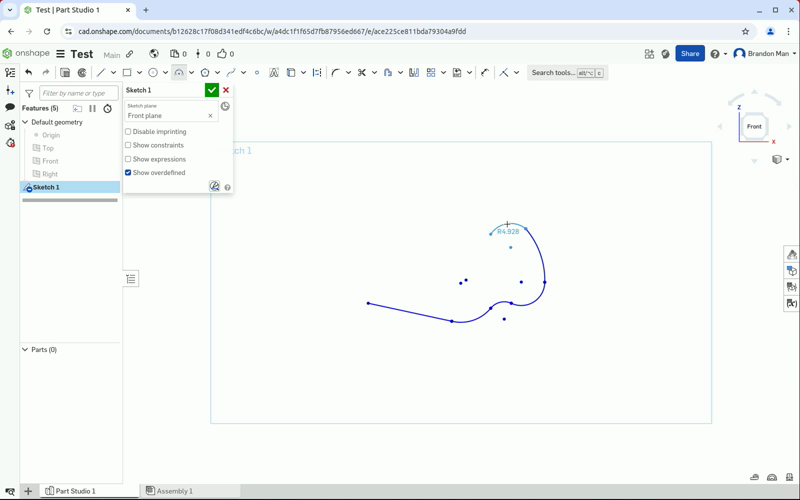
click(507, 223)
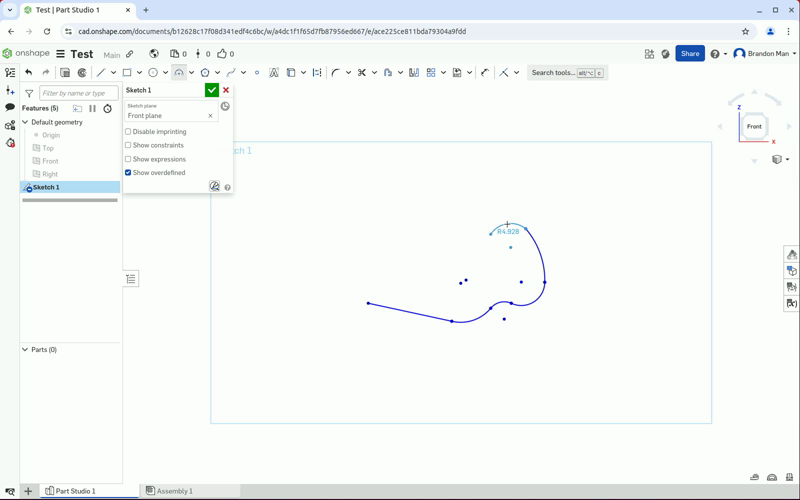
key_up(shift)
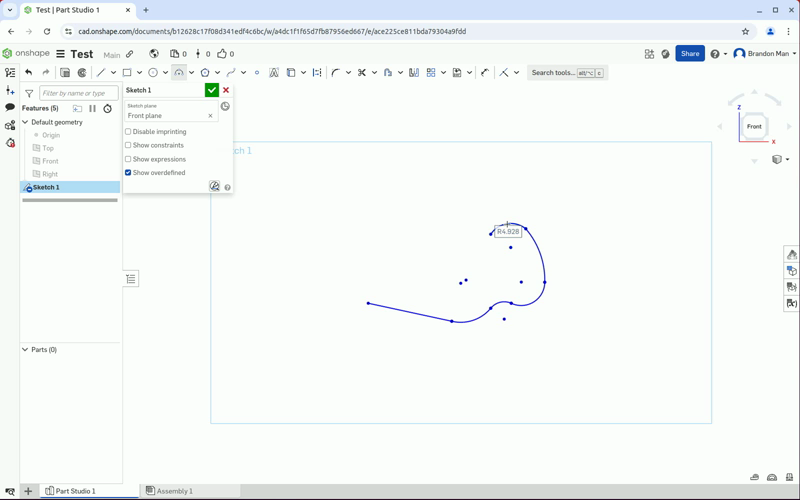
mouse_move(490, 234)
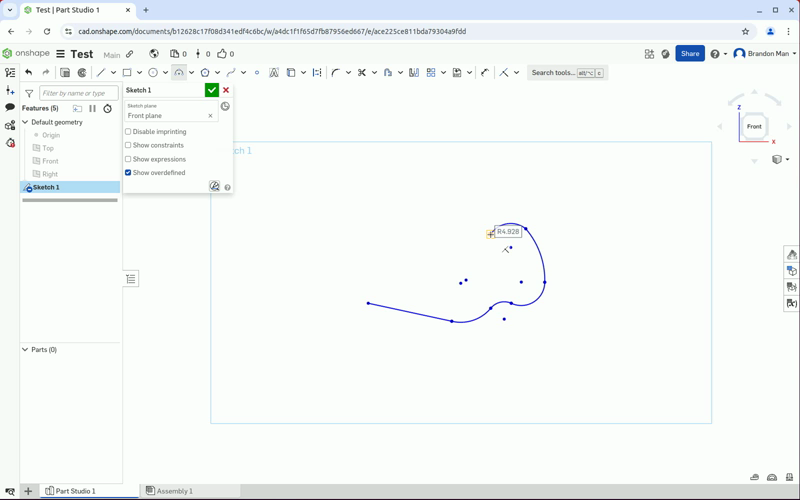
click(490, 234)
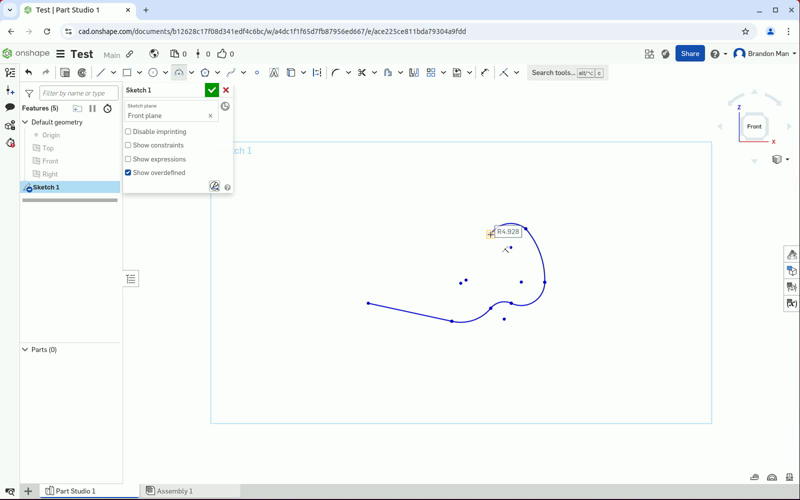
key_down(shift)
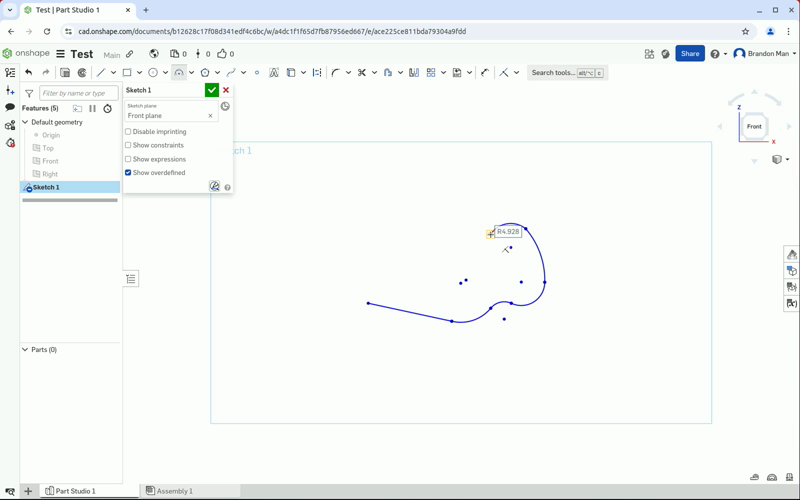
mouse_move(461, 228)
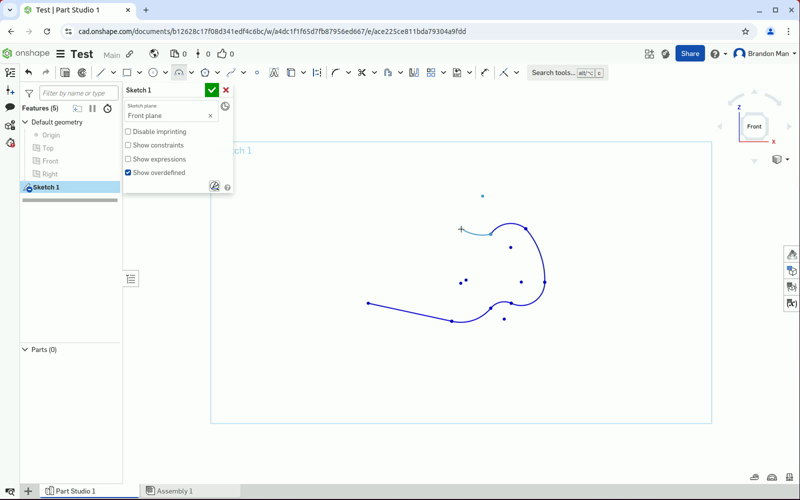
click(461, 228)
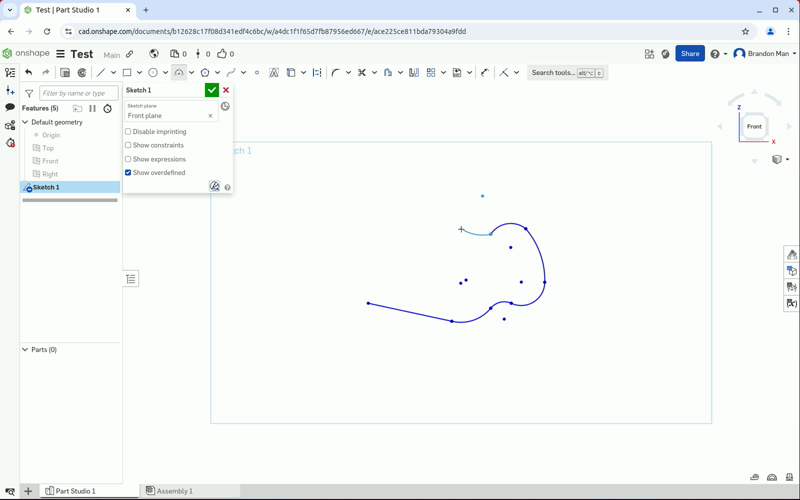
mouse_move(474, 241)
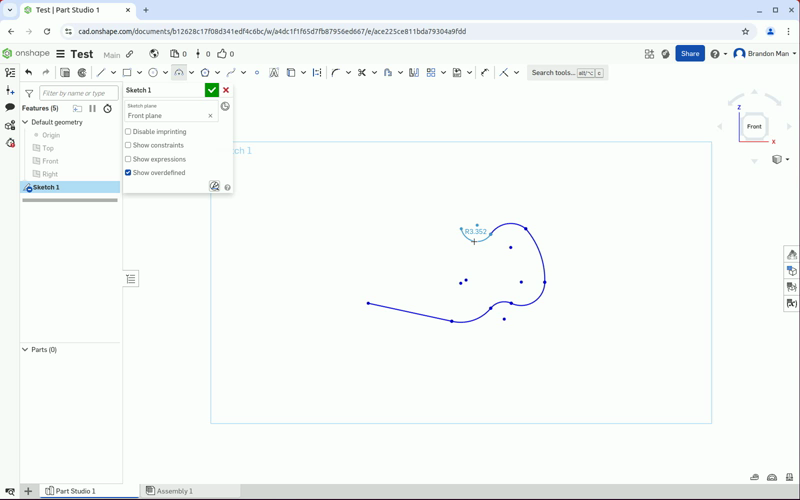
click(474, 241)
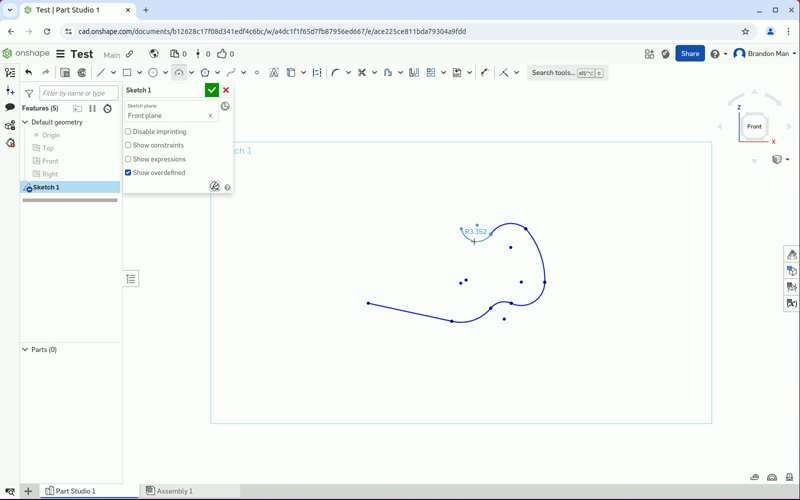
key_up(shift)
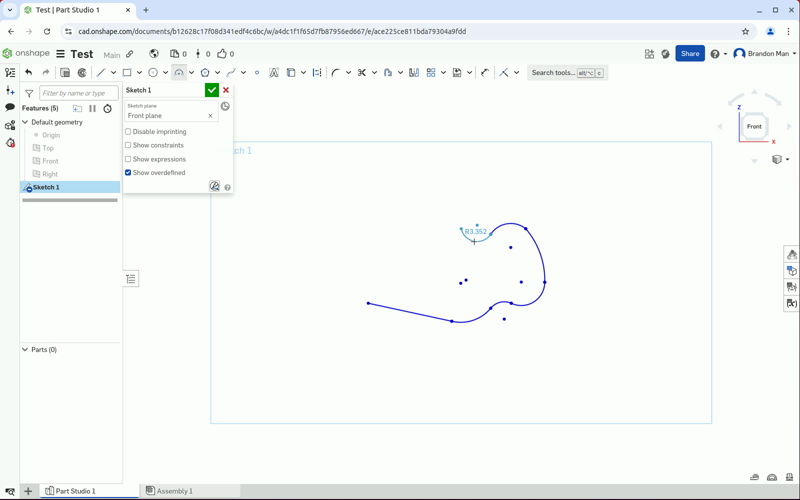
mouse_move(461, 228)
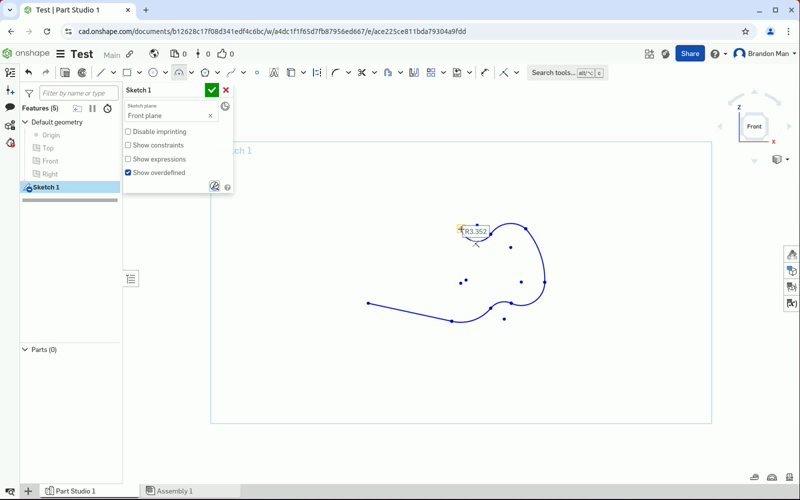
click(461, 228)
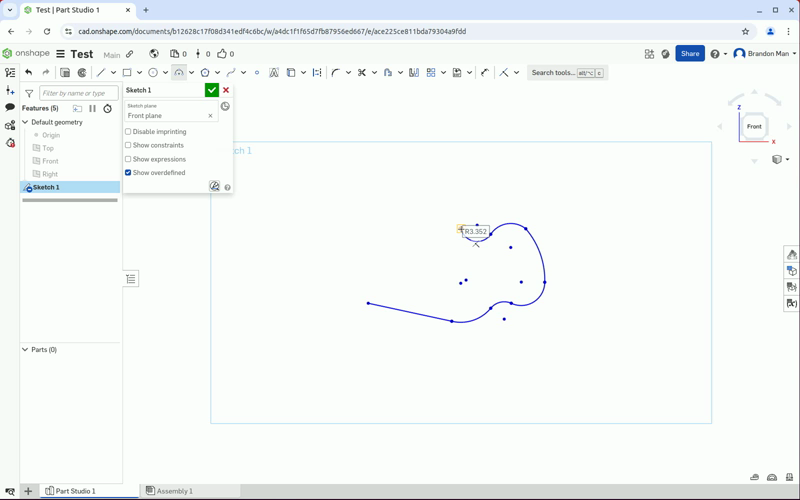
key_down(shift)
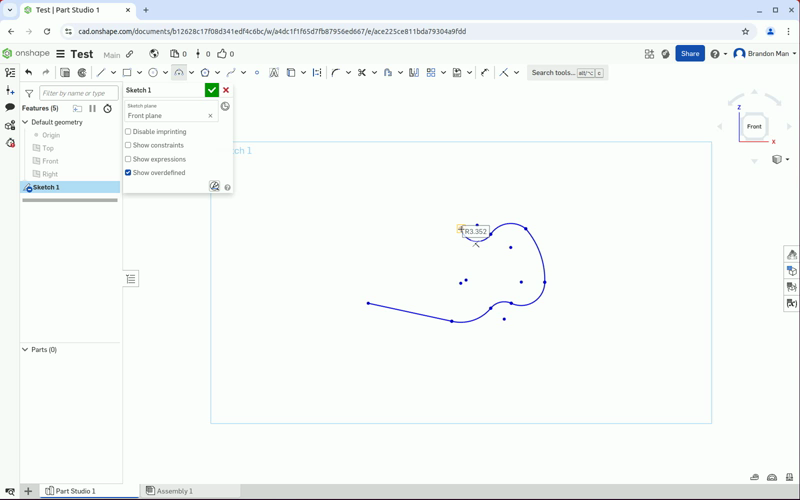
mouse_move(418, 234)
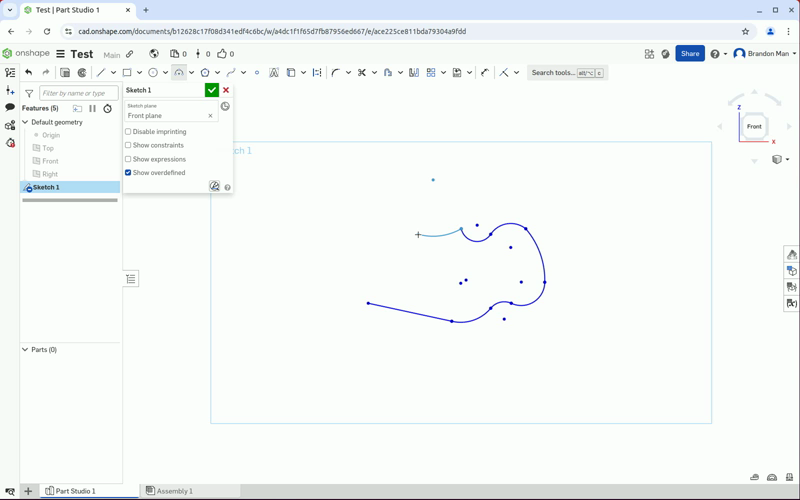
click(418, 234)
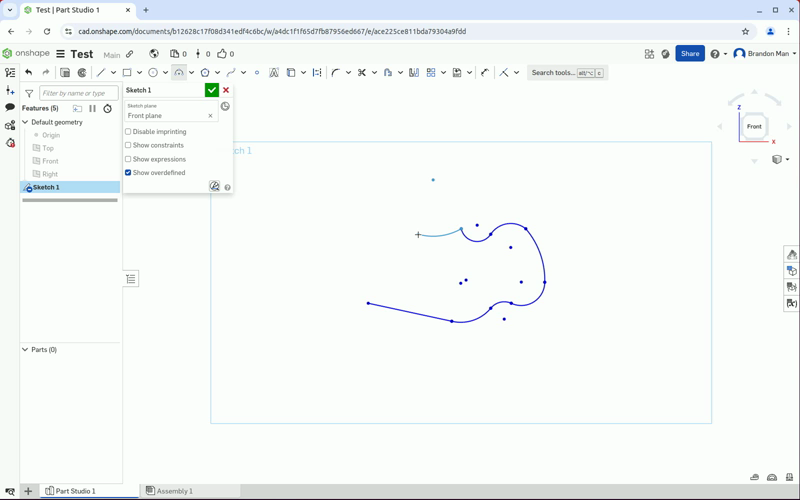
mouse_move(442, 255)
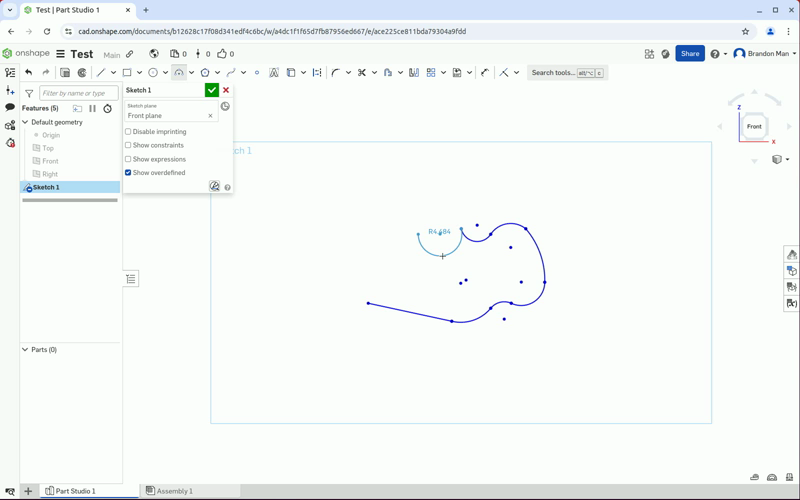
click(442, 255)
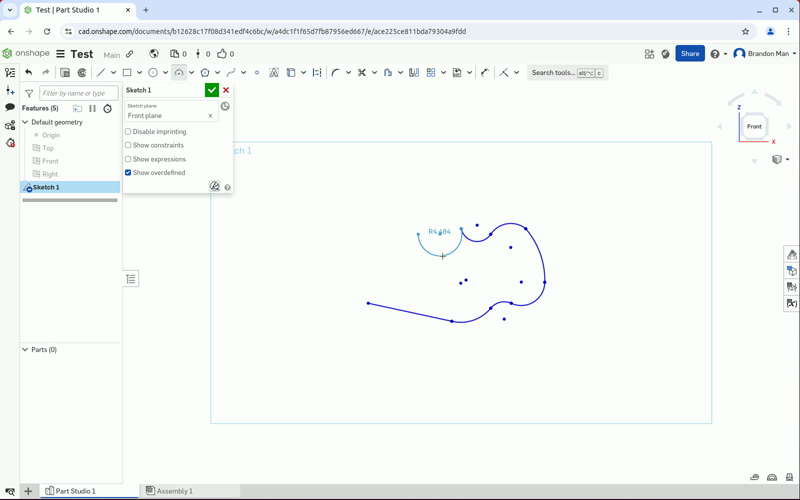
key_up(shift)
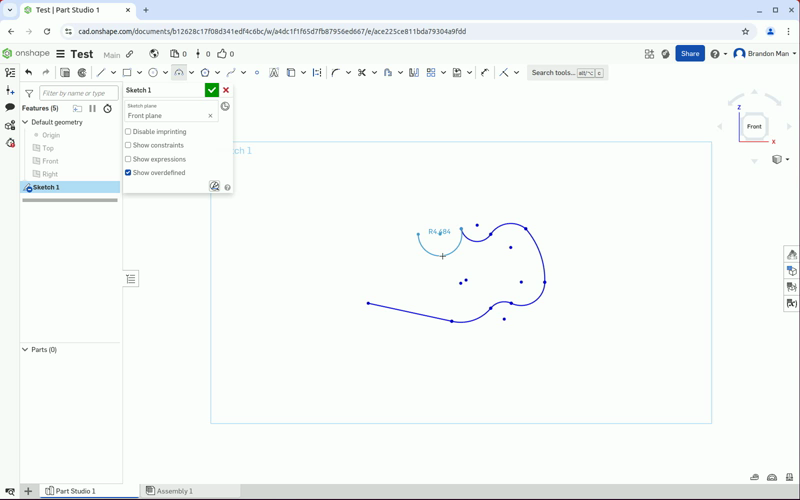
mouse_move(418, 234)
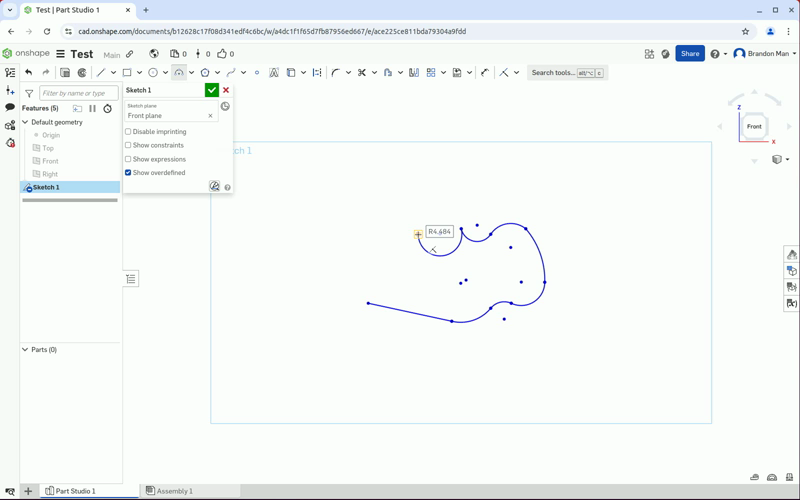
click(418, 234)
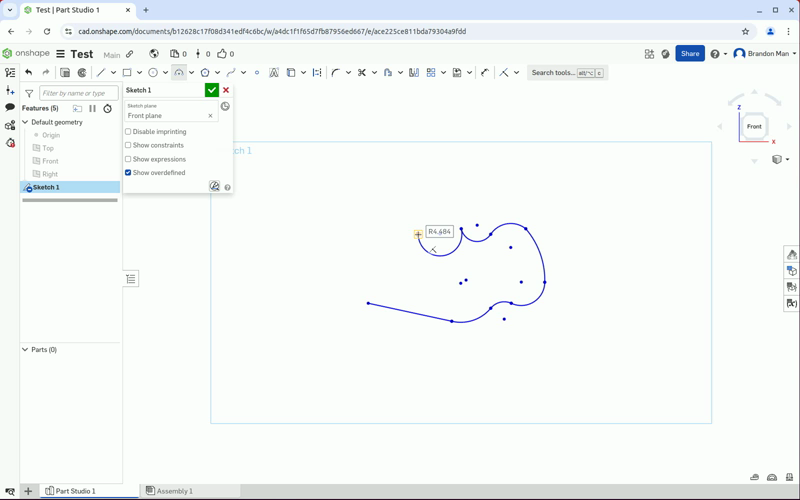
key_down(shift)
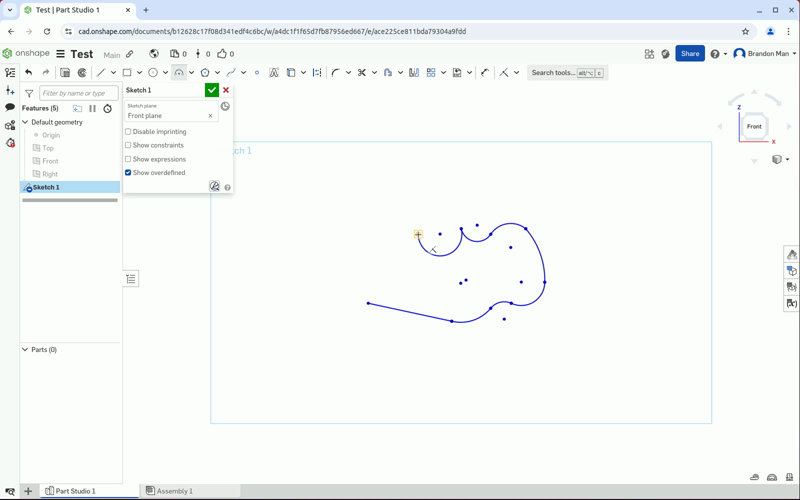
mouse_move(381, 264)
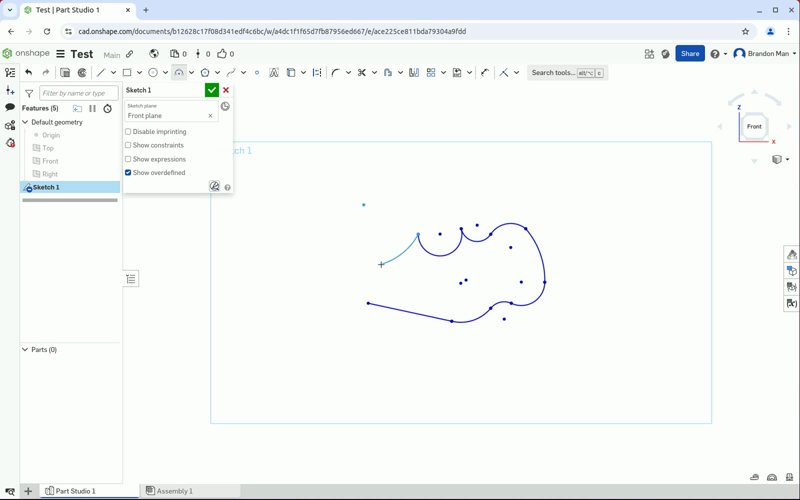
click(381, 264)
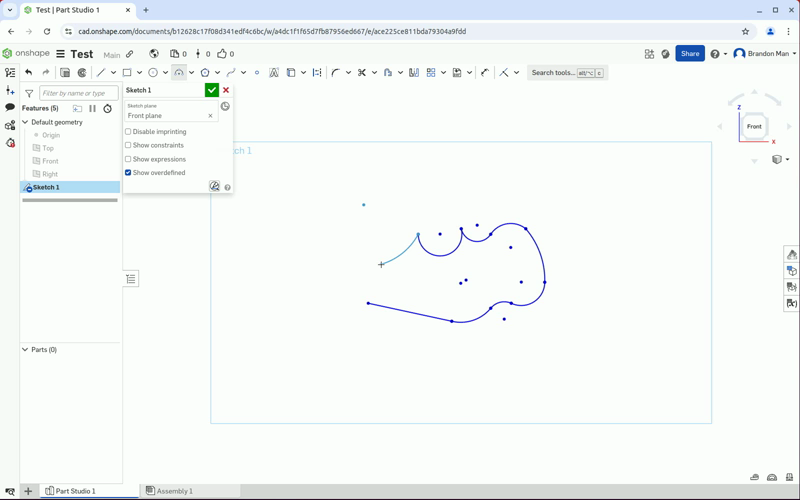
mouse_move(404, 254)
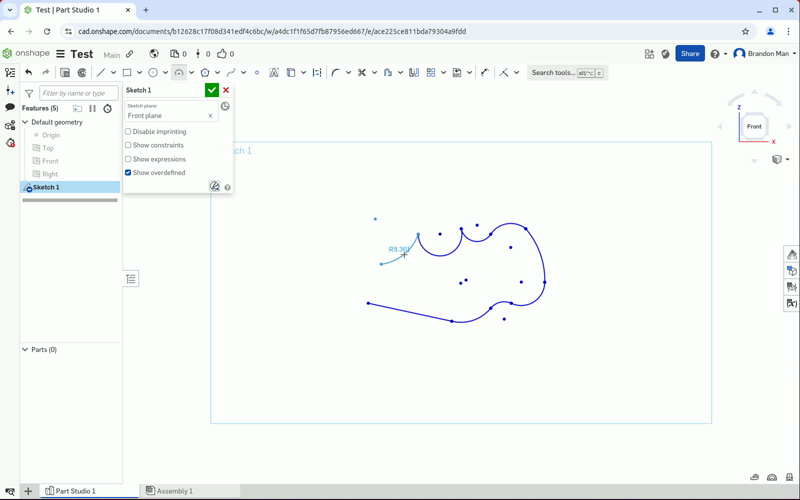
click(404, 254)
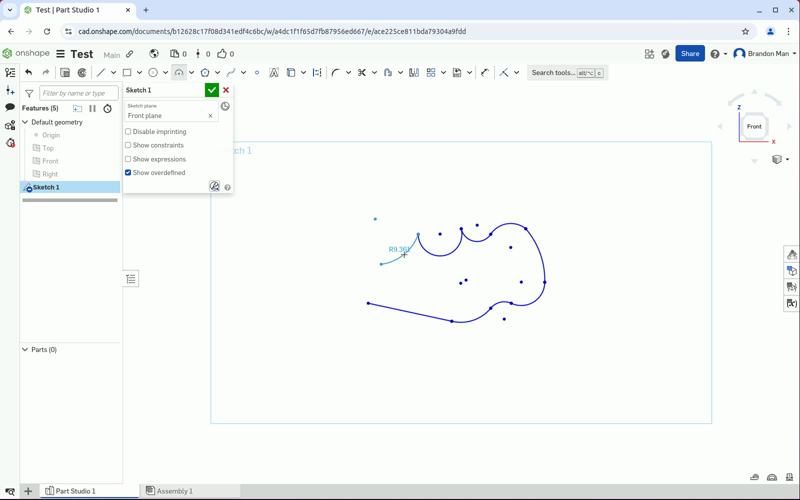
key_up(shift)
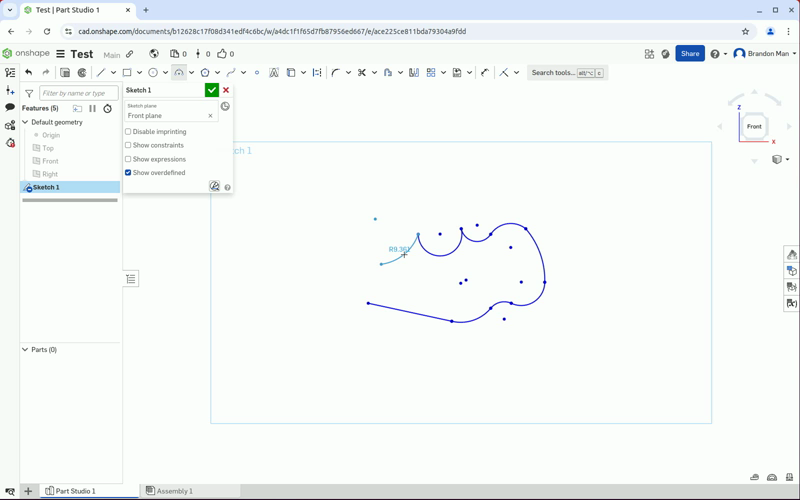
key(esc)
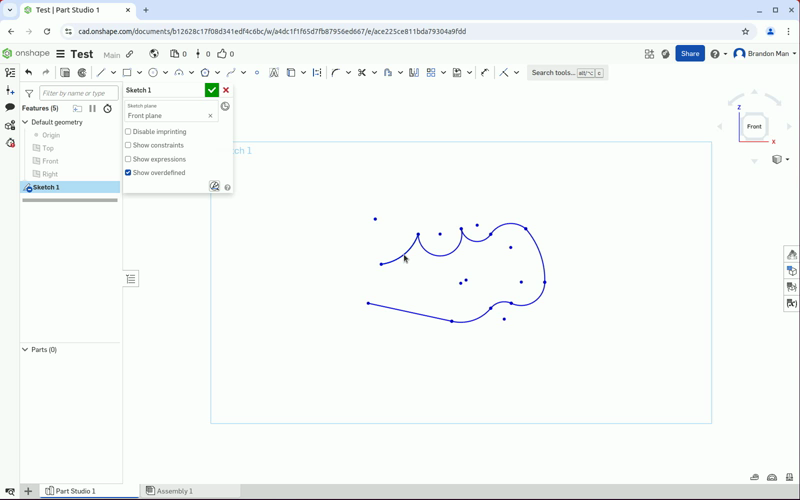
key(l)
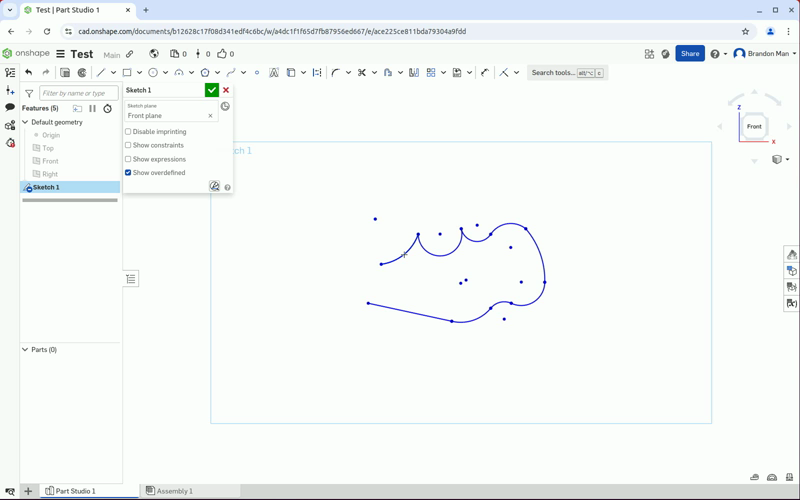
mouse_move(381, 264)
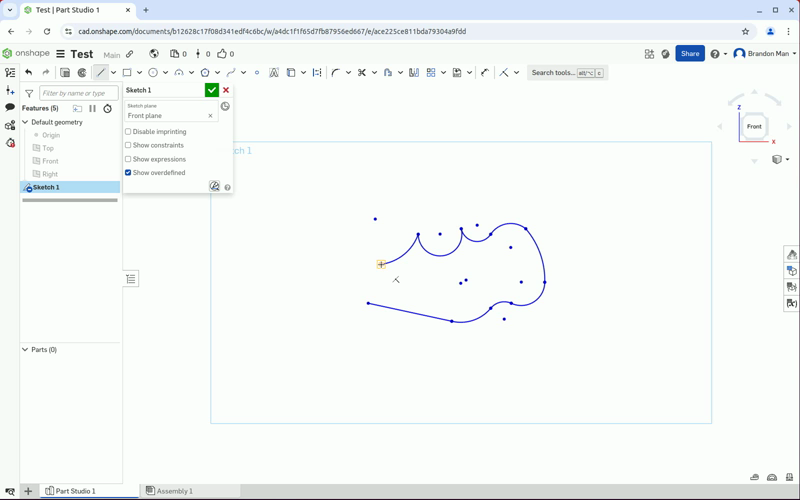
click(381, 264)
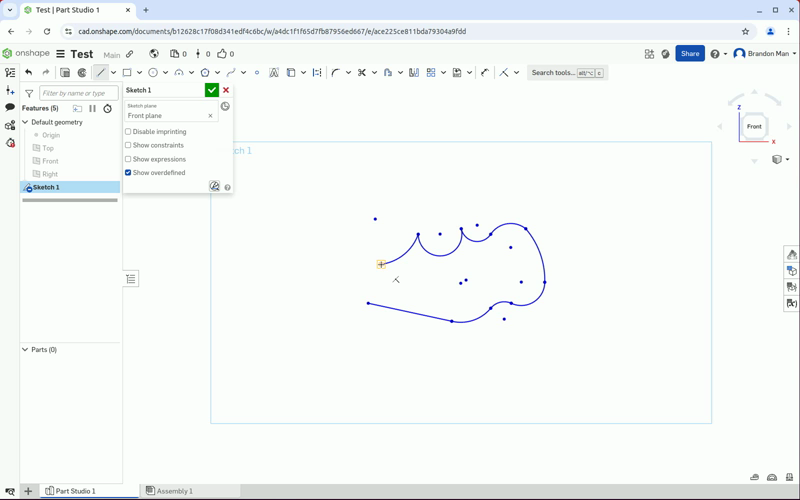
key_down(shift)
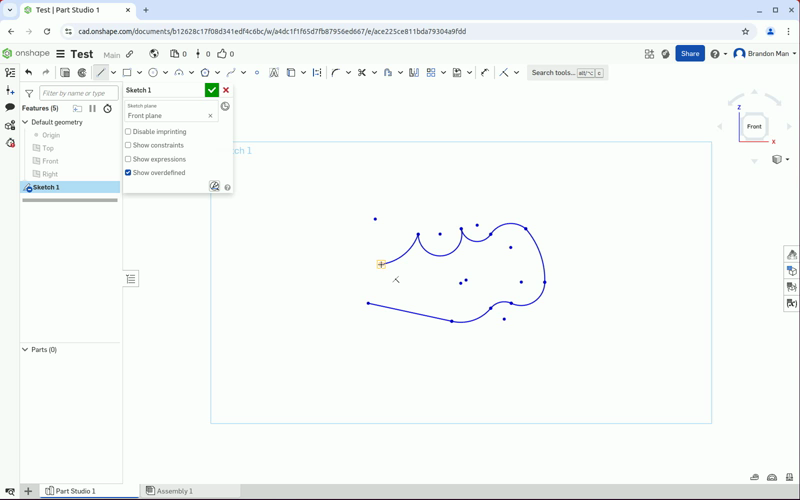
mouse_move(411, 264)
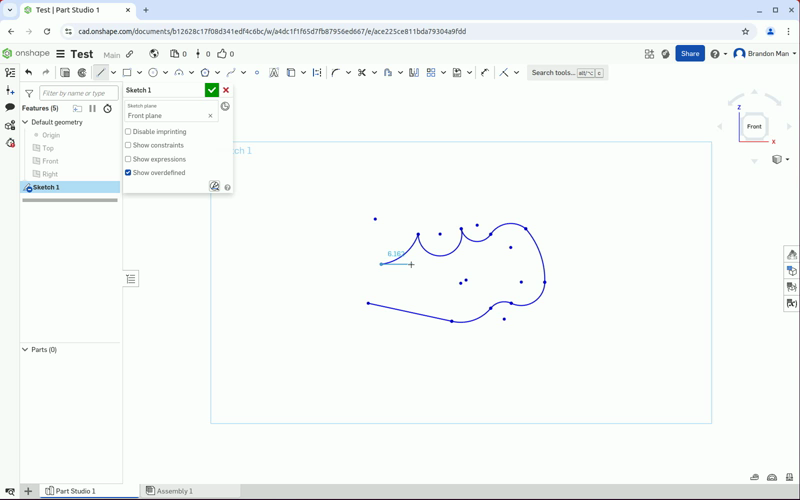
mouse_move(394, 264)
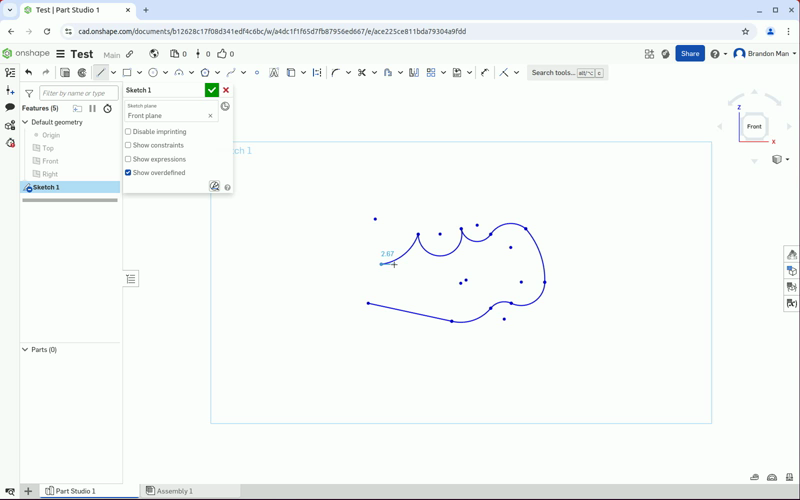
click(394, 264)
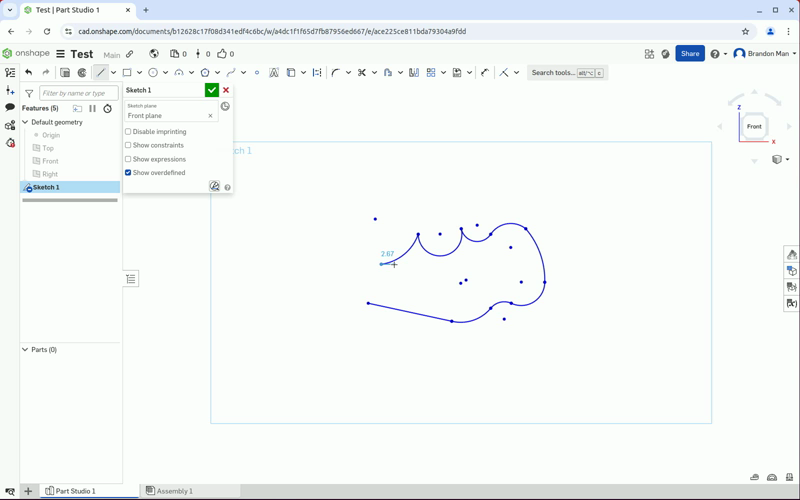
key_up(shift)
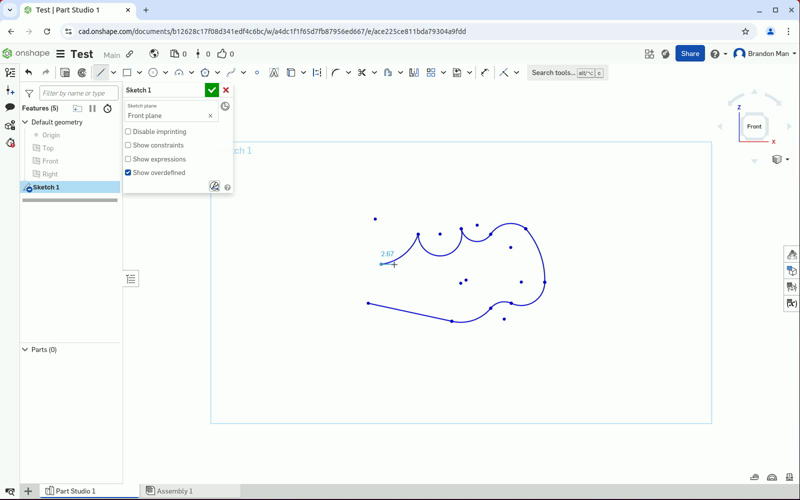
key(esc)
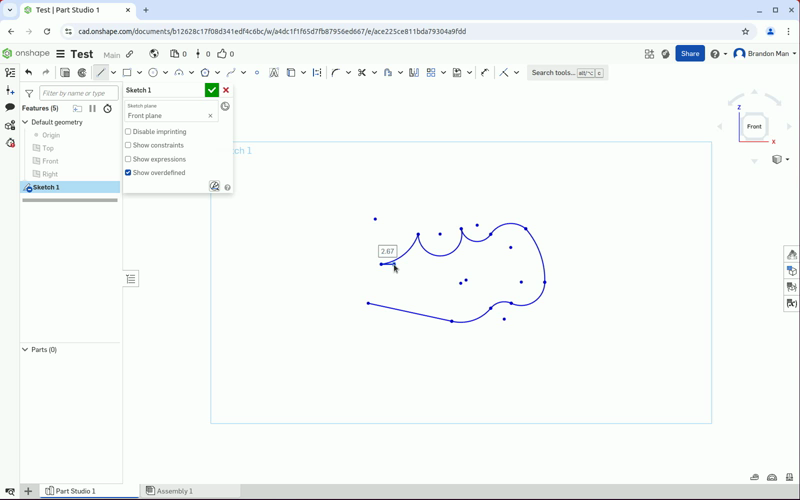
key(a)
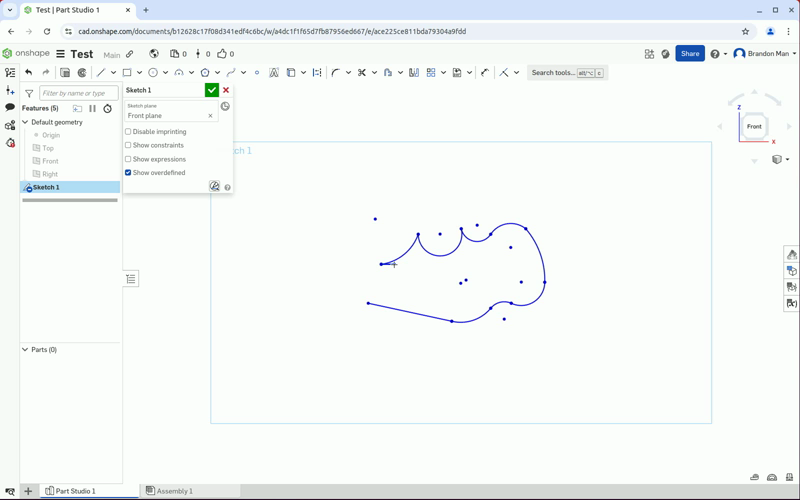
mouse_move(394, 264)
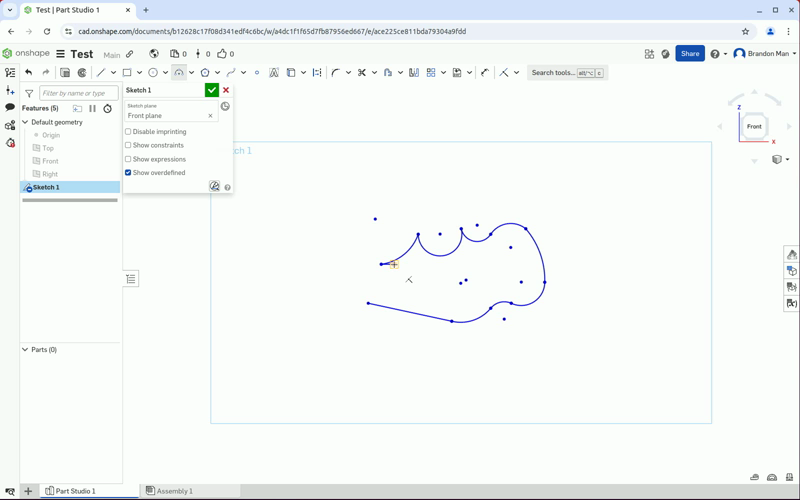
click(394, 264)
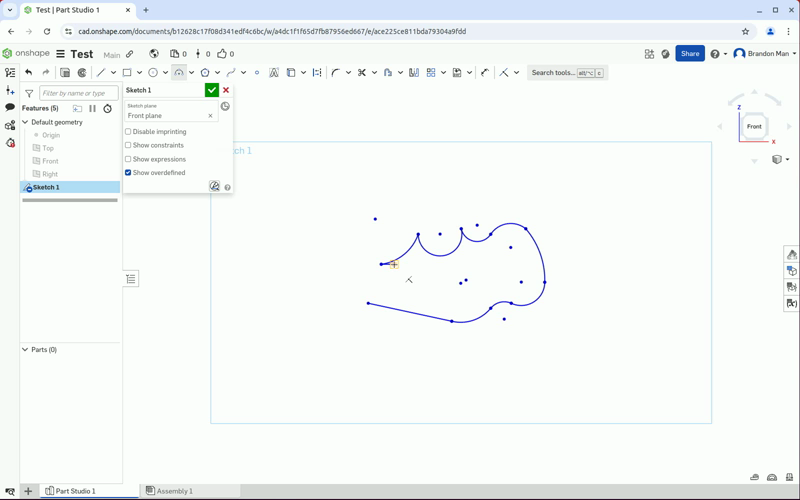
key_down(shift)
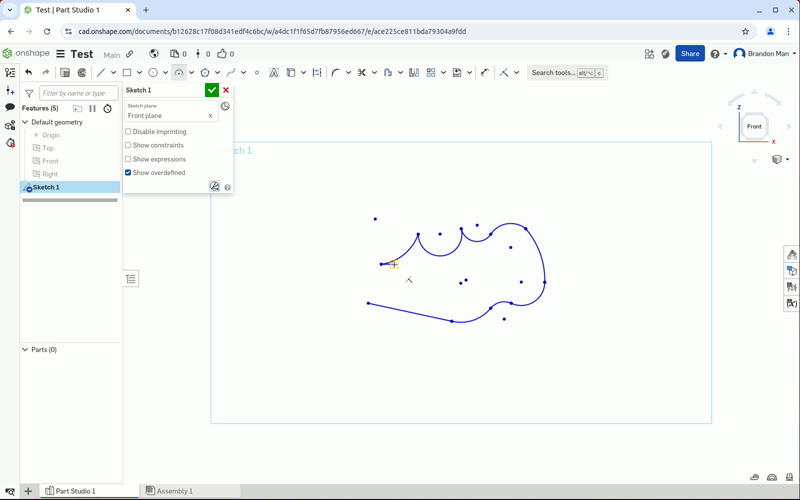
mouse_move(394, 303)
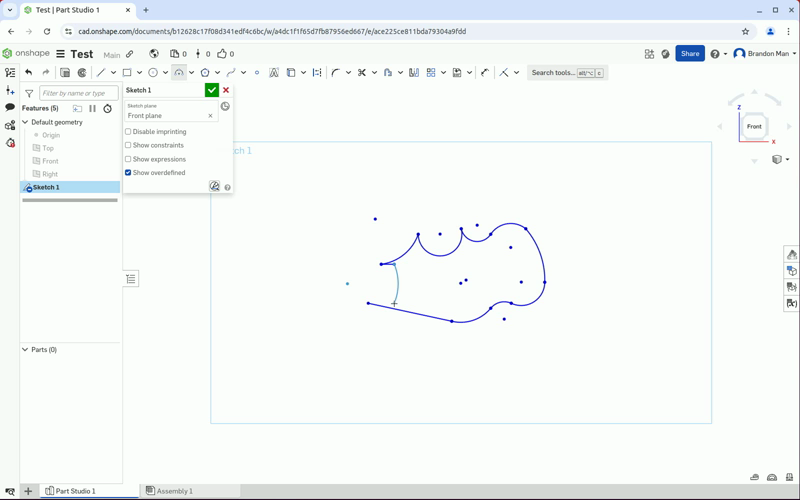
click(394, 303)
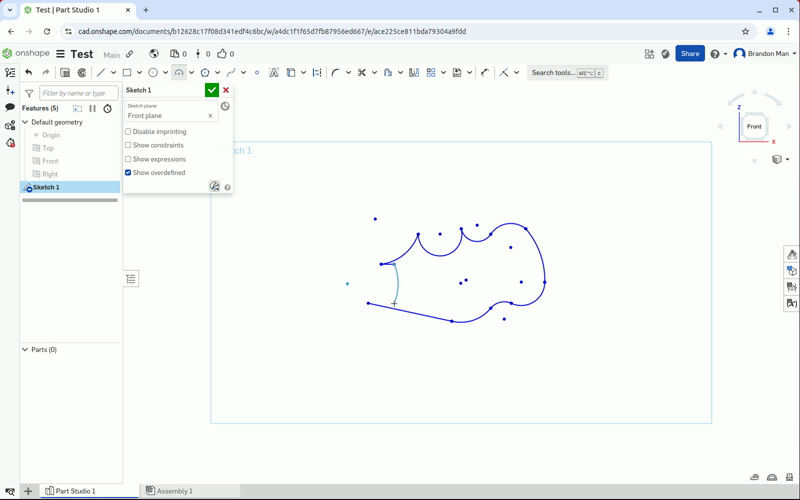
mouse_move(413, 283)
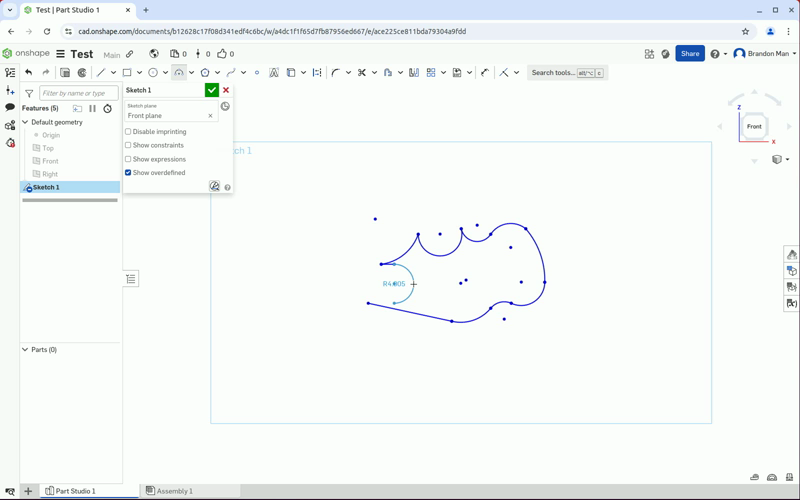
click(413, 283)
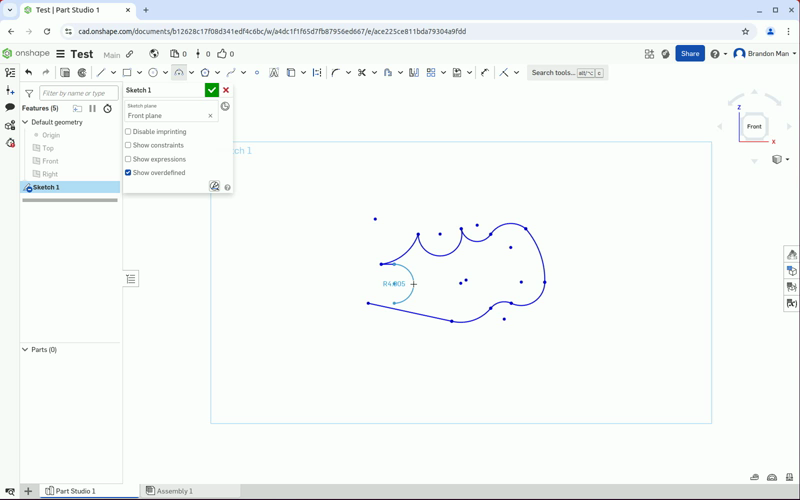
key_up(shift)
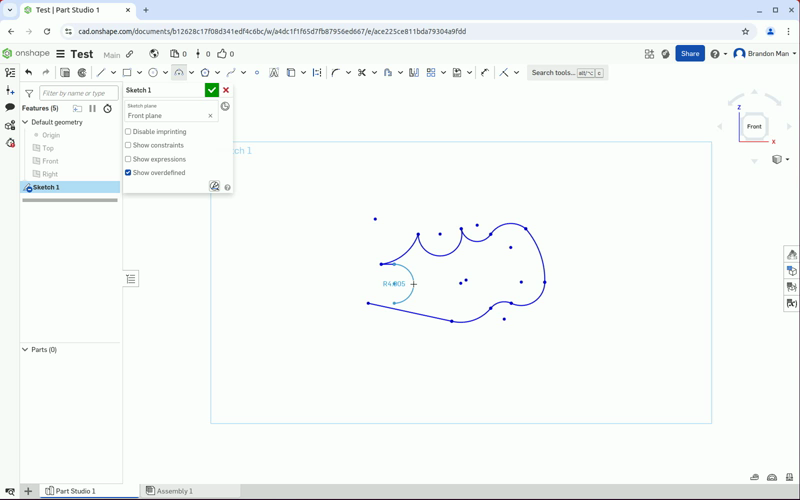
key(esc)
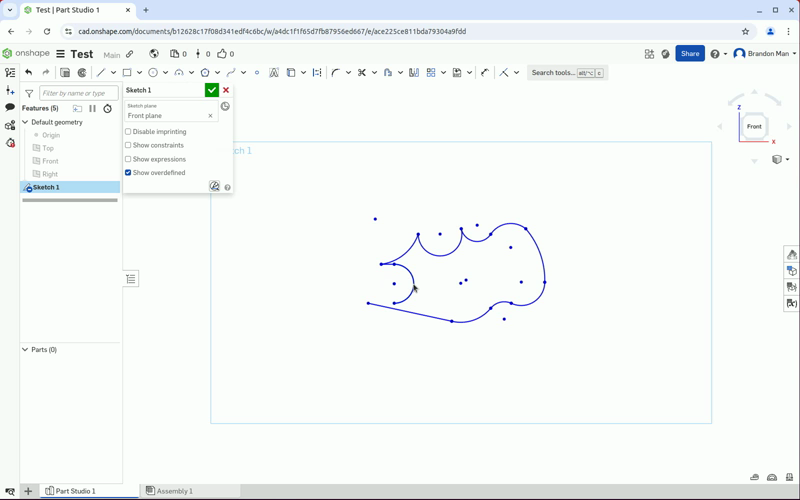
key(l)
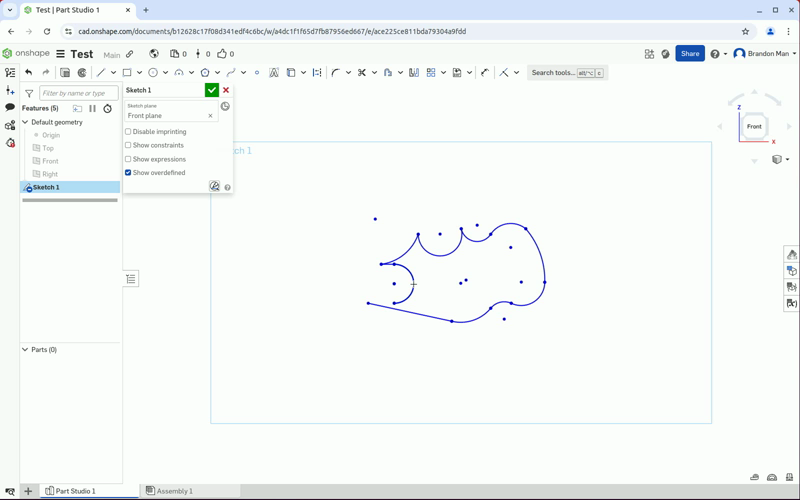
mouse_move(394, 303)
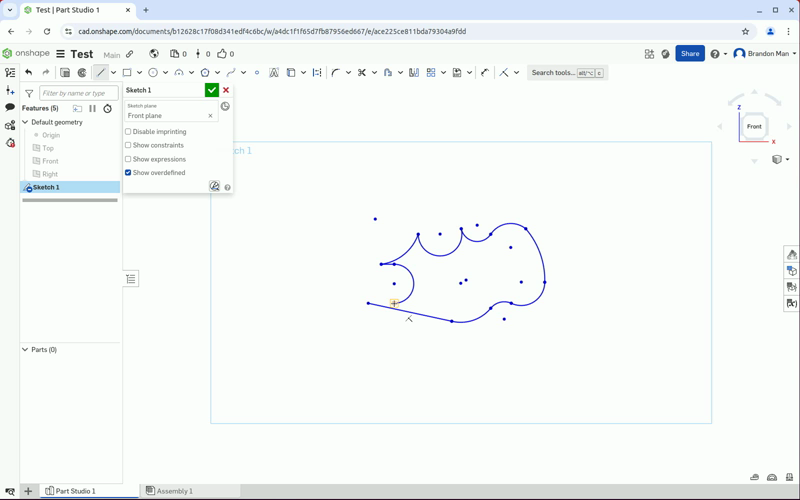
click(394, 303)
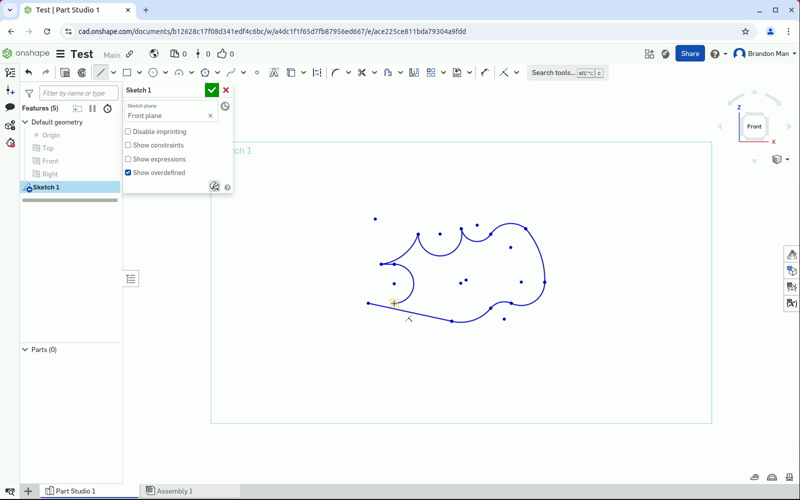
mouse_move(424, 303)
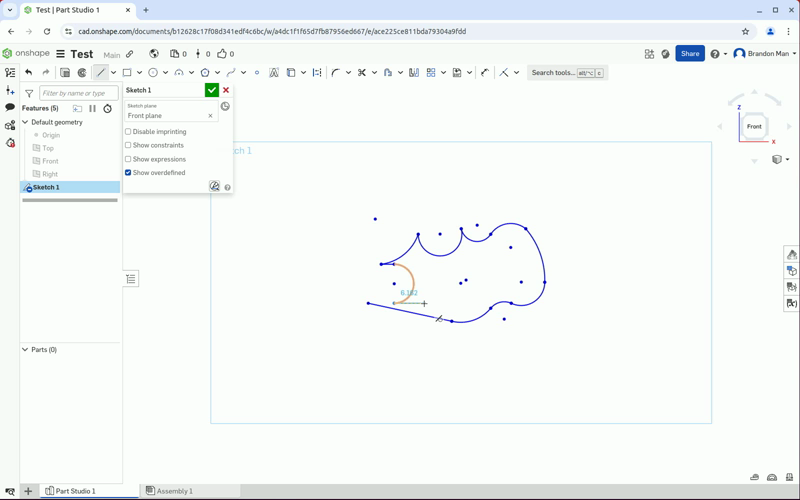
key_down(shift)
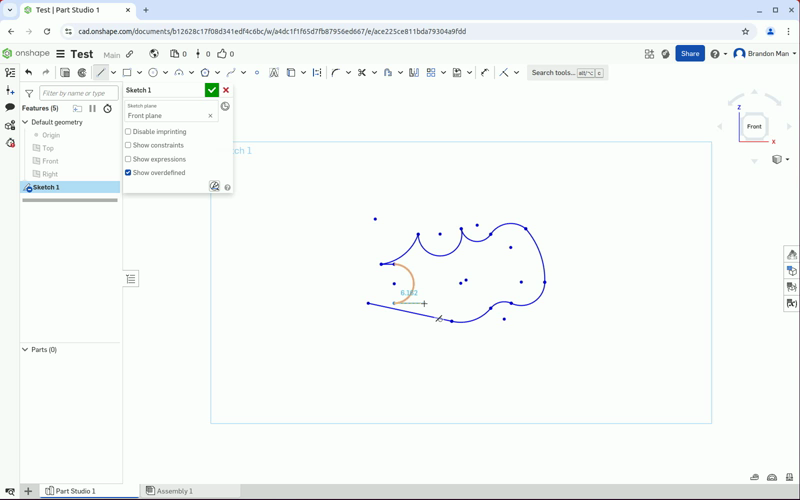
mouse_move(368, 303)
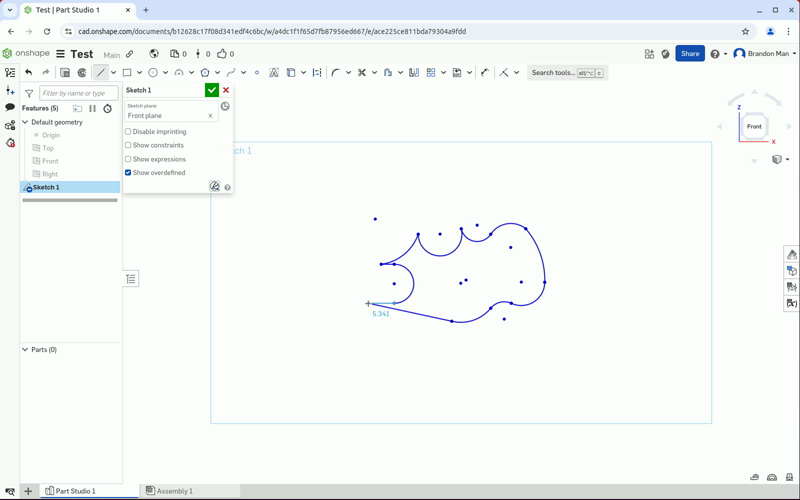
key_up(shift)
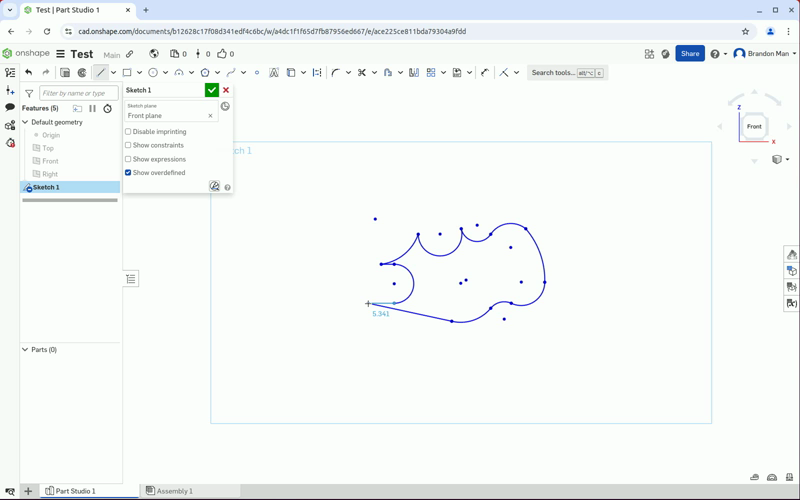
click(368, 303)
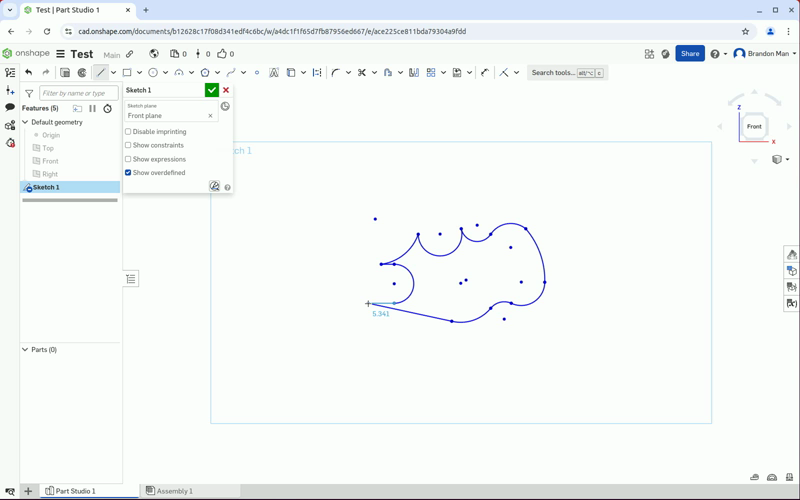
key(esc)
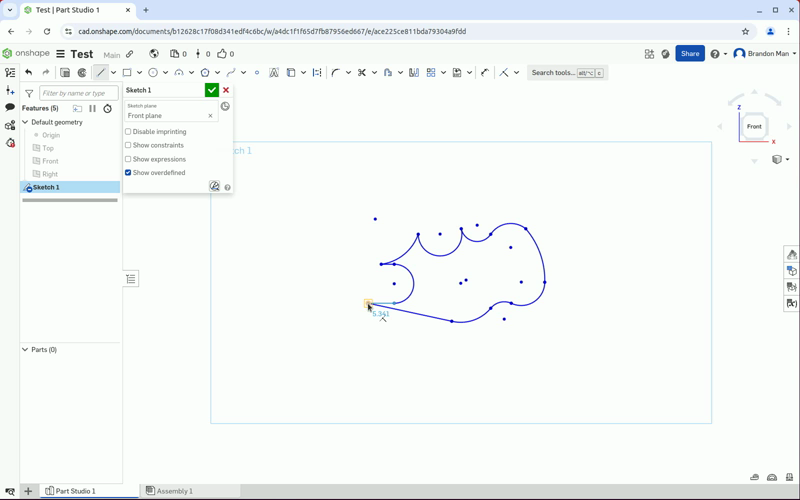
key(c)
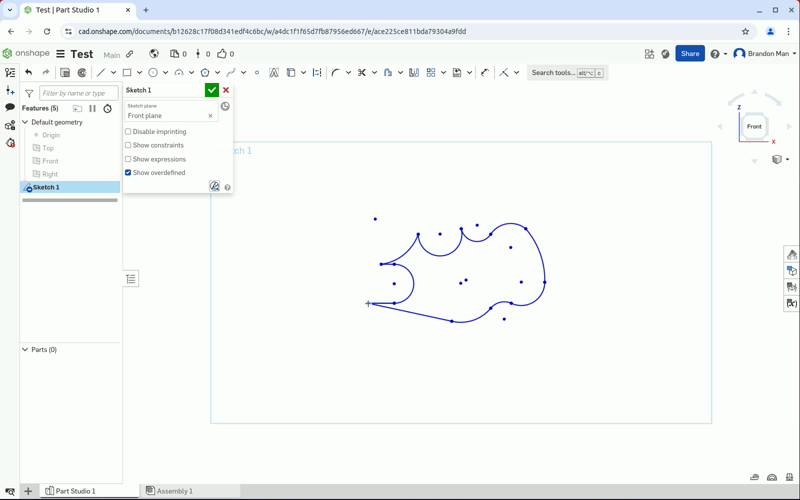
key_down(shift)
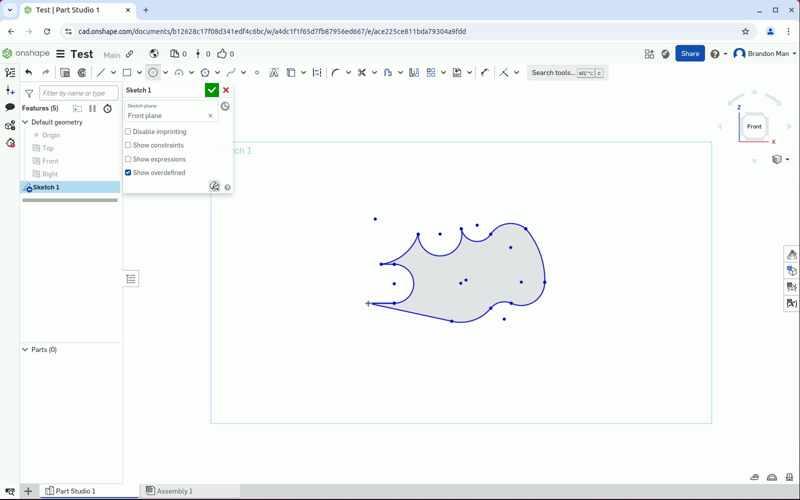
mouse_move(461, 282)
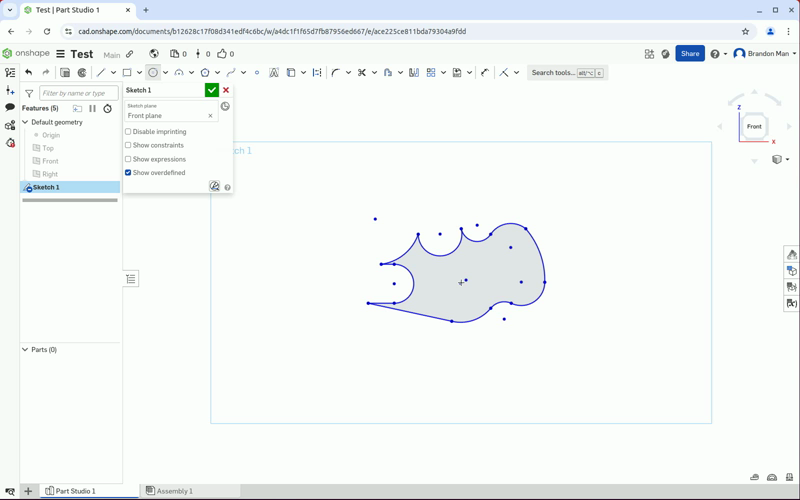
scroll(6)
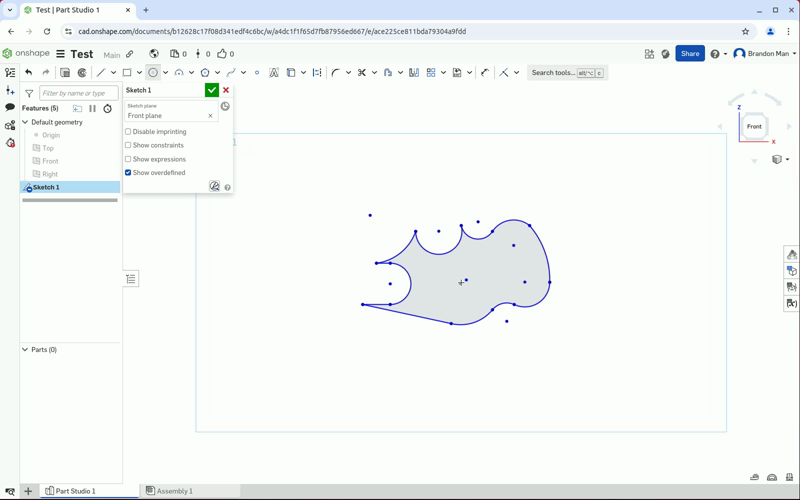
scroll(6)
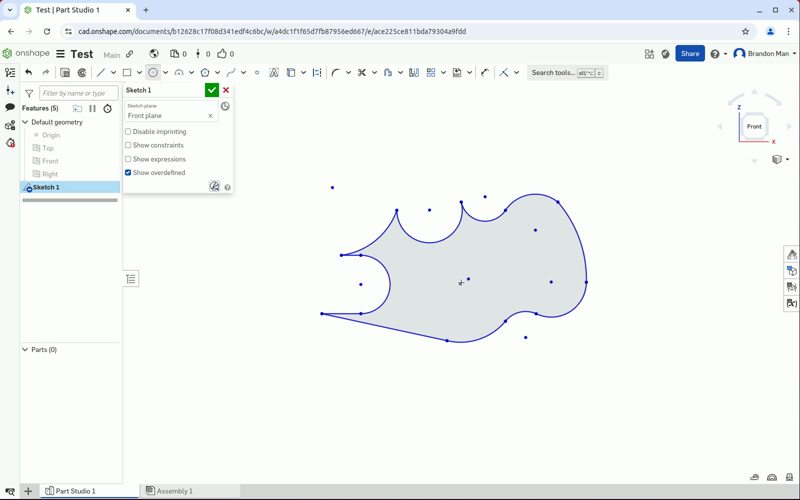
scroll(6)
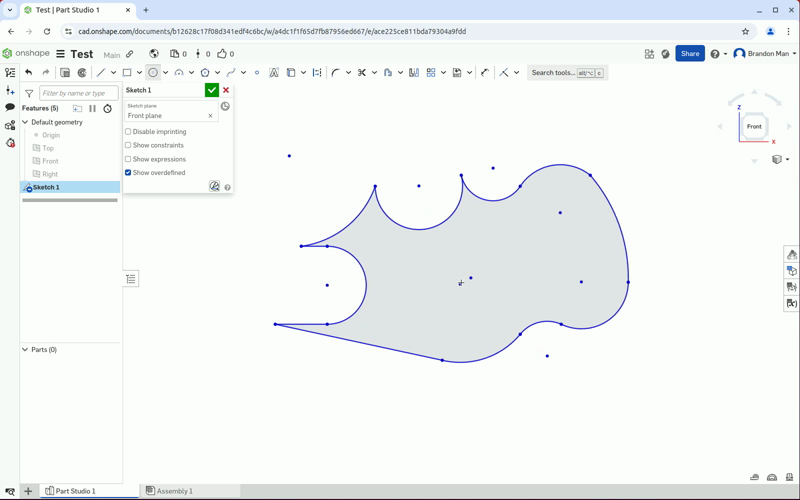
scroll(6)
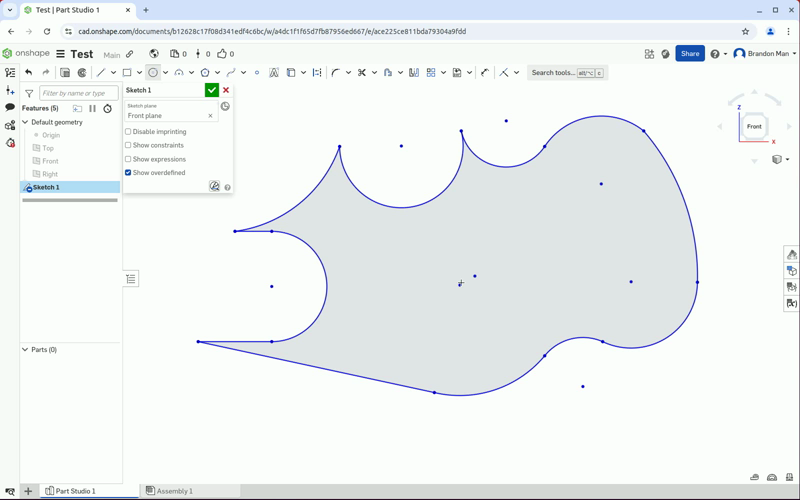
scroll(6)
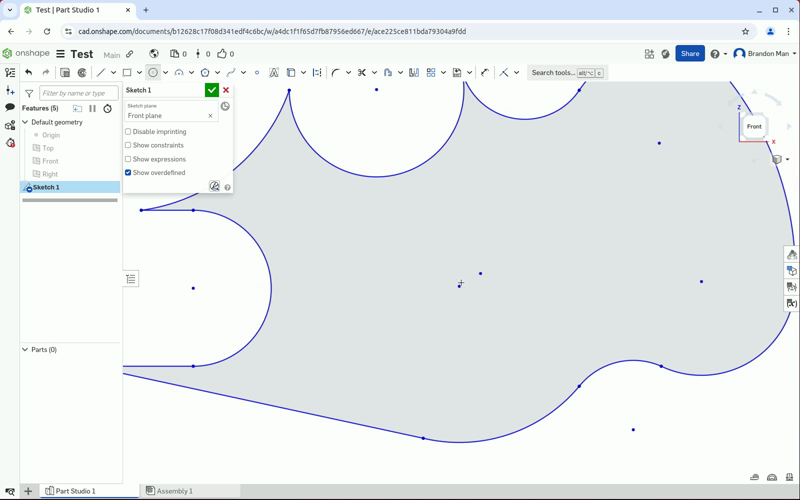
scroll(6)
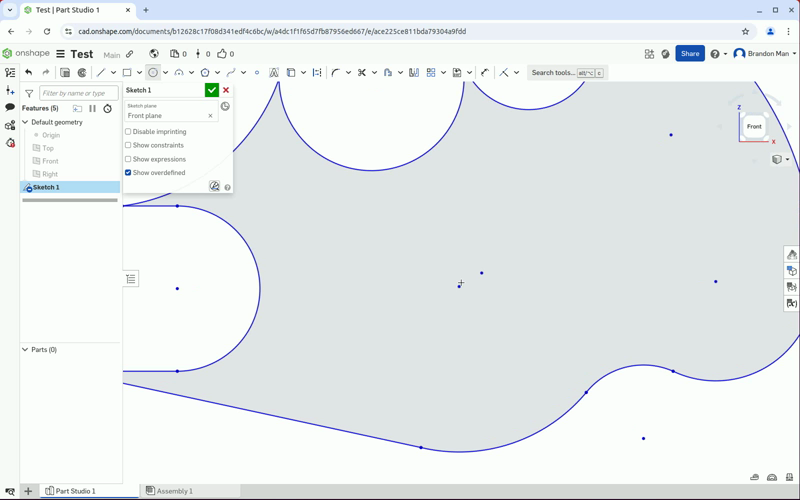
scroll(6)
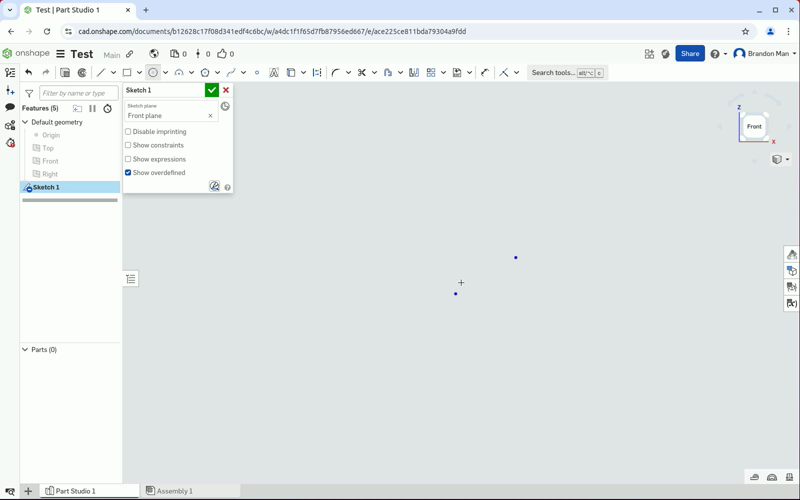
click(461, 282)
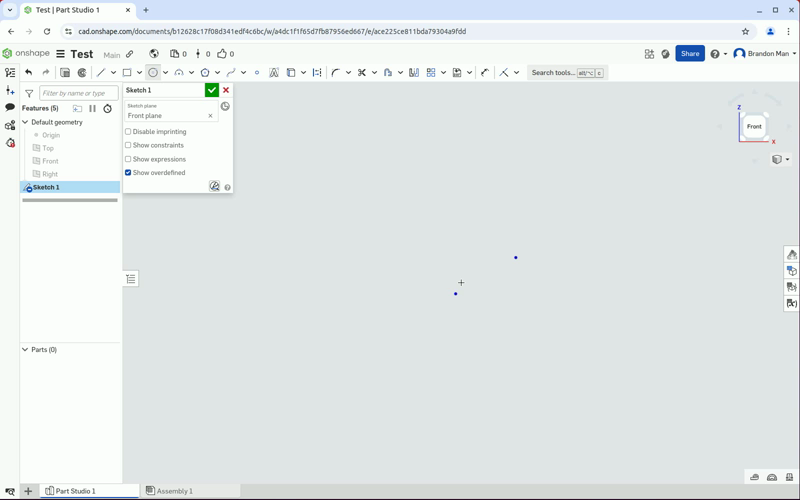
scroll(-6)
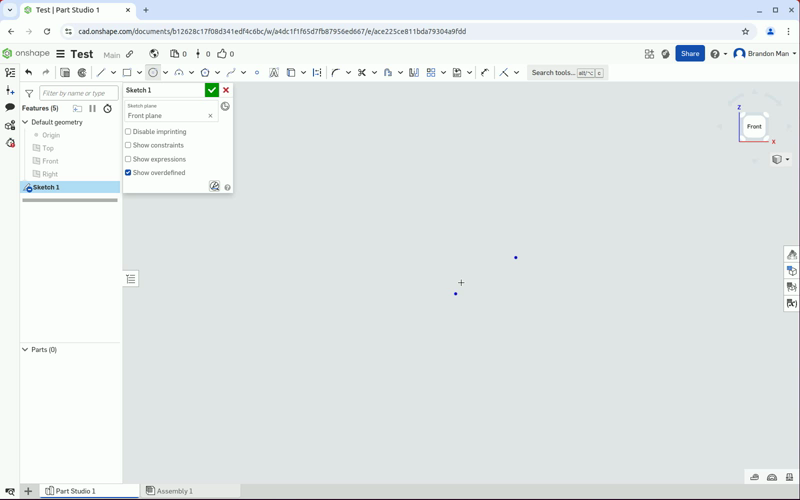
scroll(-6)
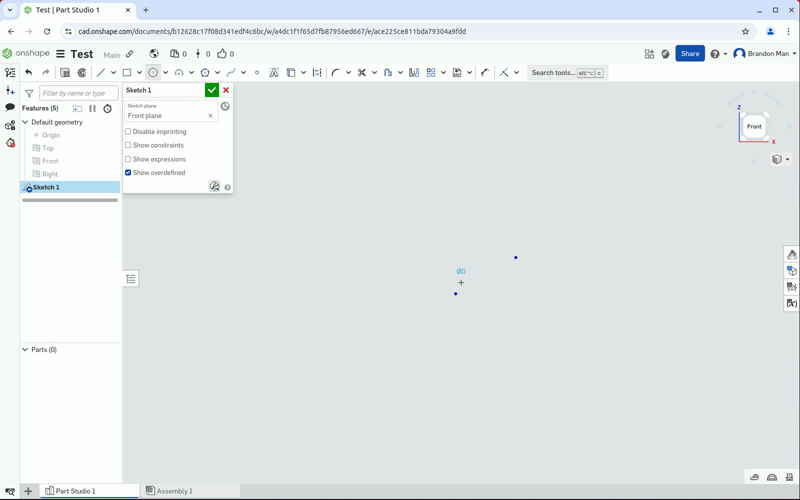
scroll(-6)
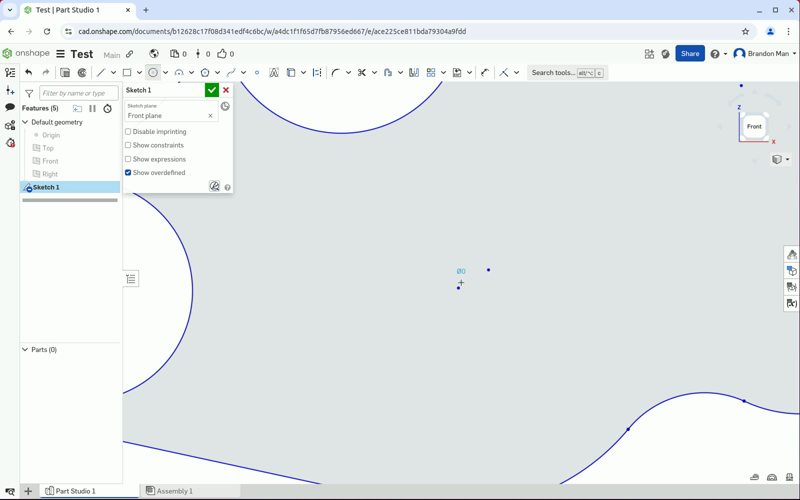
scroll(-6)
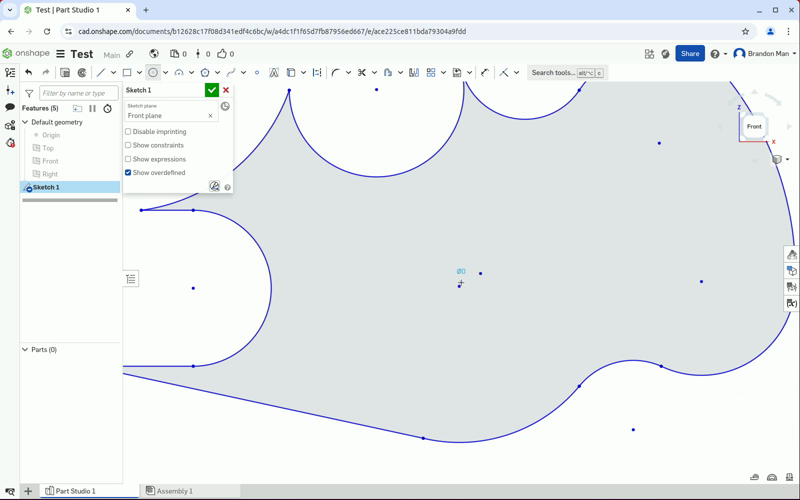
scroll(-6)
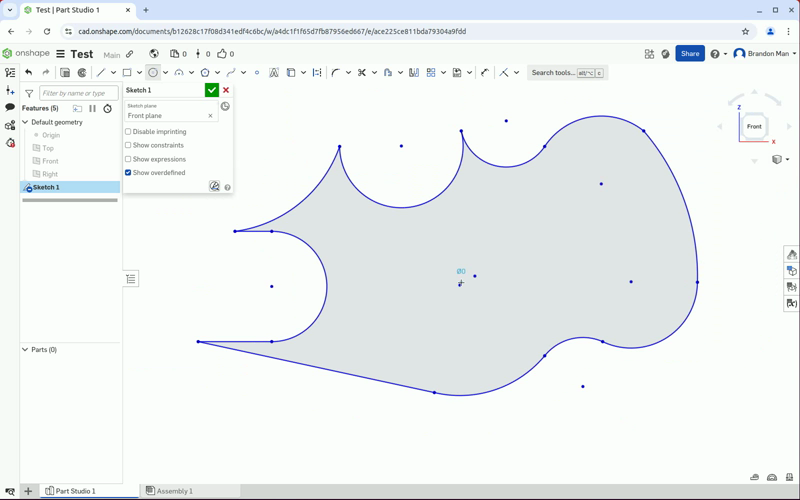
scroll(-6)
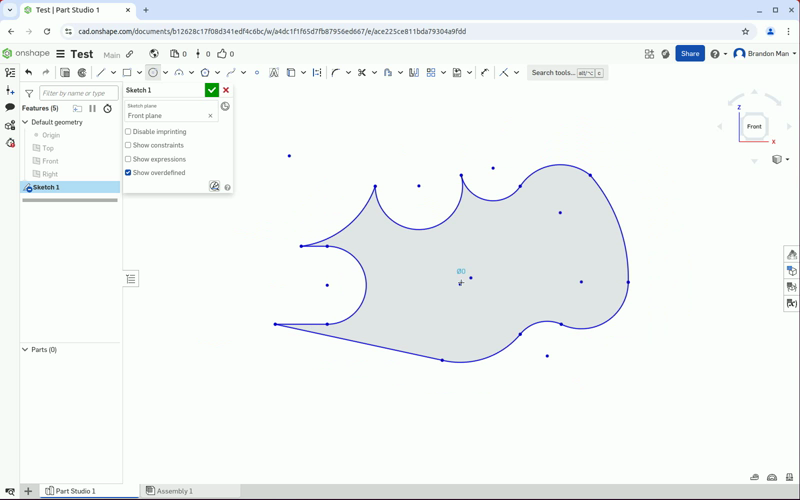
scroll(-6)
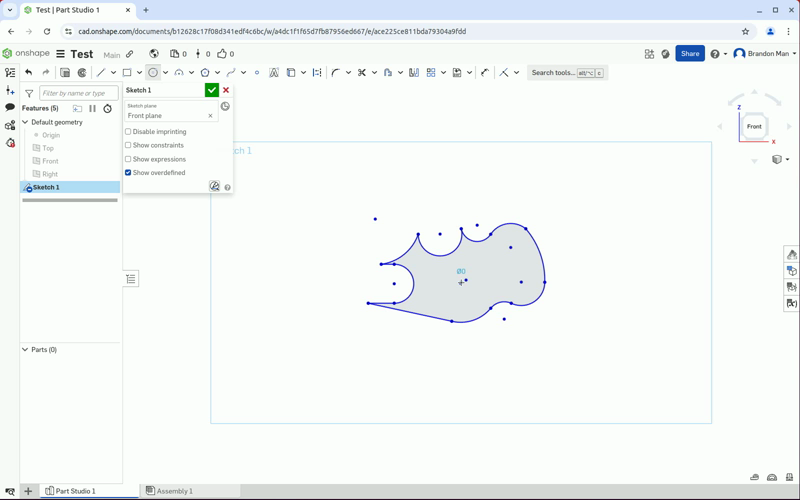
key_up(shift)
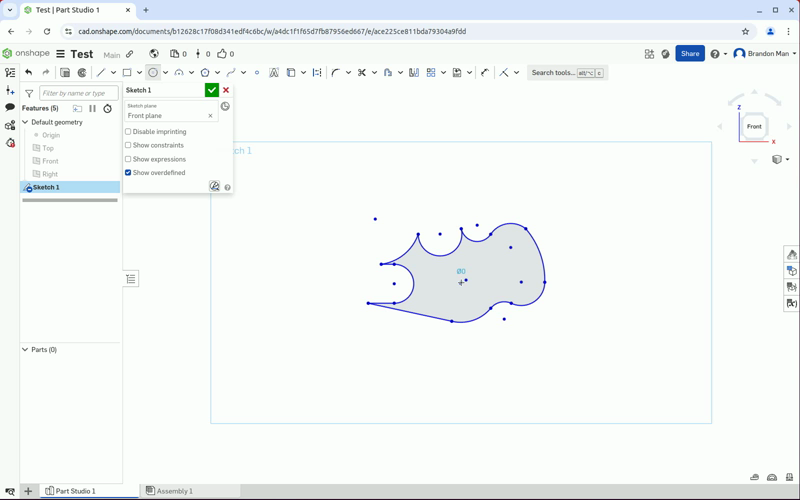
mouse_move(483, 282)
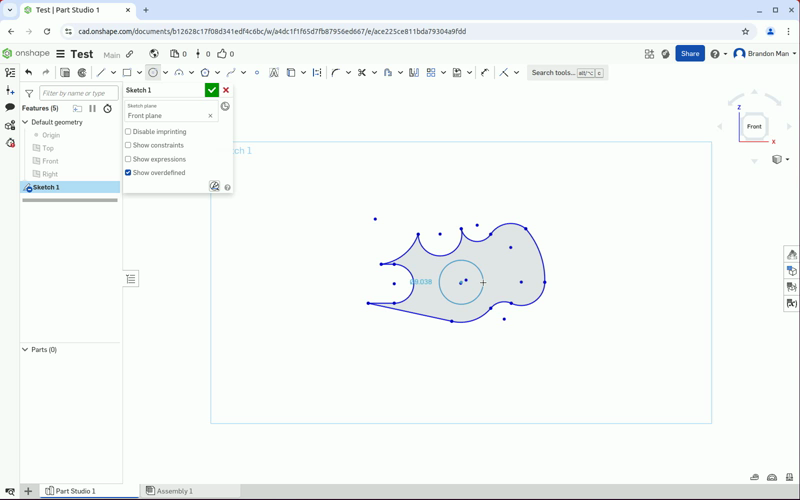
click(483, 282)
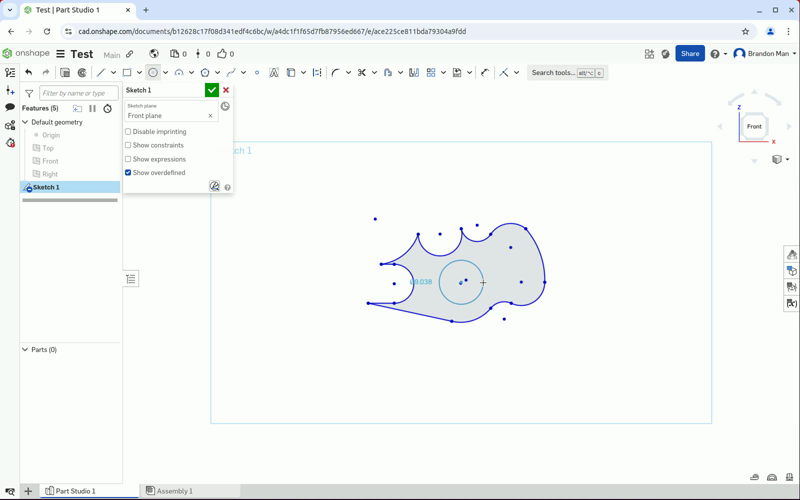
key(esc)
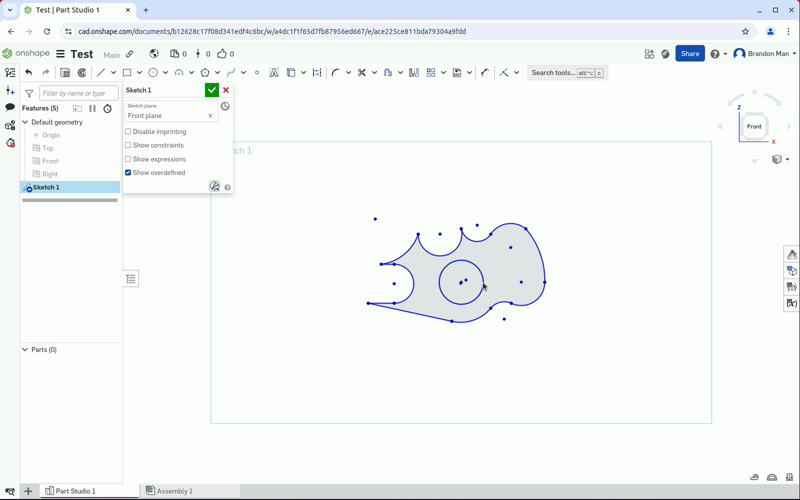
key(a)
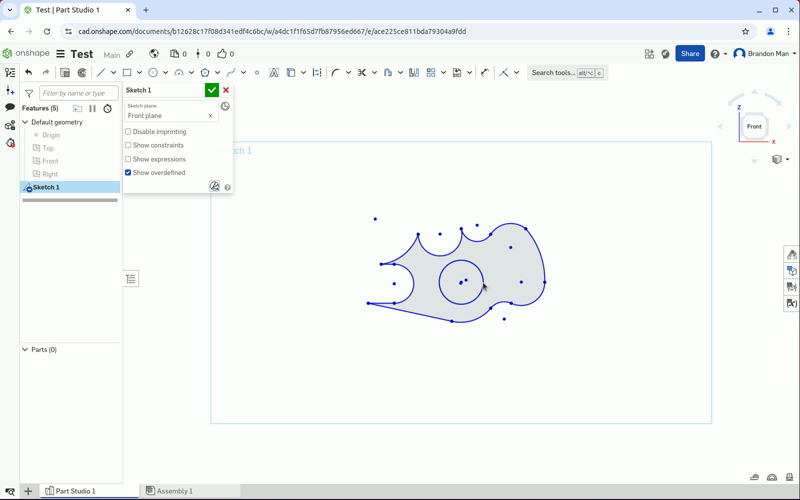
key_down(shift)
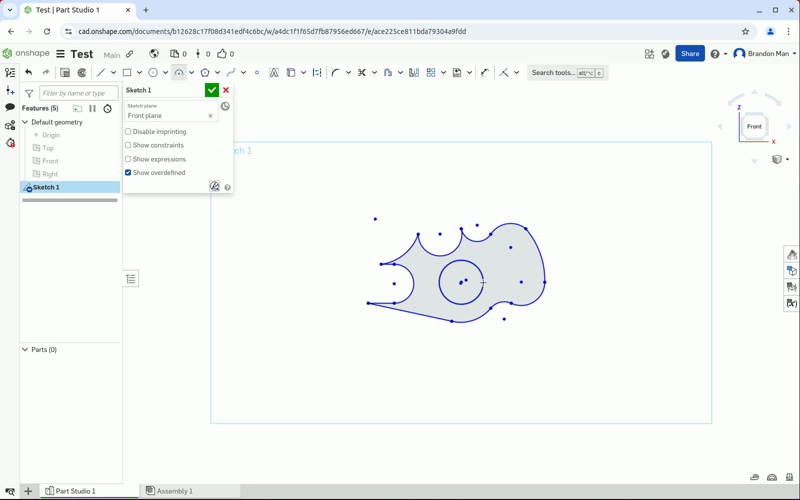
mouse_move(498, 250)
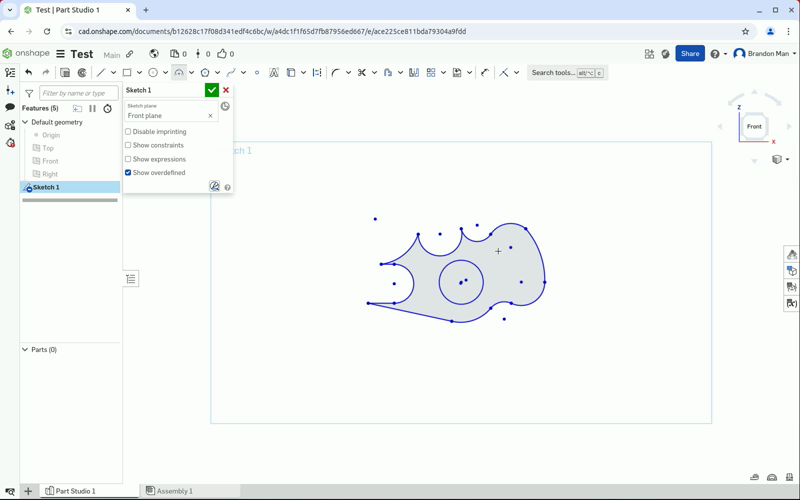
click(498, 250)
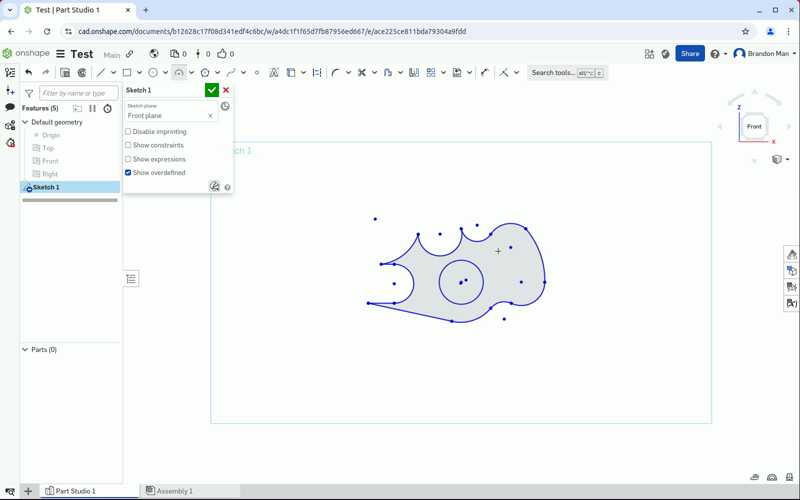
key_up(shift)
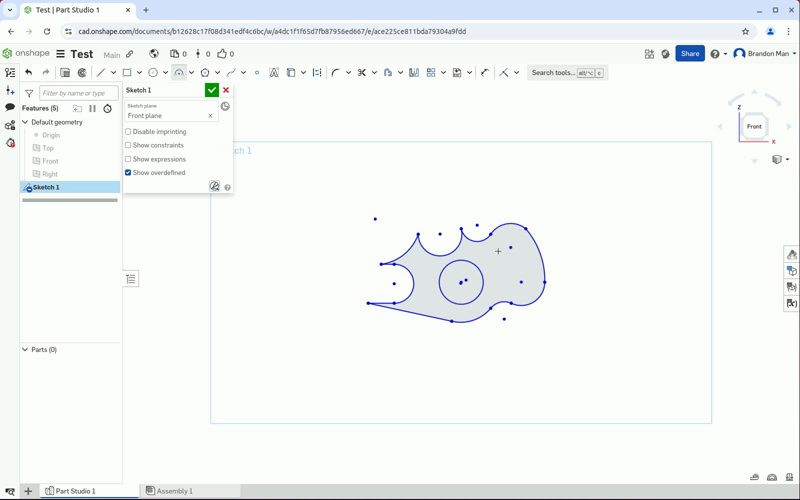
key_down(shift)
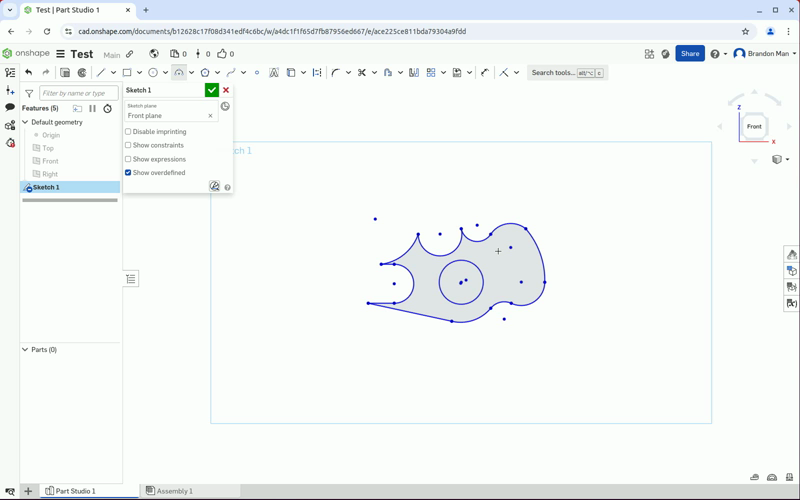
mouse_move(509, 282)
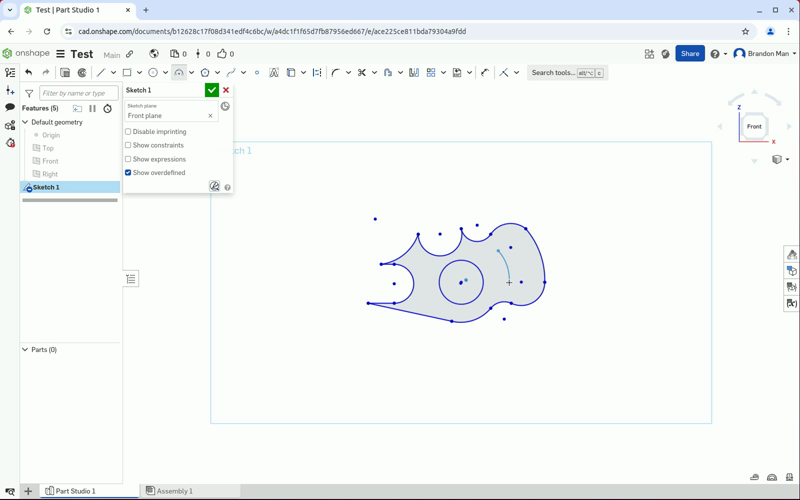
click(509, 282)
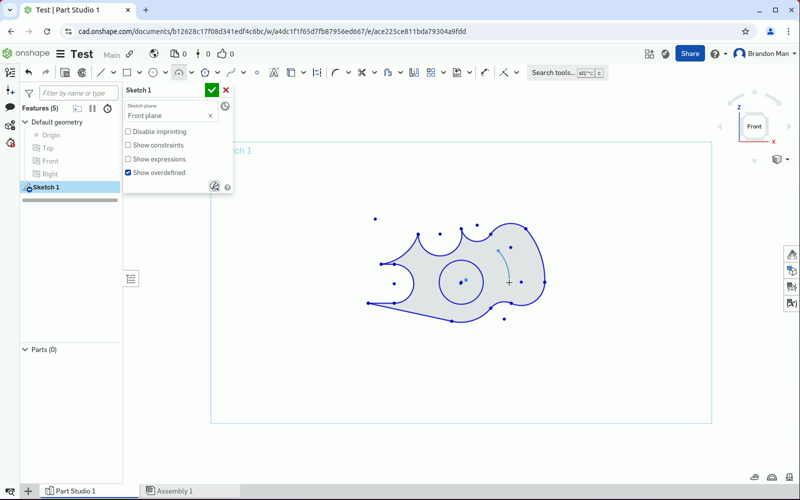
mouse_move(506, 265)
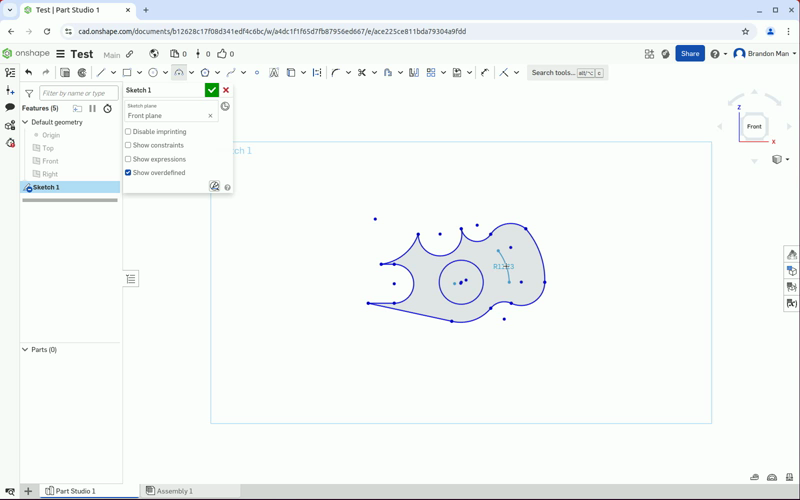
click(506, 265)
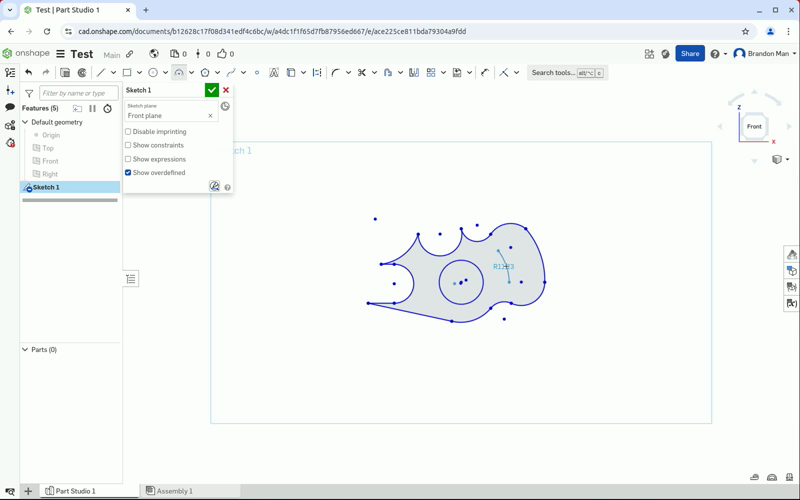
key_up(shift)
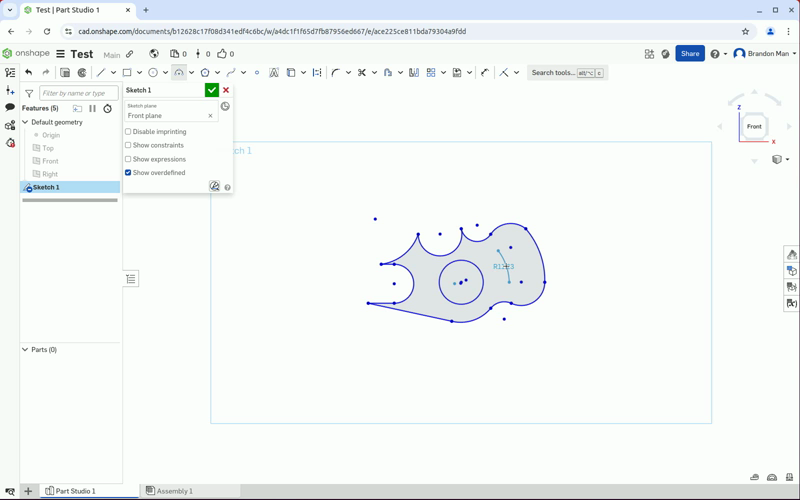
mouse_move(509, 282)
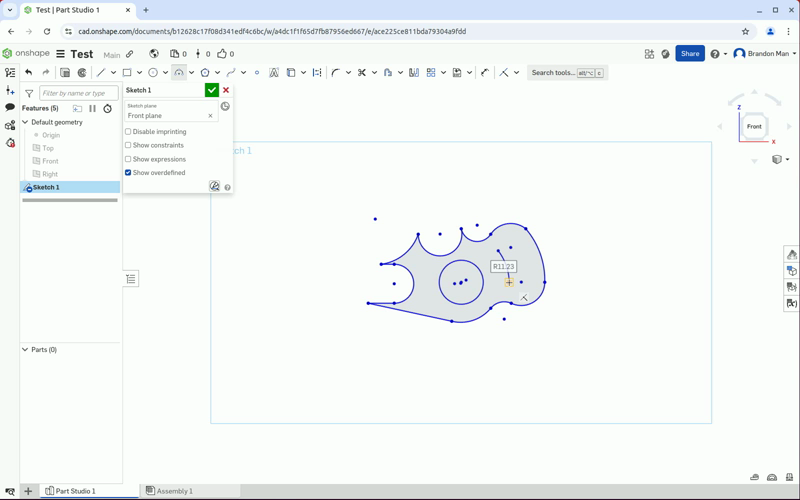
click(509, 282)
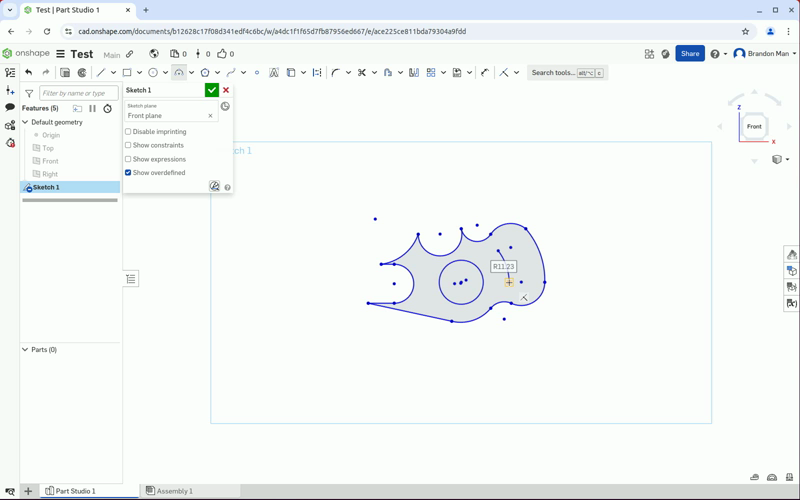
key_down(shift)
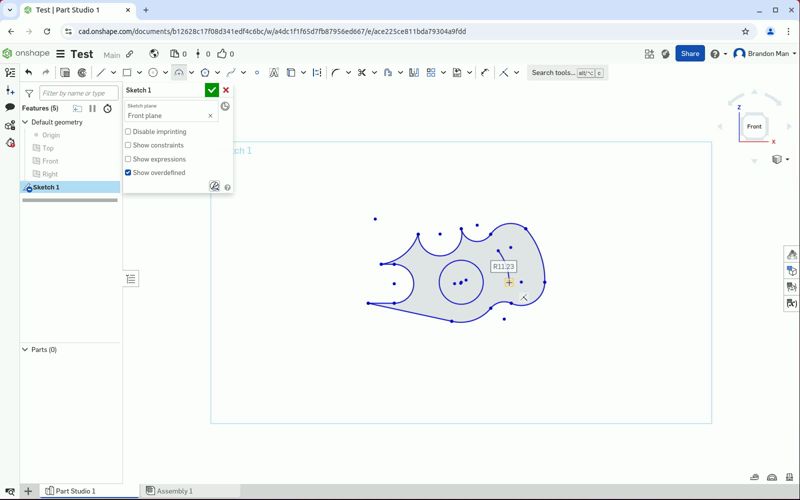
mouse_move(533, 282)
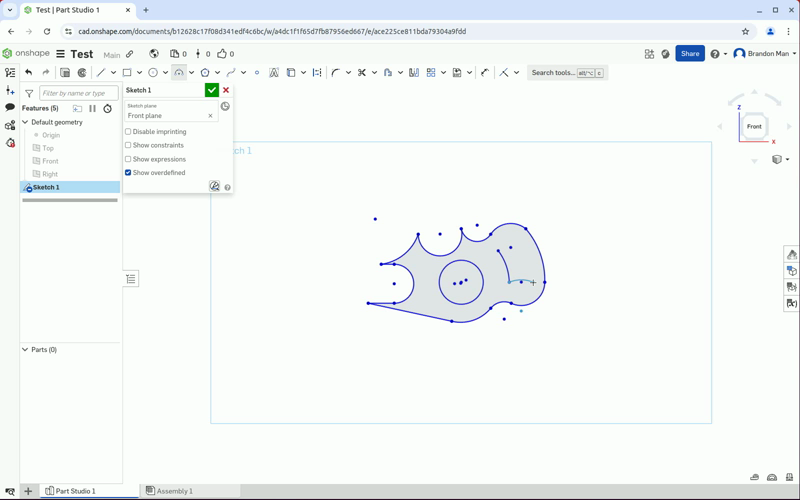
click(533, 282)
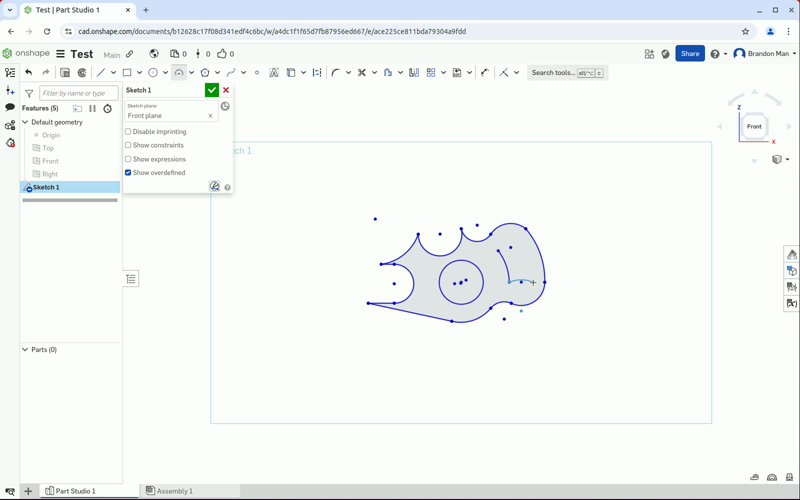
mouse_move(521, 294)
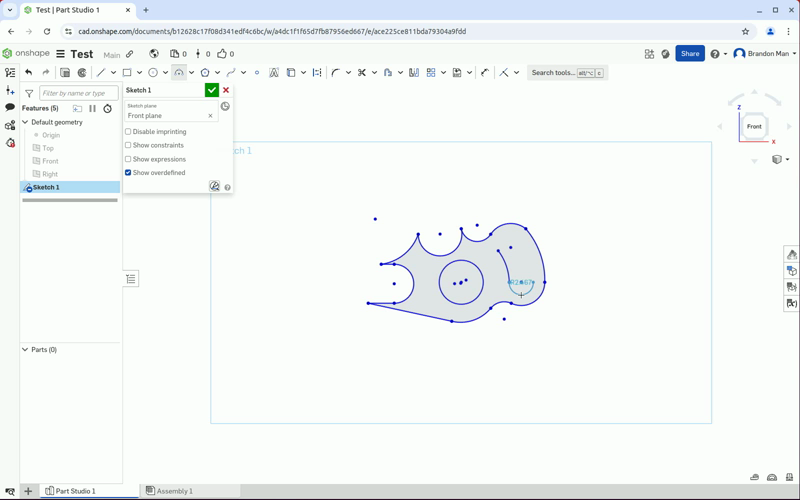
click(521, 294)
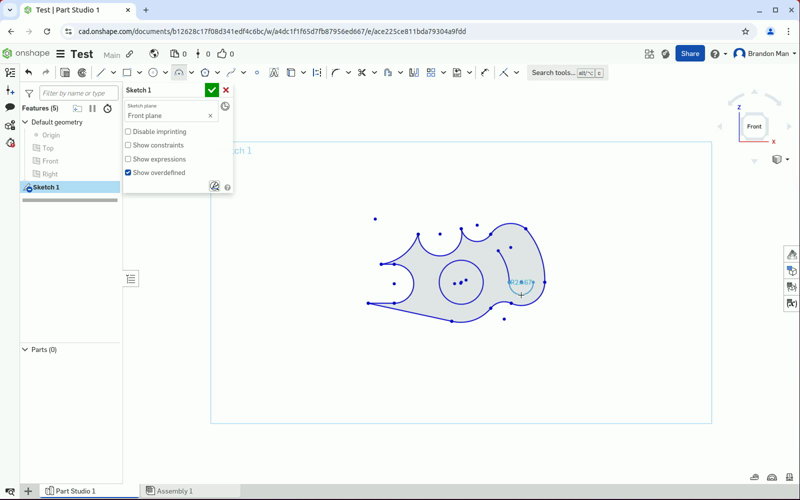
key_up(shift)
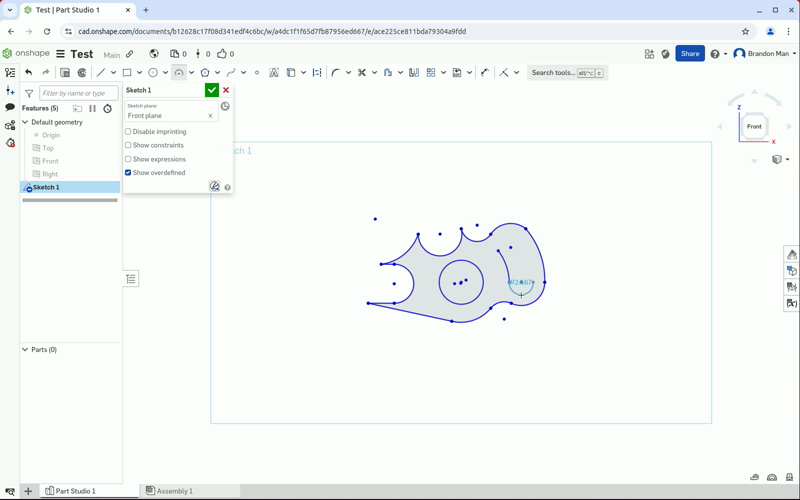
mouse_move(533, 282)
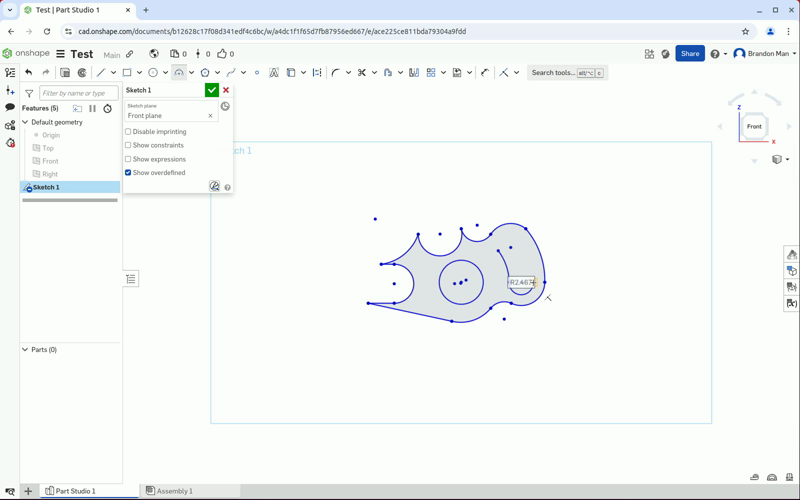
click(533, 282)
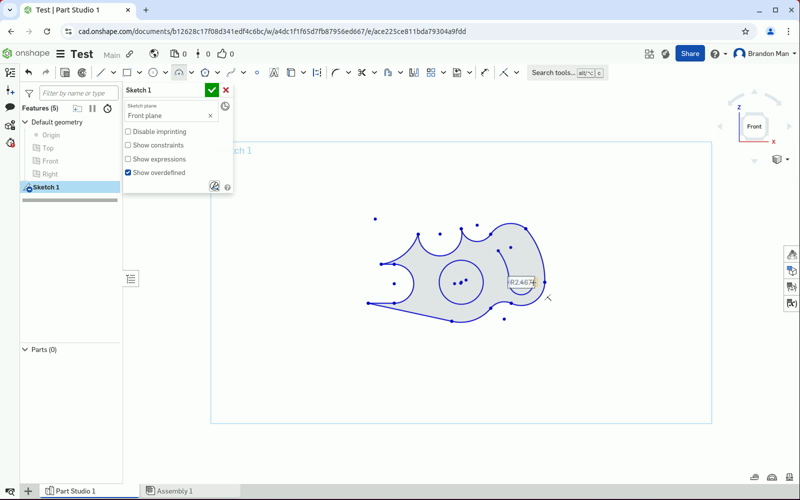
key_down(shift)
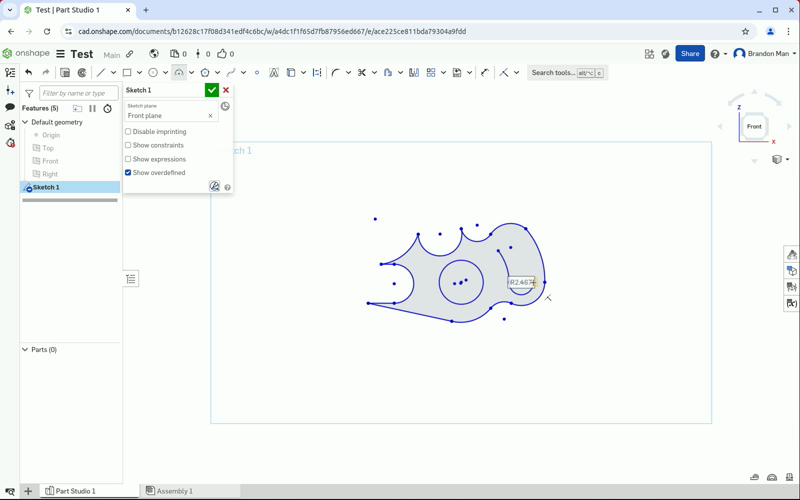
mouse_move(516, 236)
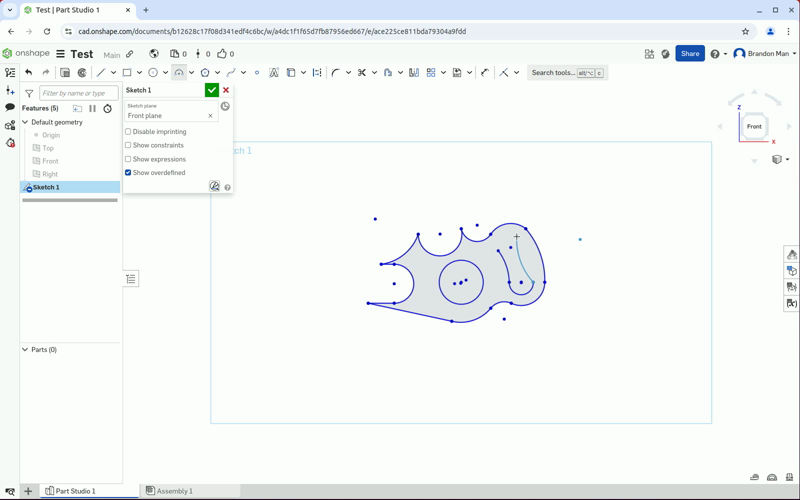
click(516, 236)
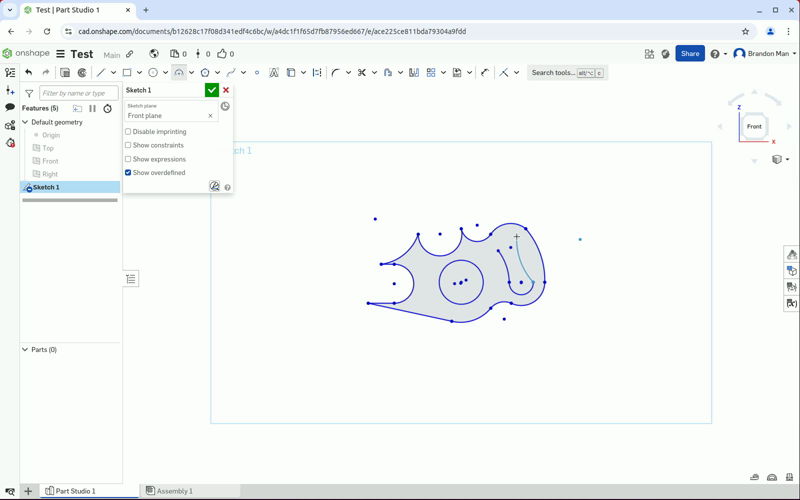
mouse_move(529, 257)
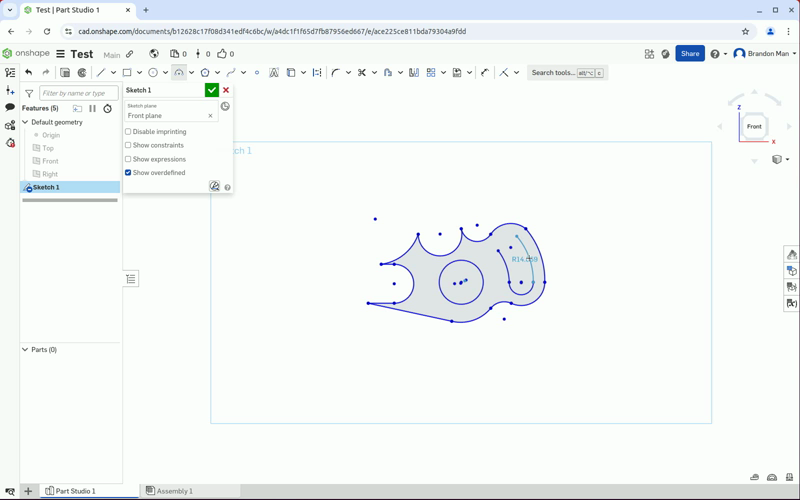
click(529, 257)
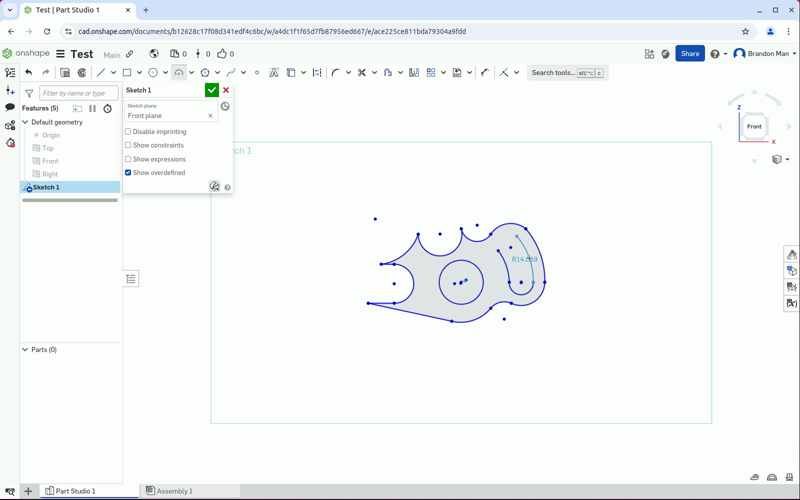
key_up(shift)
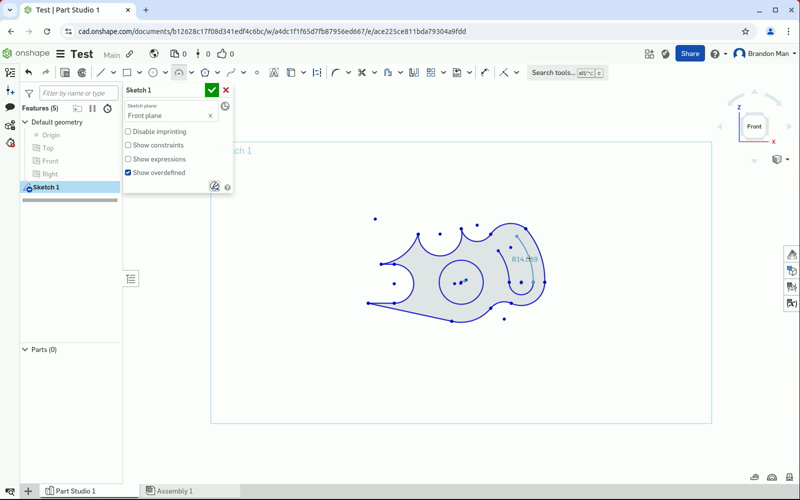
mouse_move(516, 236)
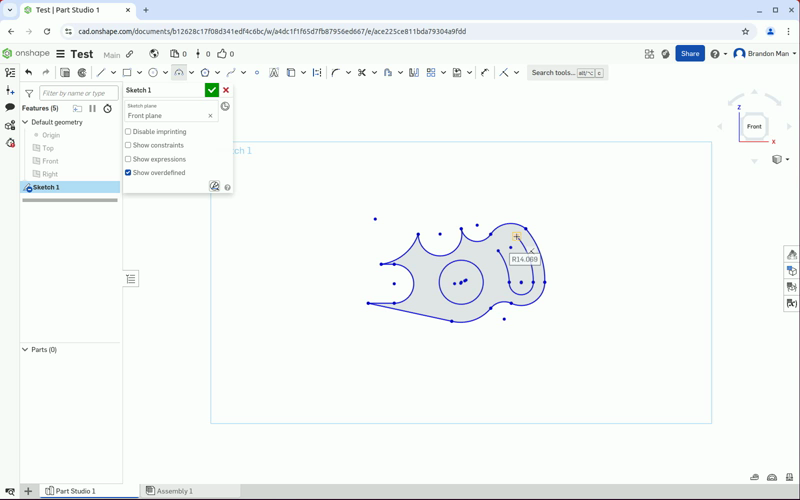
click(516, 236)
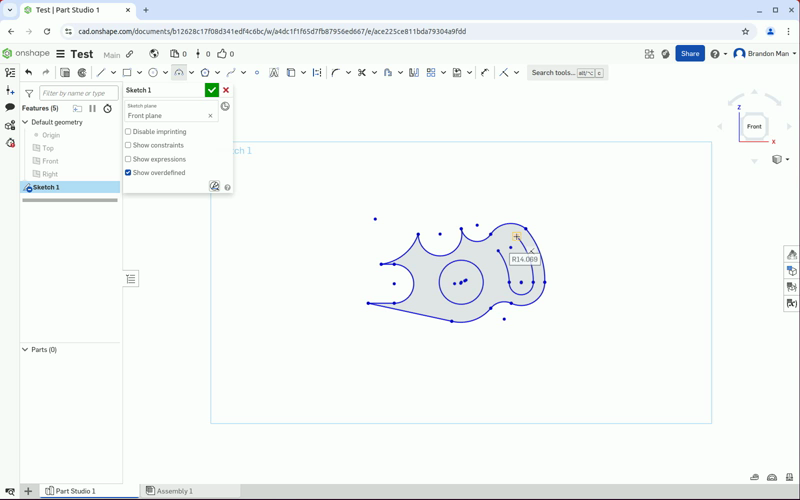
mouse_move(498, 250)
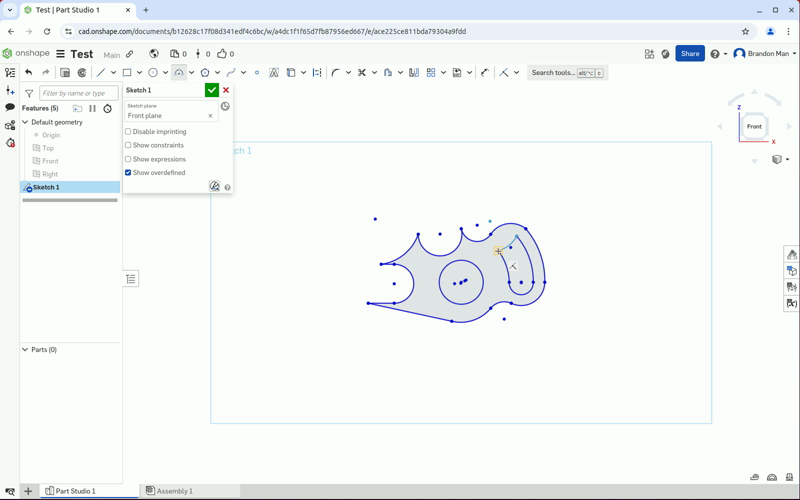
click(498, 250)
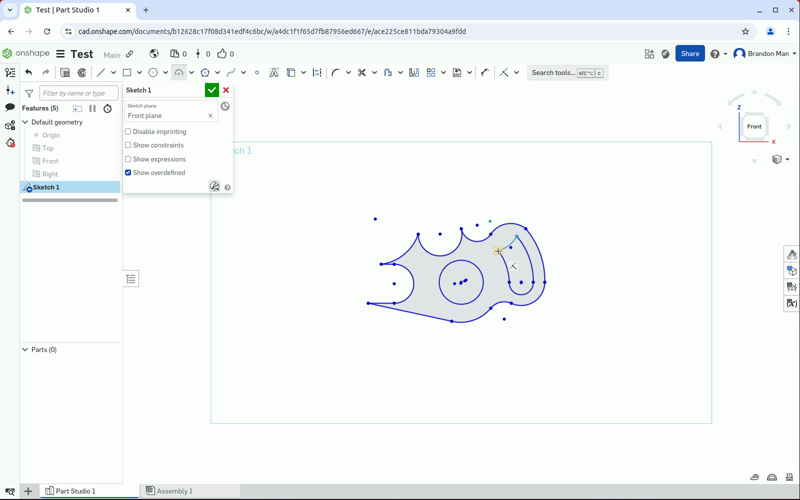
key_down(shift)
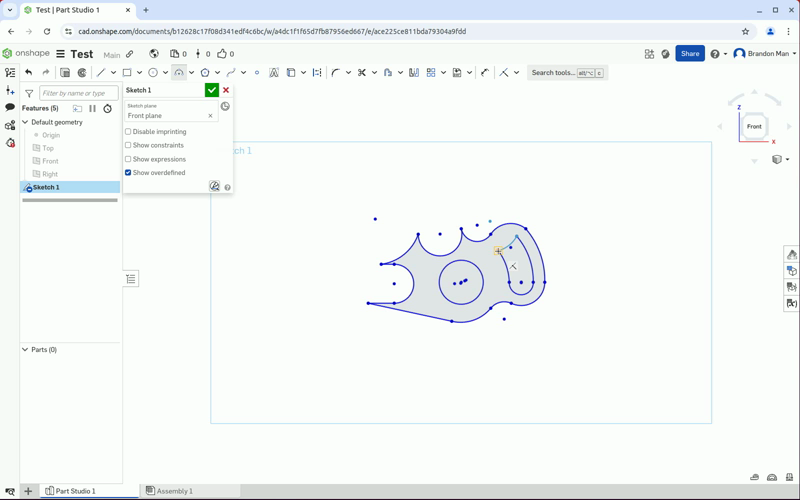
mouse_move(500, 234)
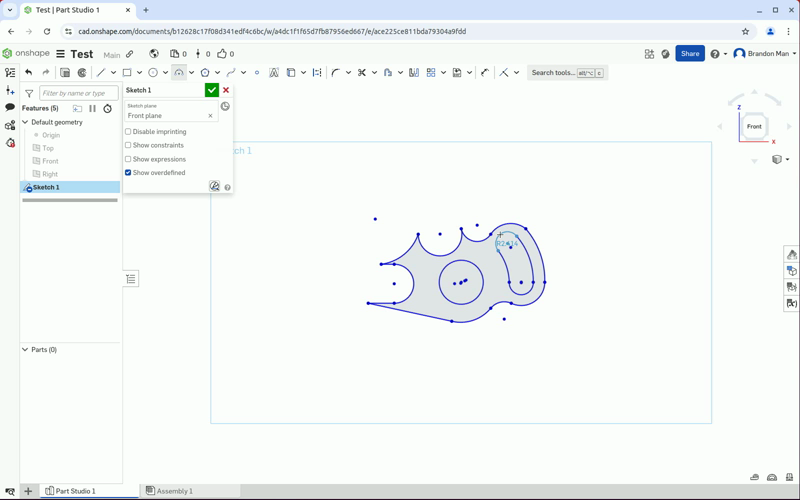
click(500, 234)
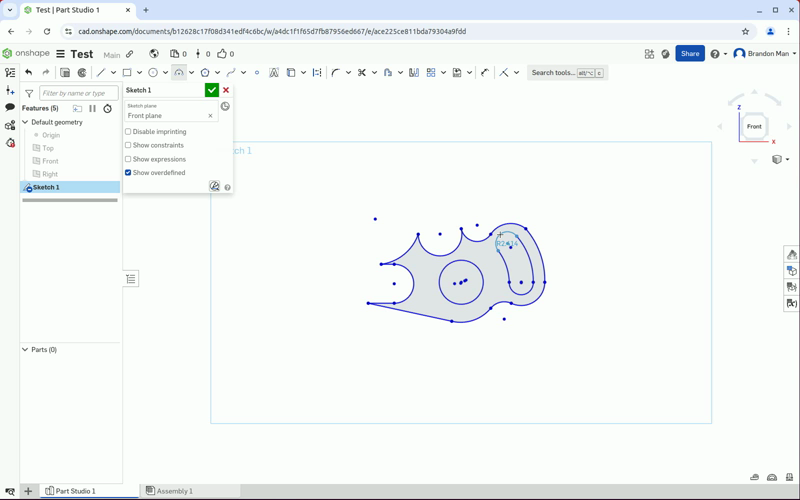
key_up(shift)
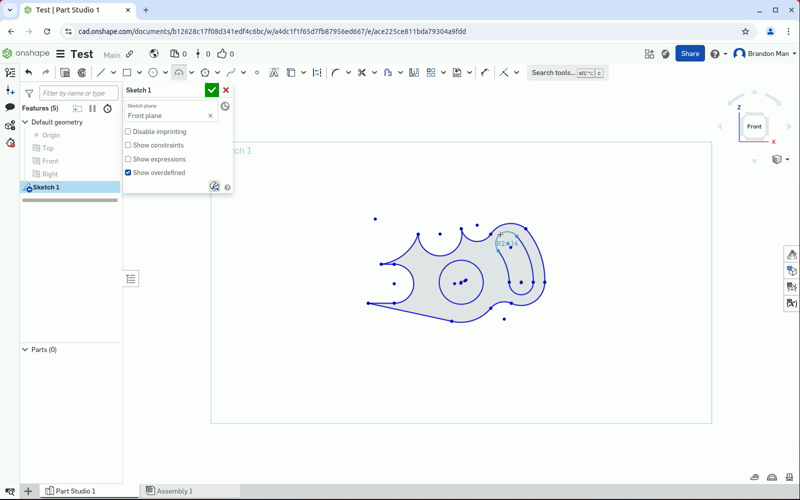
key(esc)
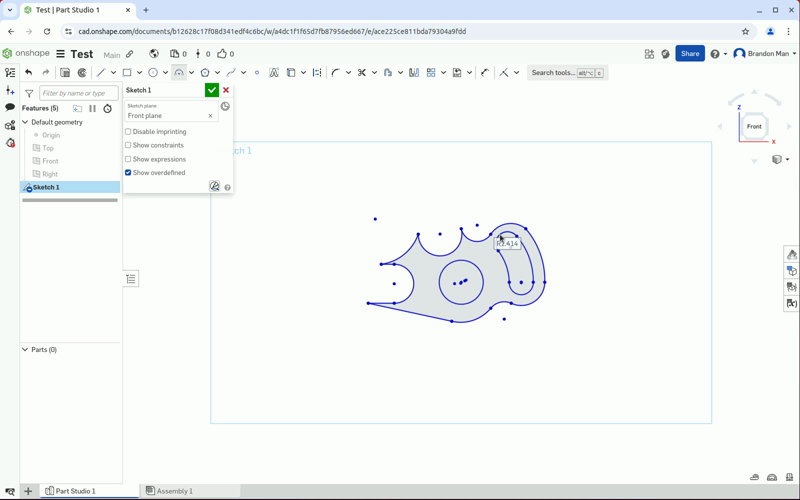
mouse_move(411, 296)
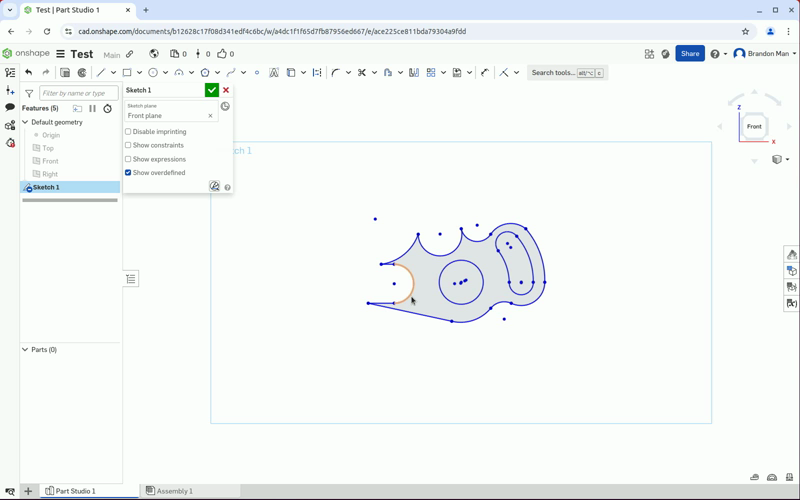
click(411, 296)
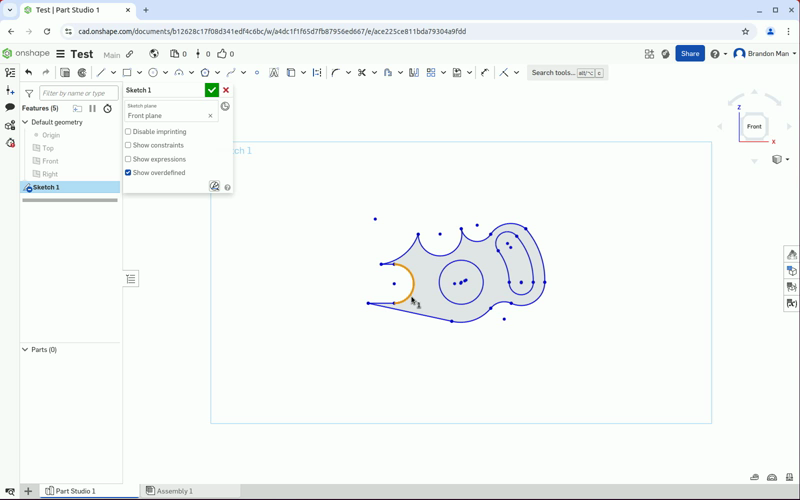
mouse_move(73, 352)
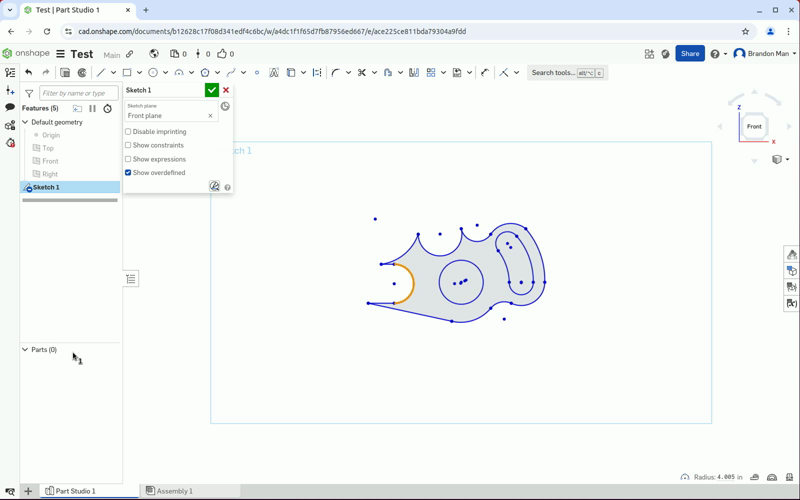
key(shift+y)
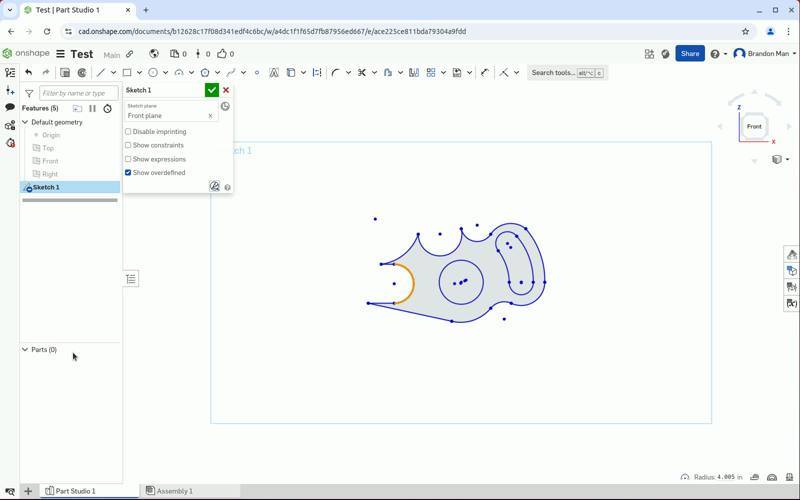
key(shift+e)
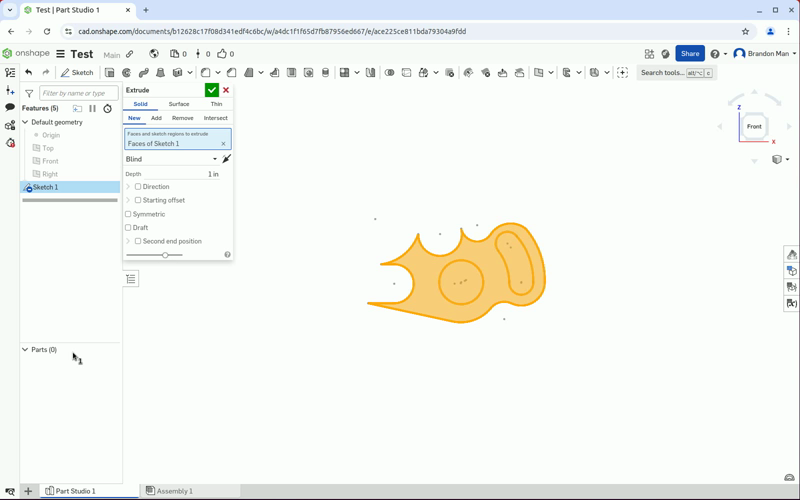
mouse_move(143, 106)
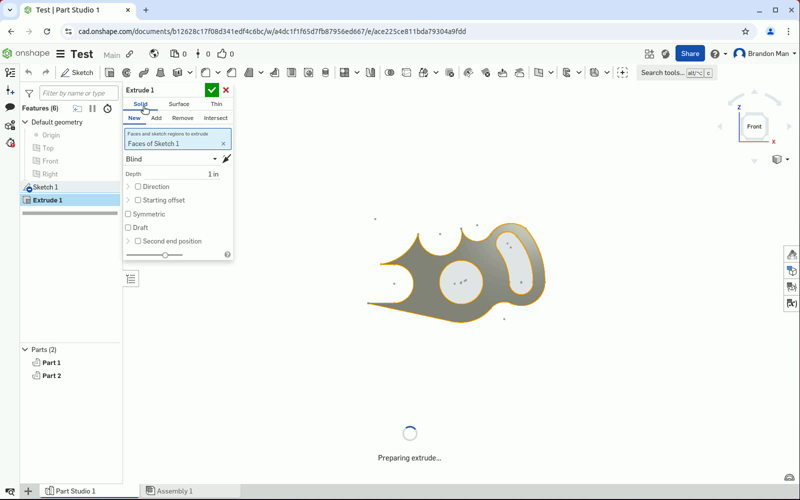
click(143, 106)
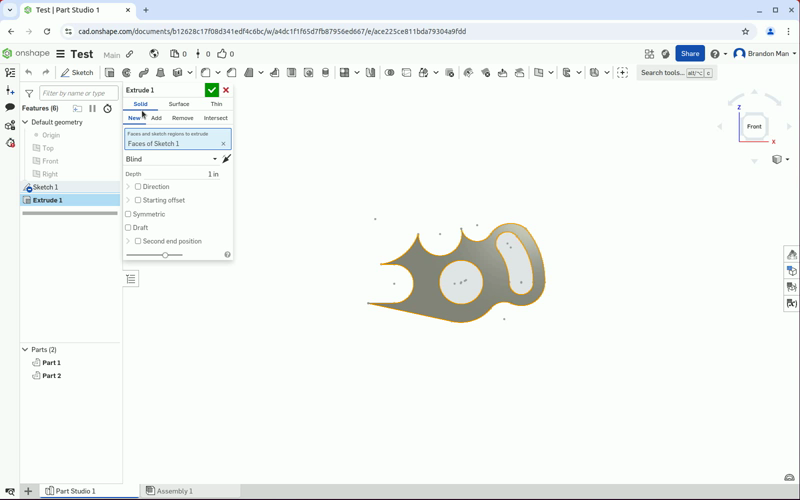
mouse_move(137, 120)
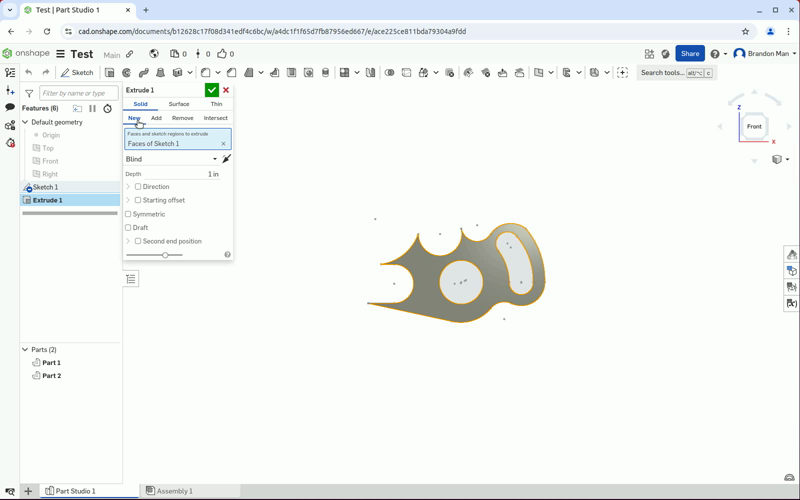
click(137, 120)
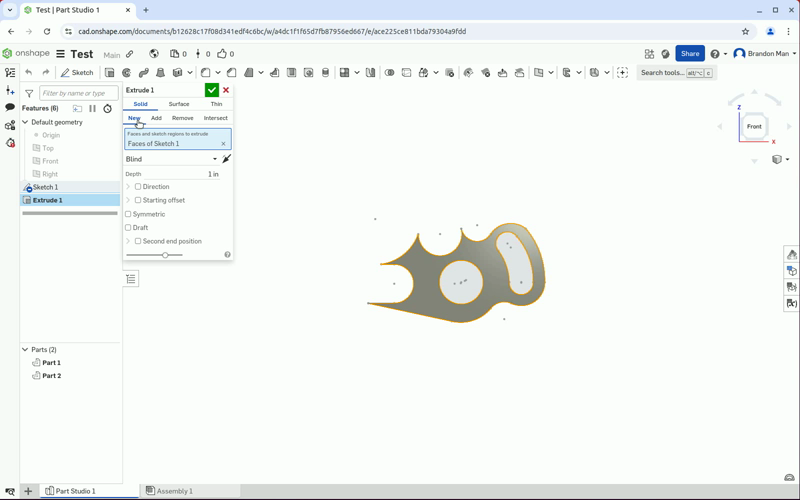
key(tab, 4)
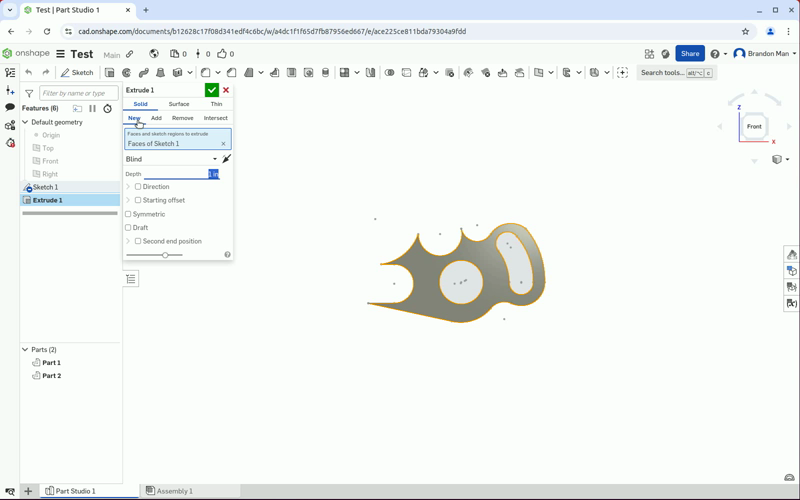
text(5.296)
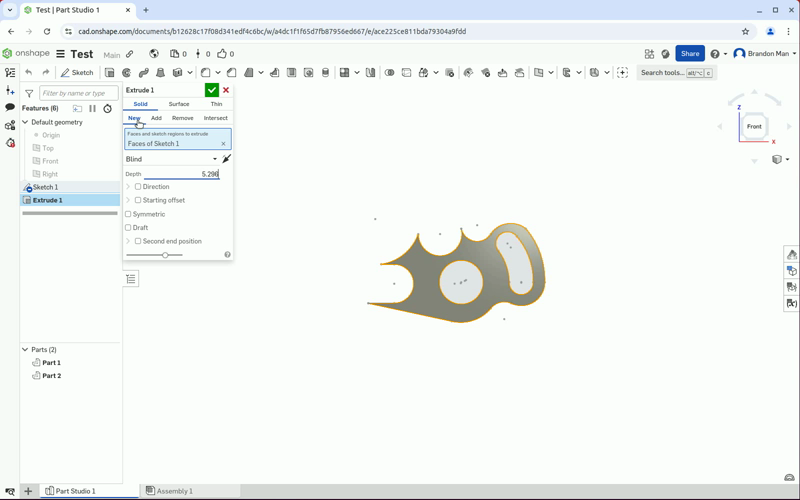
key(tab, 3)
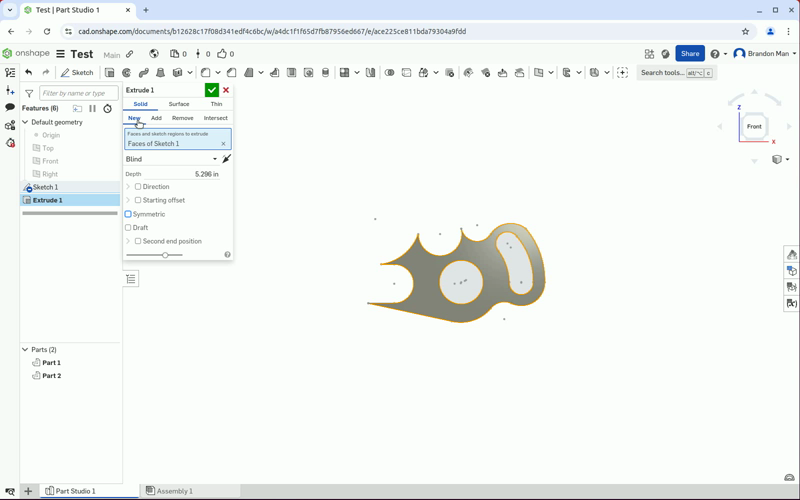
key(space)
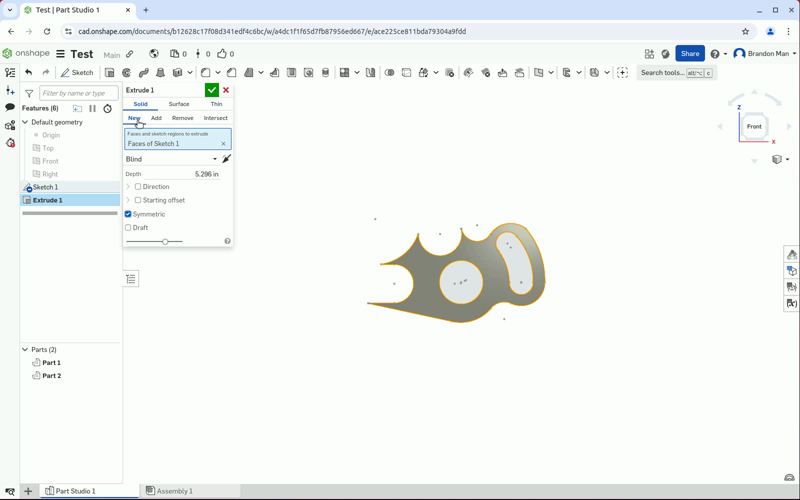
key(enter)
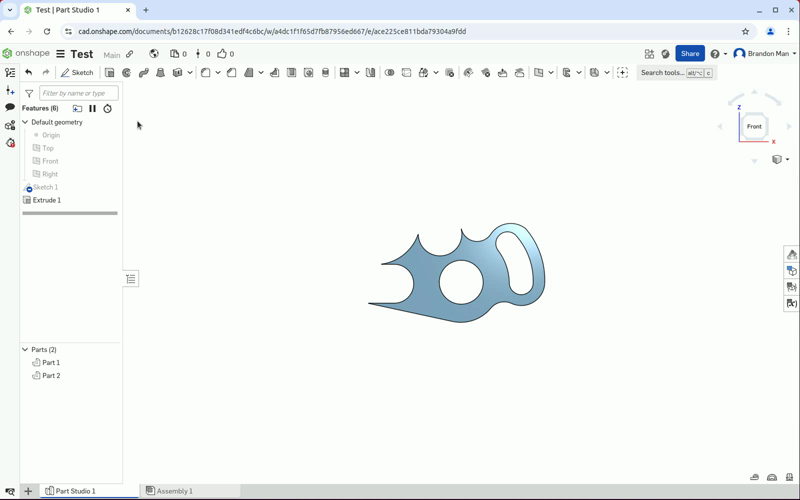
key(shift+h)
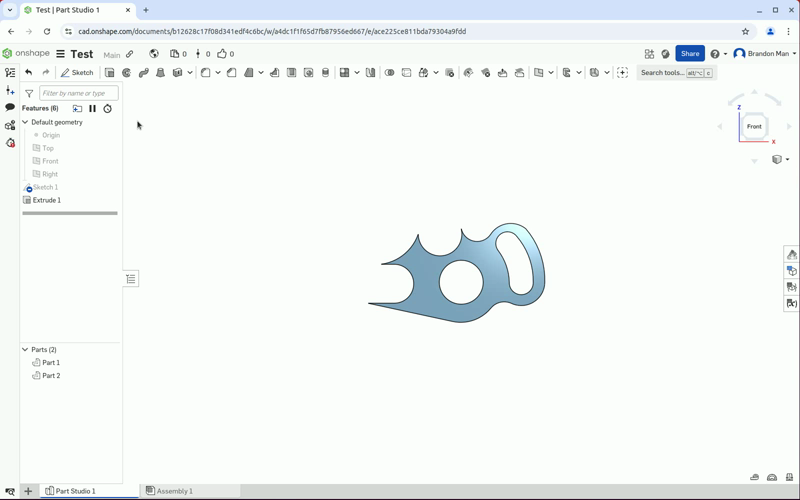
key(shift+h)
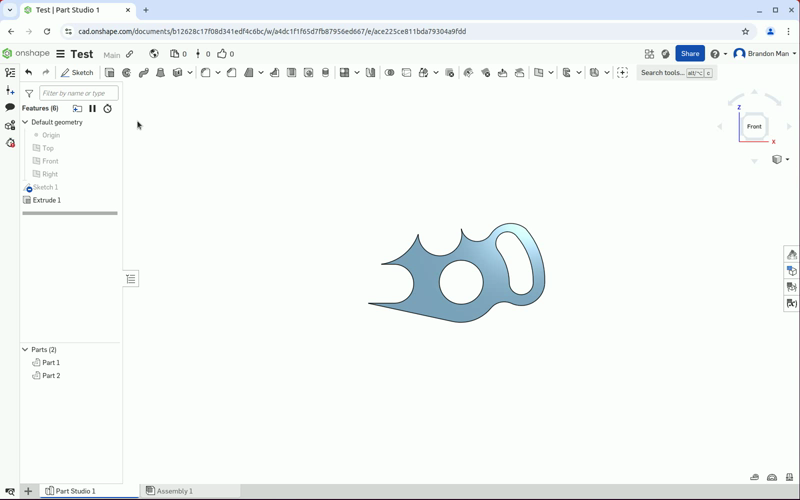
mouse_move(73, 189)
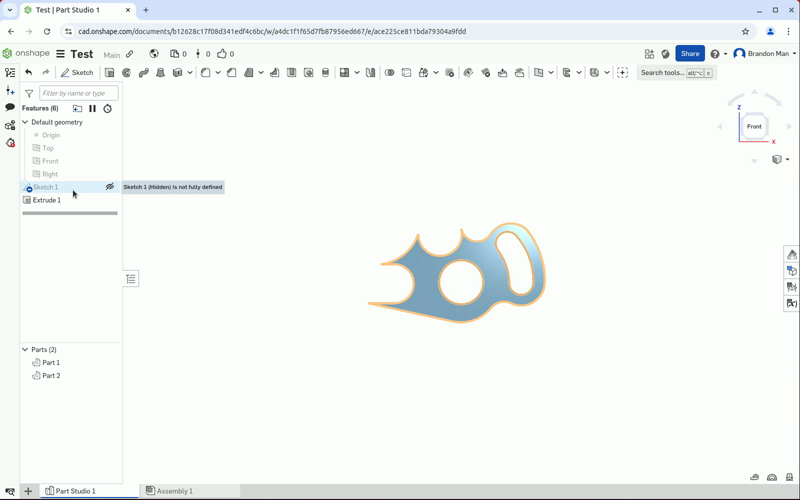
click(73, 189)
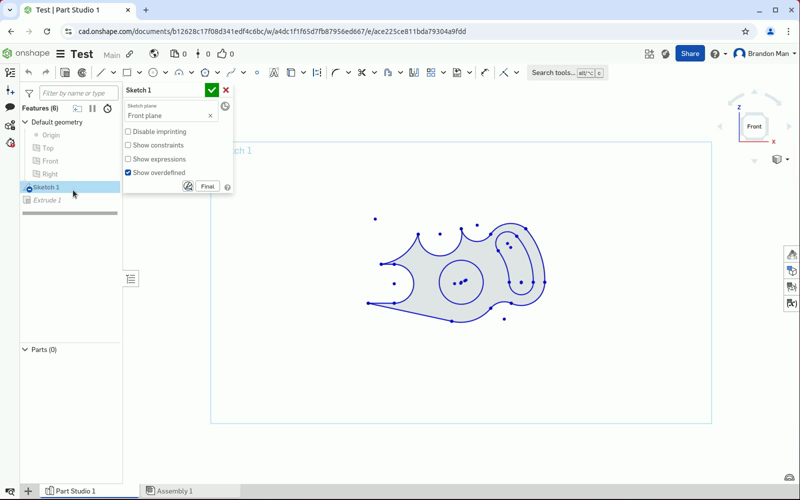
mouse_move(229, 92)
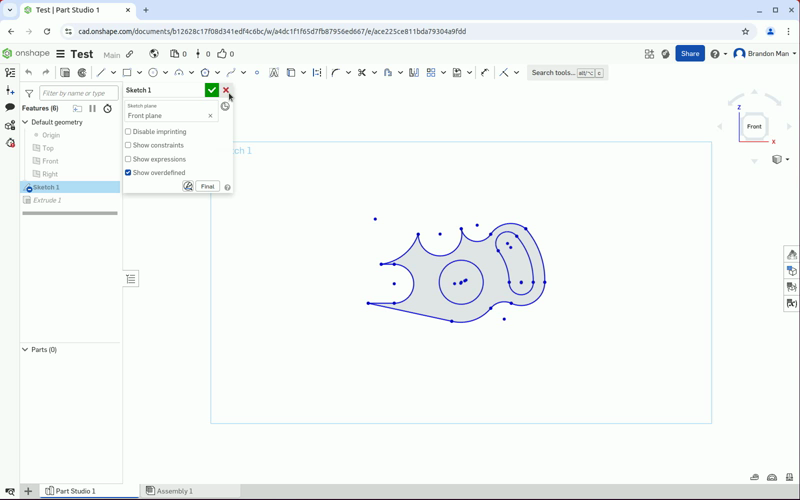
click(229, 92)
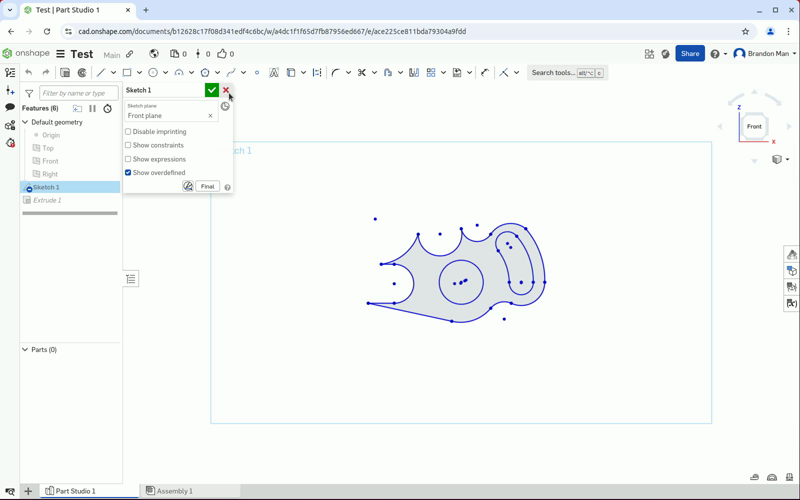
key(shift+s)
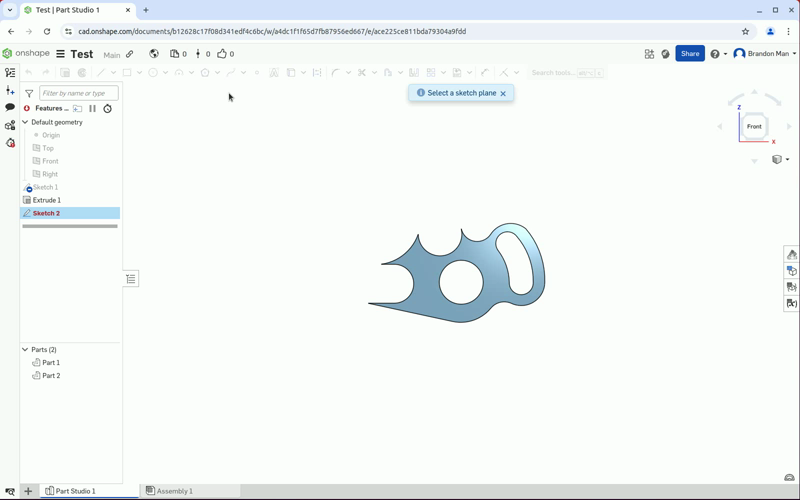
mouse_move(73, 163)
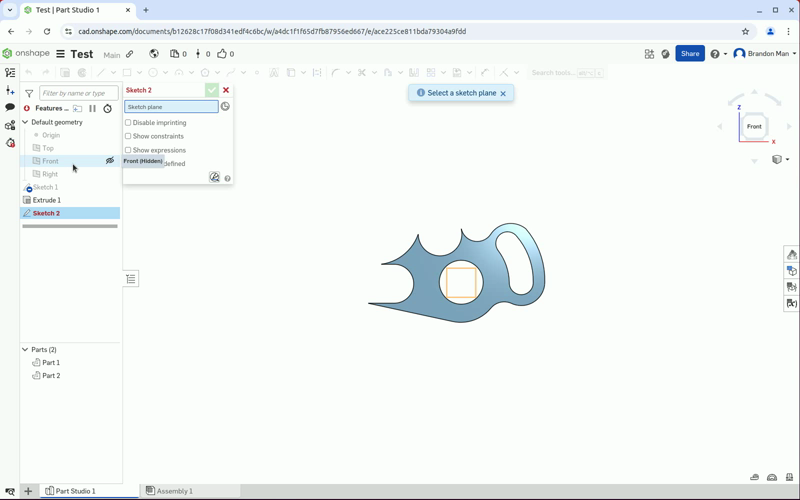
click(73, 163)
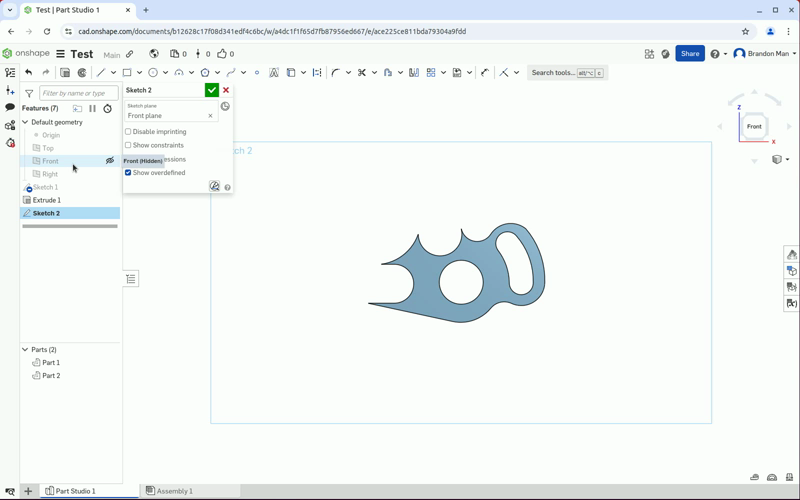
mouse_move(73, 352)
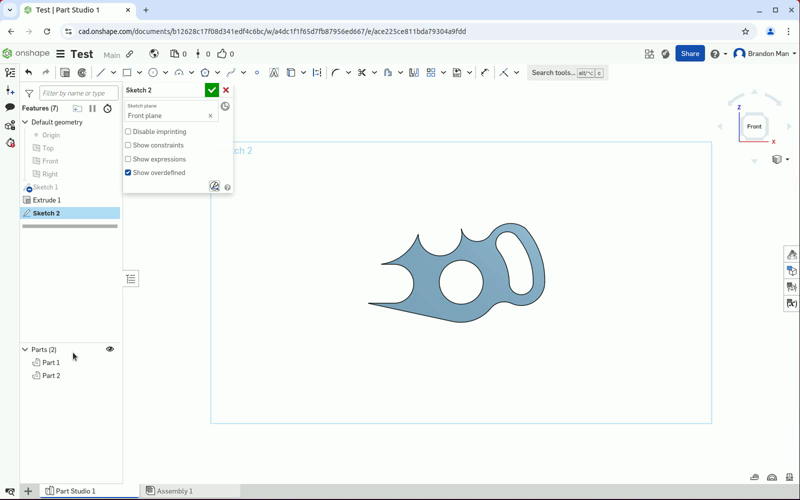
key(y)
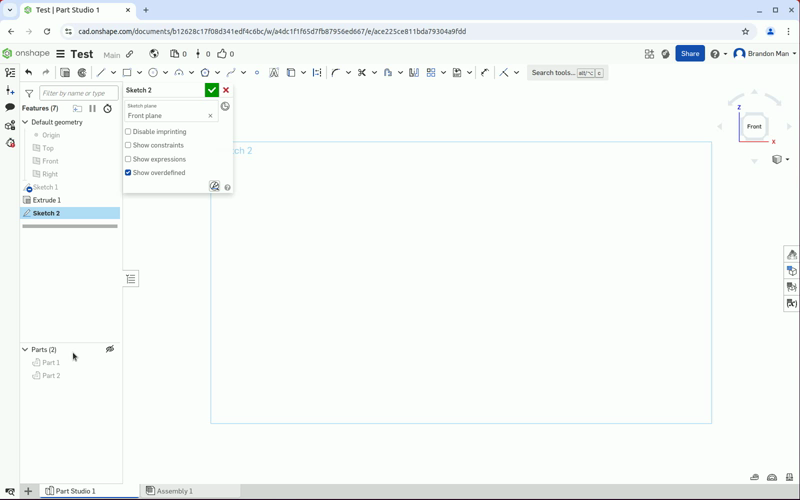
key(c)
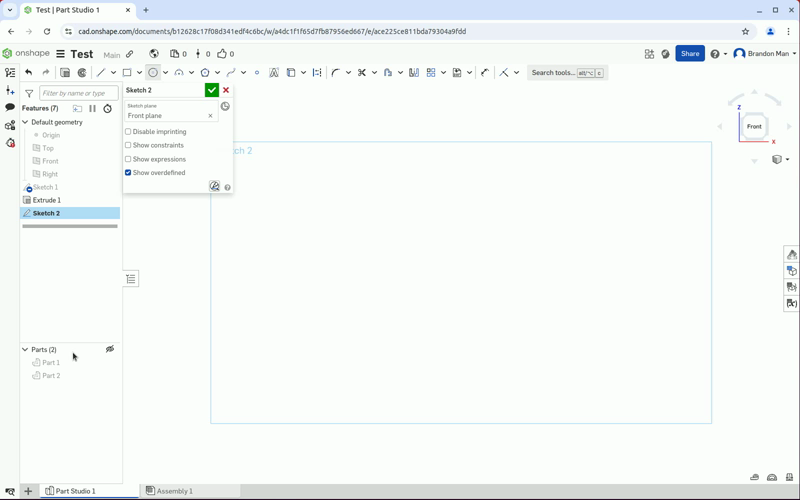
key_down(shift)
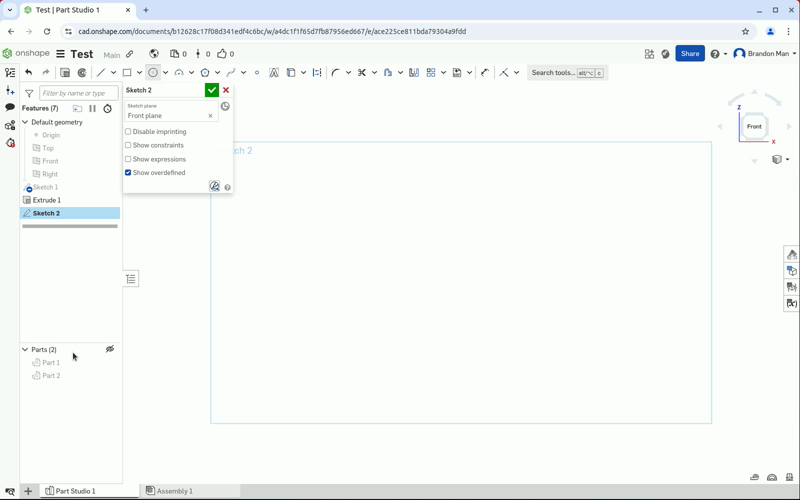
mouse_move(461, 282)
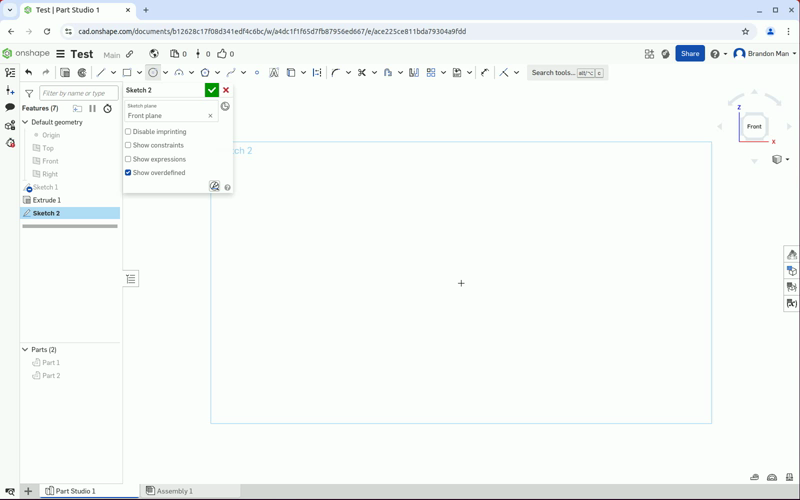
click(461, 282)
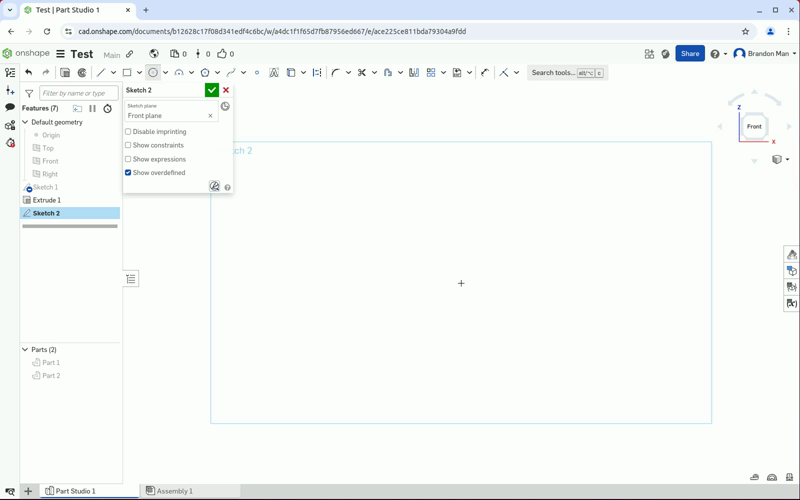
key_up(shift)
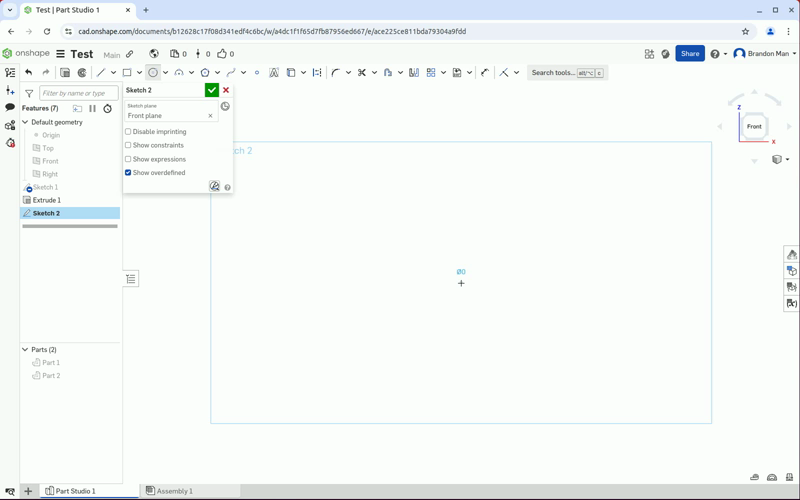
mouse_move(485, 282)
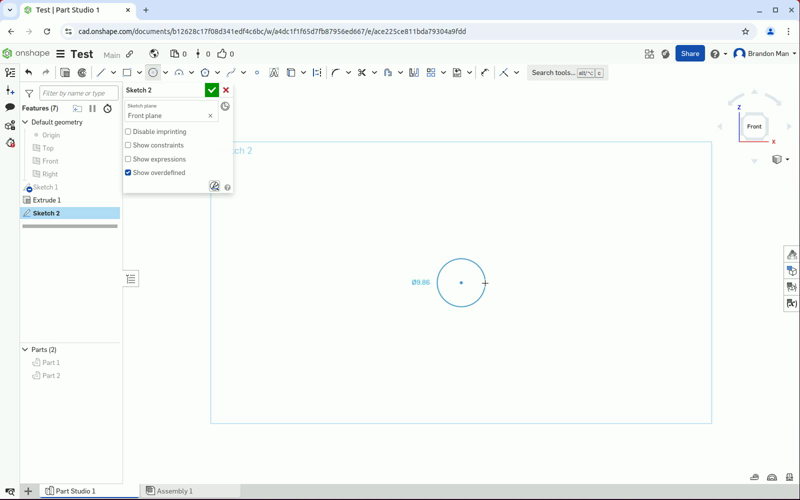
click(485, 282)
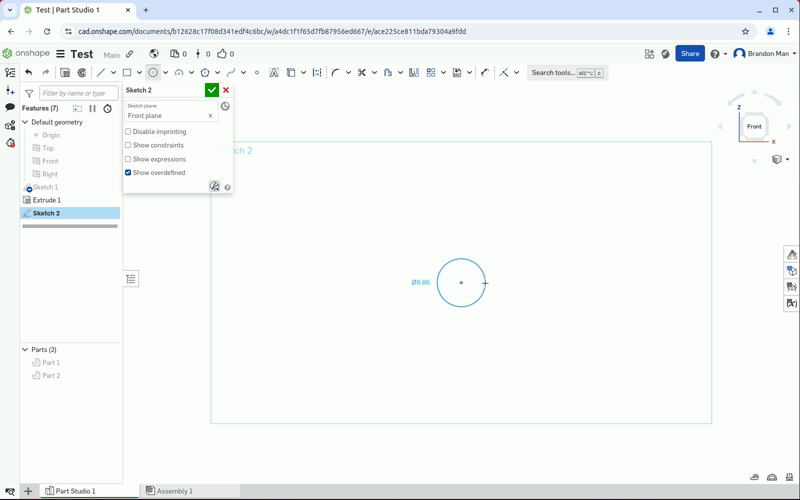
key(esc)
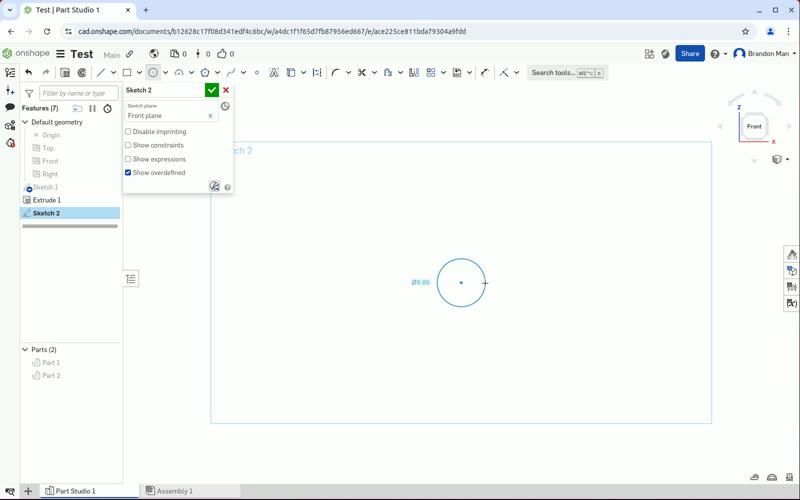
key(c)
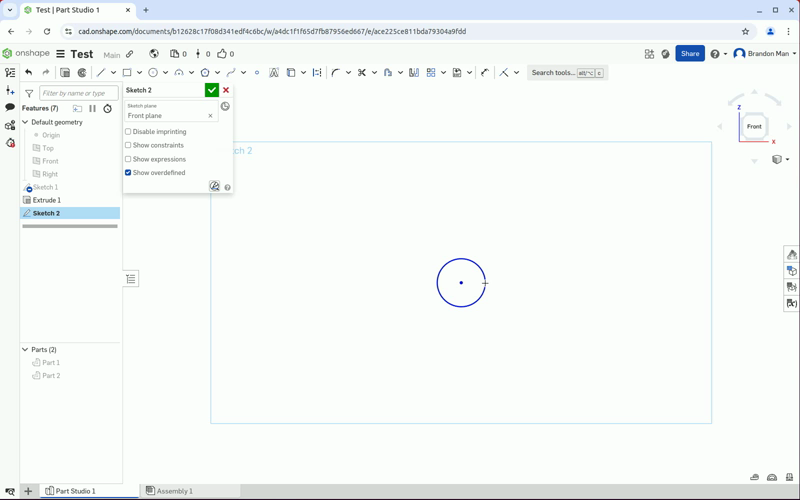
key_down(shift)
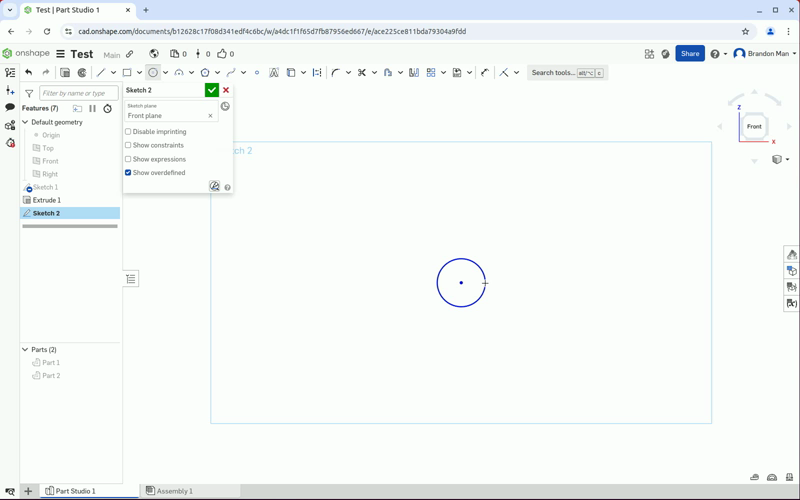
mouse_move(461, 282)
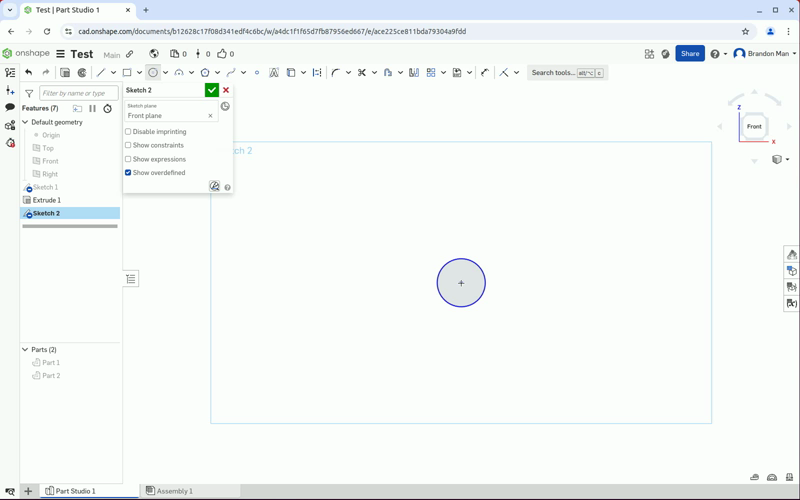
click(461, 282)
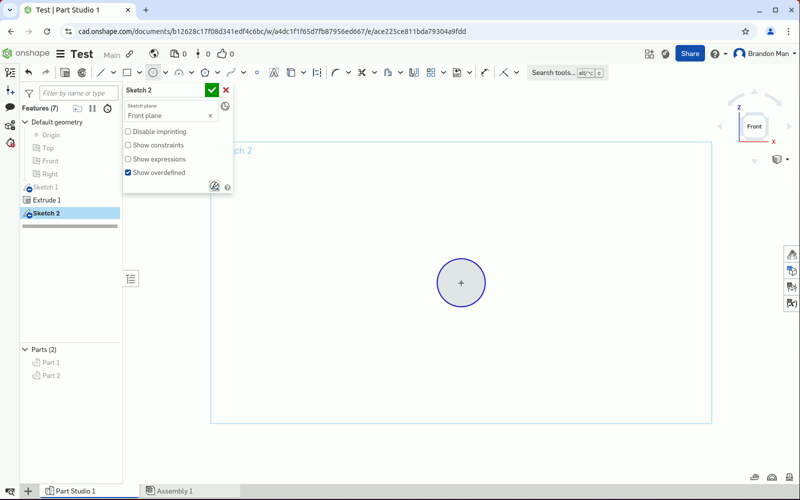
key_up(shift)
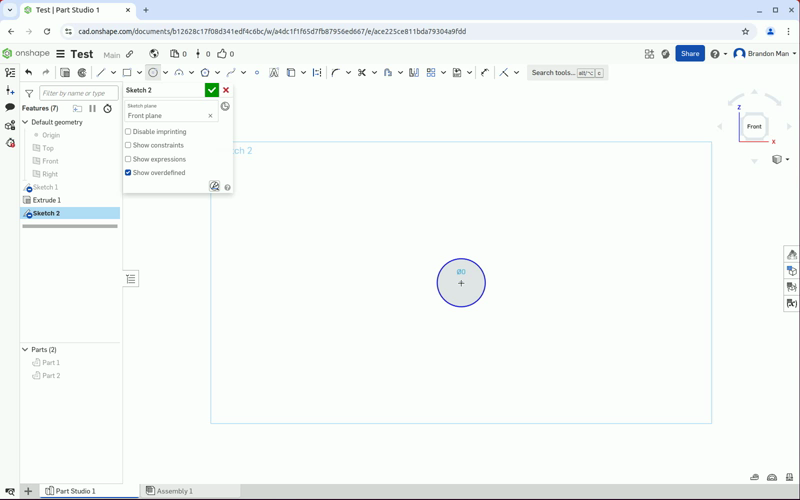
mouse_move(477, 282)
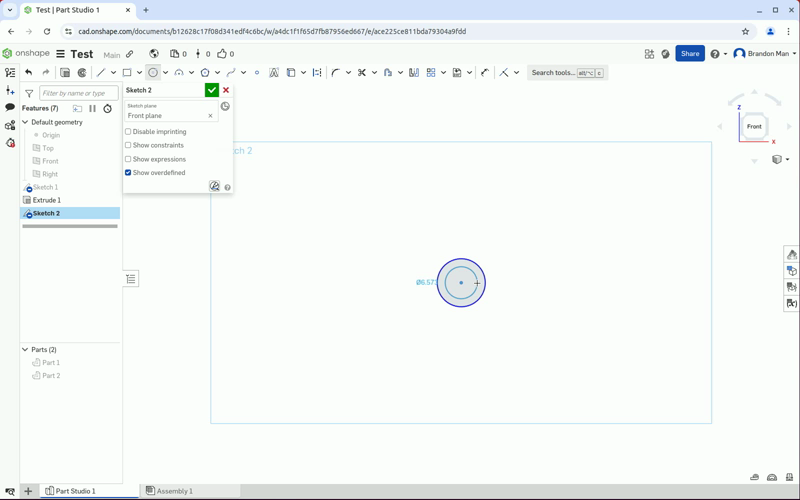
click(477, 282)
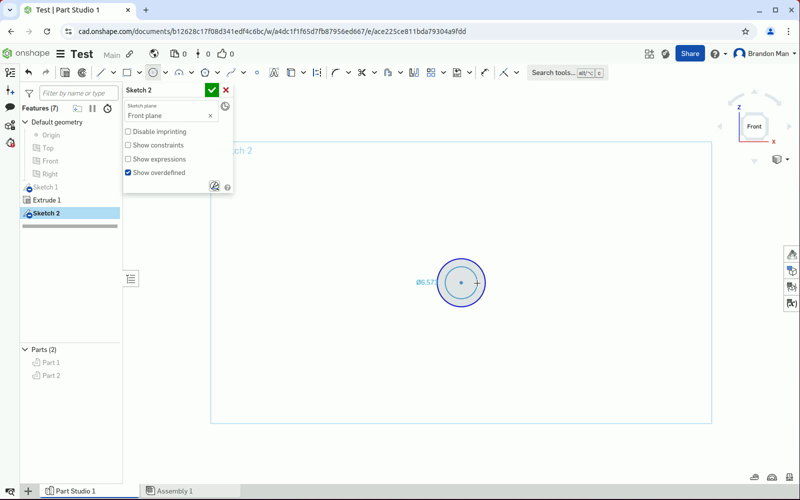
key(esc)
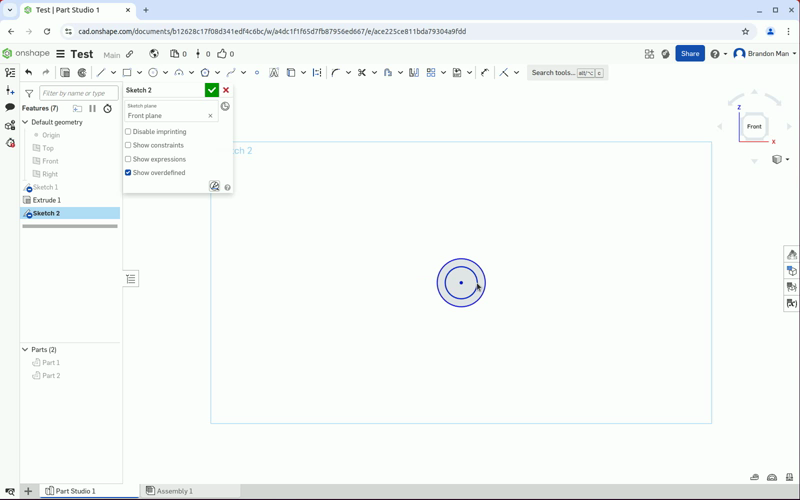
mouse_move(452, 264)
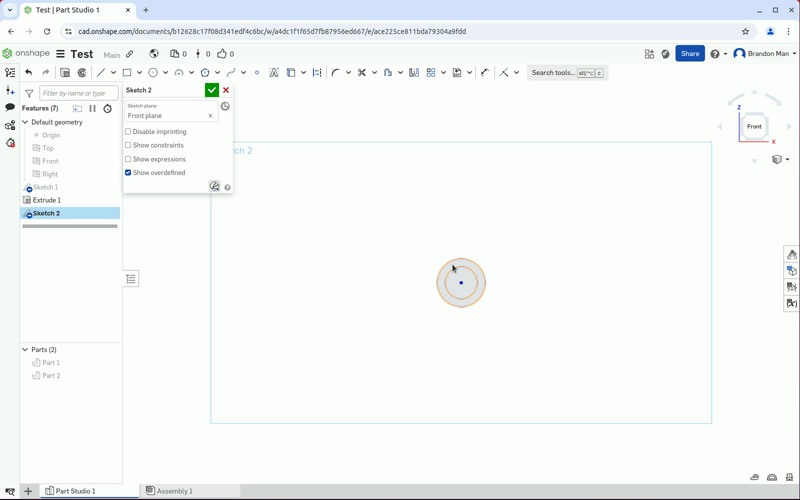
scroll(6)
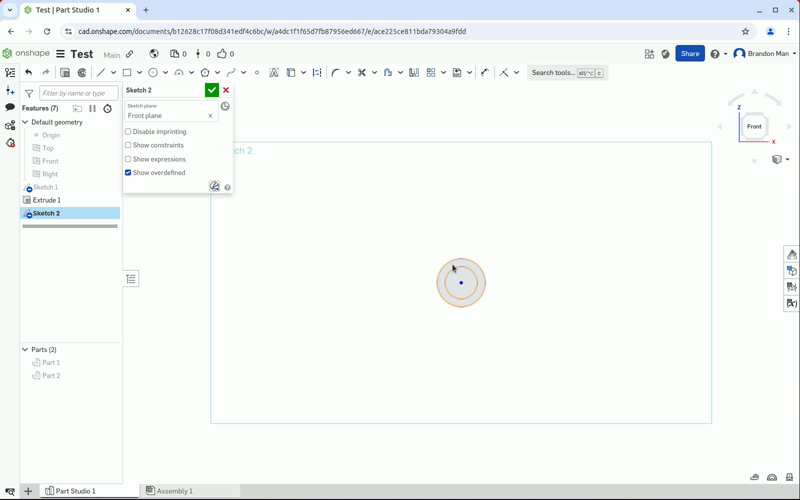
scroll(6)
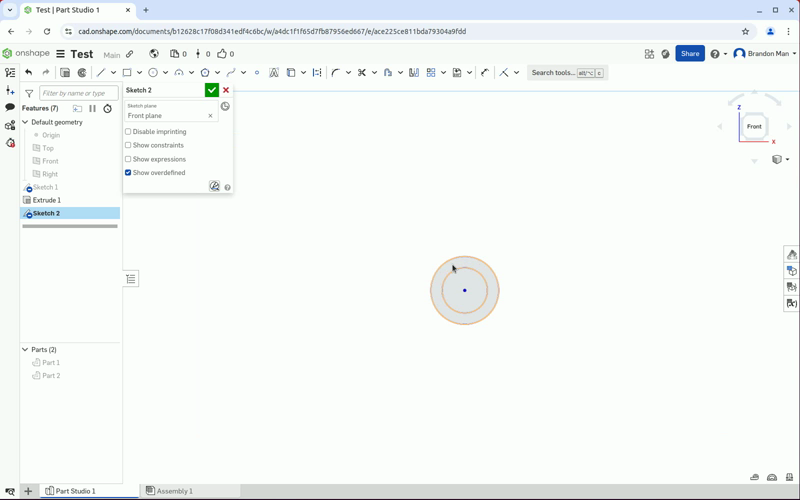
scroll(6)
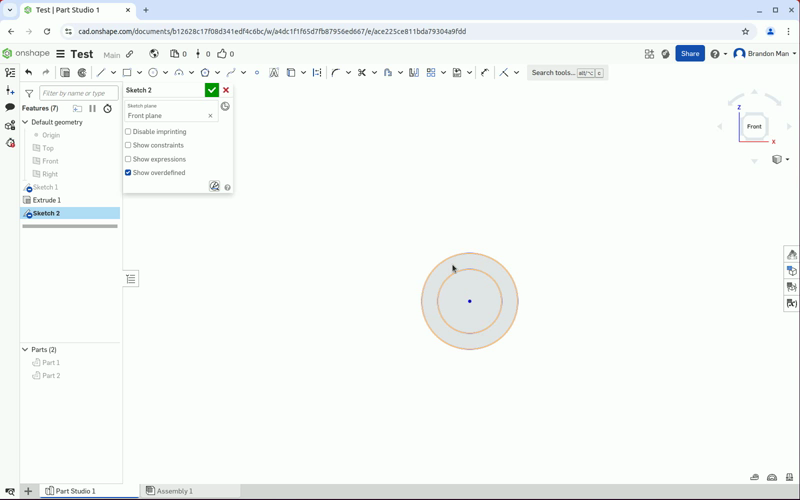
scroll(6)
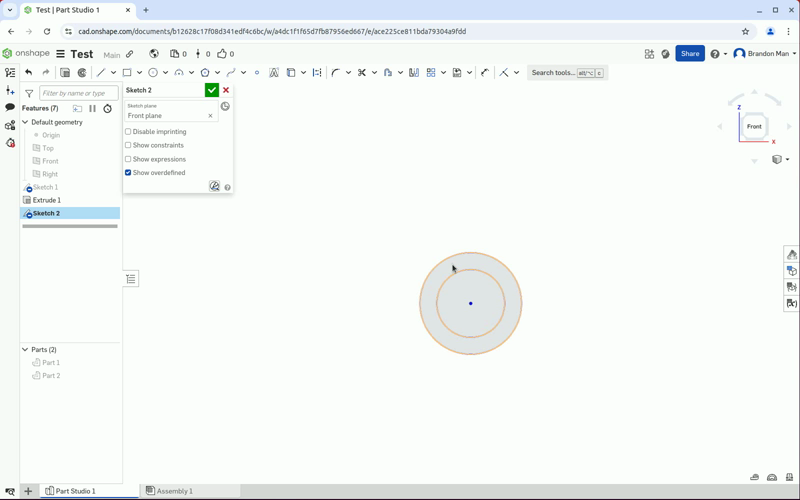
scroll(6)
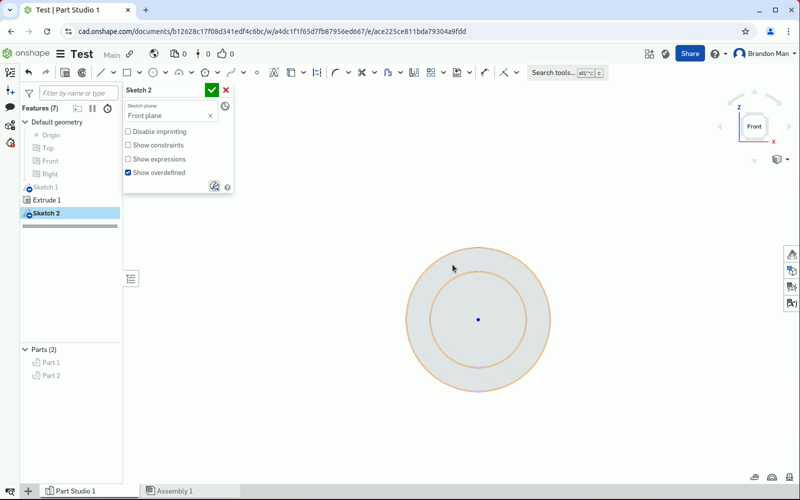
scroll(6)
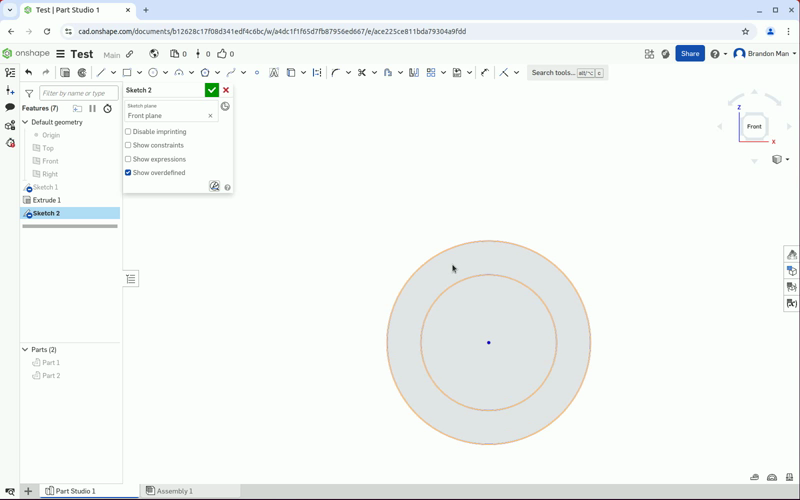
scroll(6)
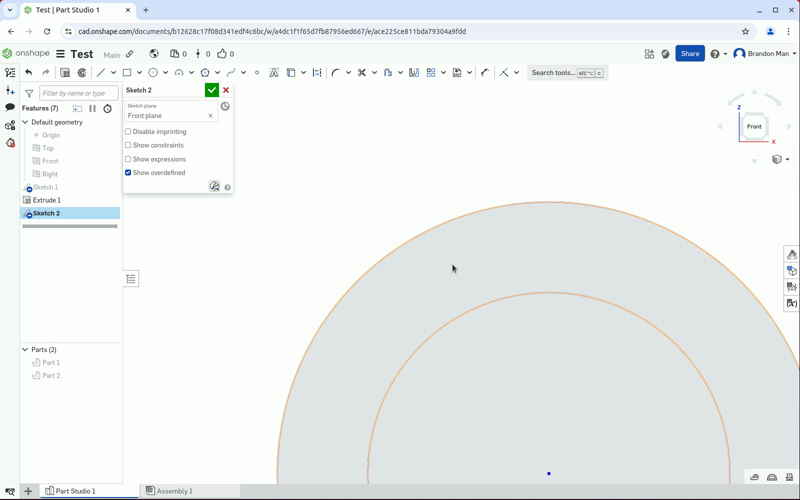
click(452, 264)
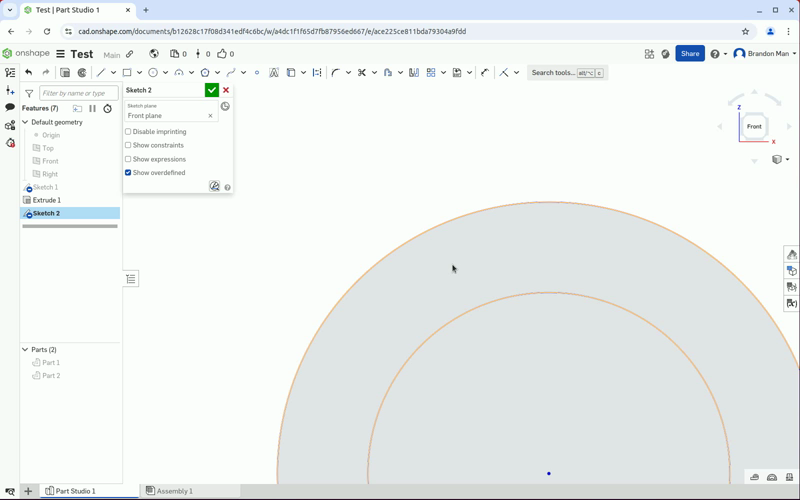
scroll(-6)
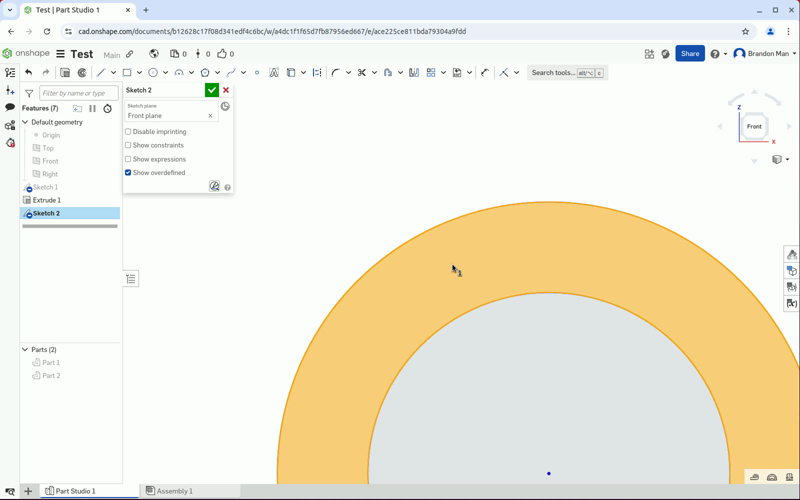
scroll(-6)
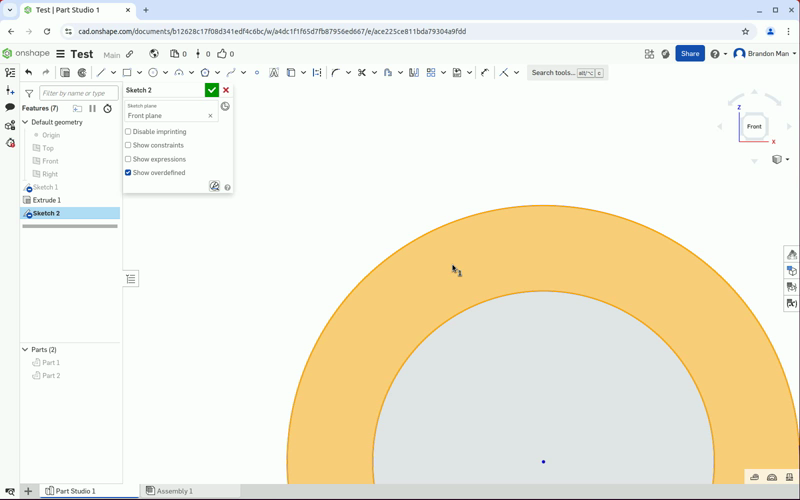
scroll(-6)
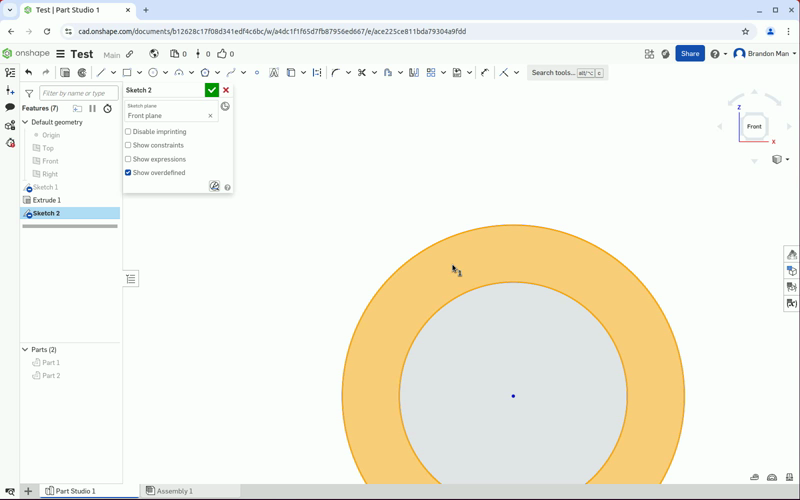
scroll(-6)
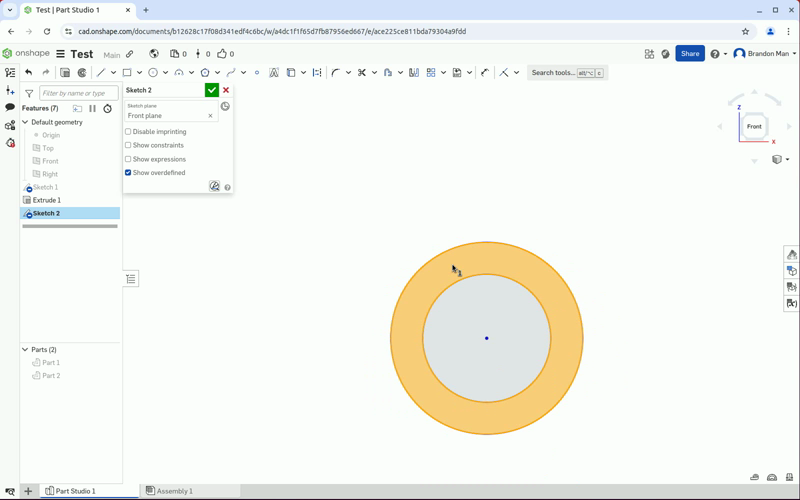
scroll(-6)
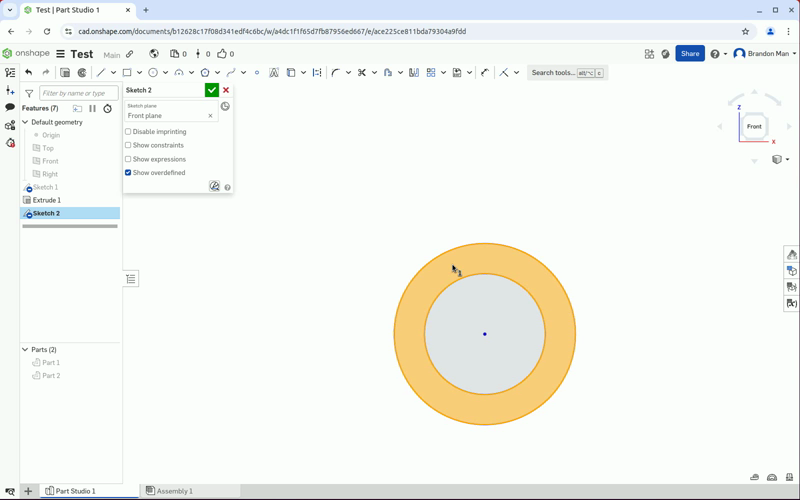
scroll(-6)
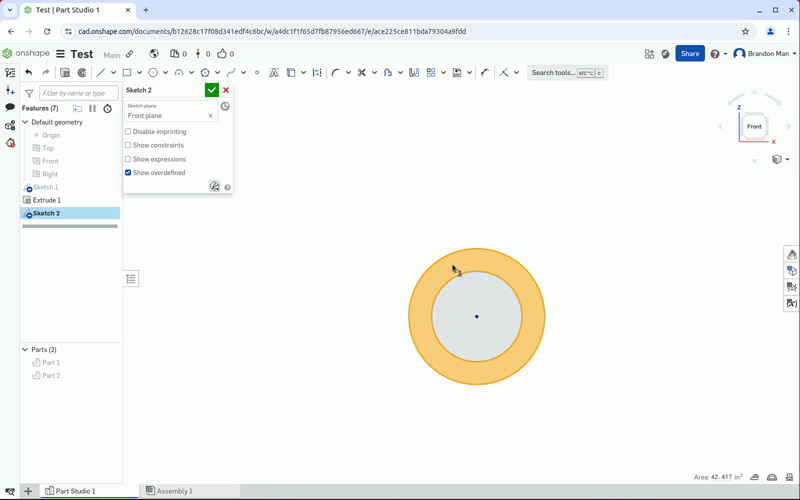
scroll(-6)
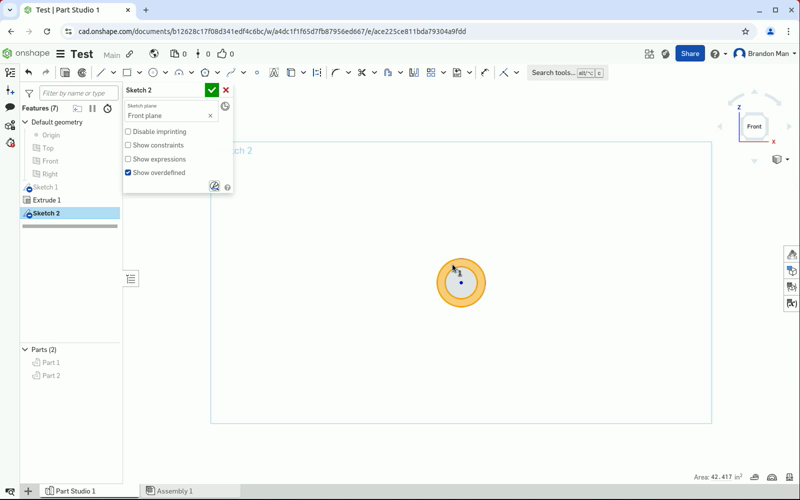
mouse_move(73, 352)
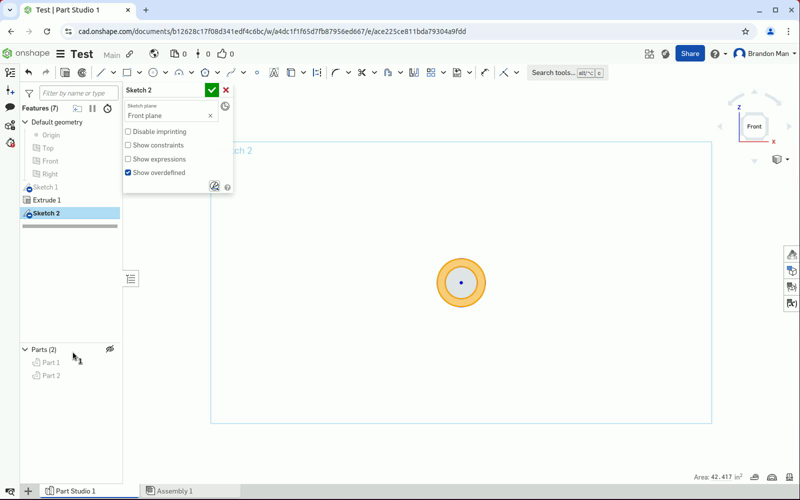
key(shift+y)
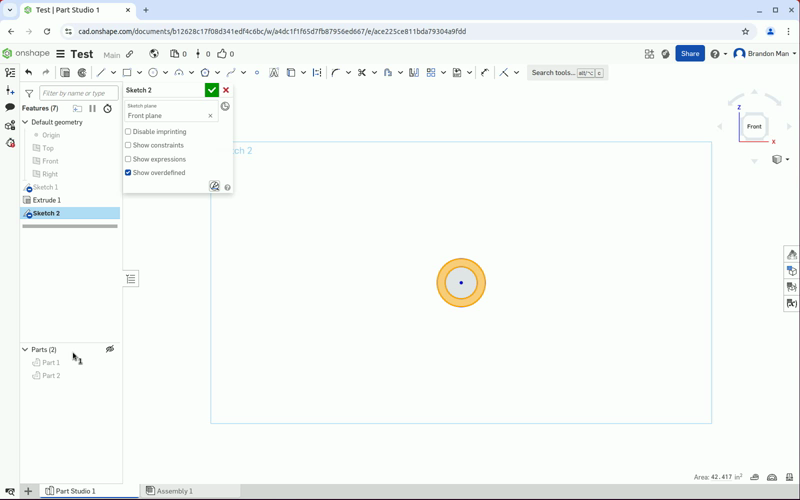
key(shift+e)
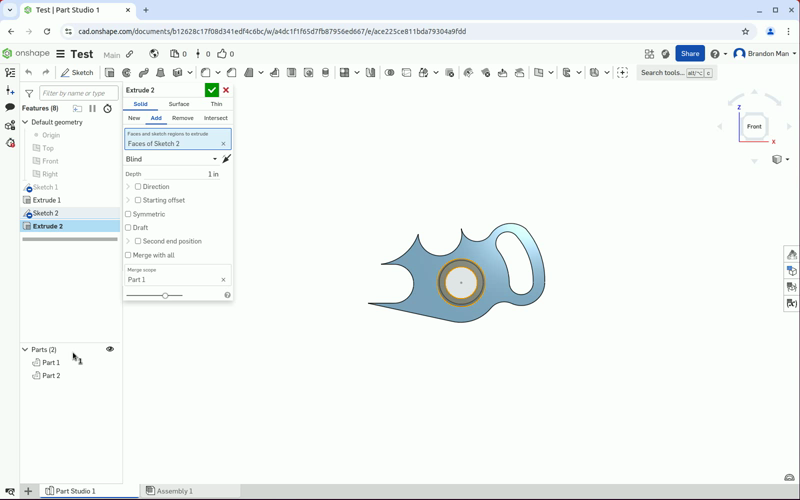
mouse_move(143, 106)
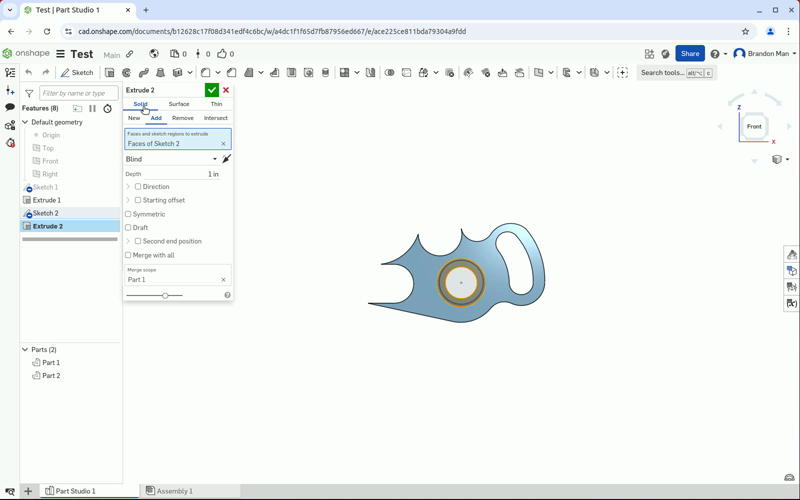
click(143, 106)
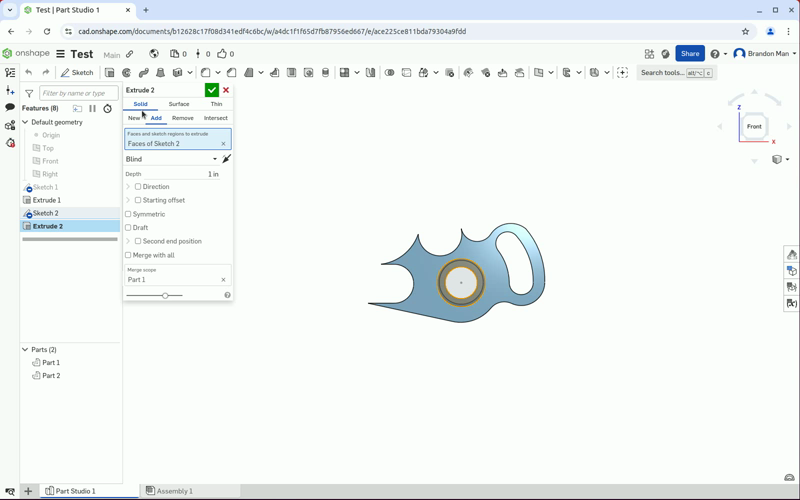
mouse_move(137, 120)
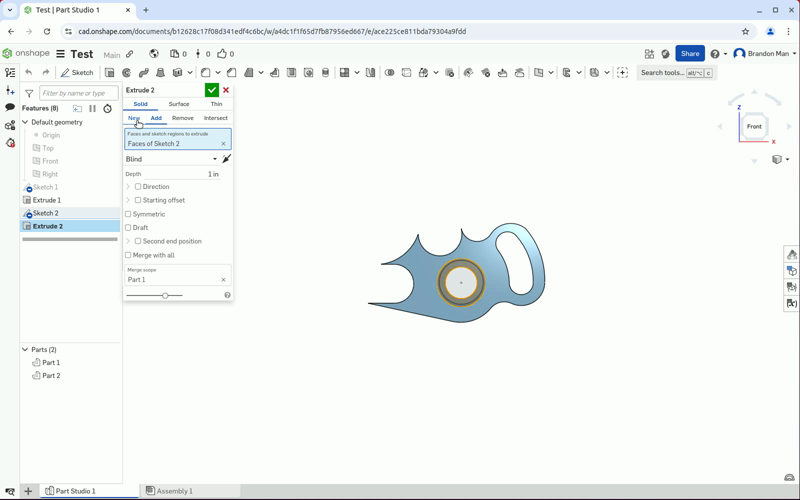
click(137, 120)
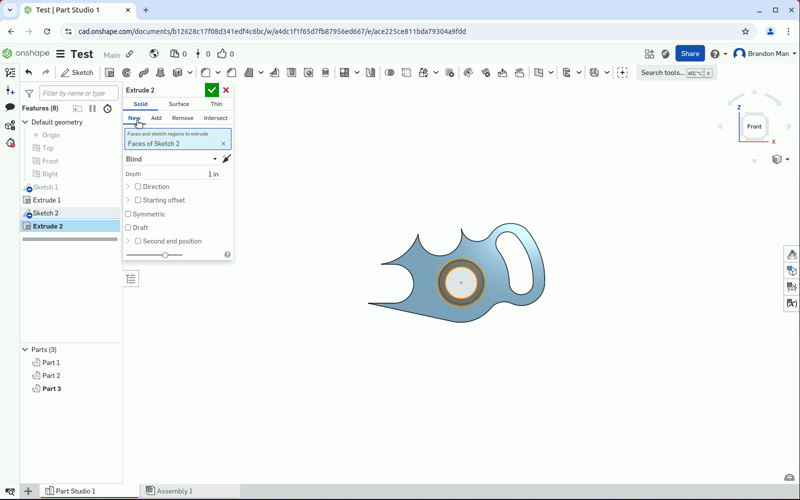
key(tab, 4)
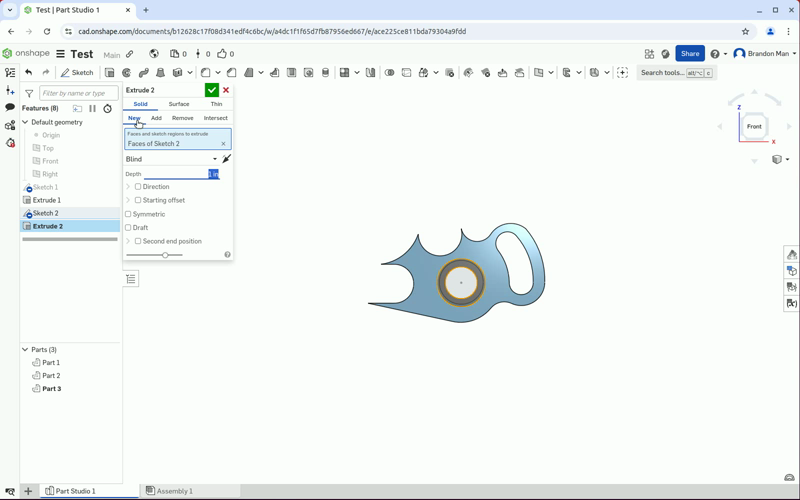
text(9.628)
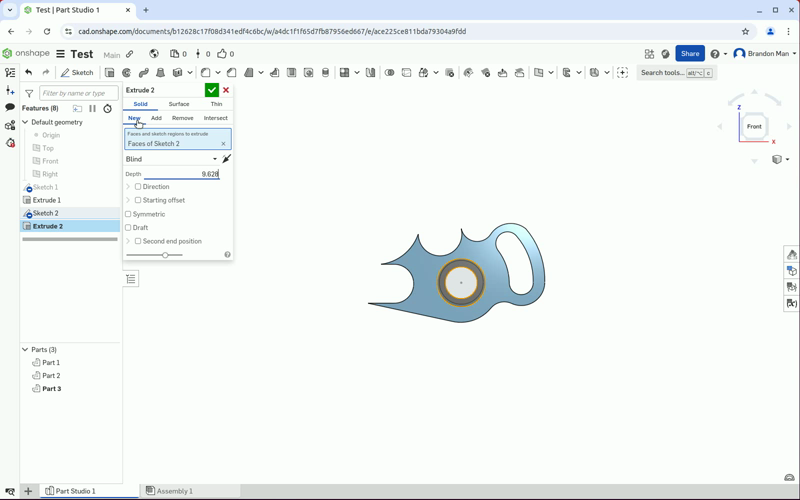
key(tab, 3)
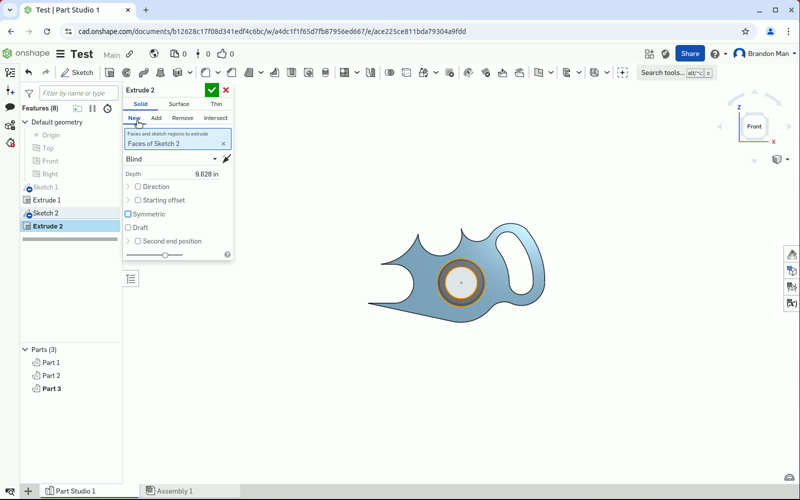
key(space)
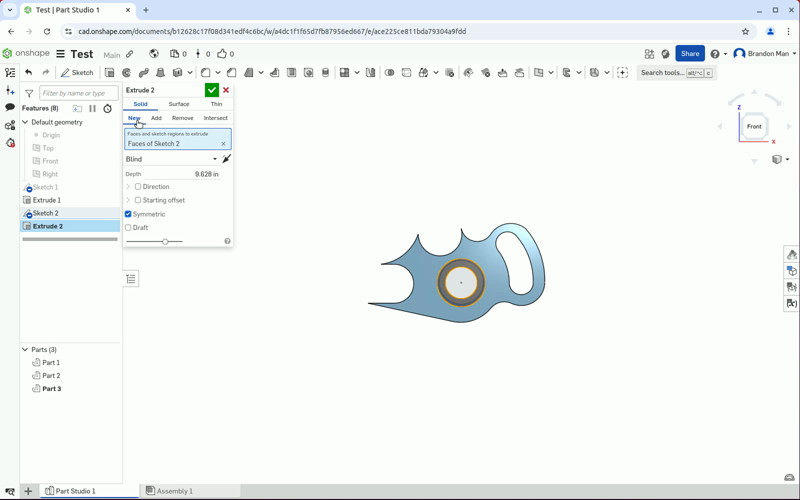
key(enter)
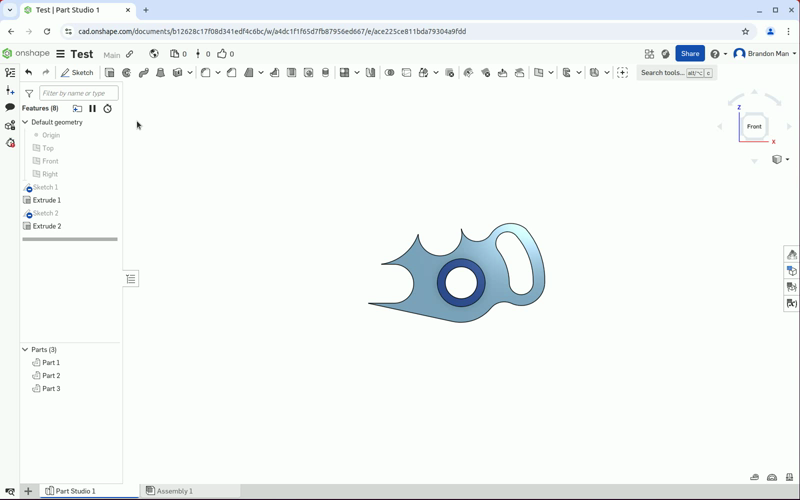
key(shift+h)
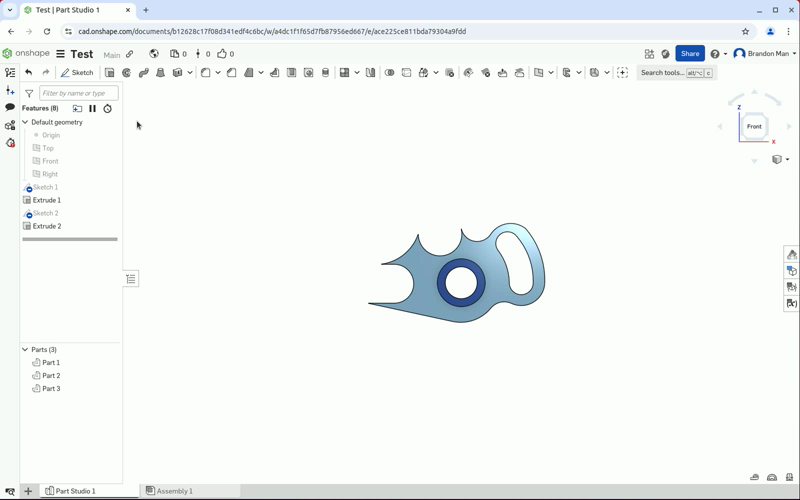
key(shift+h)
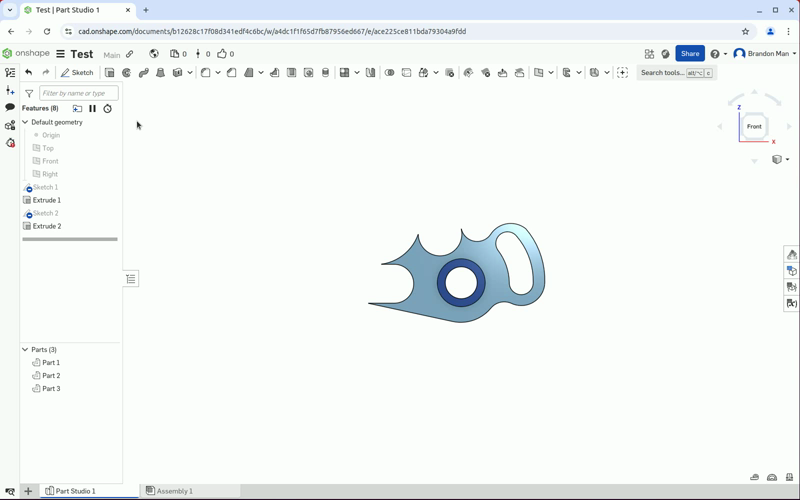
mouse_move(73, 189)
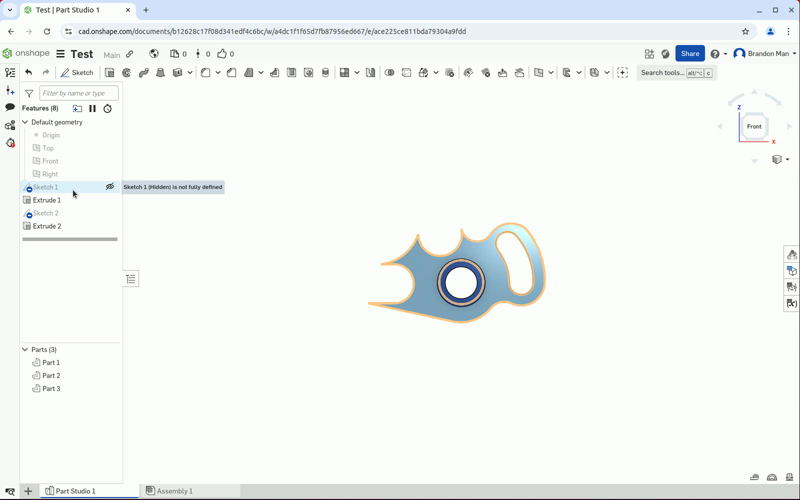
click(73, 189)
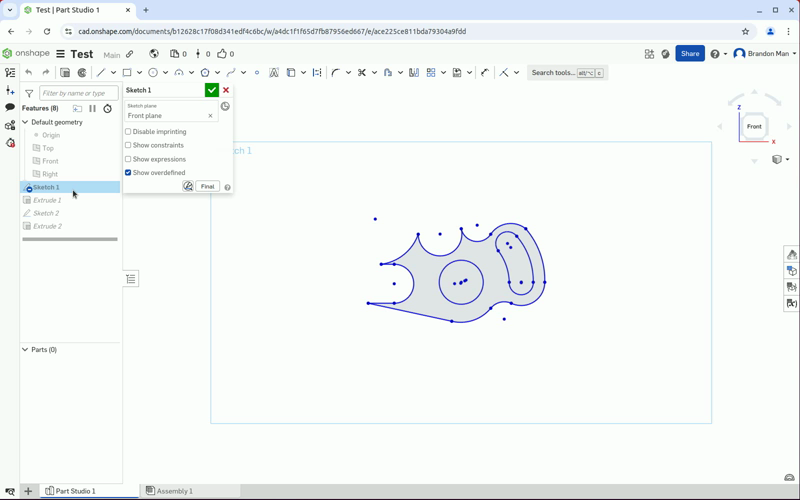
mouse_move(229, 92)
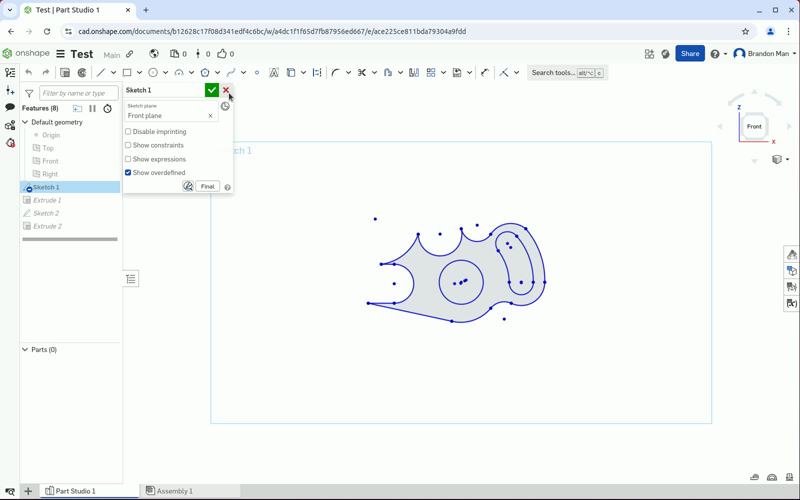
click(229, 92)
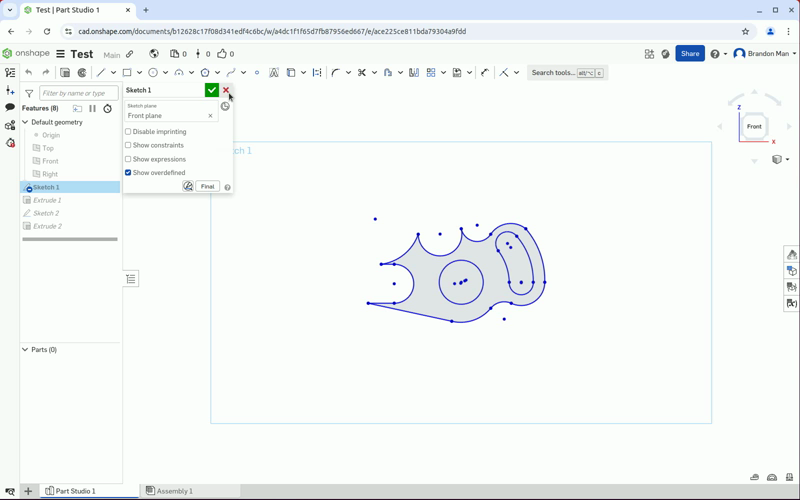
key(shift+s)
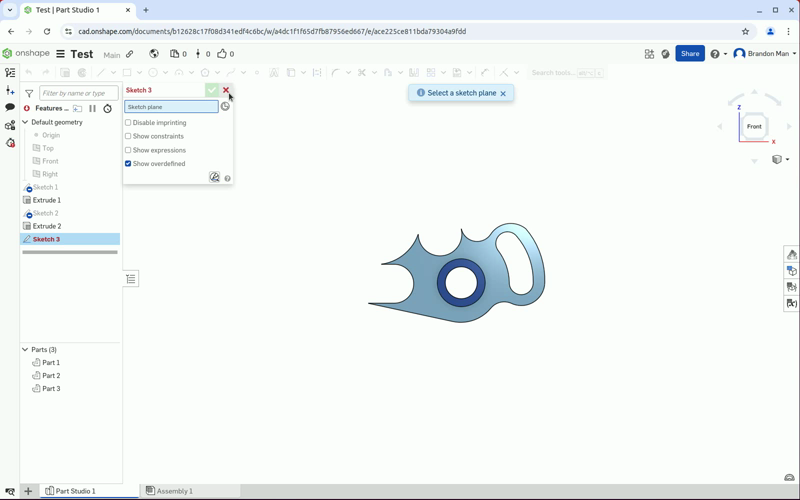
mouse_move(73, 163)
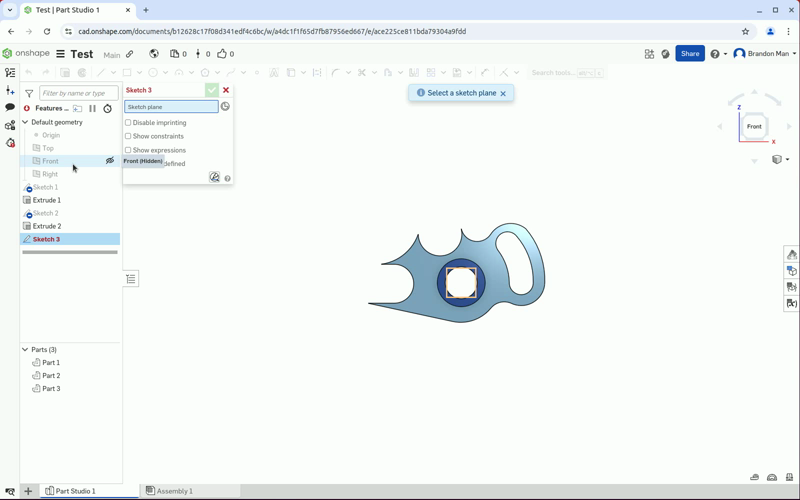
click(73, 163)
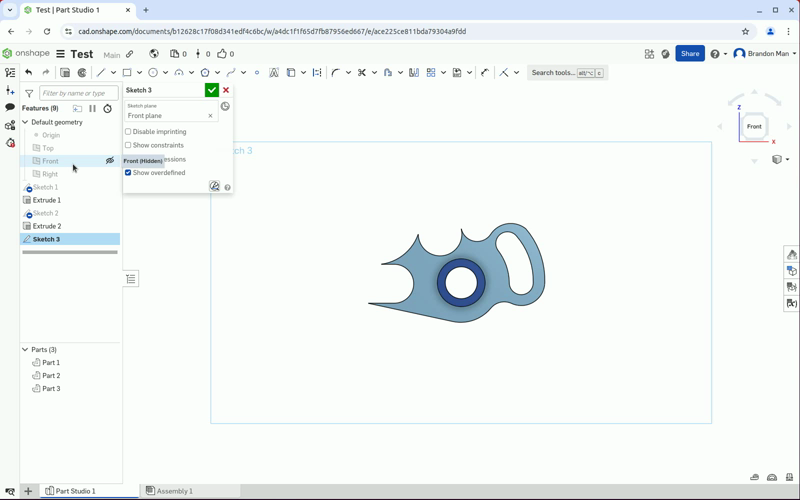
mouse_move(73, 352)
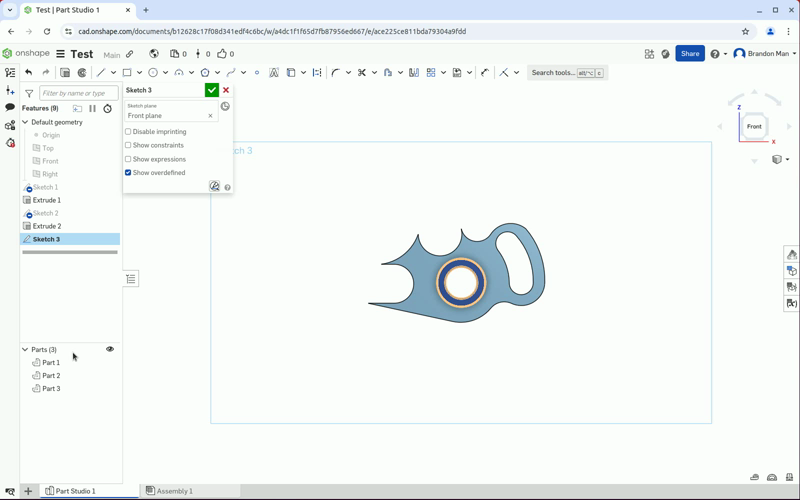
key(y)
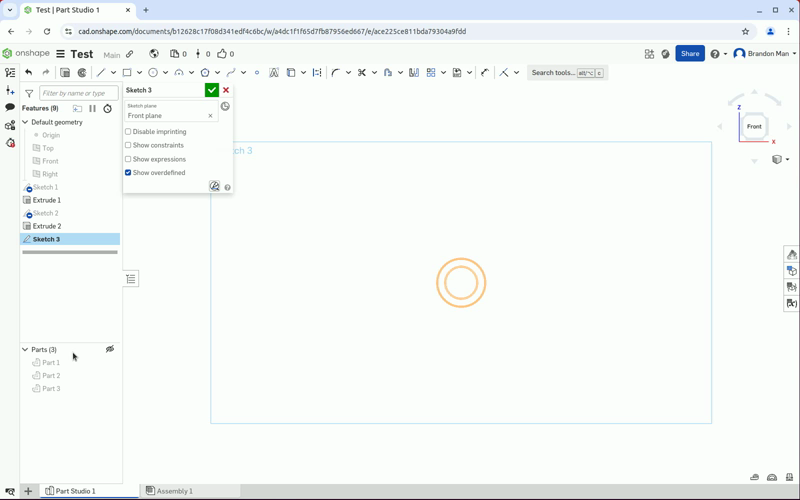
key(l)
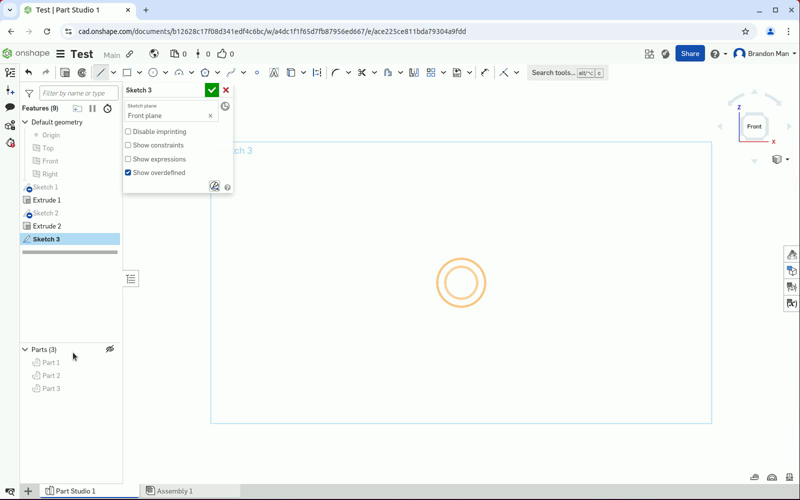
key_down(shift)
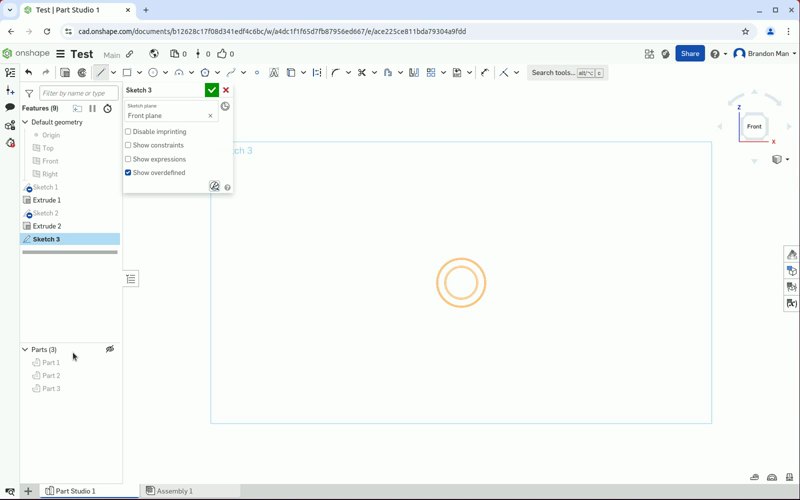
mouse_move(368, 303)
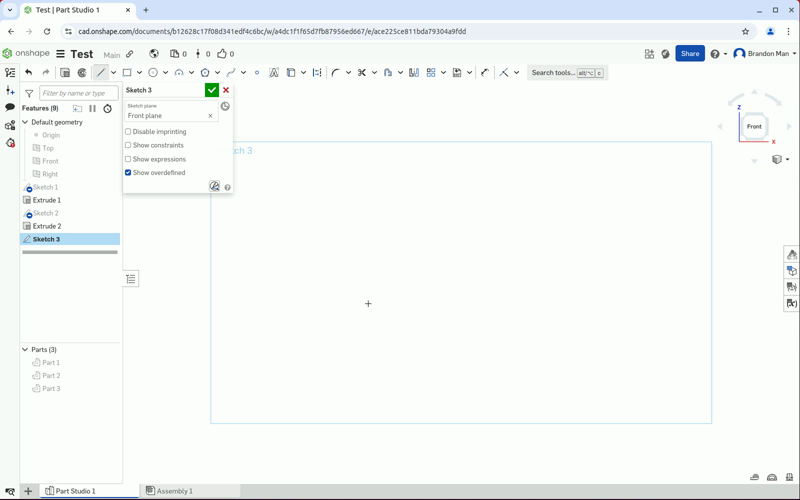
click(368, 303)
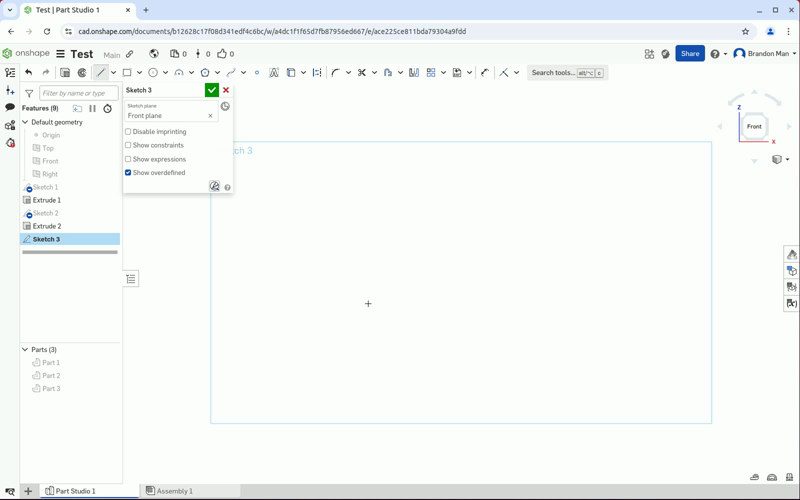
key_up(shift)
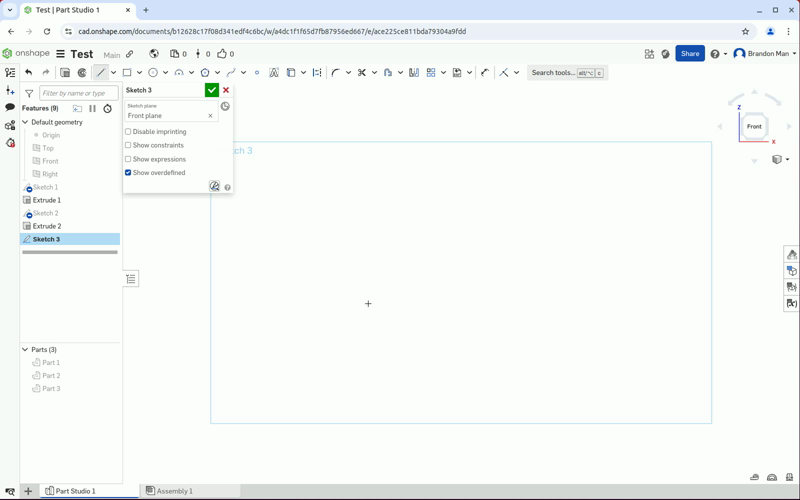
key_down(shift)
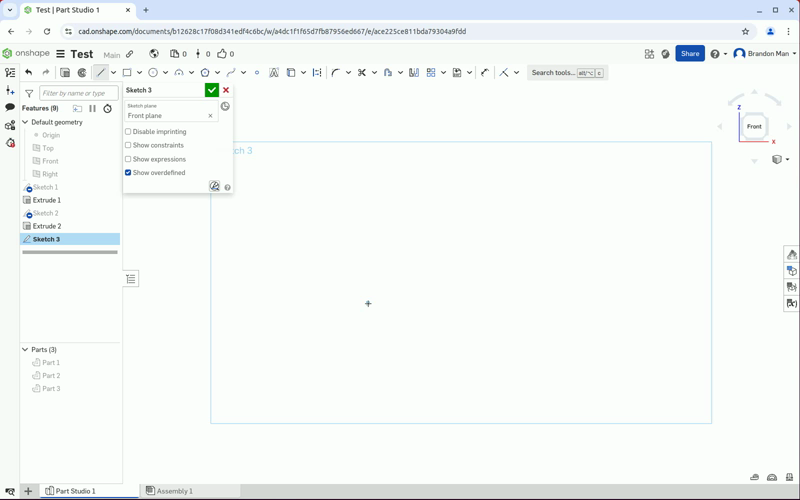
mouse_move(398, 303)
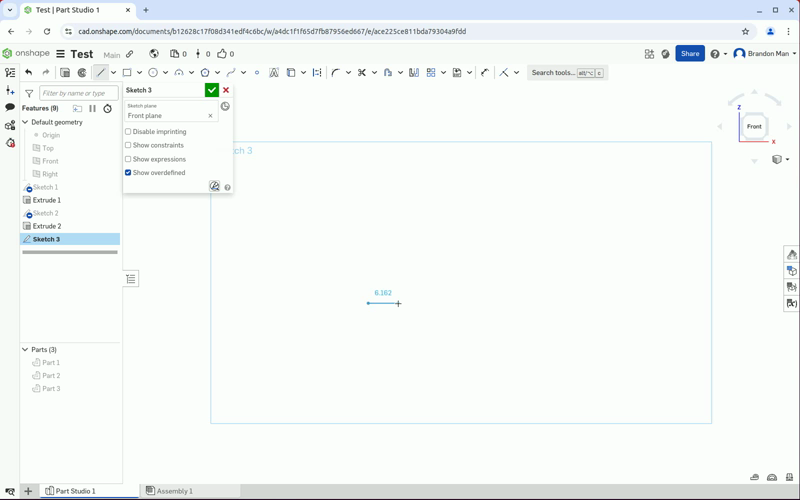
mouse_move(395, 303)
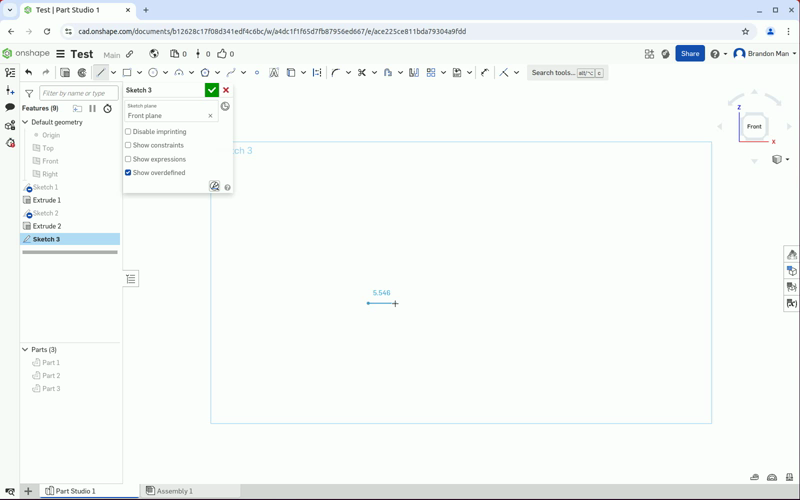
click(395, 303)
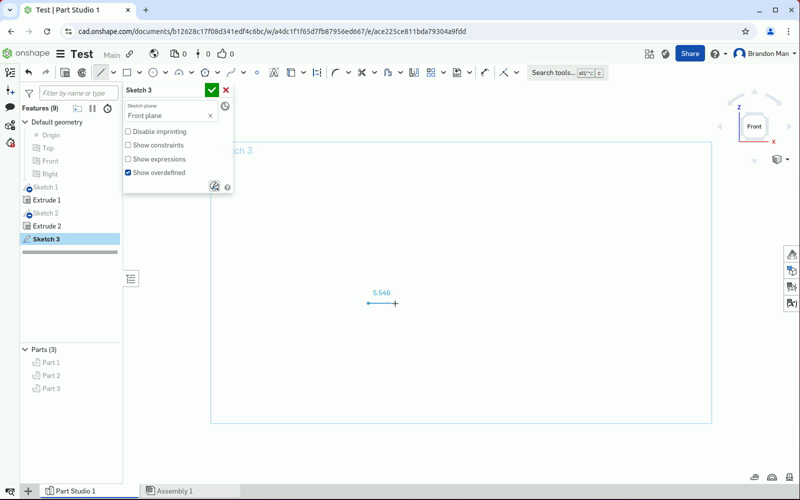
key_up(shift)
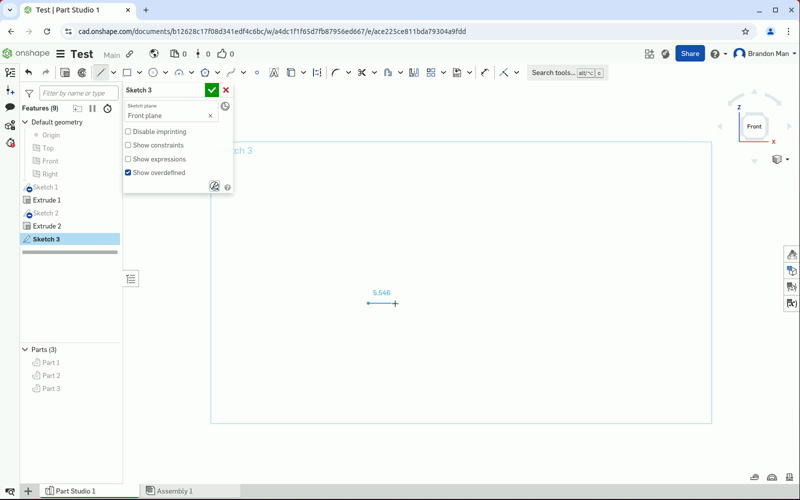
key(esc)
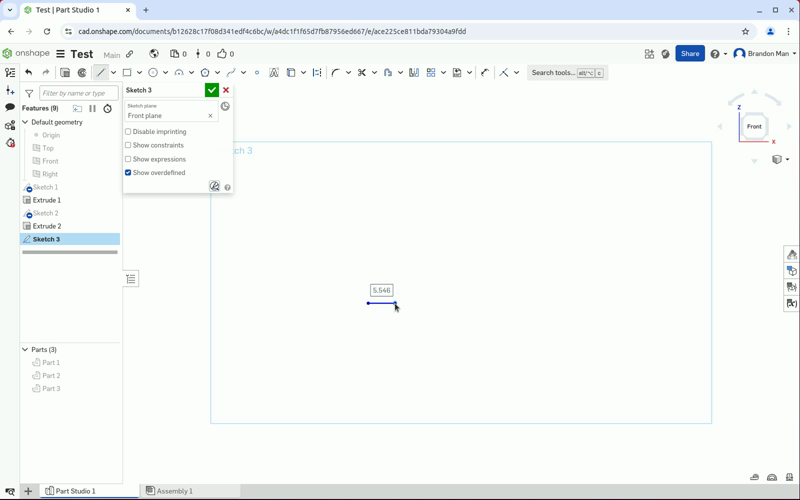
key(a)
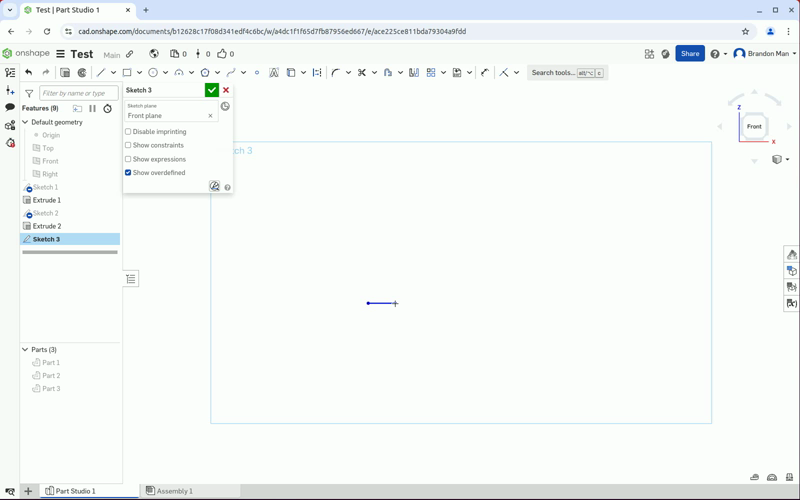
mouse_move(395, 303)
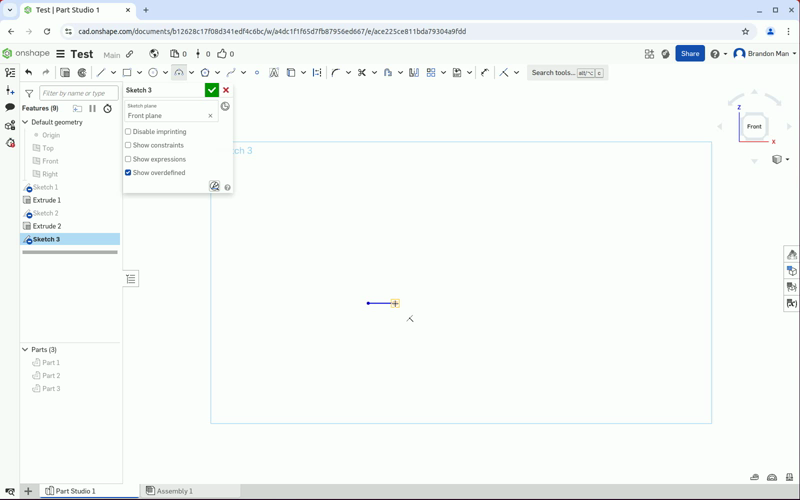
click(395, 303)
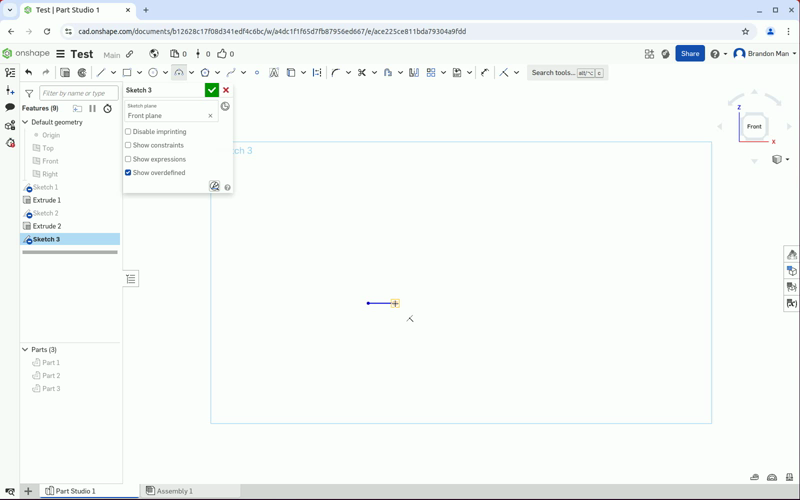
key_down(shift)
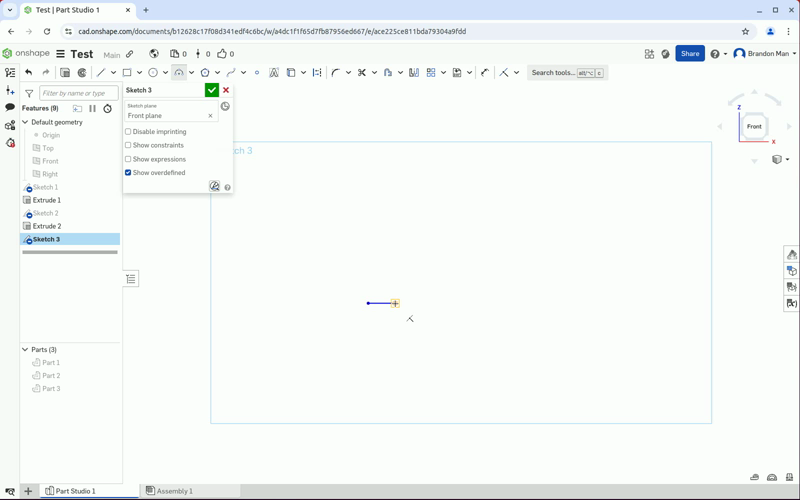
mouse_move(395, 262)
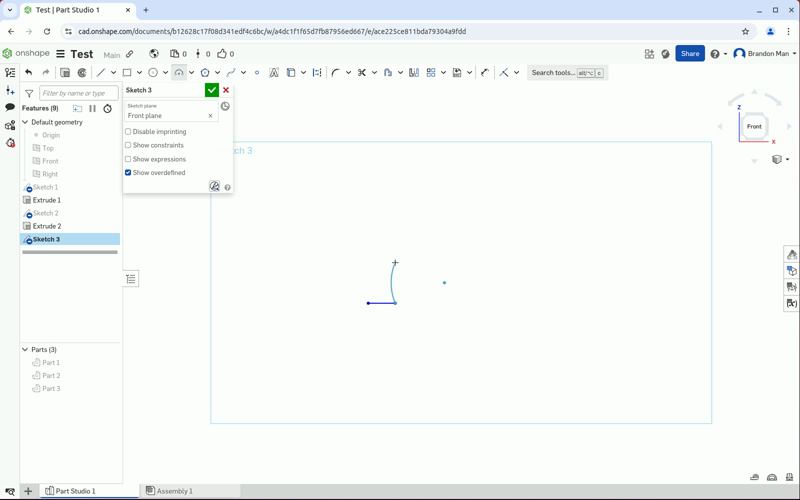
click(395, 262)
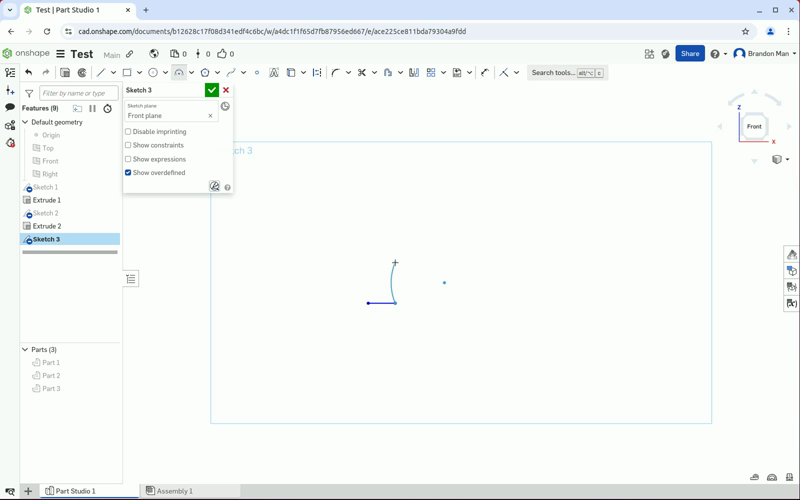
mouse_move(415, 282)
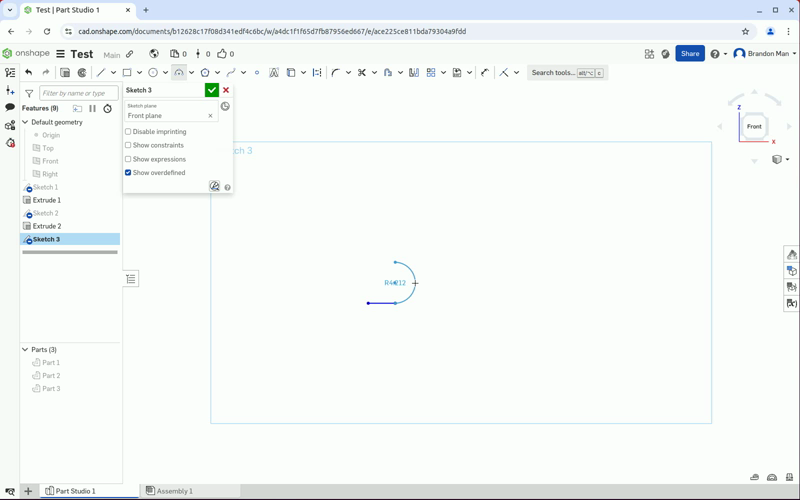
click(415, 282)
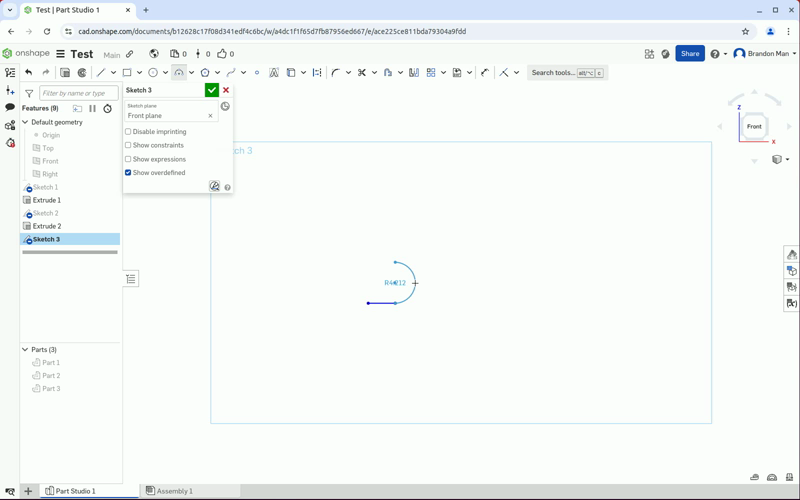
key_up(shift)
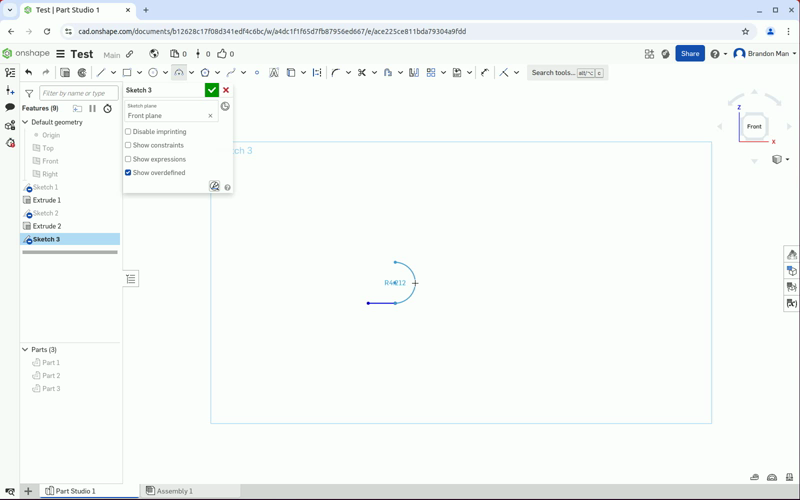
key(esc)
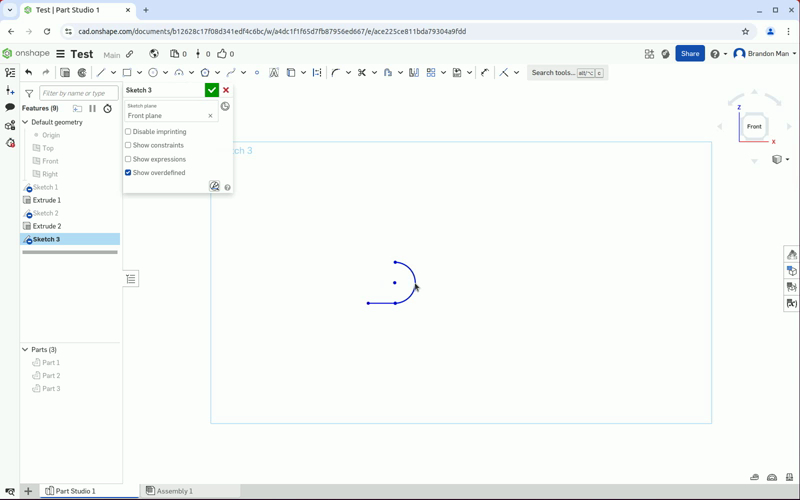
key(l)
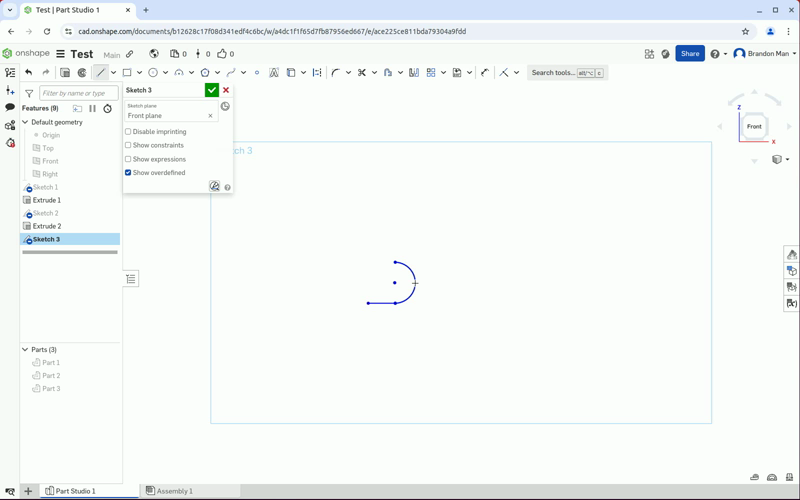
mouse_move(395, 262)
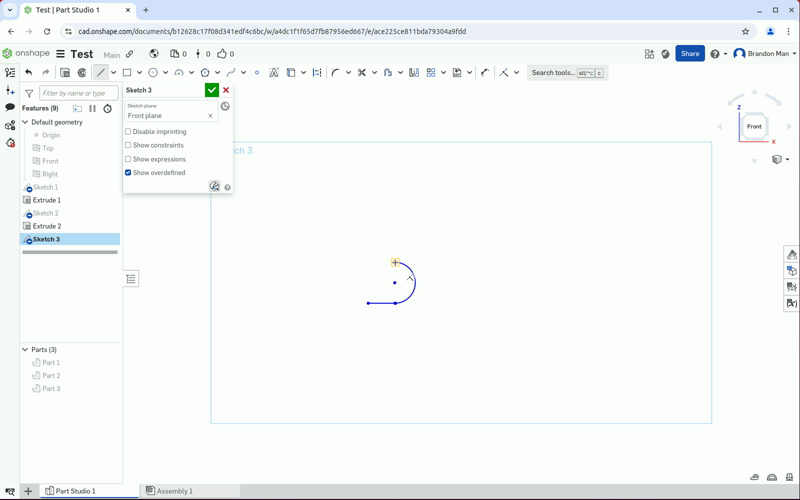
click(395, 262)
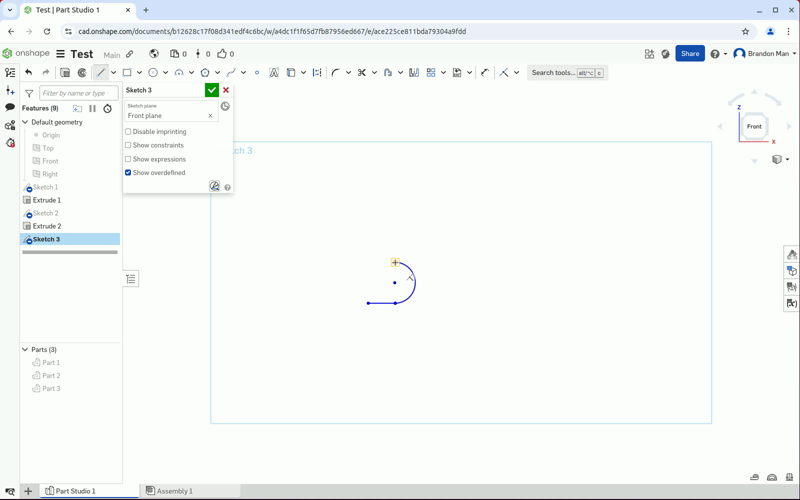
key_down(shift)
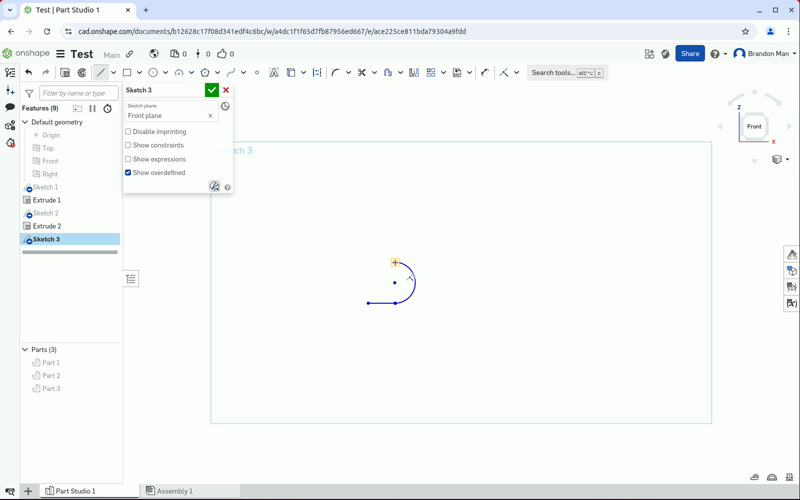
mouse_move(425, 262)
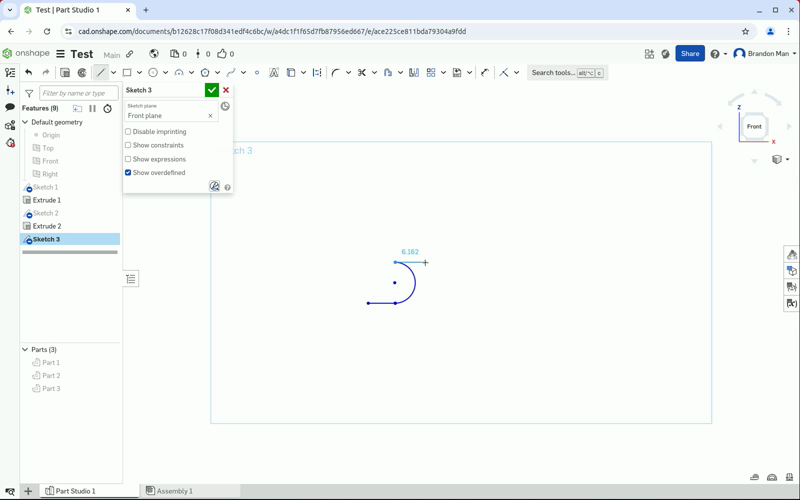
mouse_move(381, 262)
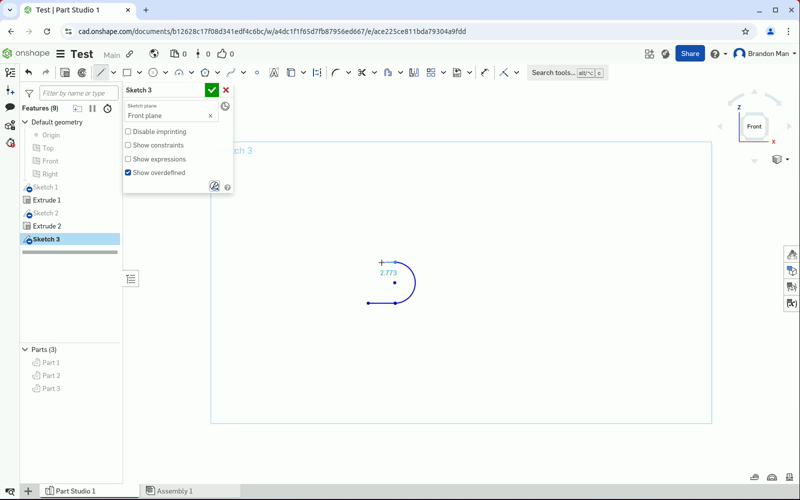
click(381, 262)
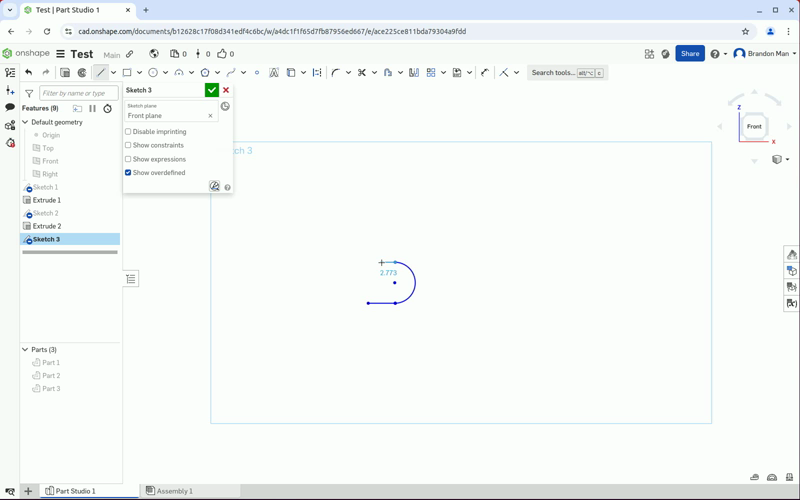
key_up(shift)
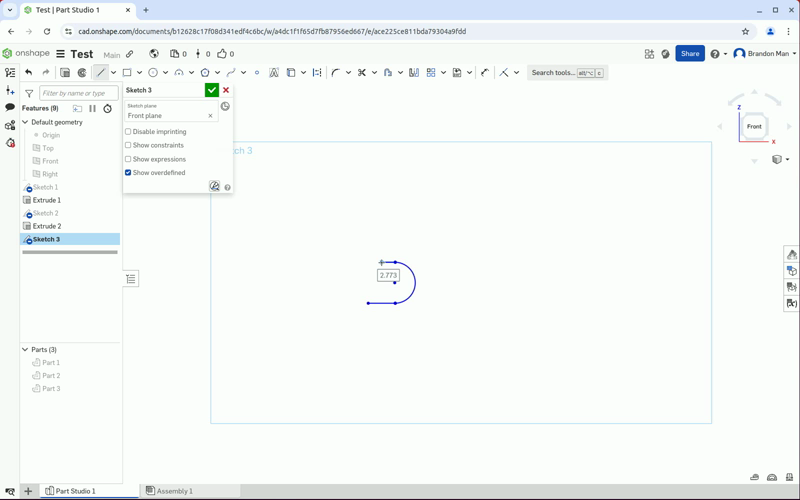
key_down(shift)
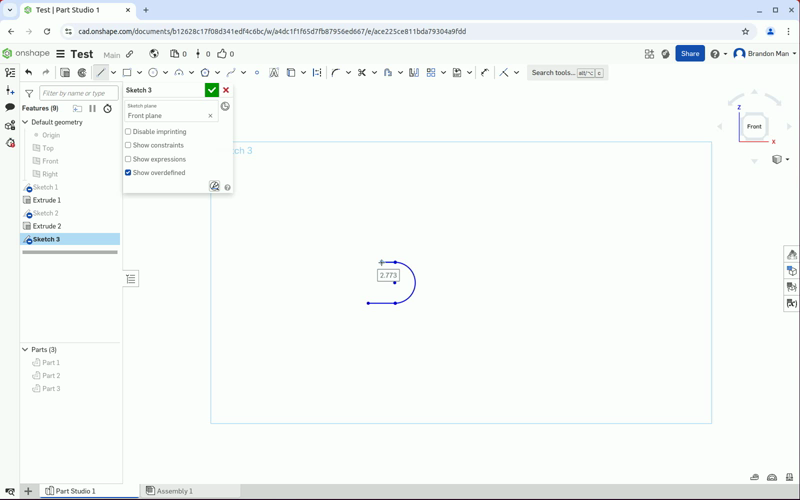
mouse_move(411, 262)
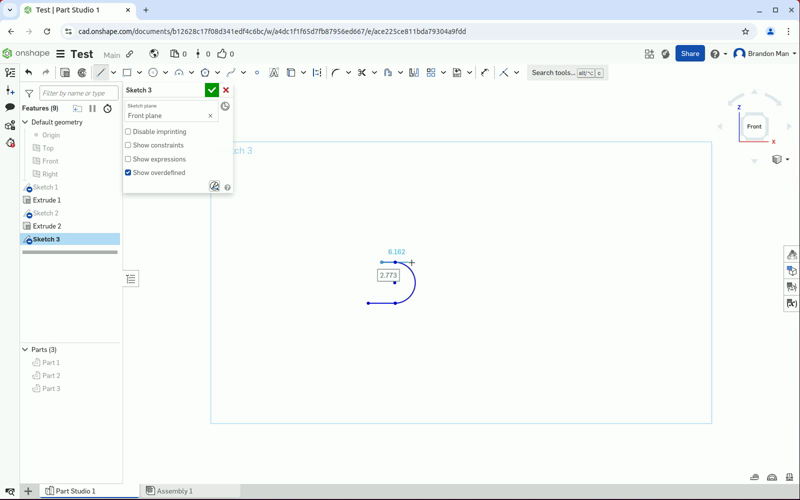
mouse_move(368, 262)
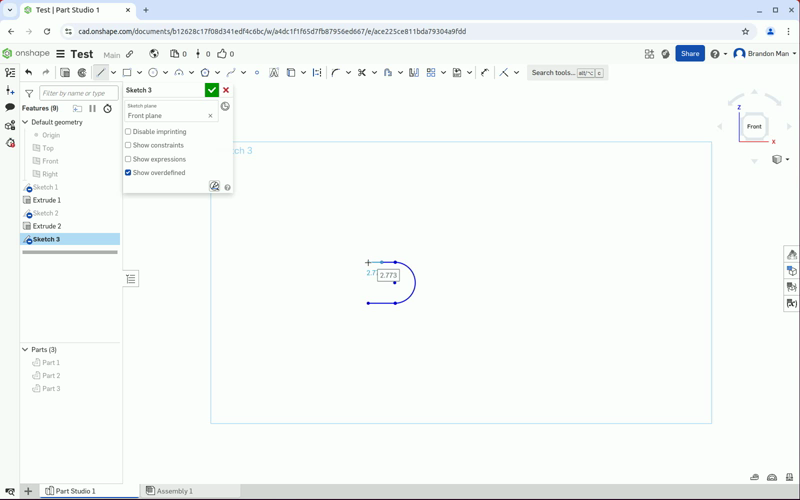
click(368, 262)
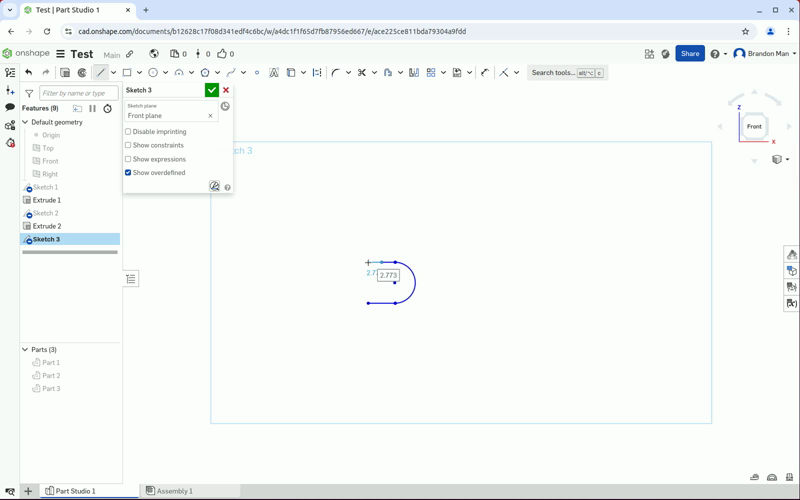
key_up(shift)
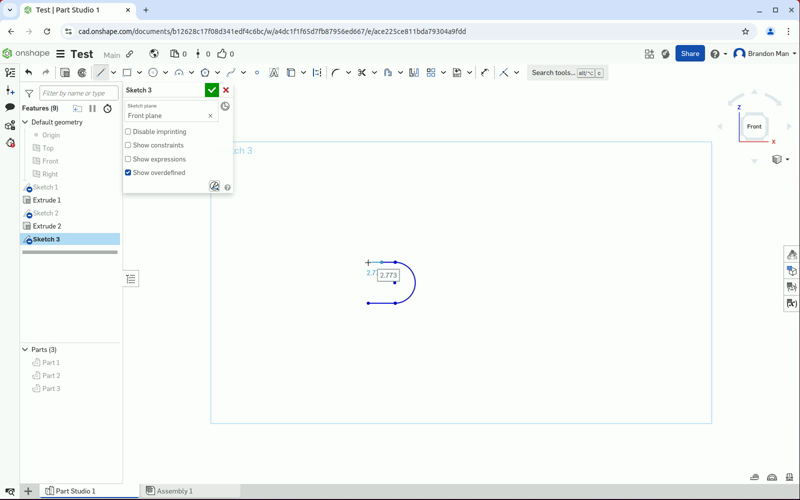
key(esc)
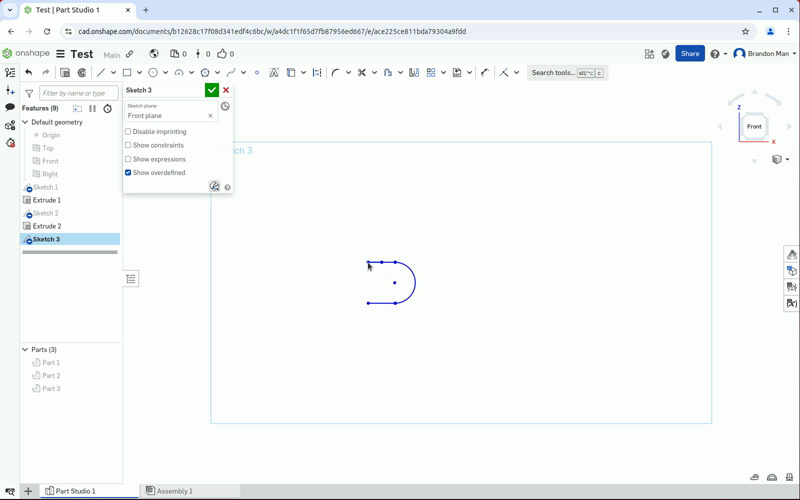
key(a)
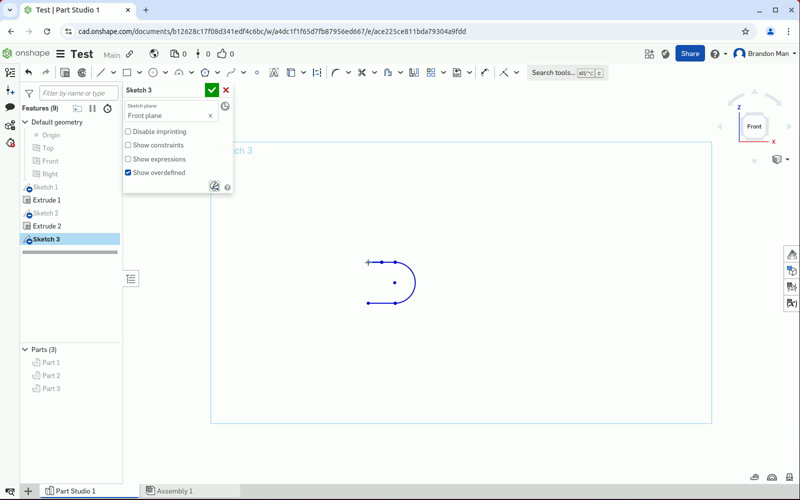
mouse_move(368, 262)
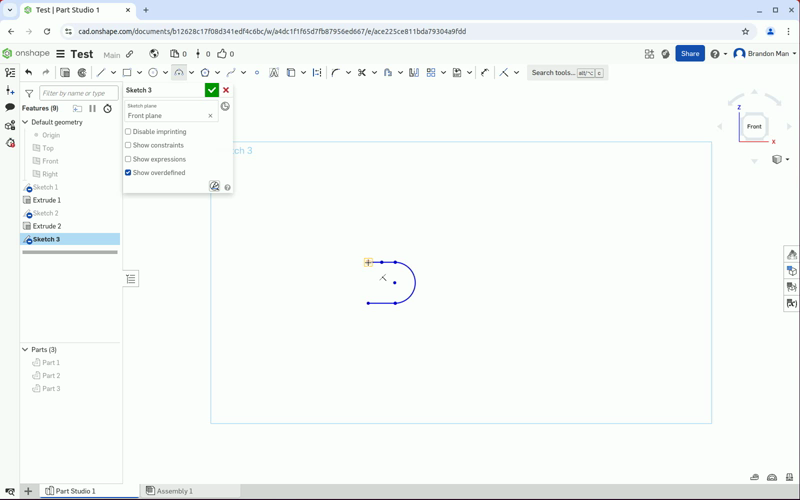
click(368, 262)
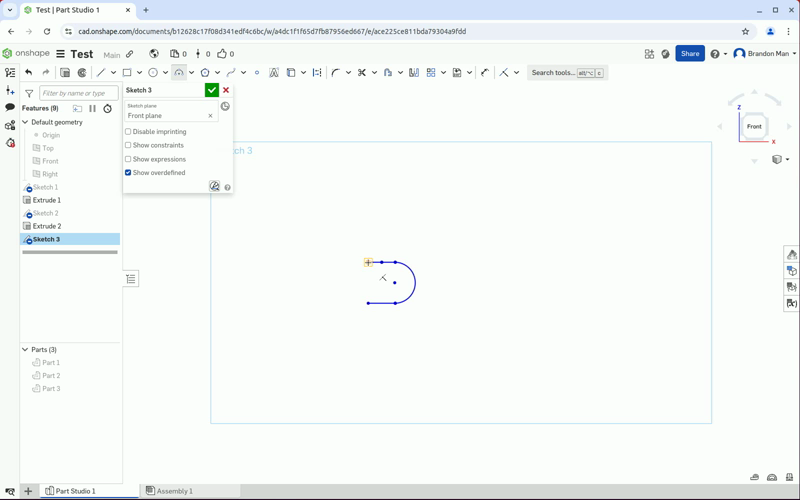
mouse_move(368, 303)
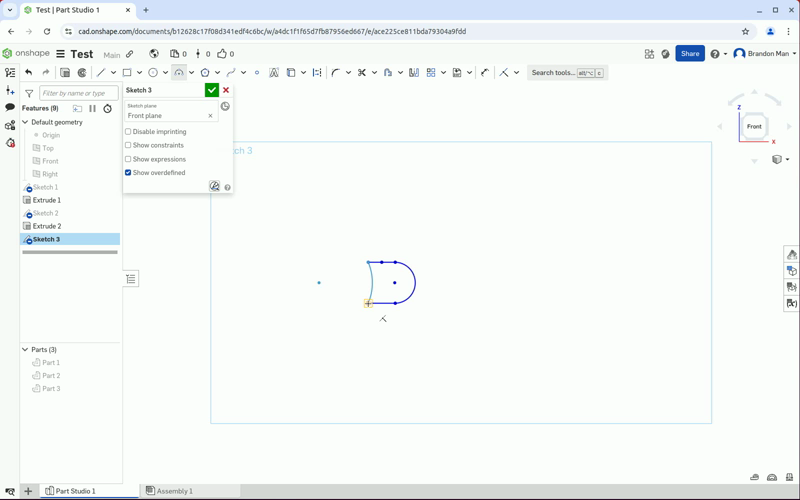
click(368, 303)
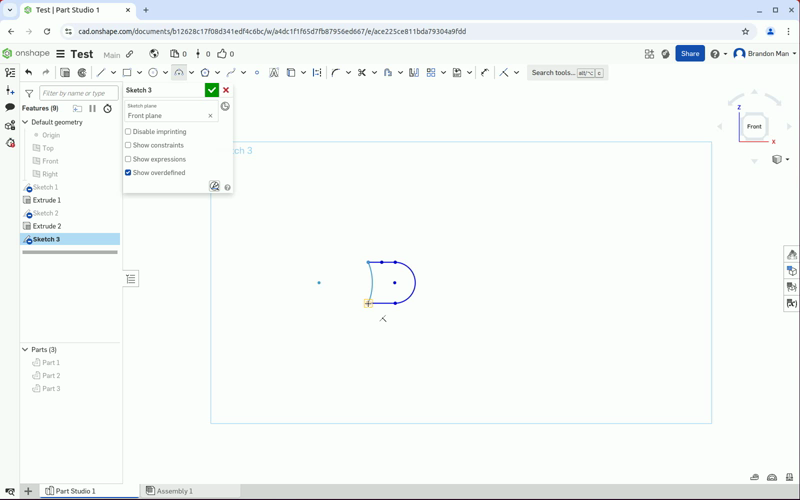
key_down(shift)
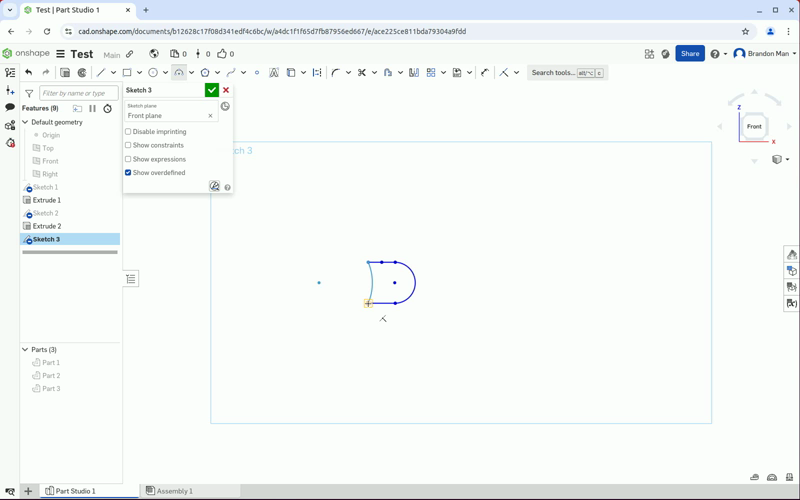
mouse_move(347, 282)
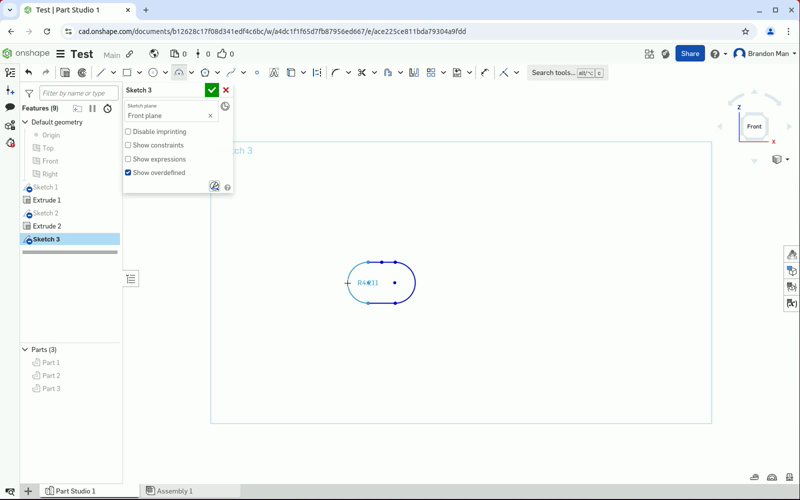
click(347, 282)
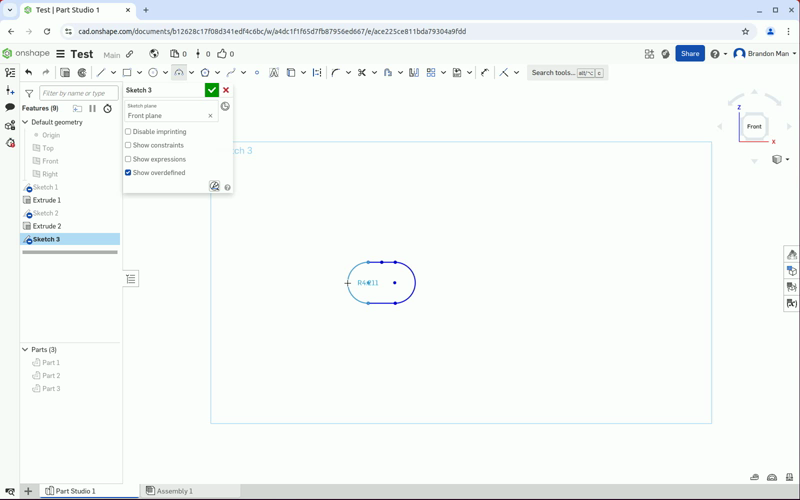
key_up(shift)
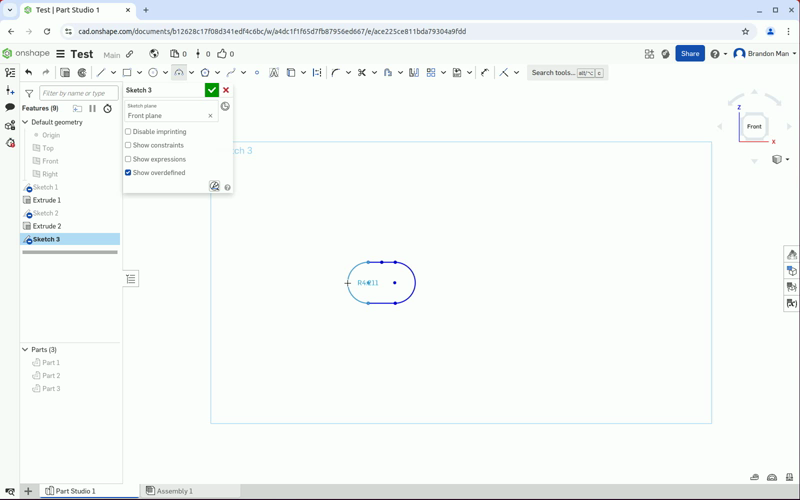
key(esc)
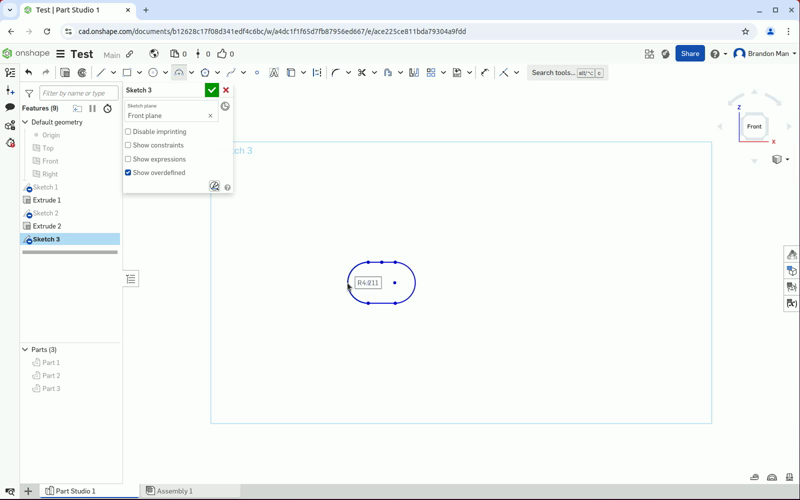
key(l)
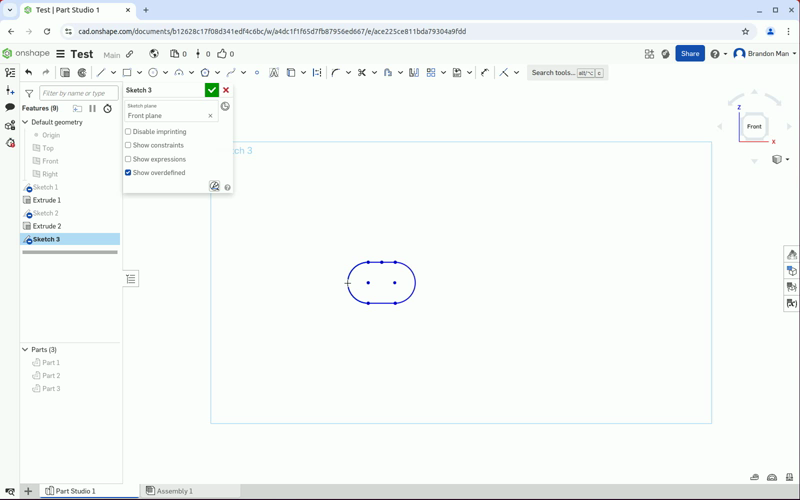
key_down(shift)
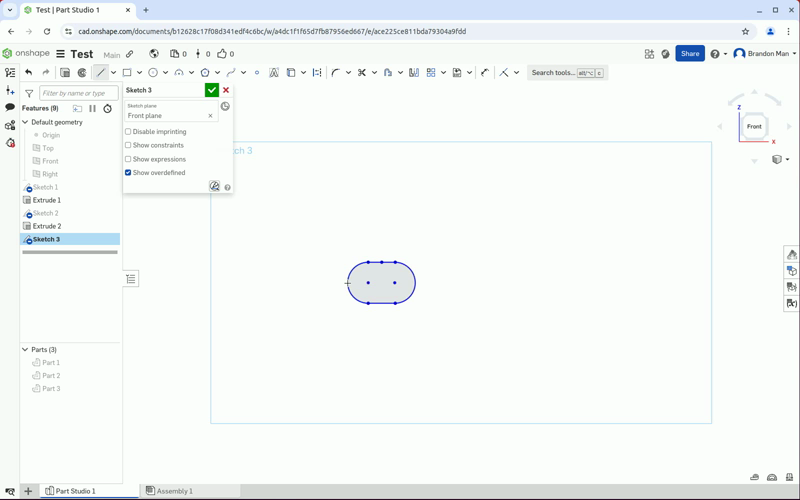
mouse_move(368, 294)
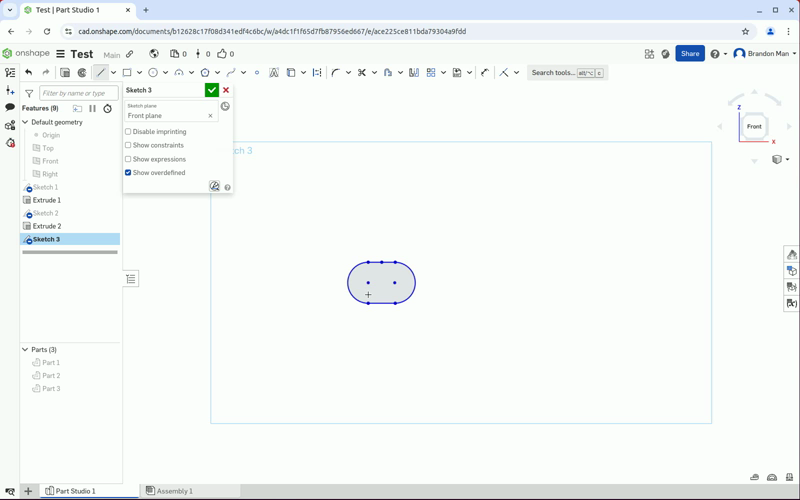
click(368, 294)
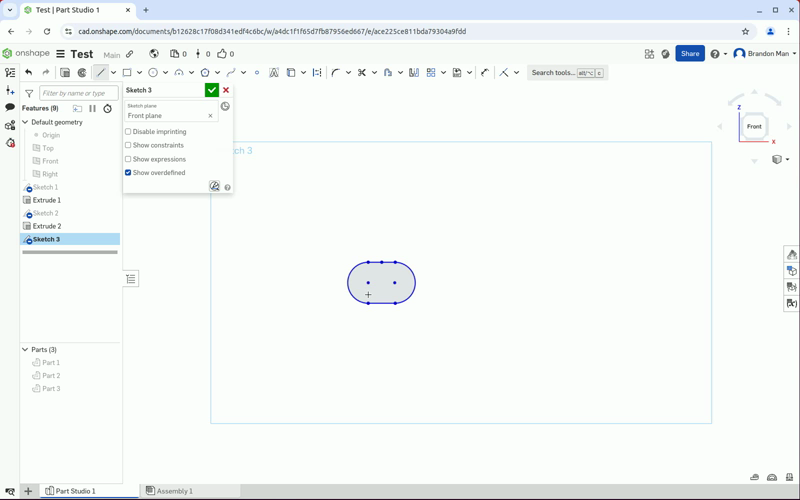
key_up(shift)
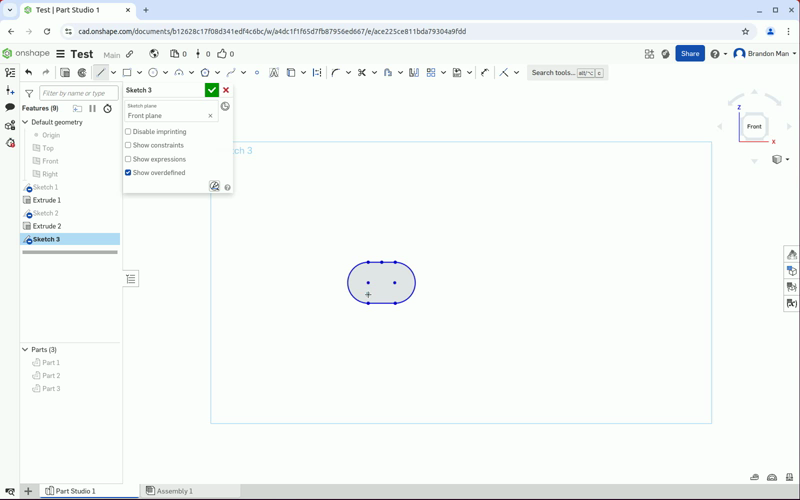
key_down(shift)
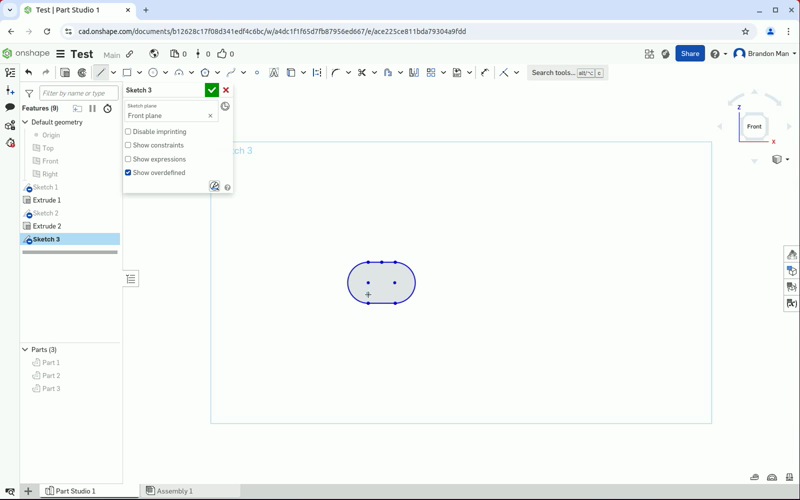
mouse_move(398, 294)
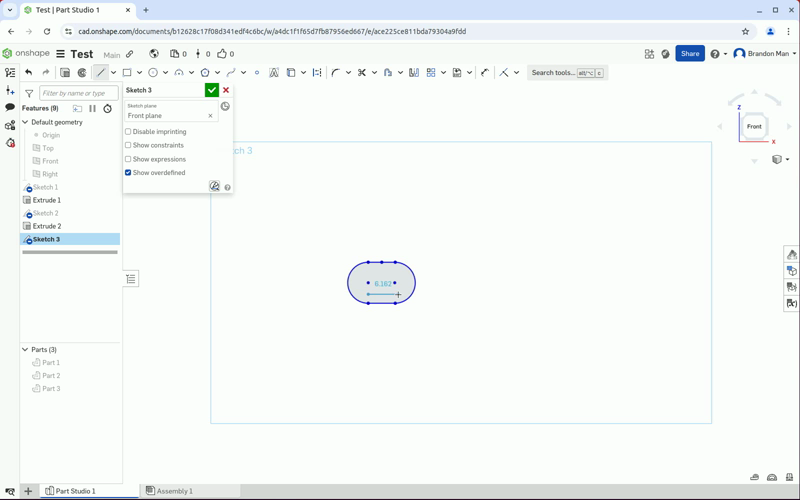
mouse_move(395, 294)
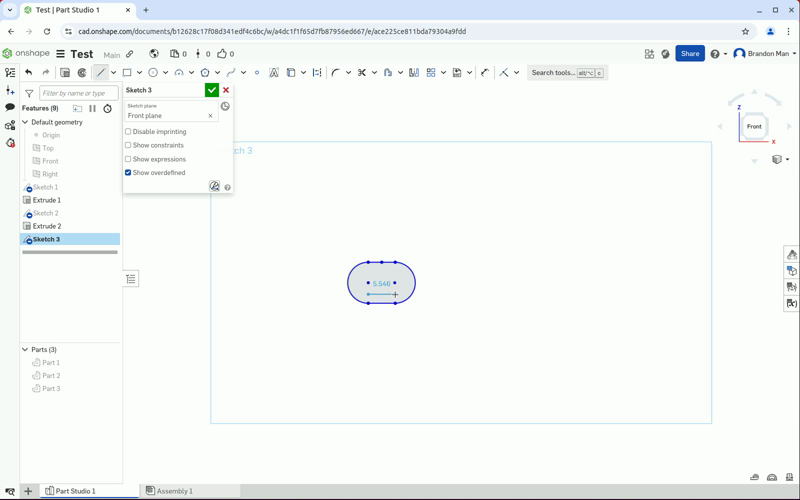
click(395, 294)
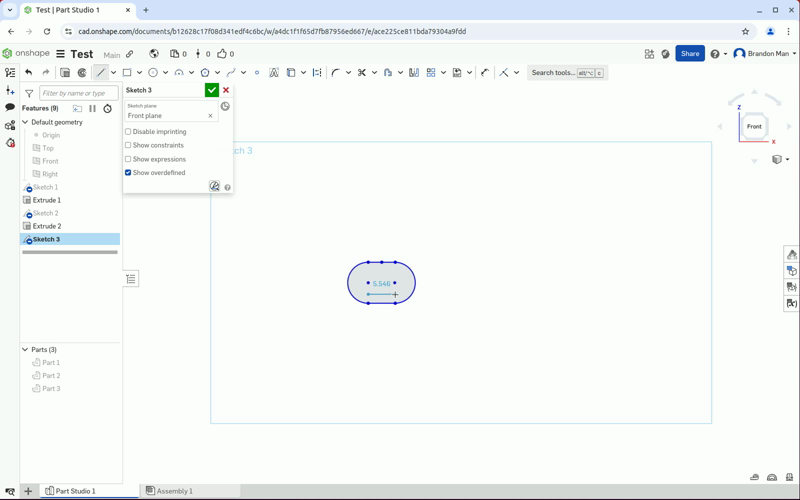
key_up(shift)
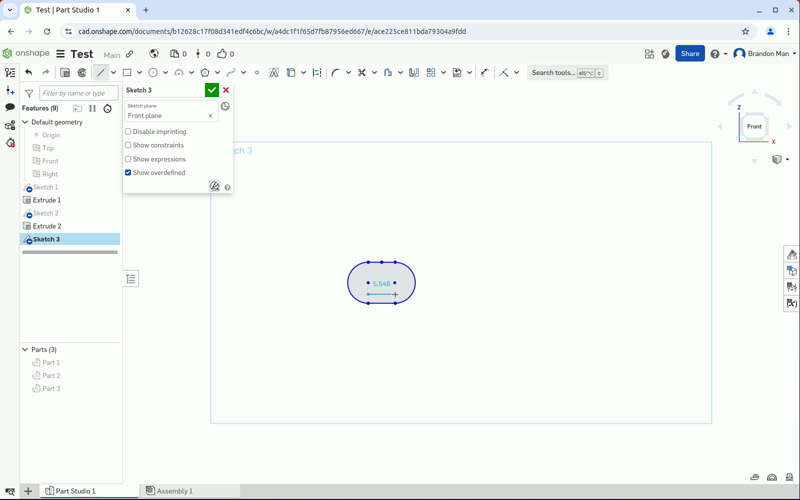
key(esc)
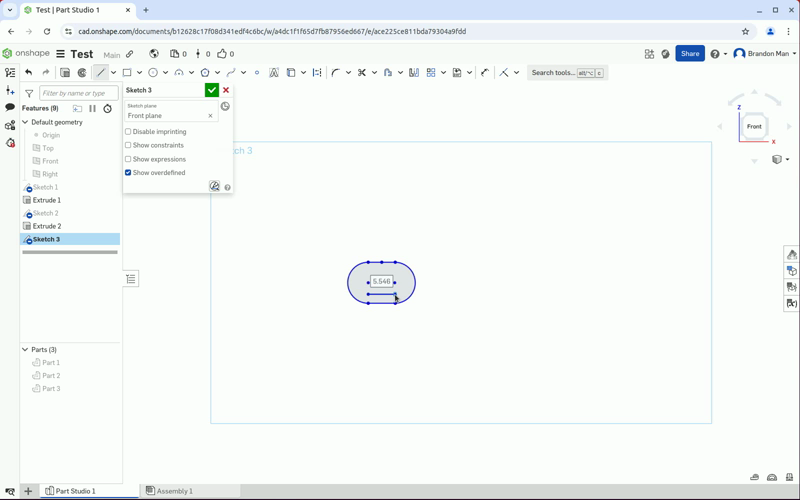
key(a)
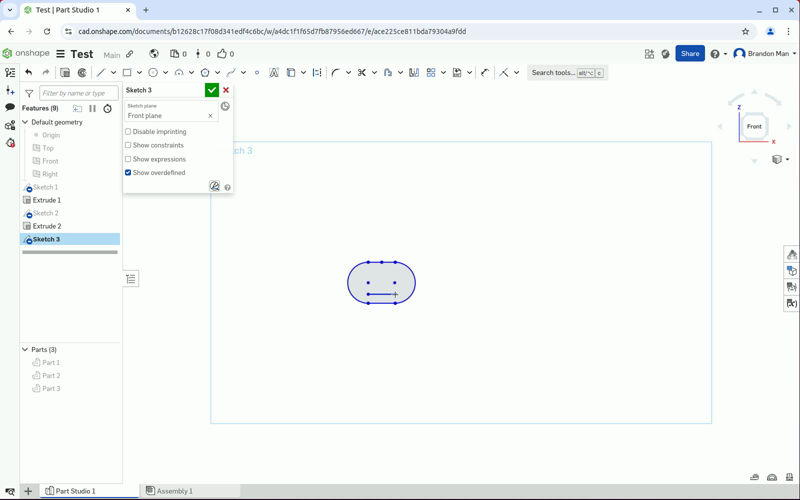
mouse_move(395, 294)
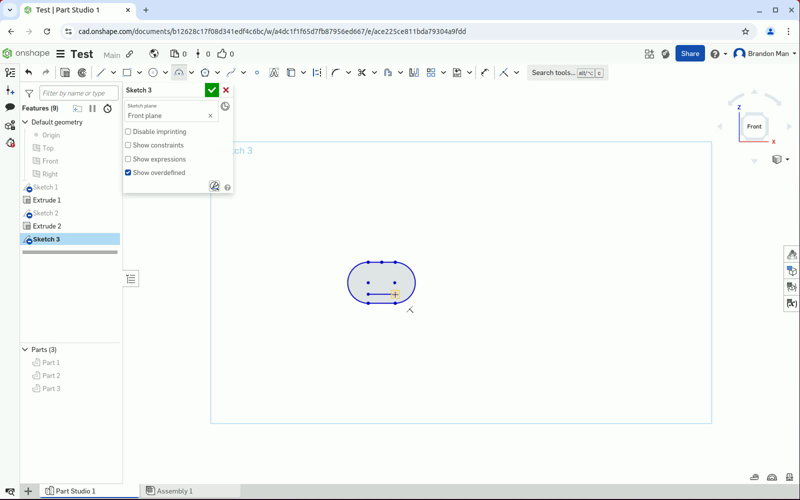
click(395, 294)
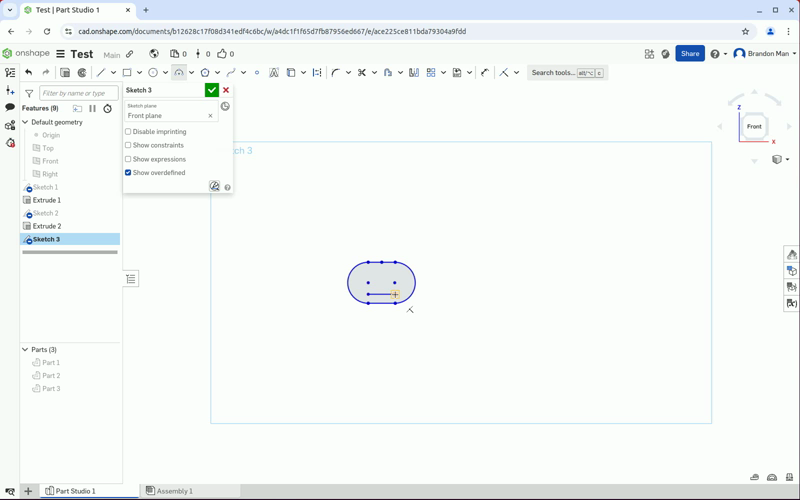
key_down(shift)
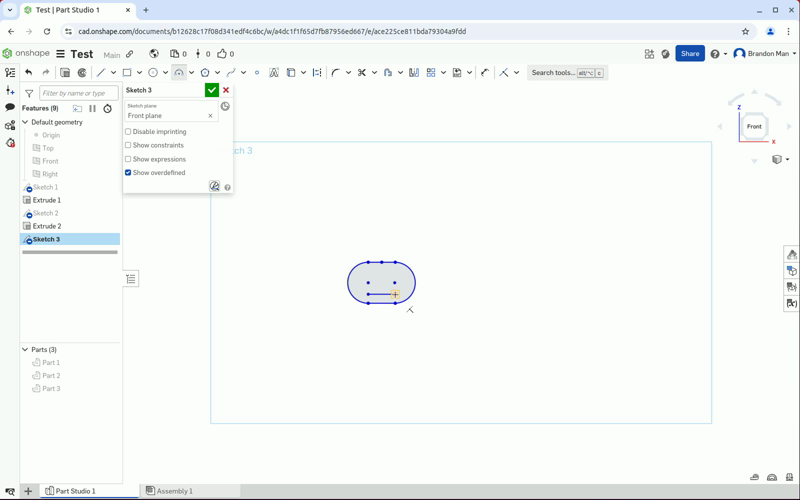
mouse_move(395, 270)
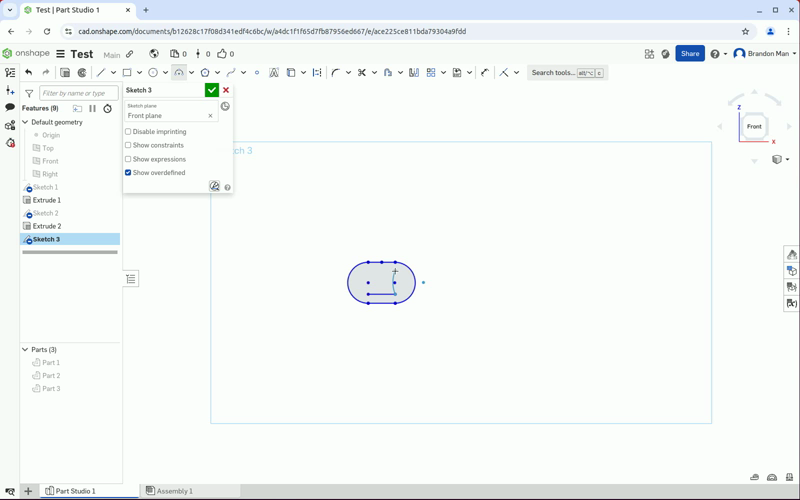
click(395, 270)
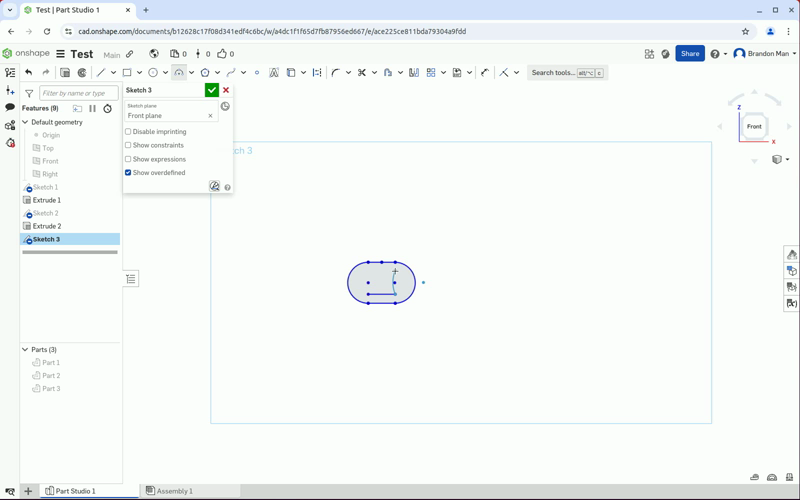
mouse_move(407, 282)
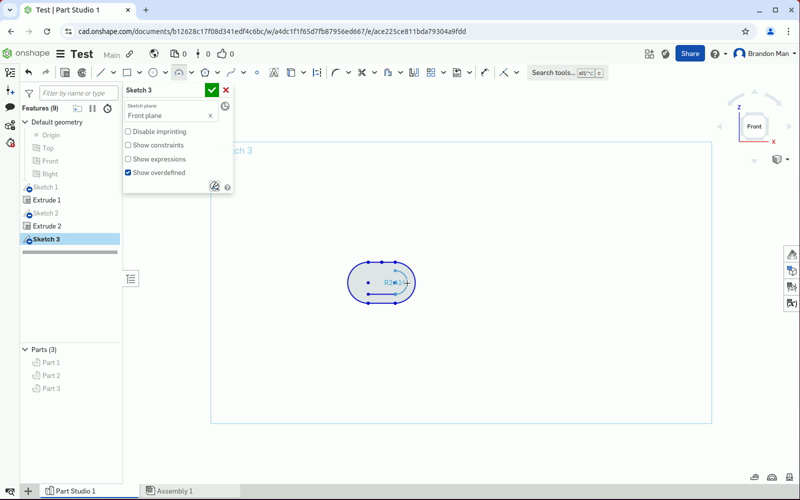
click(407, 282)
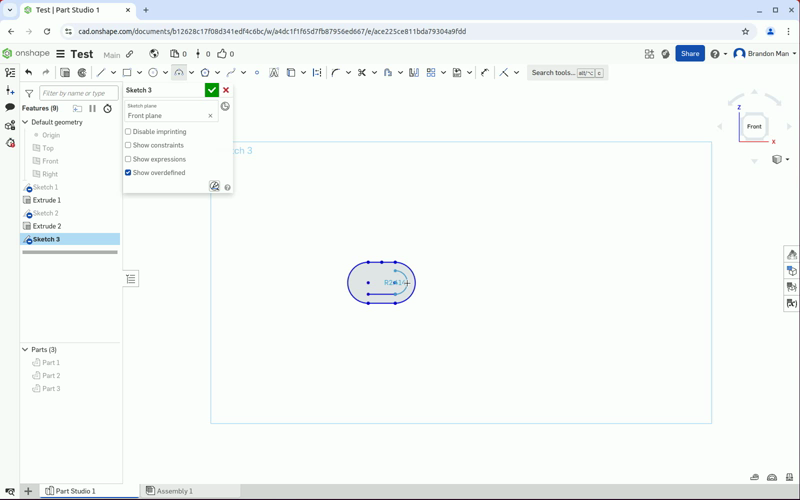
key_up(shift)
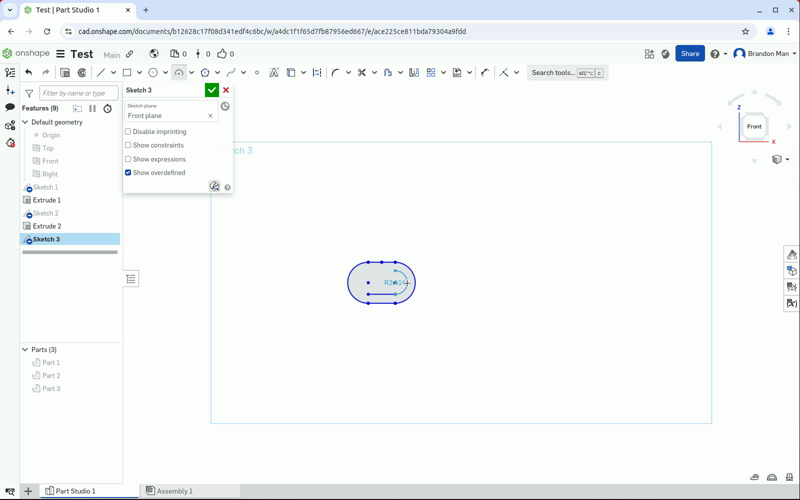
key(esc)
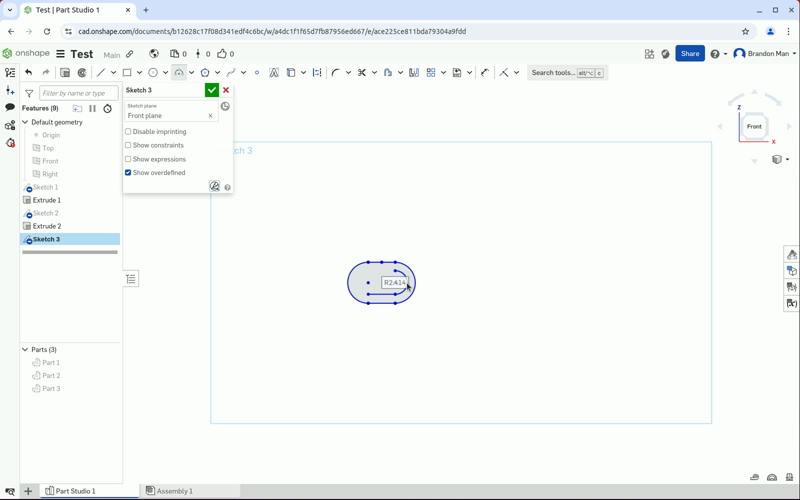
key(l)
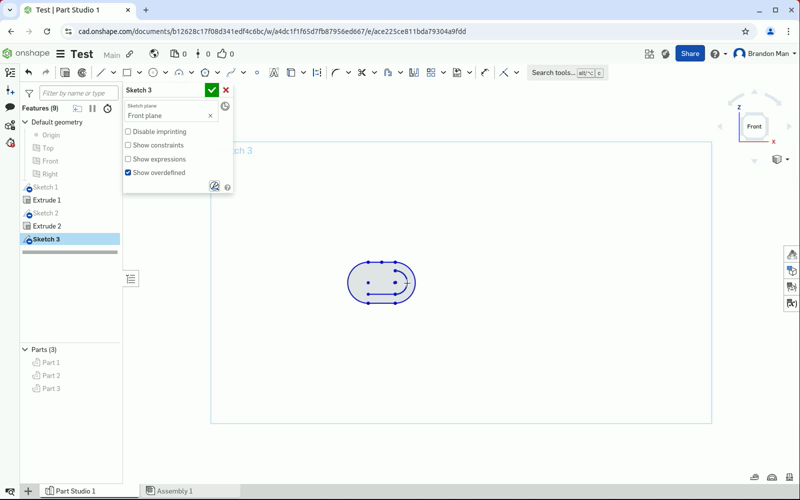
mouse_move(395, 270)
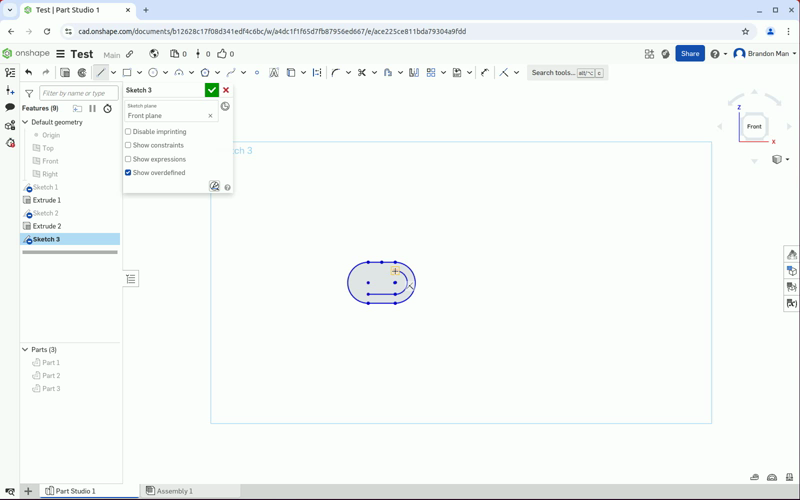
click(395, 270)
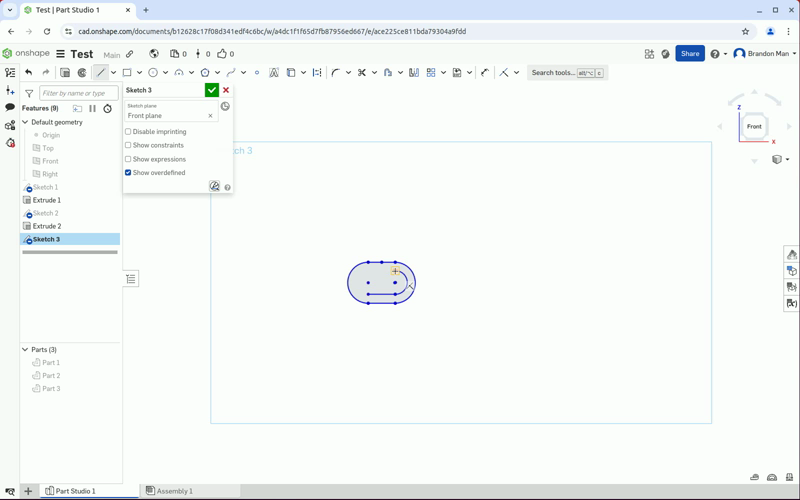
key_down(shift)
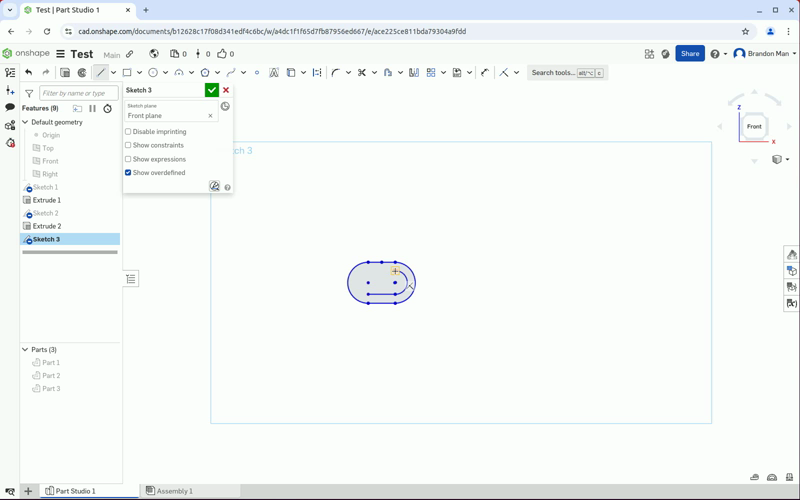
mouse_move(425, 270)
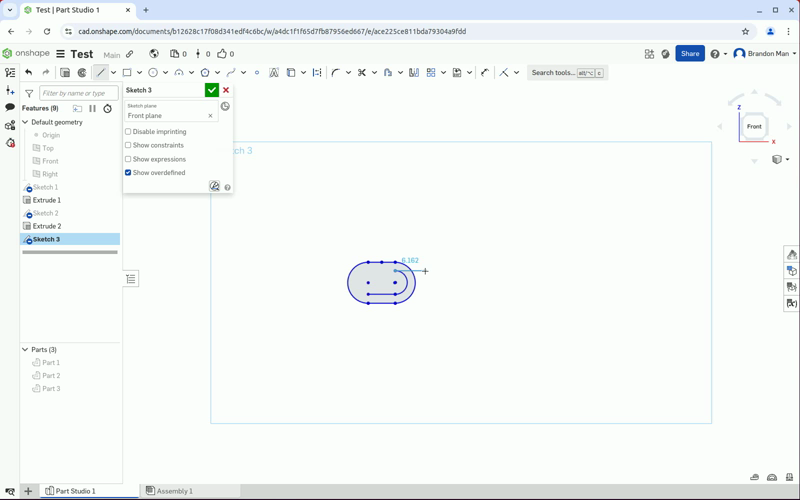
mouse_move(368, 270)
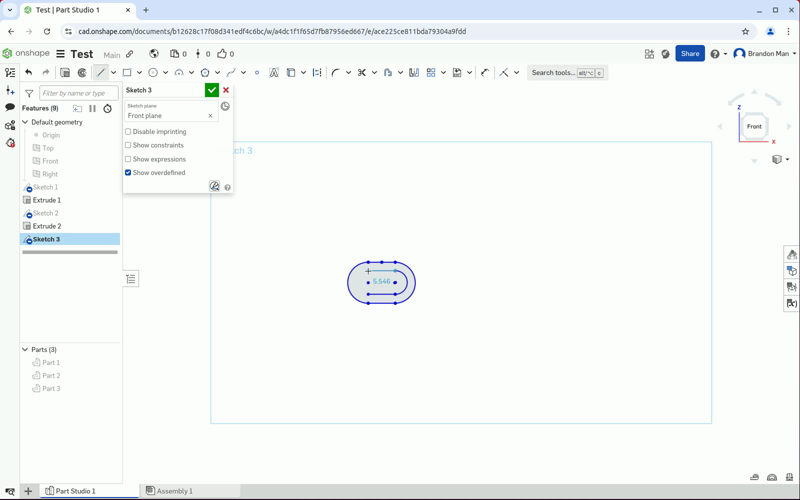
click(368, 270)
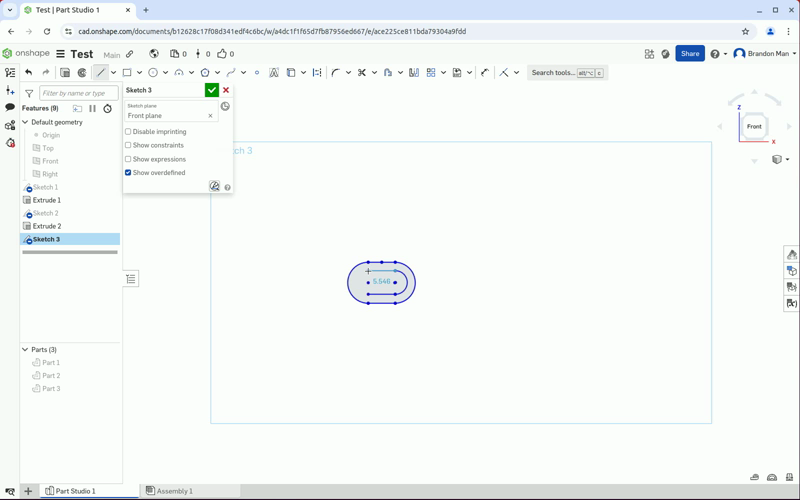
key_up(shift)
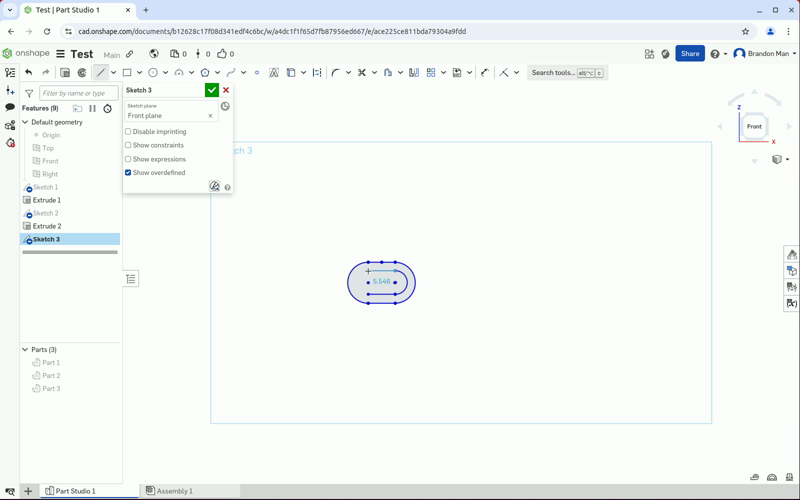
key(esc)
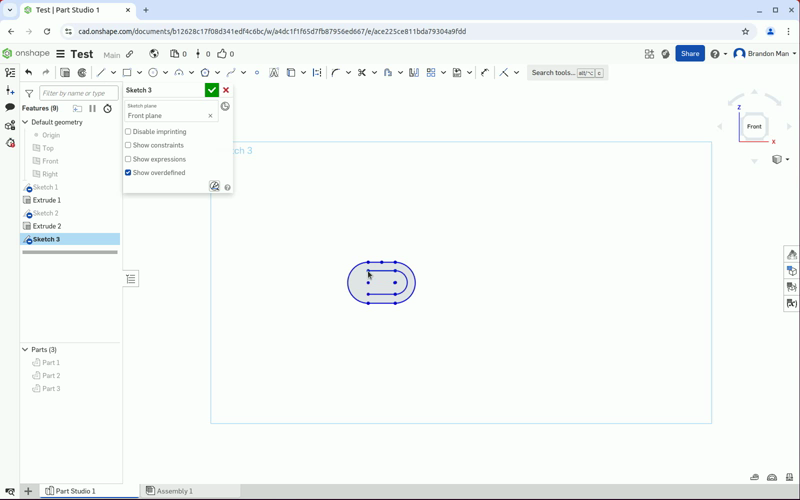
key(a)
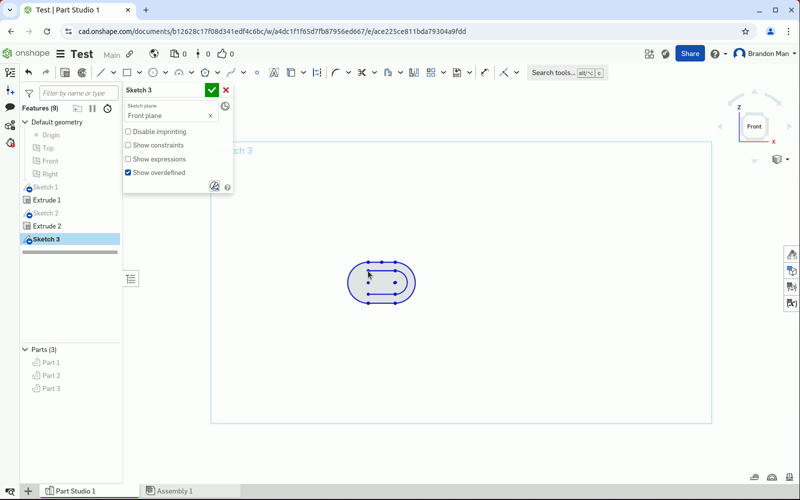
mouse_move(368, 270)
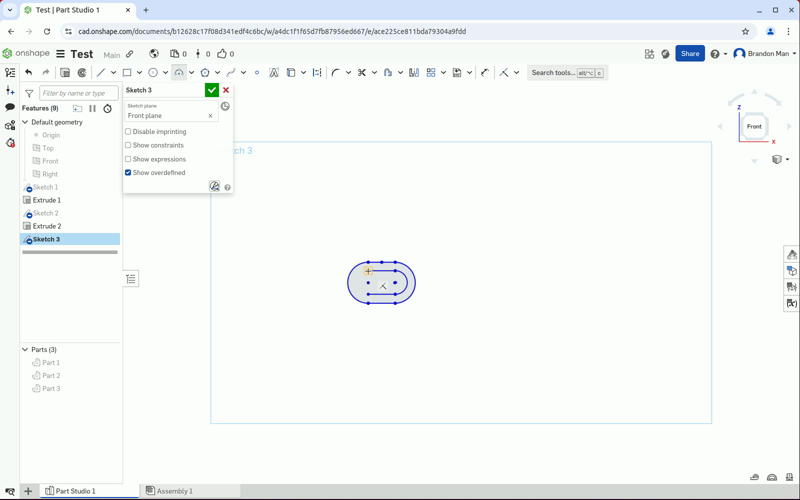
click(368, 270)
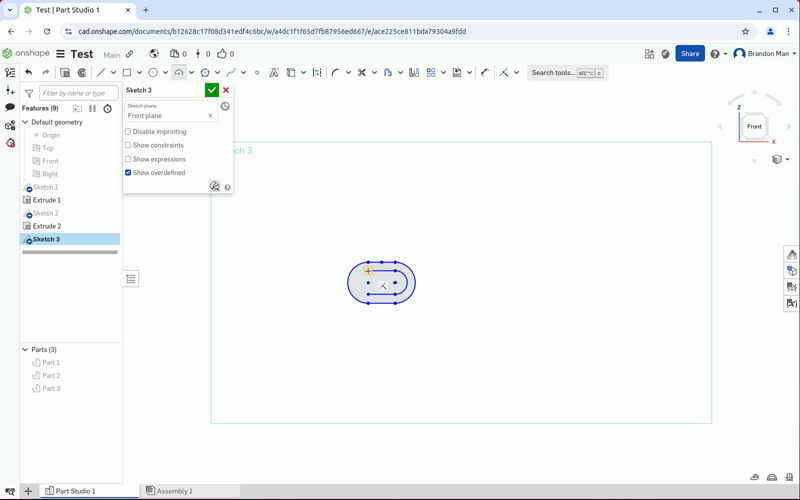
mouse_move(368, 294)
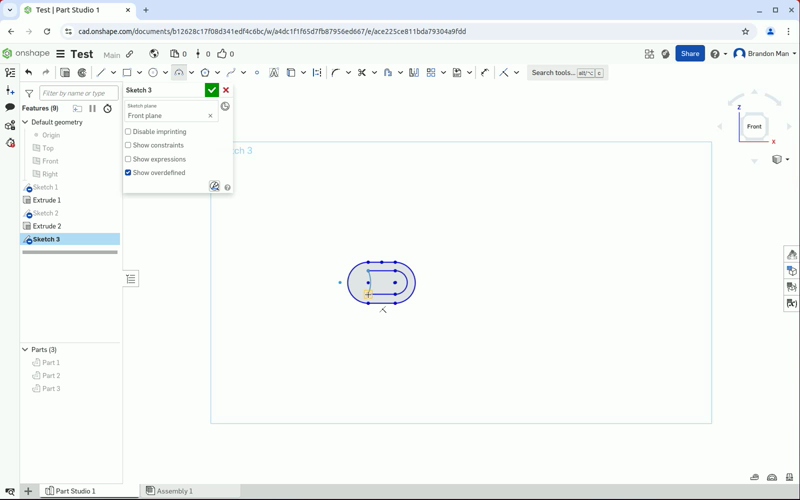
click(368, 294)
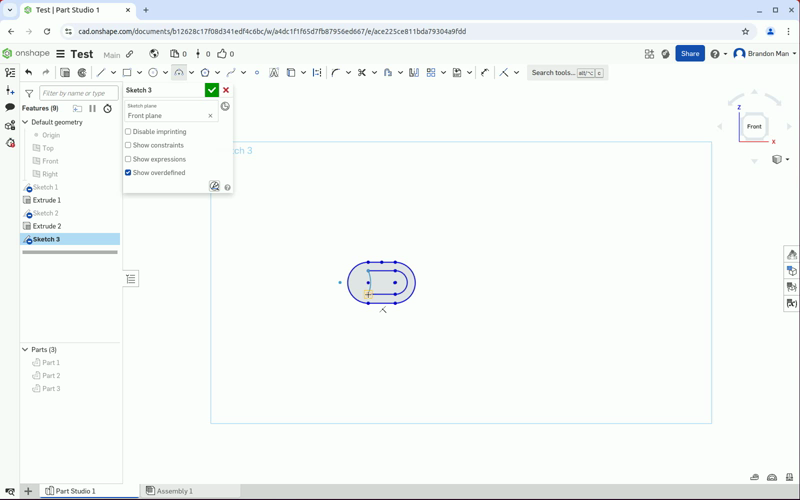
key_down(shift)
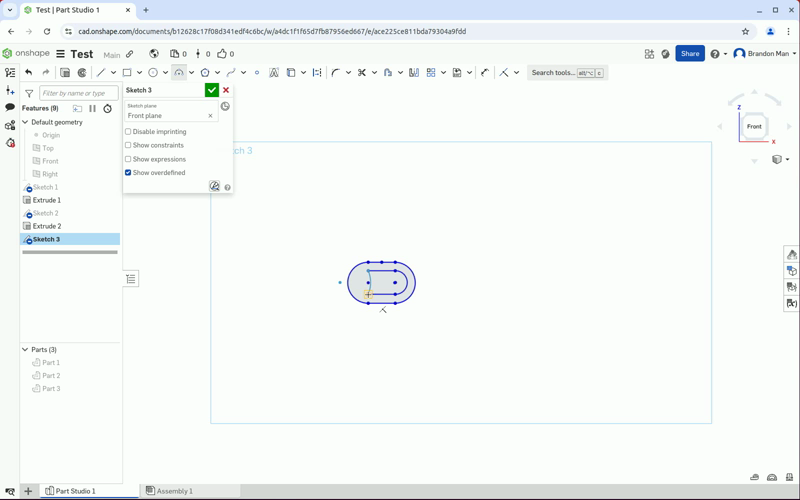
mouse_move(356, 282)
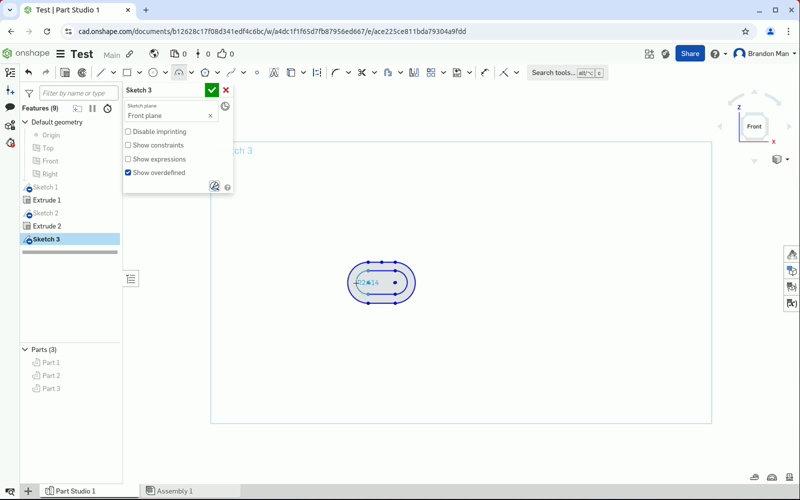
click(356, 282)
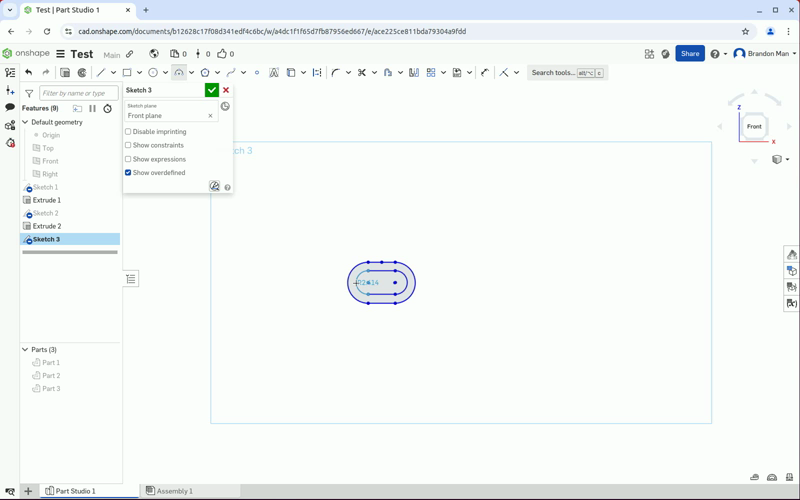
key_up(shift)
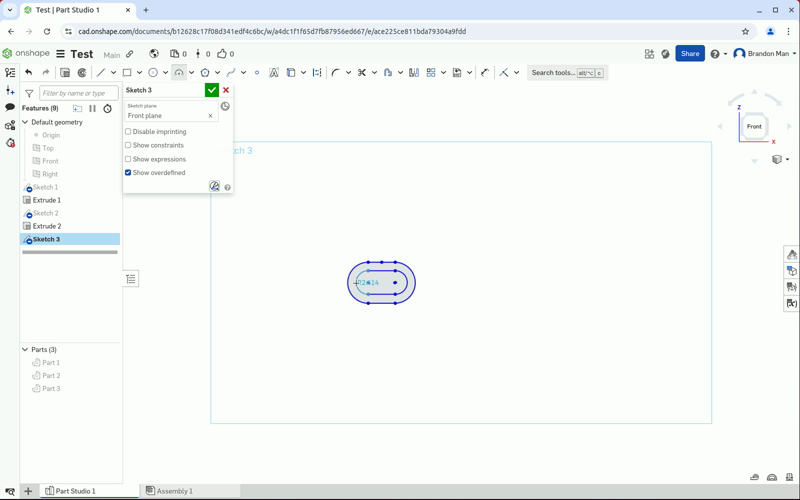
key(esc)
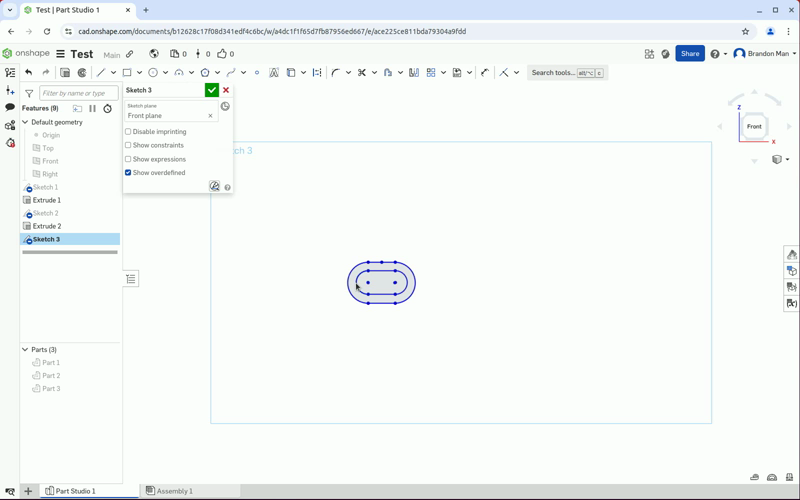
mouse_move(370, 296)
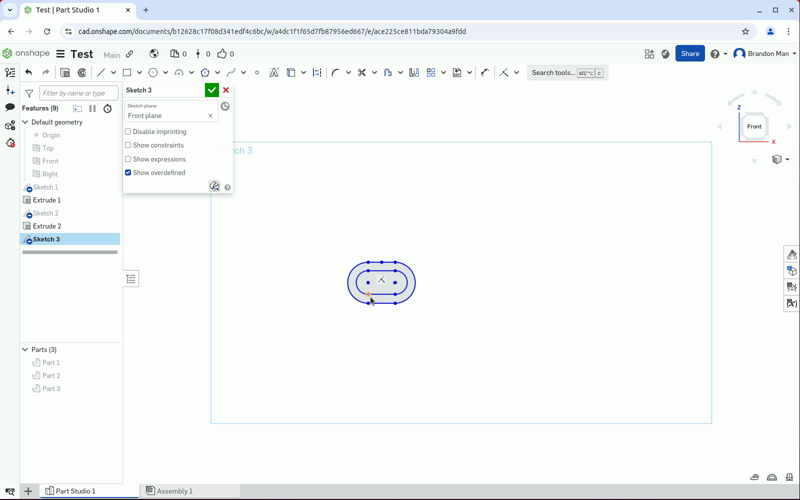
scroll(6)
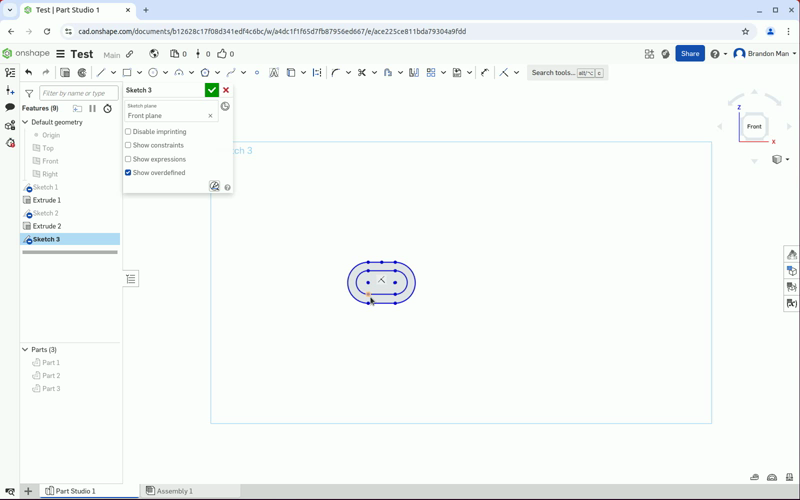
scroll(6)
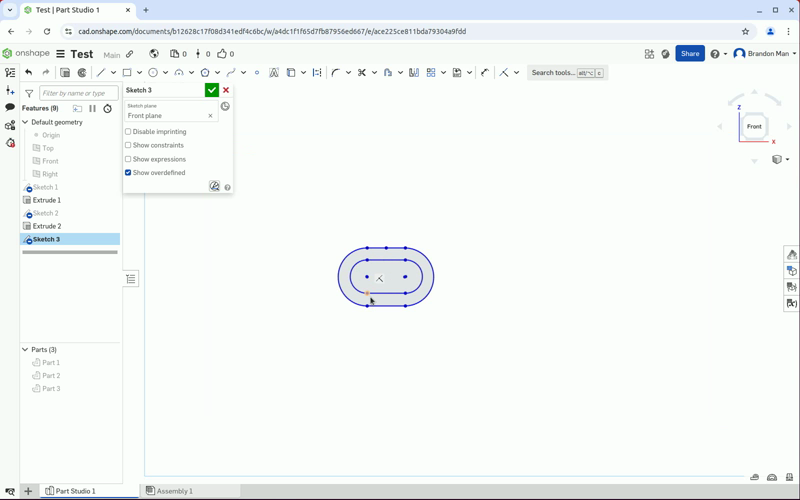
scroll(6)
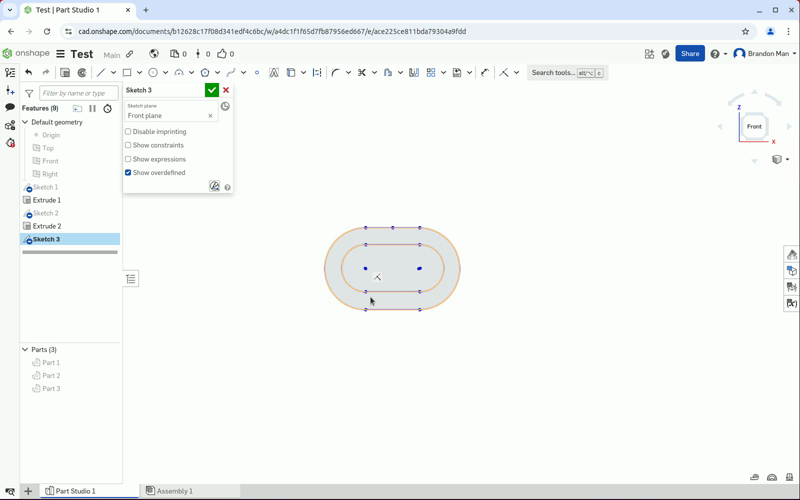
scroll(6)
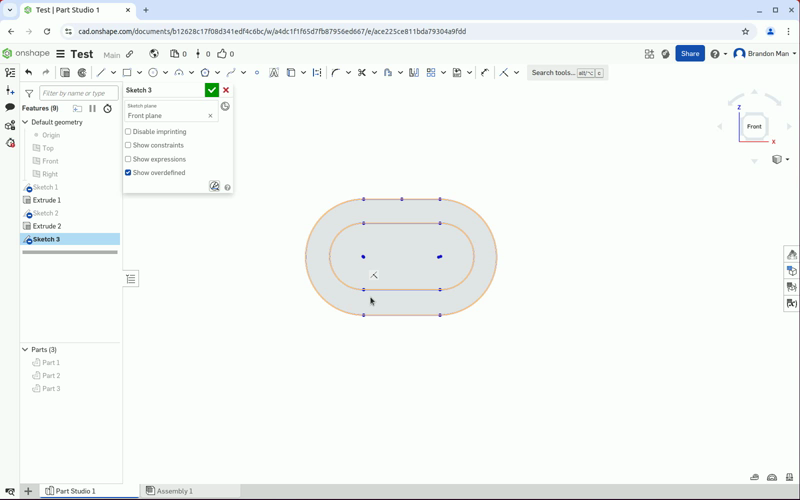
scroll(6)
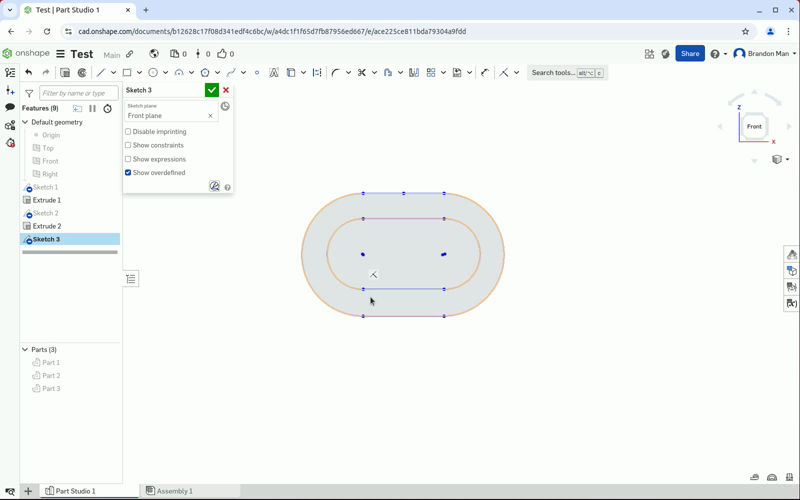
scroll(6)
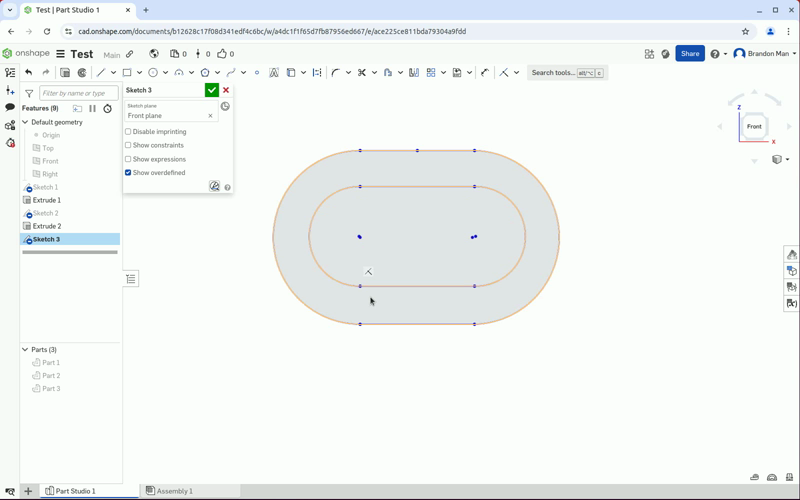
scroll(6)
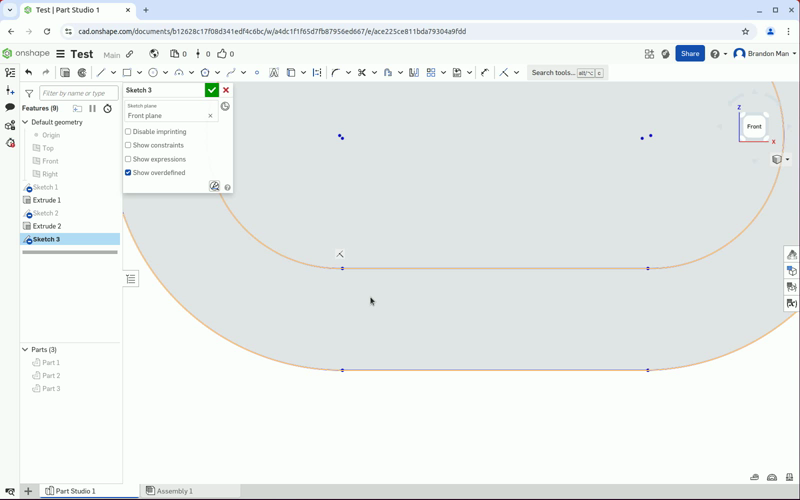
click(370, 296)
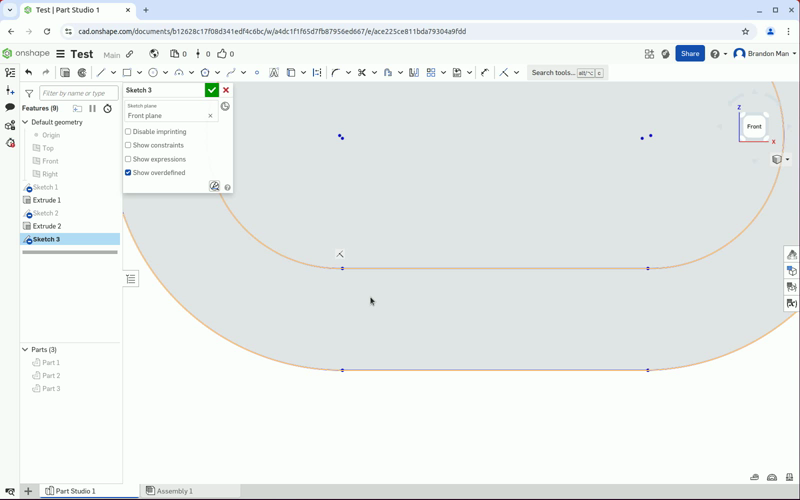
scroll(-6)
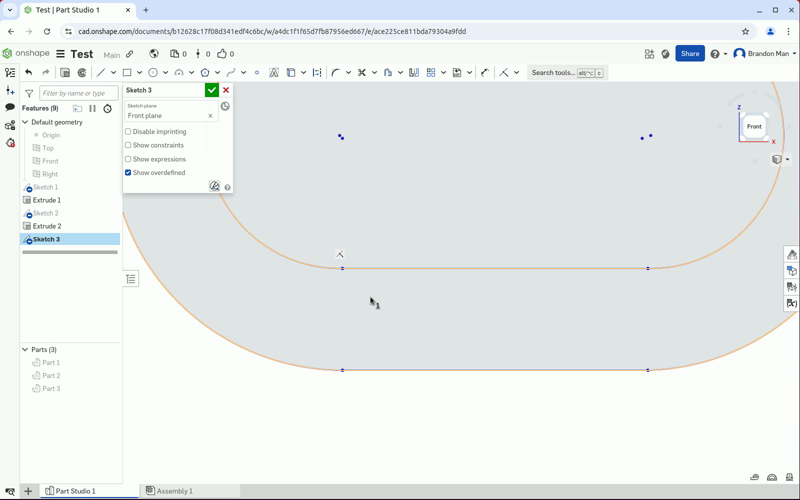
scroll(-6)
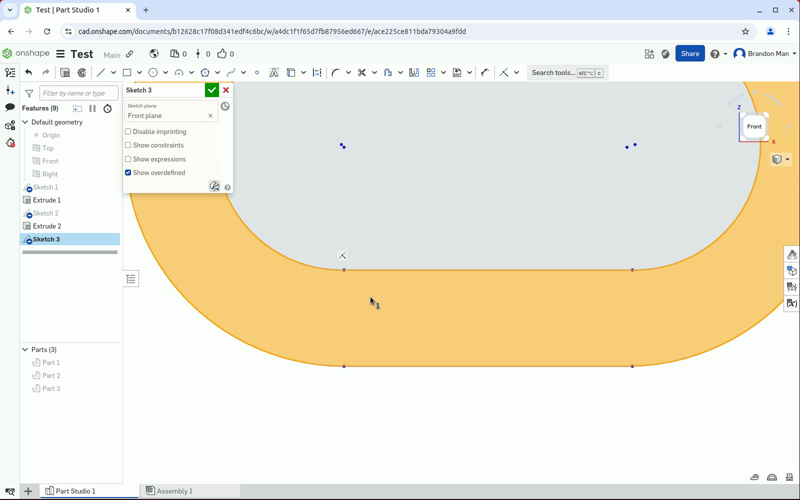
scroll(-6)
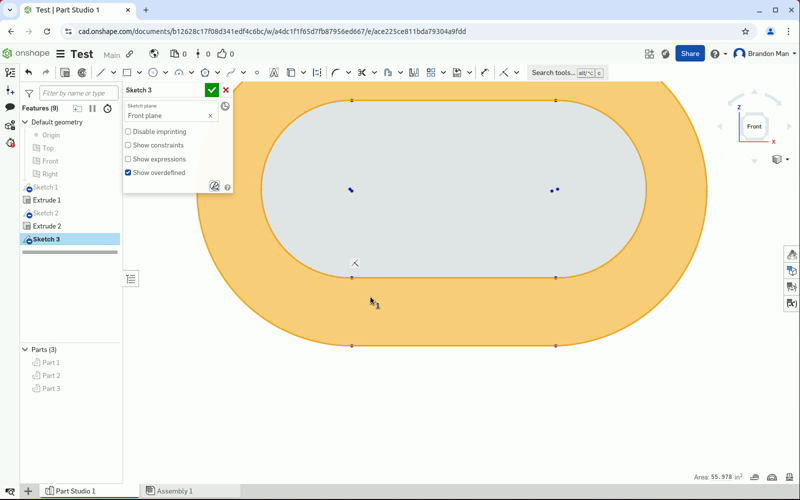
scroll(-6)
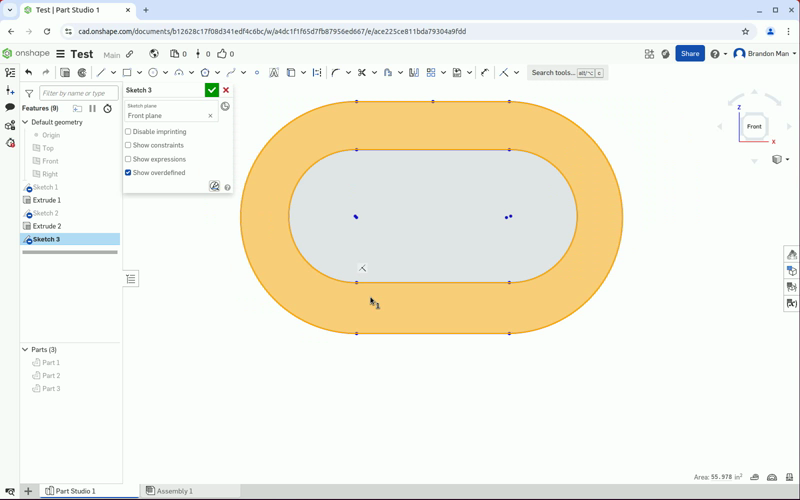
scroll(-6)
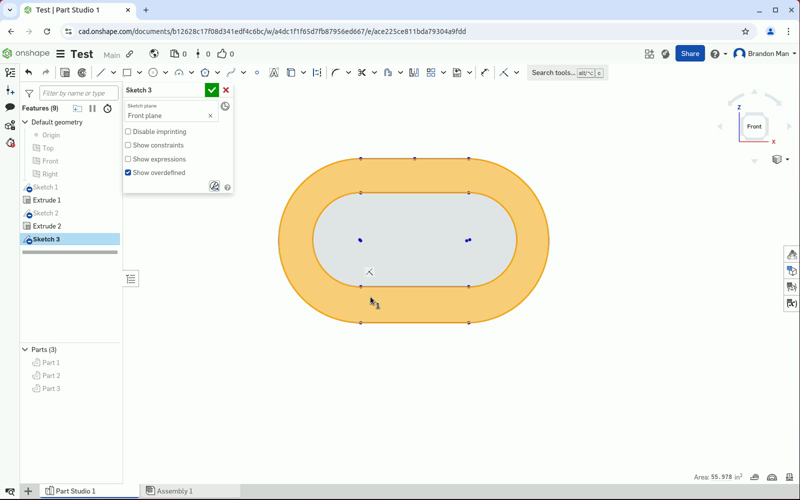
scroll(-6)
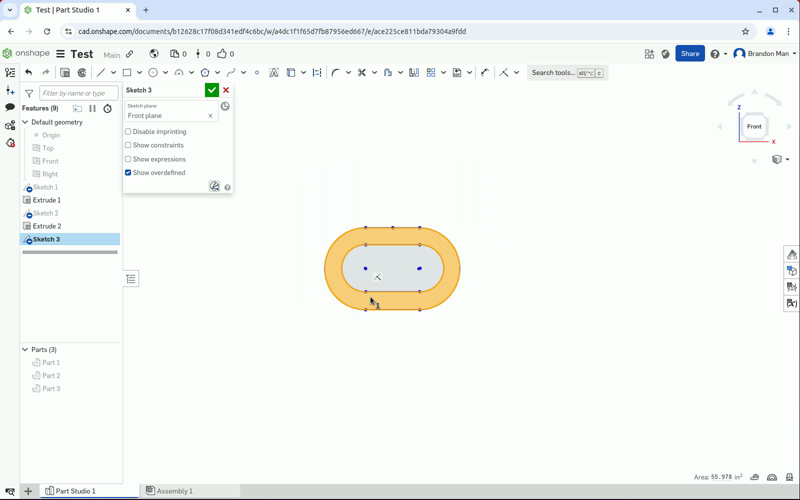
scroll(-6)
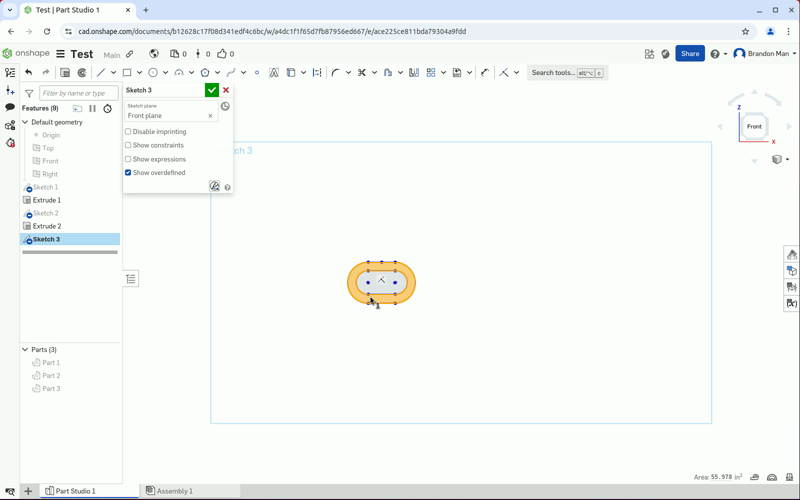
mouse_move(73, 352)
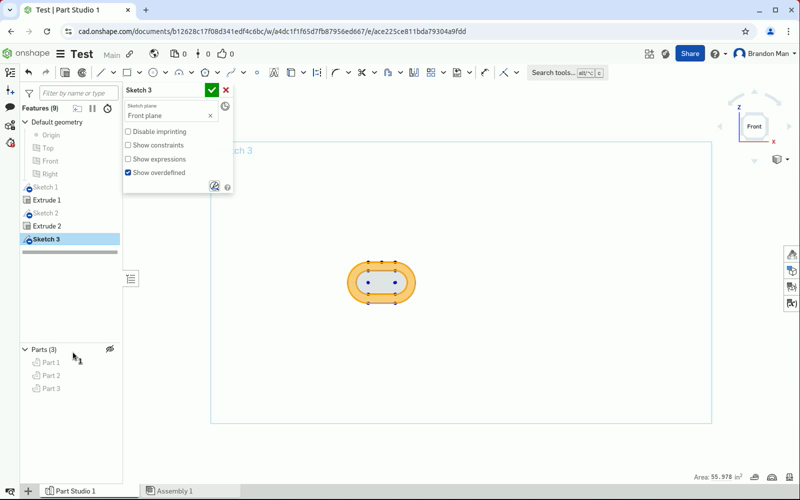
key(shift+y)
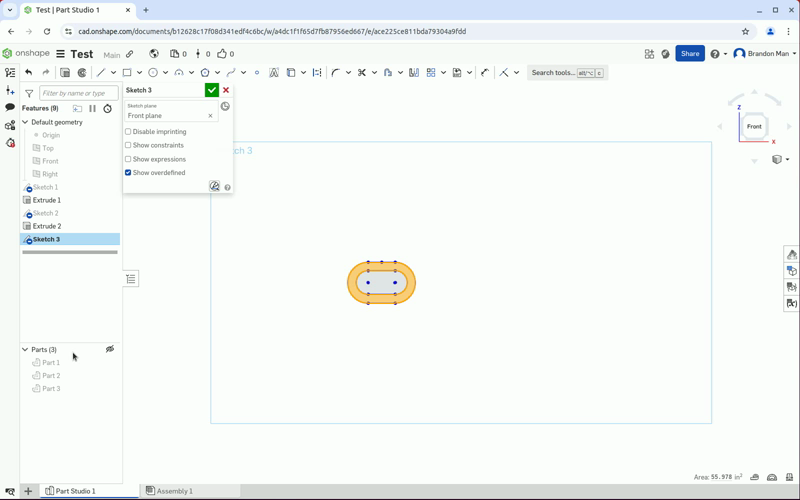
key(shift+e)
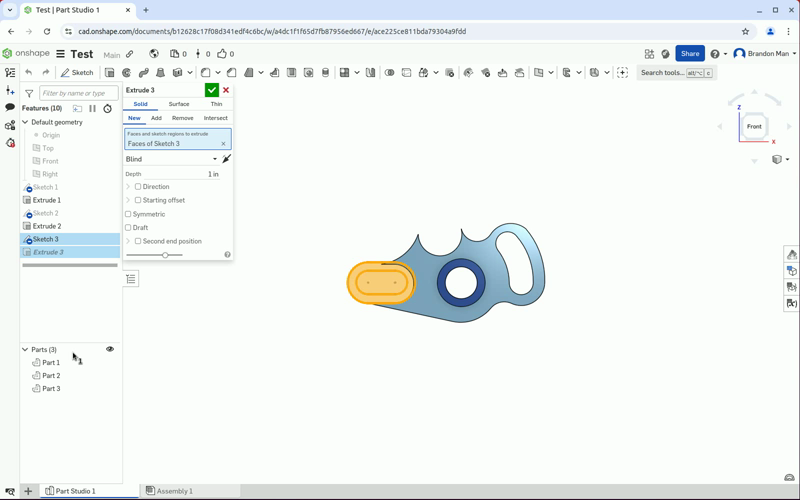
mouse_move(143, 106)
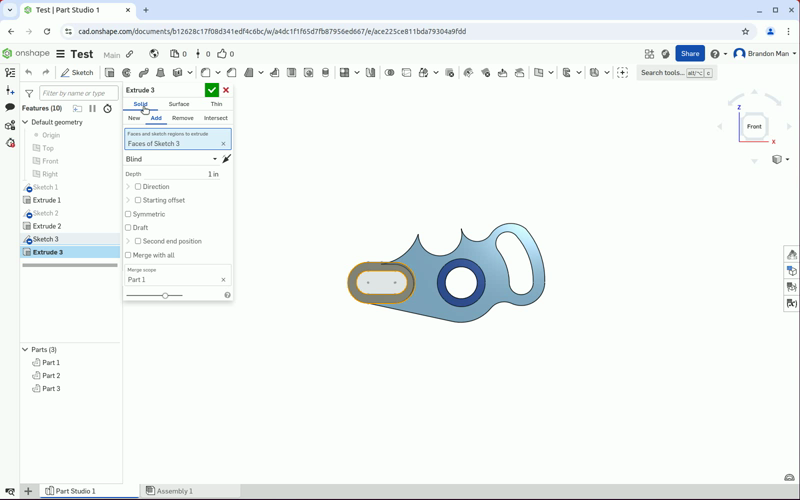
click(143, 106)
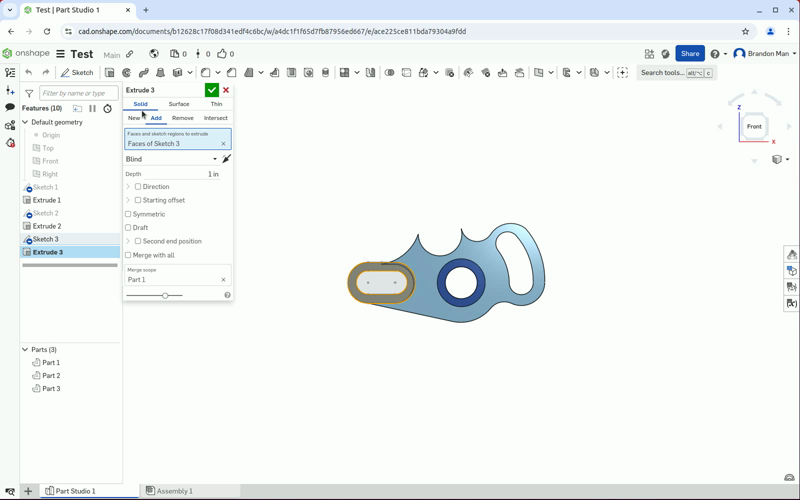
mouse_move(137, 120)
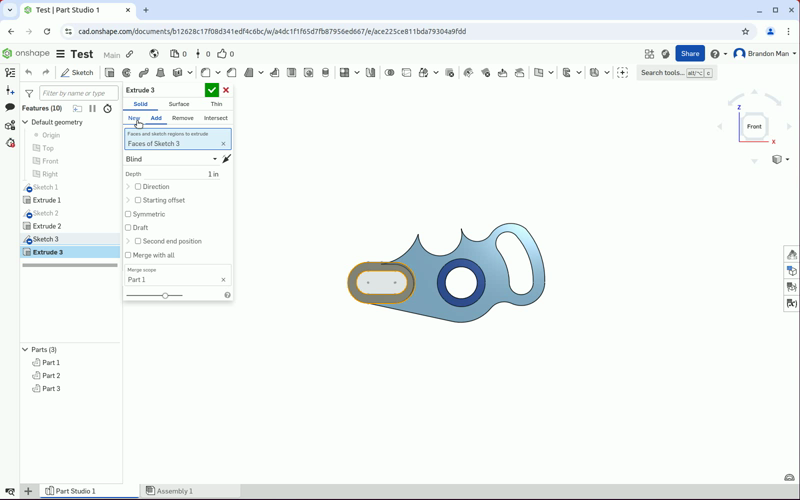
click(137, 120)
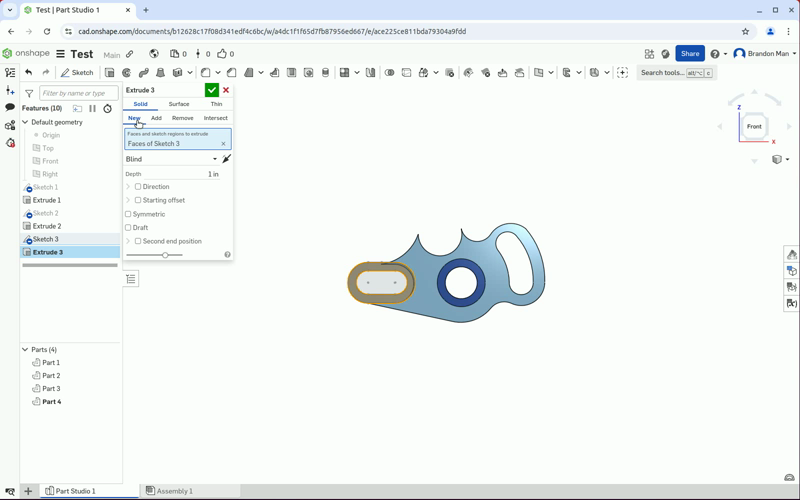
key(tab, 4)
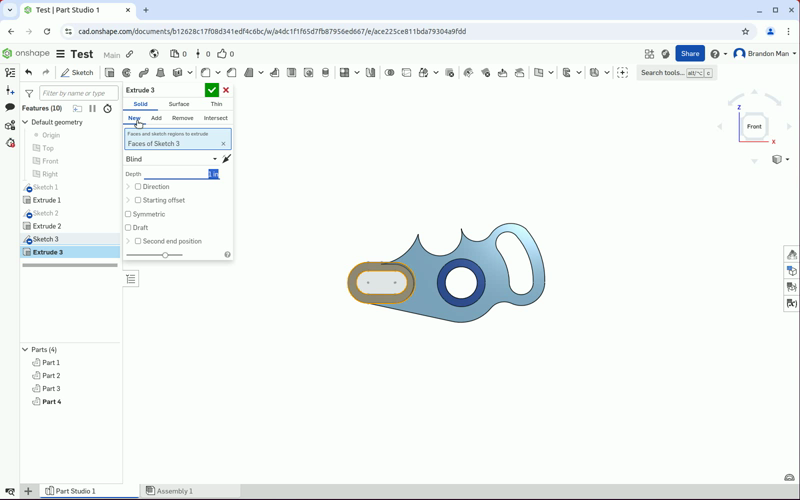
text(9.628)
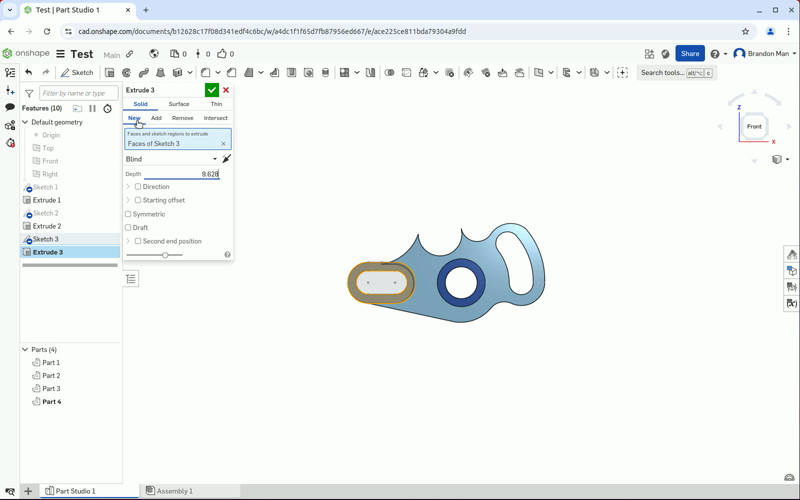
key(tab, 3)
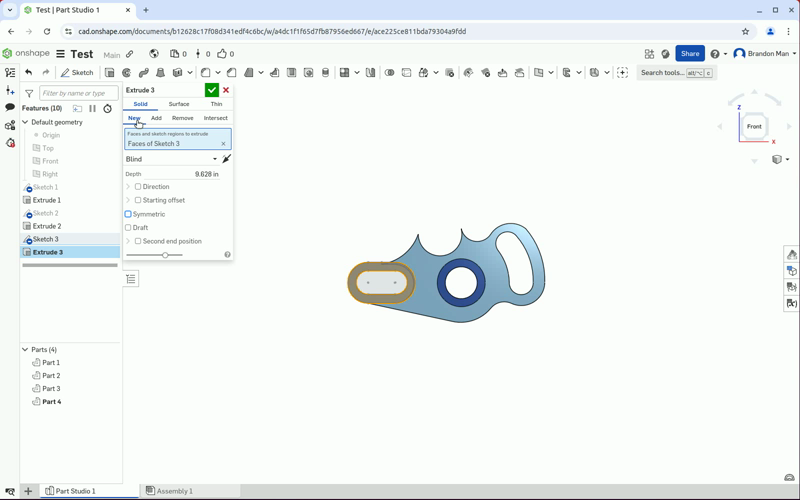
key(space)
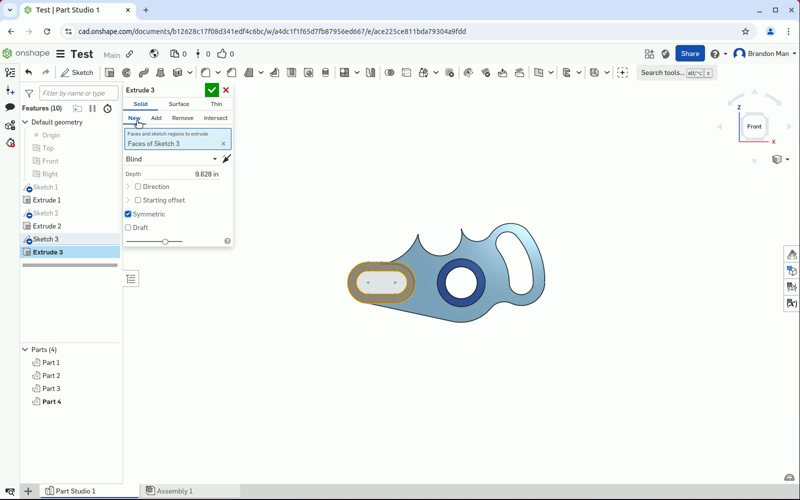
key(enter)
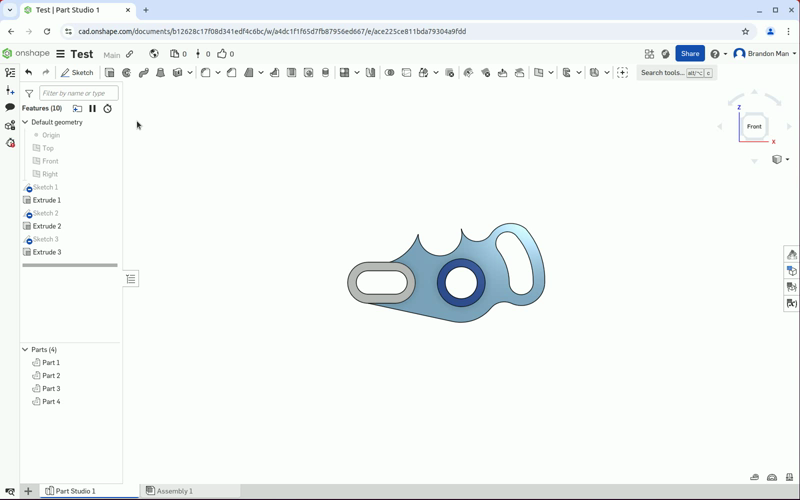
key(shift+h)
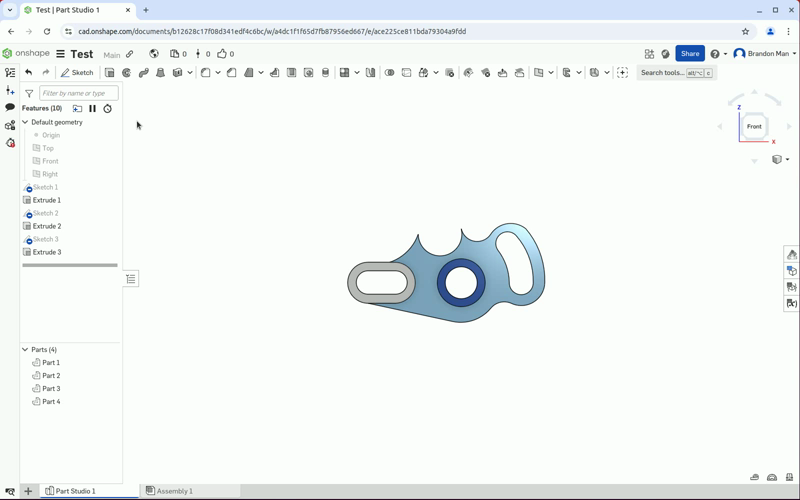
key(shift+h)
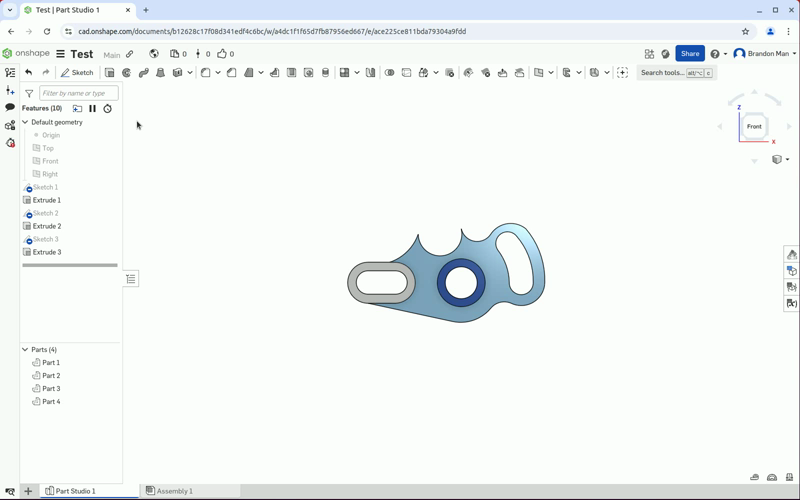
mouse_move(73, 189)
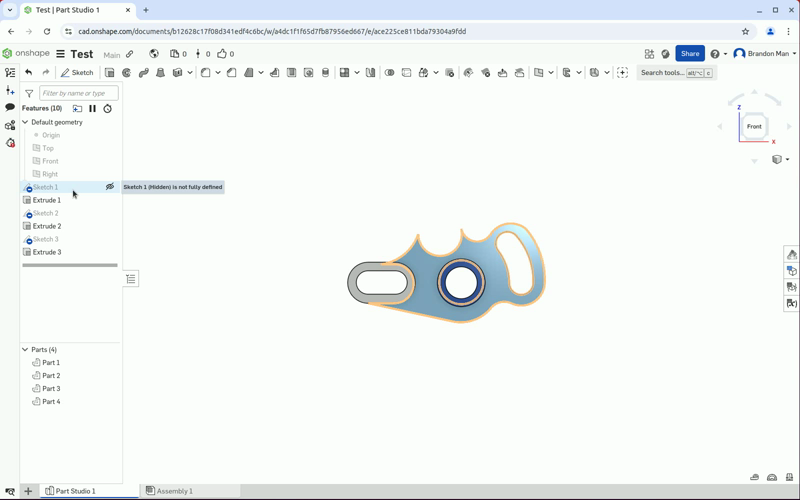
click(73, 189)
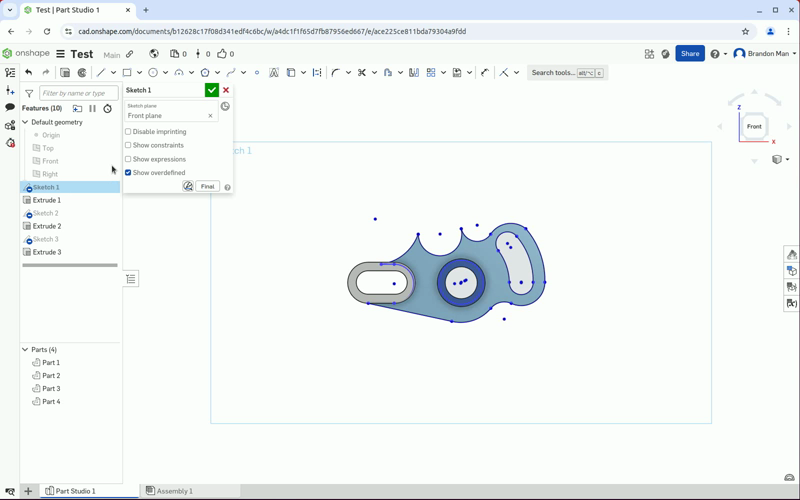
mouse_move(229, 92)
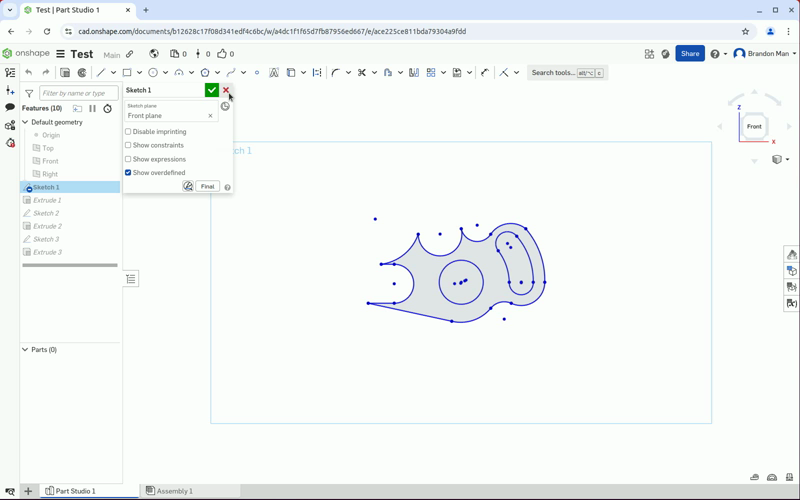
click(229, 92)
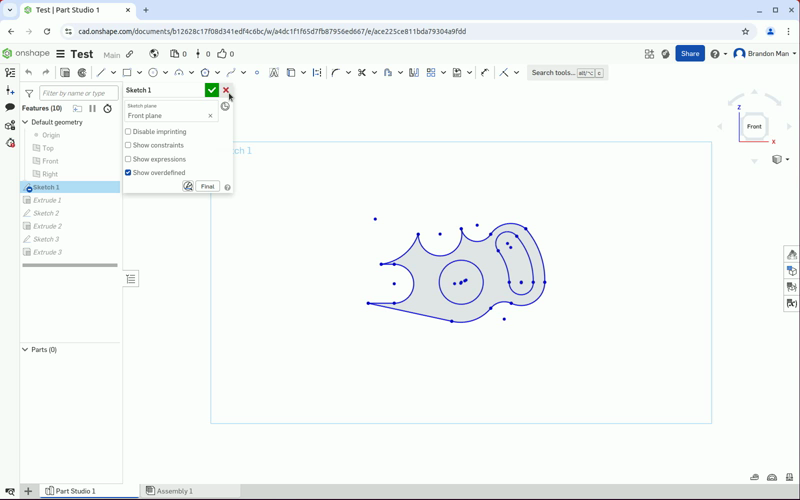
key(shift+s)
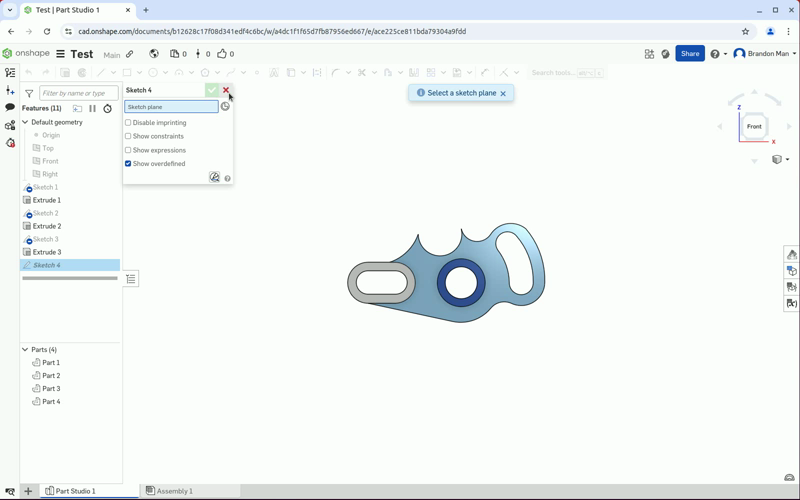
mouse_move(73, 163)
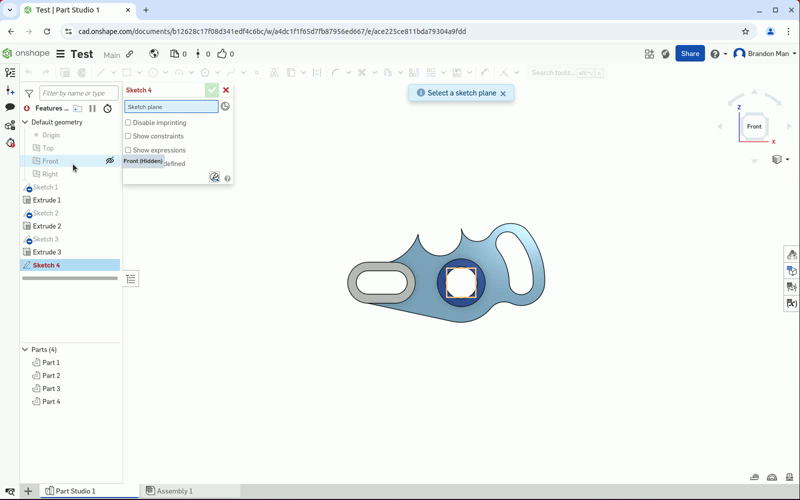
click(73, 163)
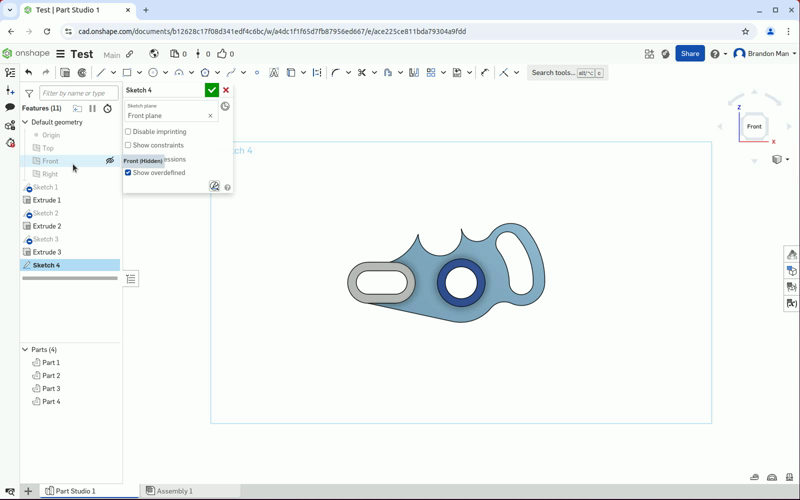
mouse_move(73, 352)
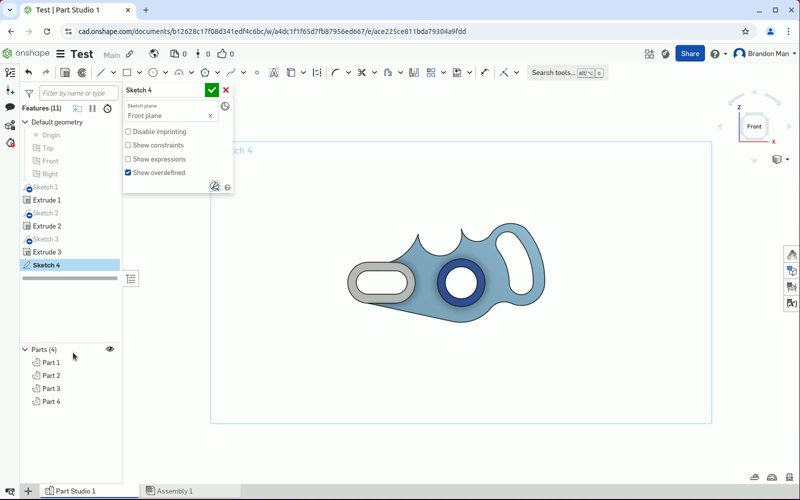
key(y)
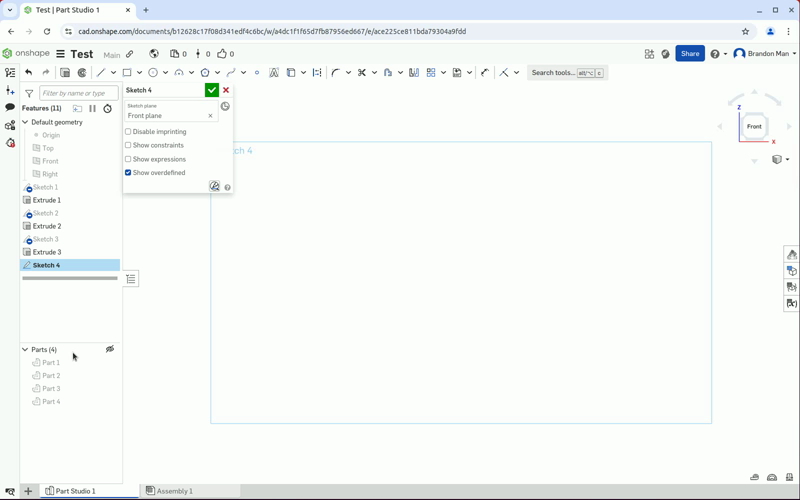
key(c)
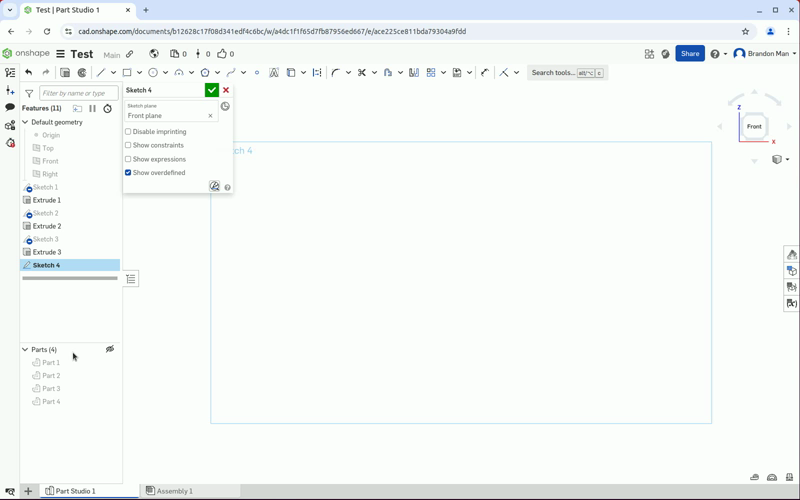
key_down(shift)
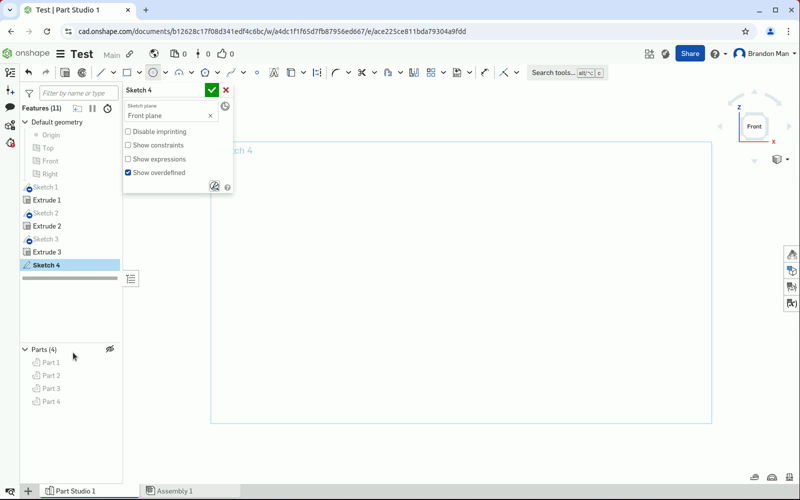
mouse_move(442, 233)
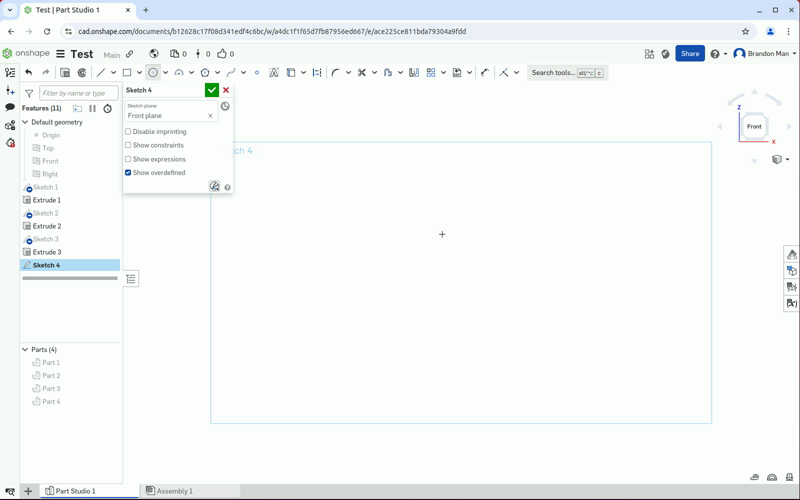
click(442, 233)
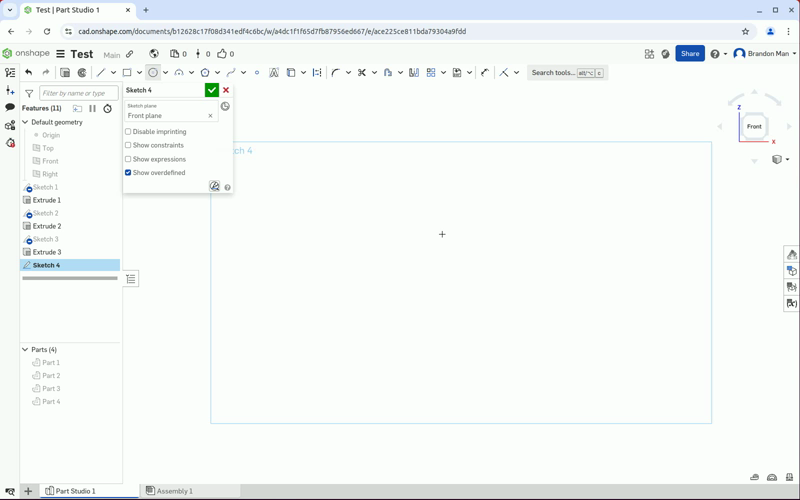
key_up(shift)
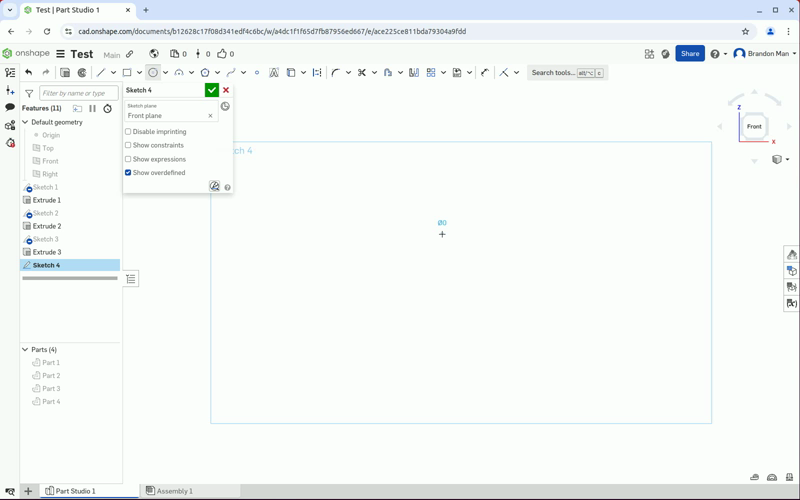
mouse_move(464, 233)
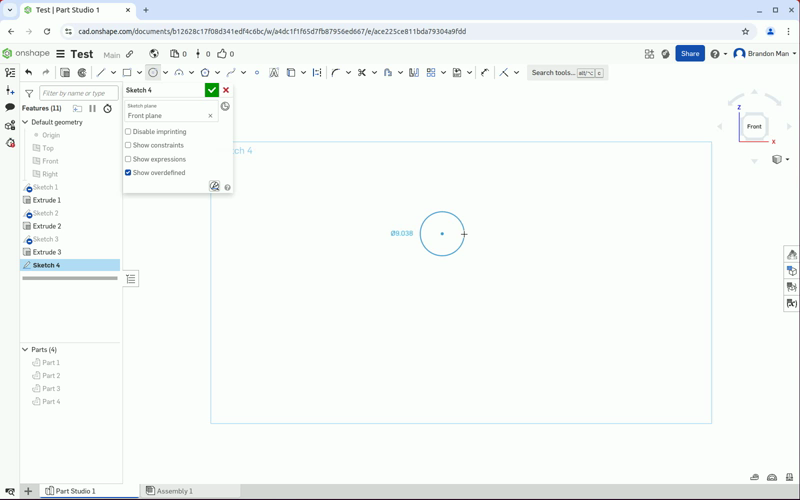
click(464, 233)
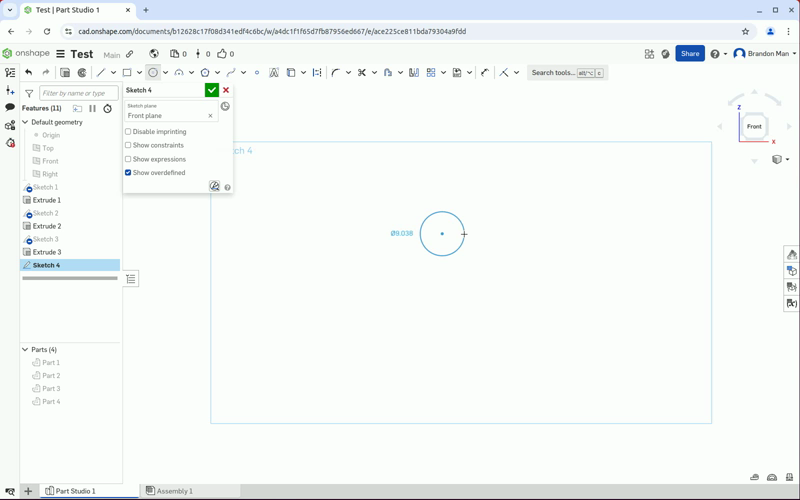
key(esc)
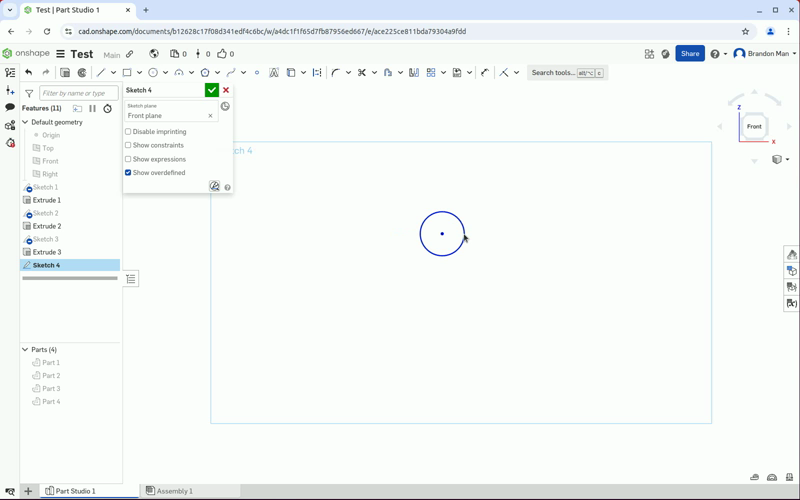
key(c)
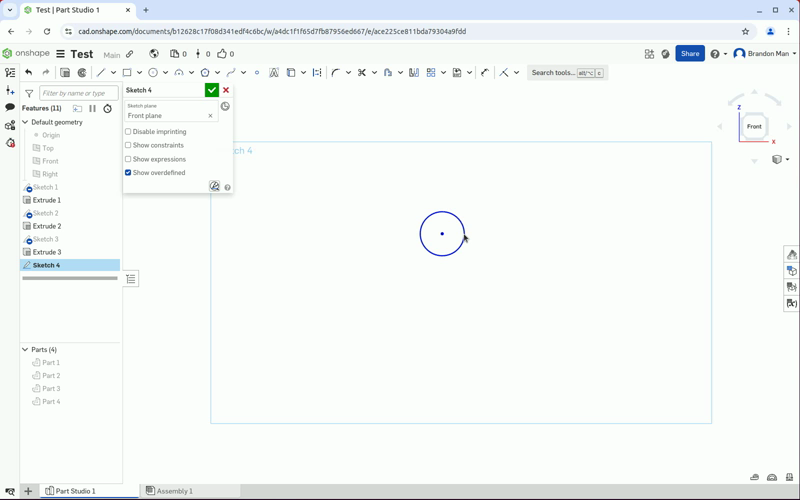
key_down(shift)
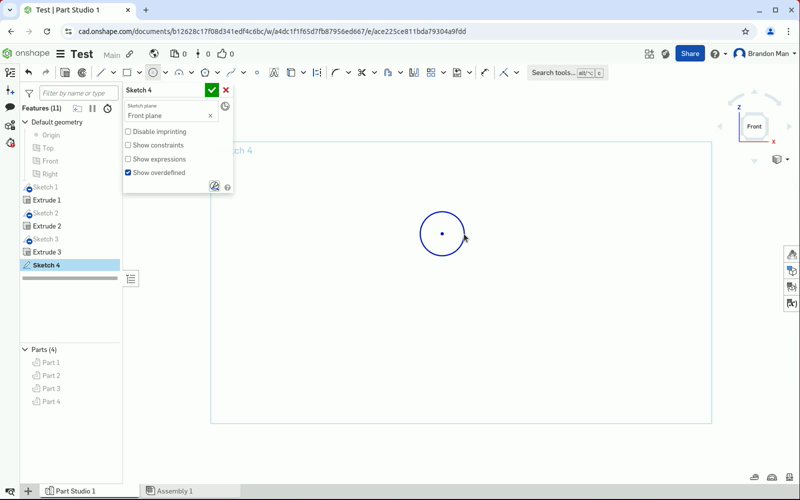
mouse_move(442, 233)
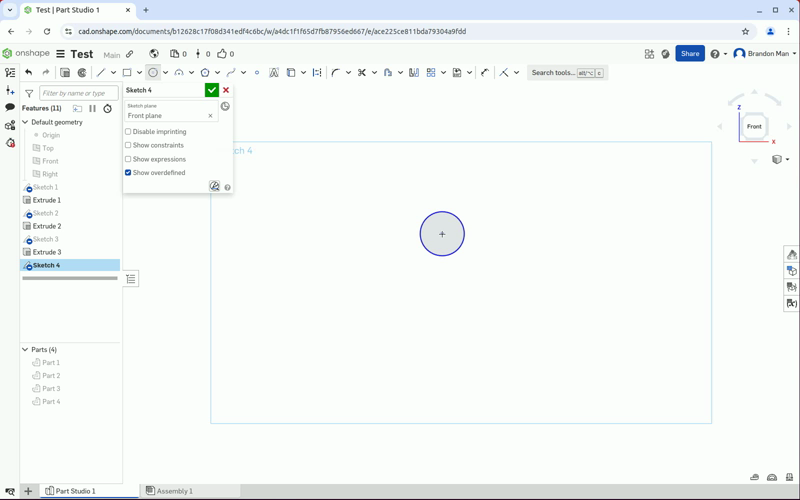
click(442, 233)
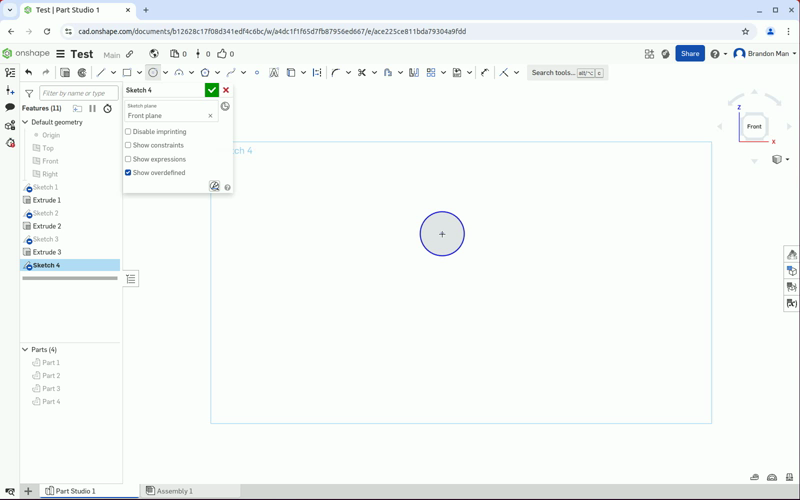
key_up(shift)
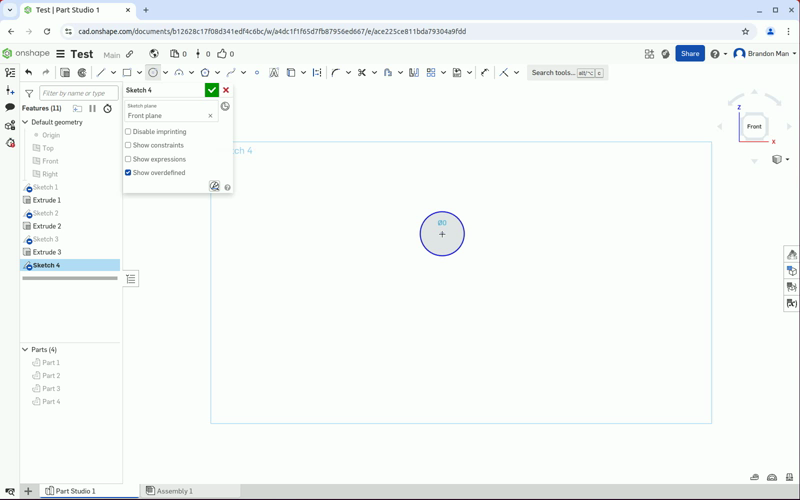
mouse_move(452, 233)
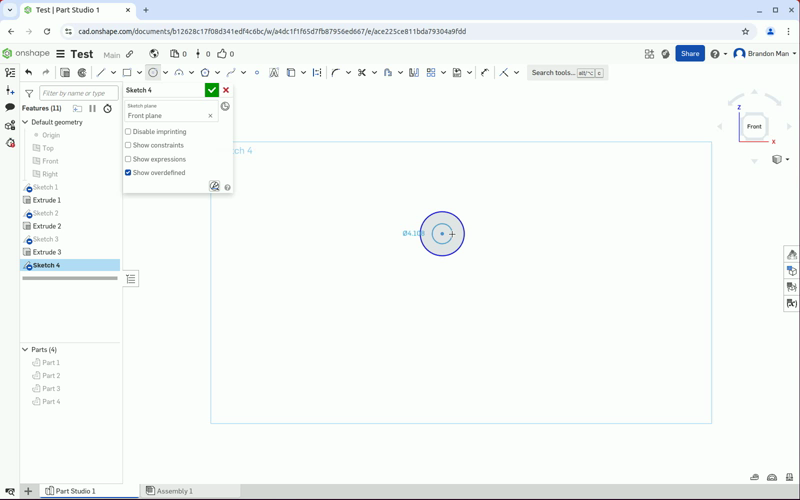
click(452, 233)
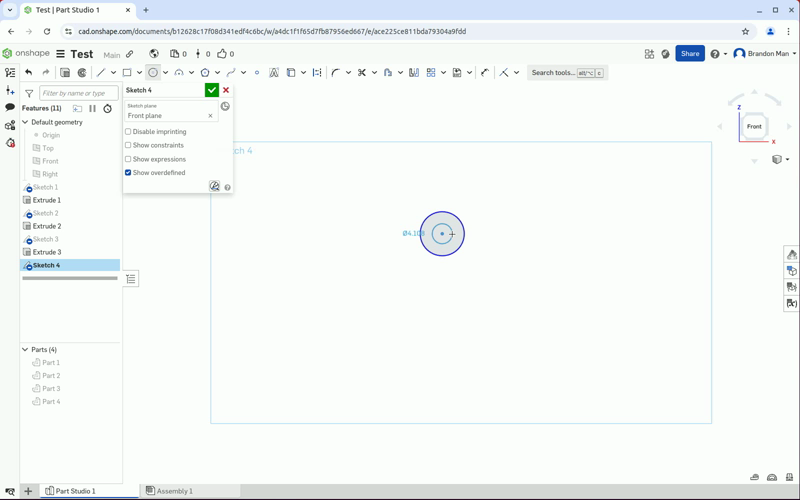
key(esc)
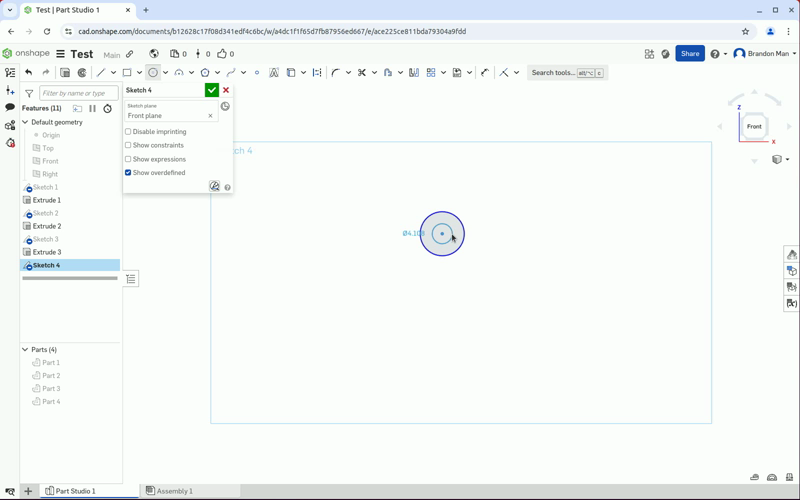
mouse_move(454, 219)
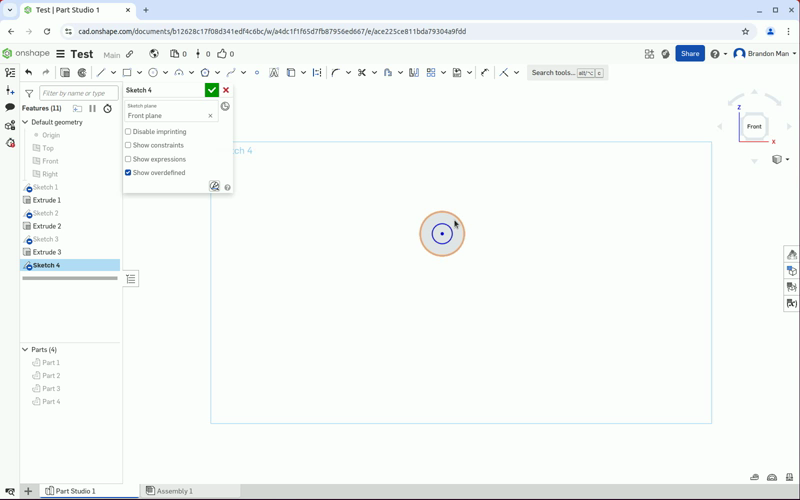
scroll(6)
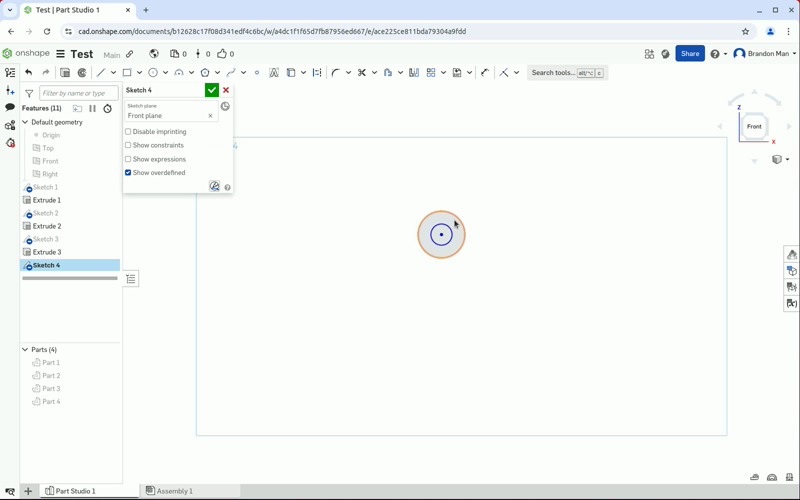
scroll(6)
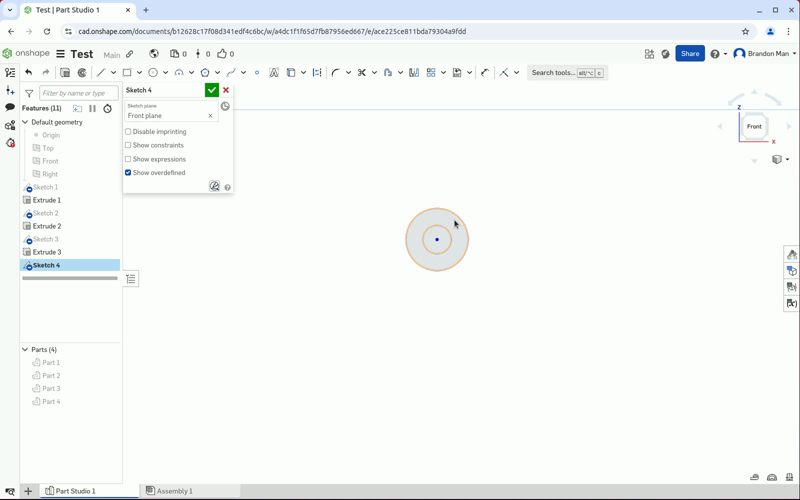
scroll(6)
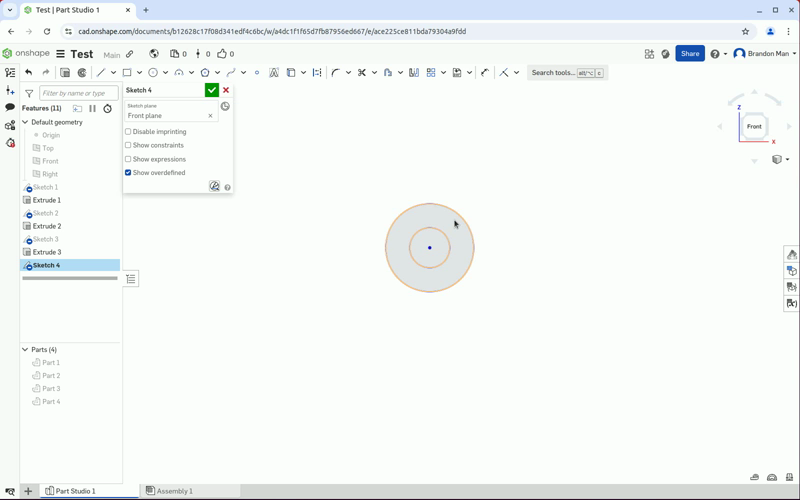
scroll(6)
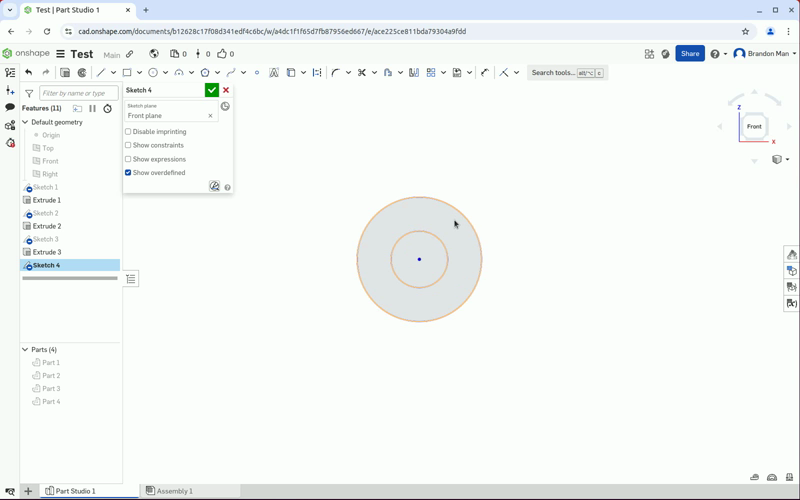
scroll(6)
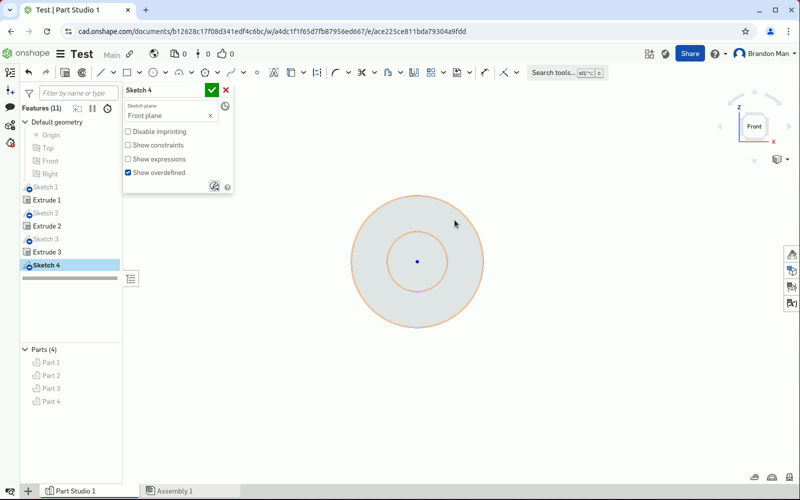
scroll(6)
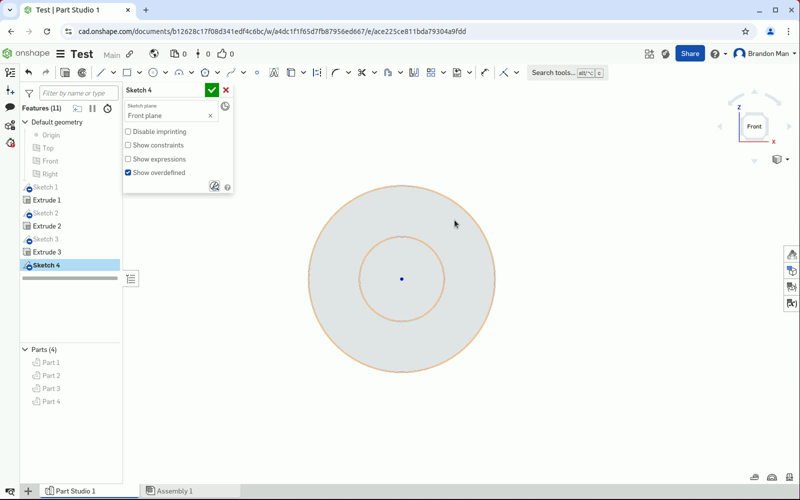
scroll(6)
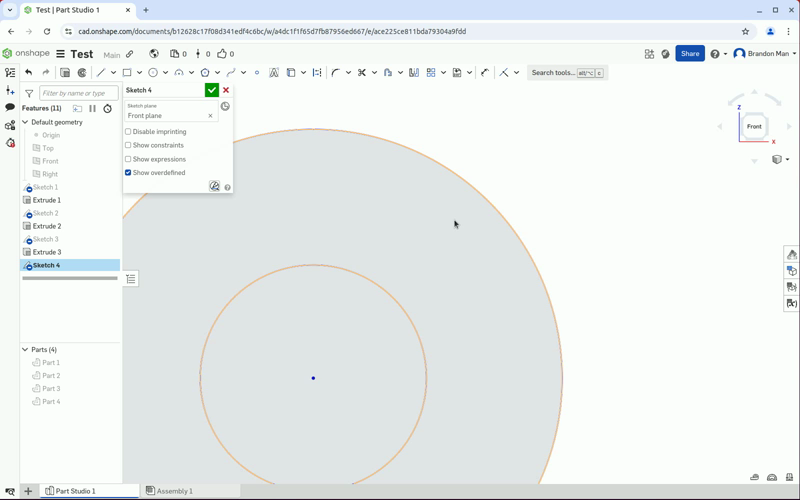
click(454, 219)
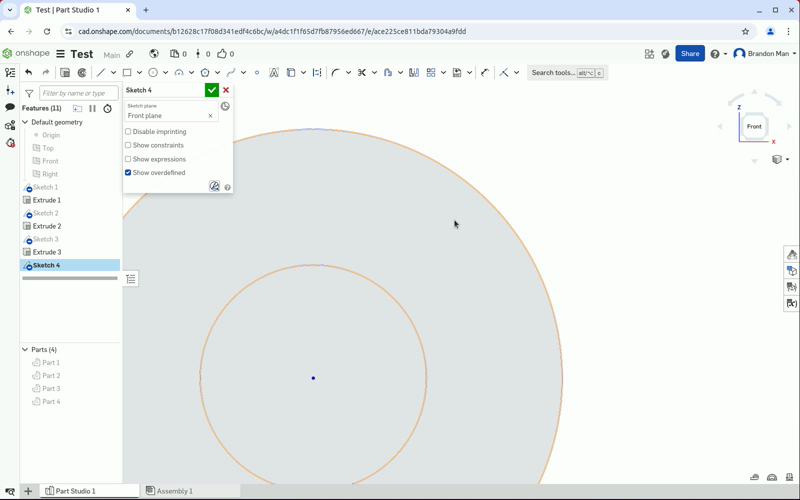
scroll(-6)
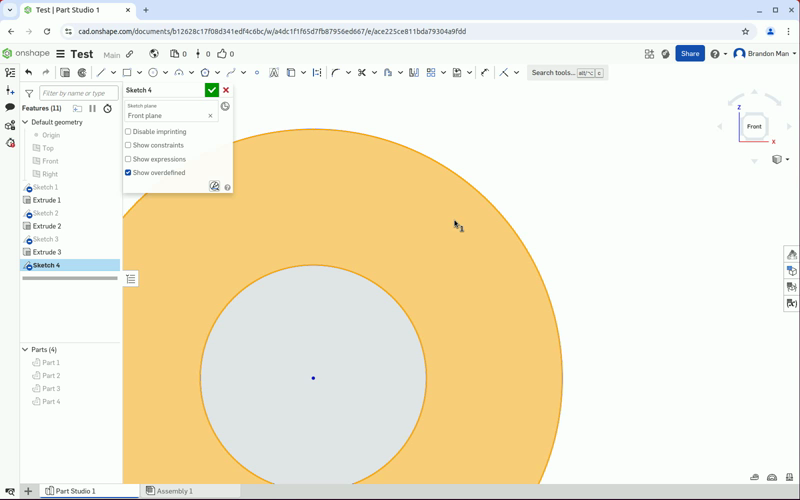
scroll(-6)
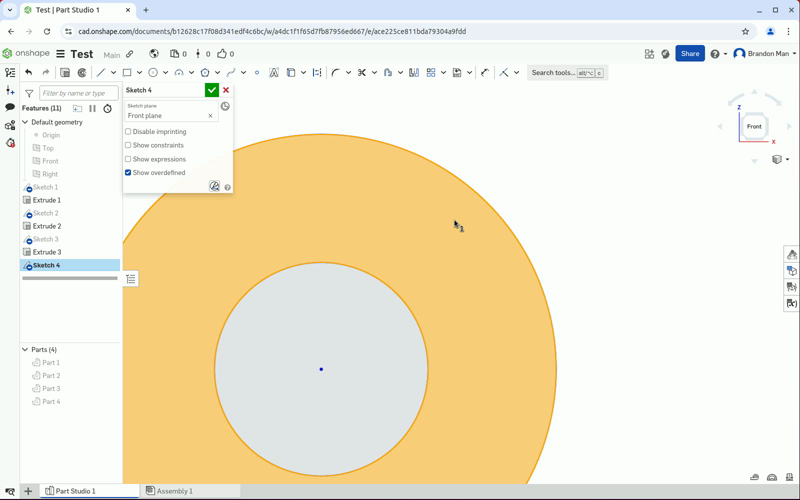
scroll(-6)
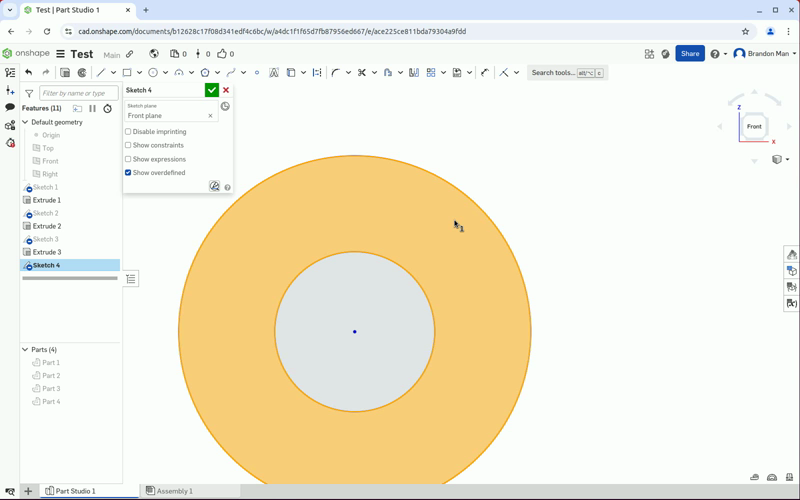
scroll(-6)
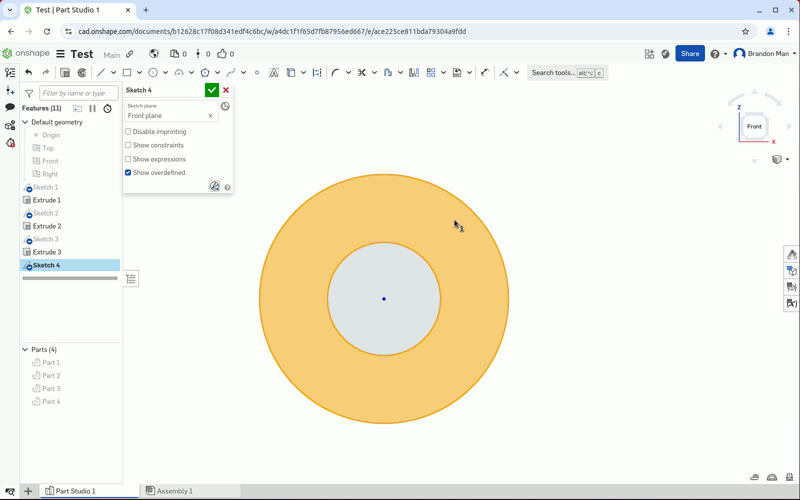
scroll(-6)
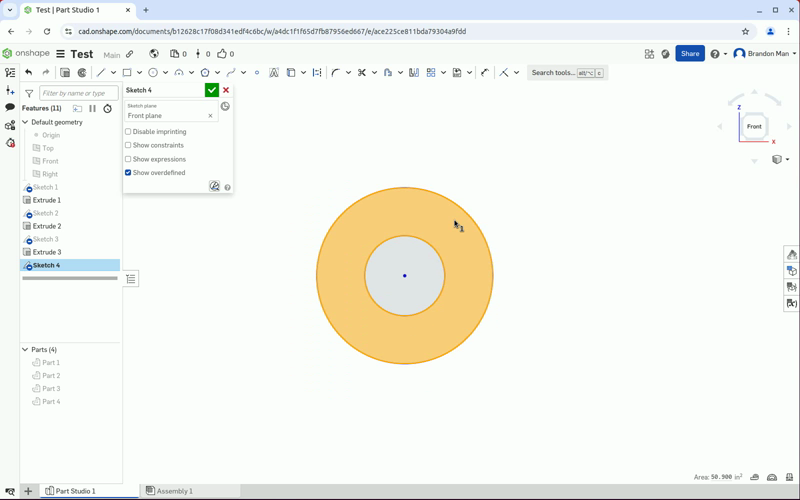
scroll(-6)
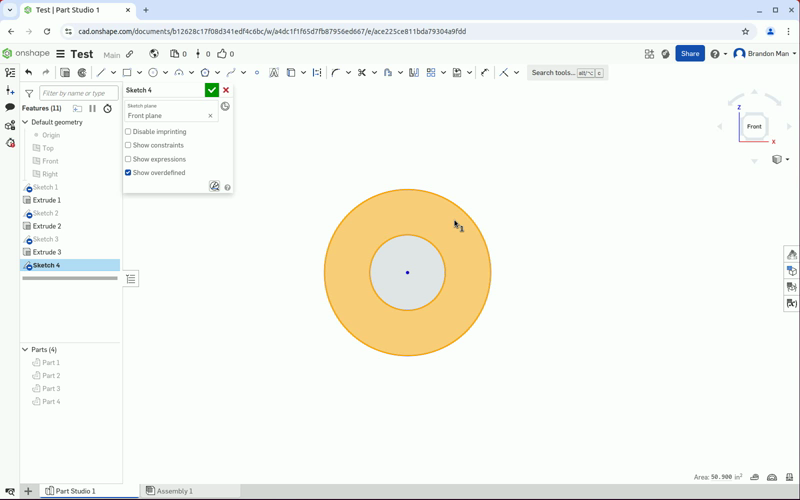
scroll(-6)
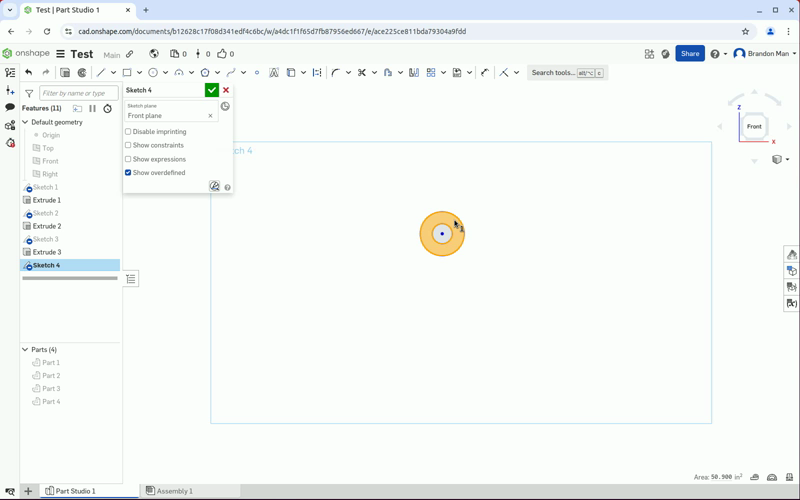
mouse_move(73, 352)
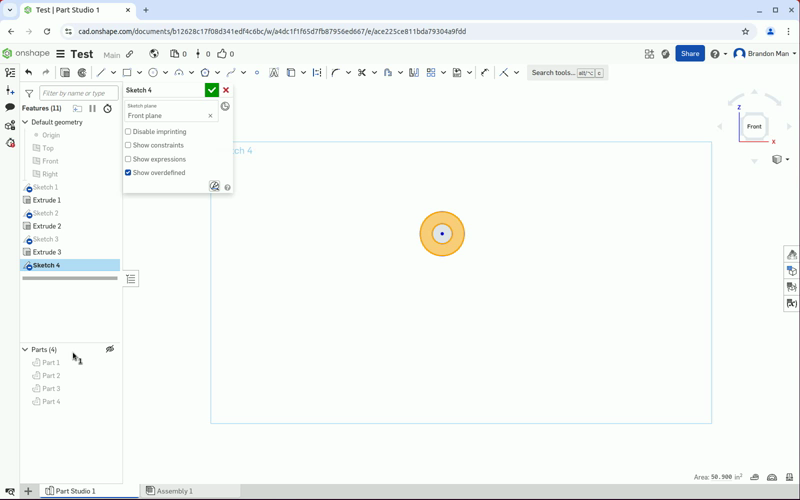
key(shift+y)
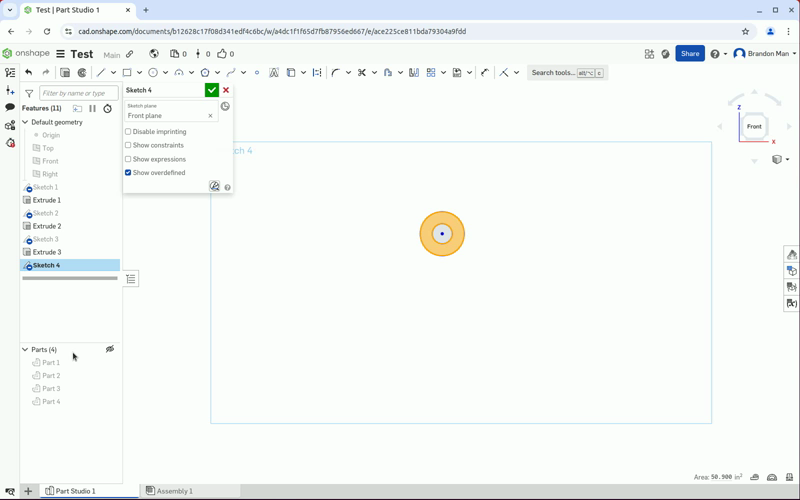
key(shift+e)
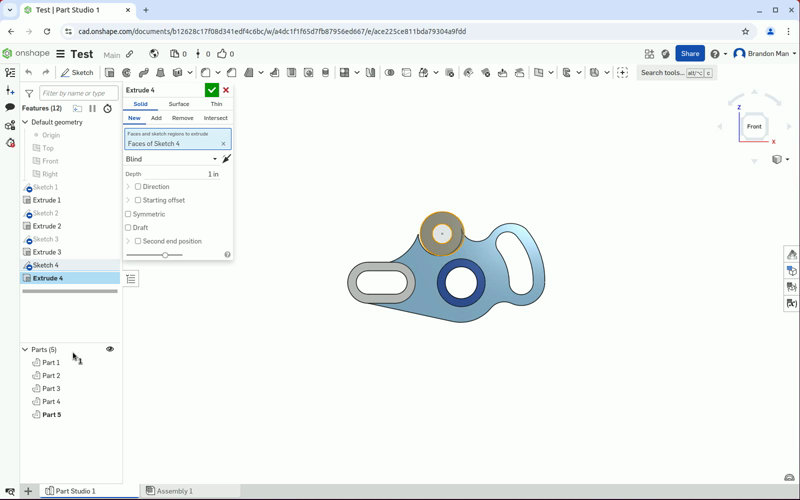
mouse_move(143, 106)
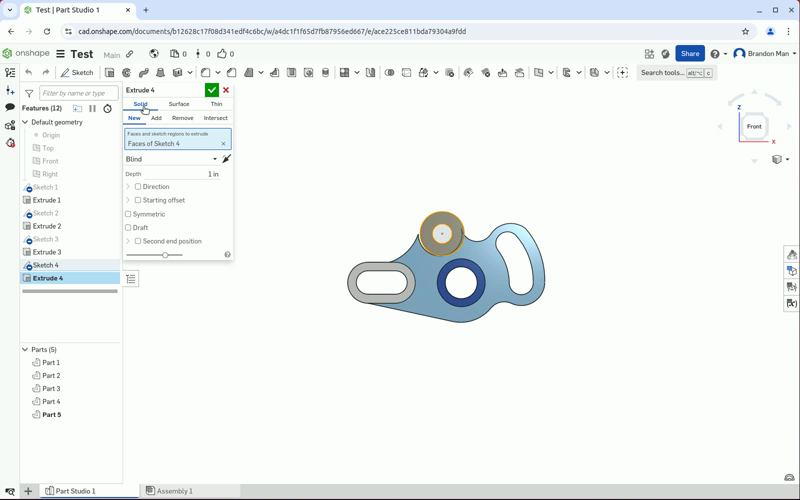
click(143, 106)
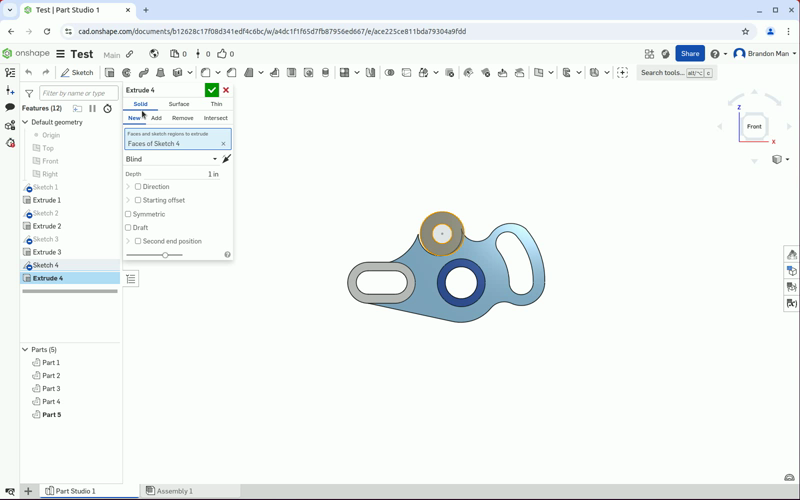
mouse_move(137, 120)
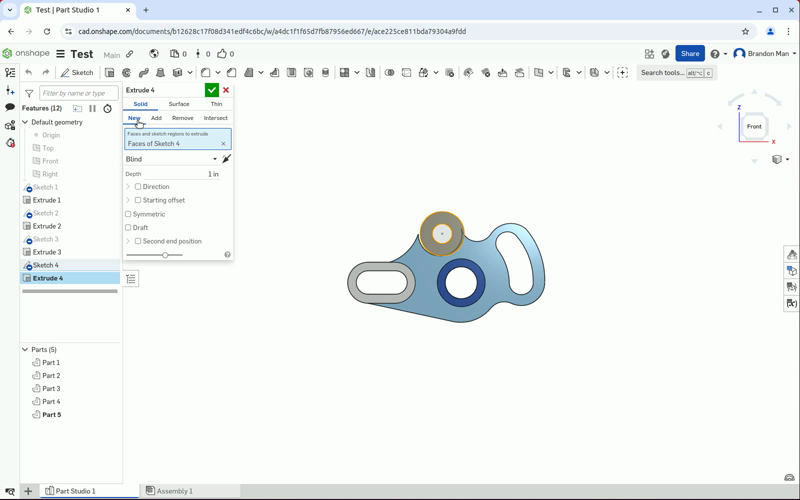
click(137, 120)
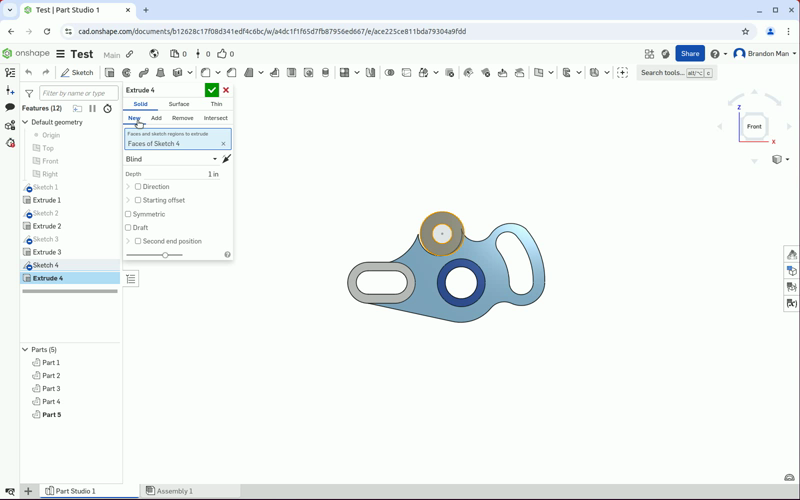
key(tab, 4)
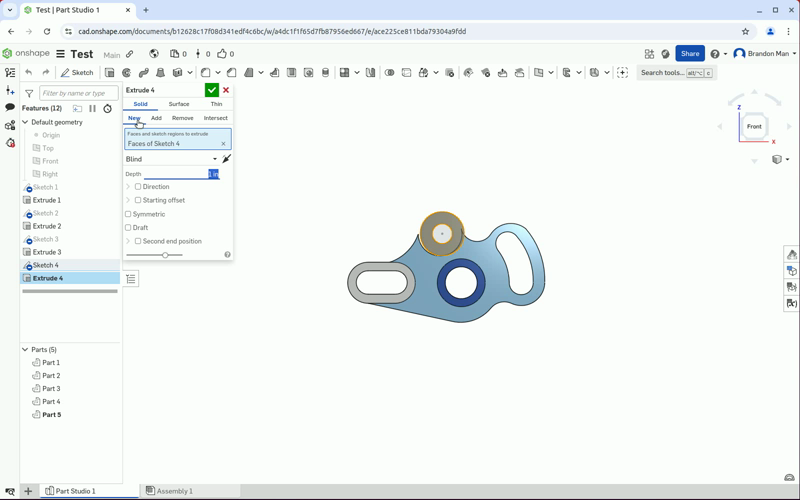
text(9.628)
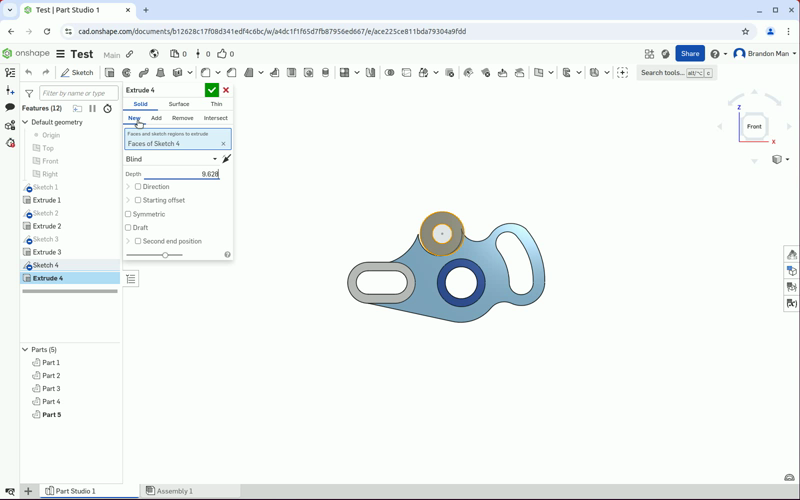
key(tab, 3)
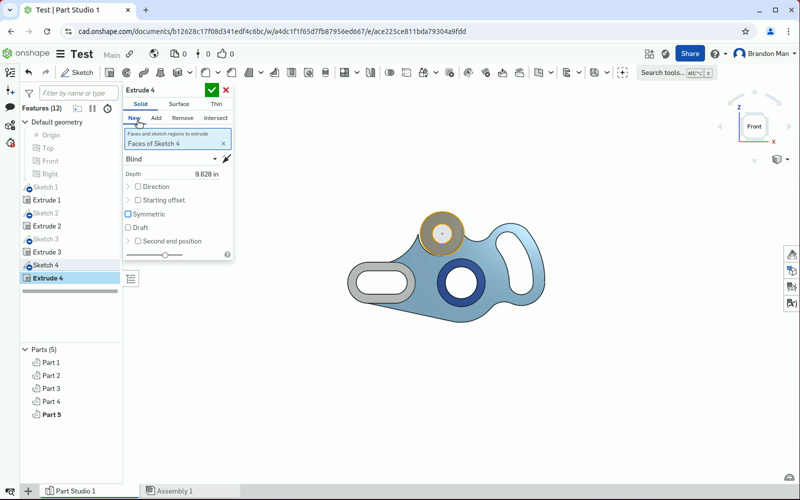
key(space)
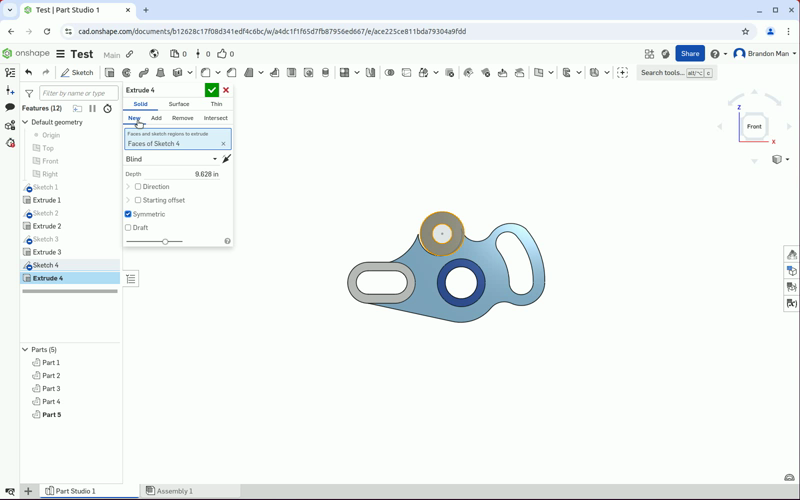
key(enter)
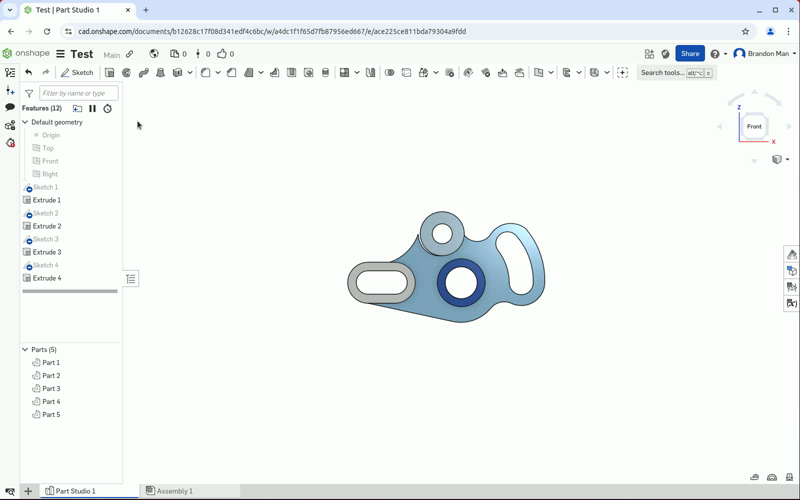
key(shift+h)
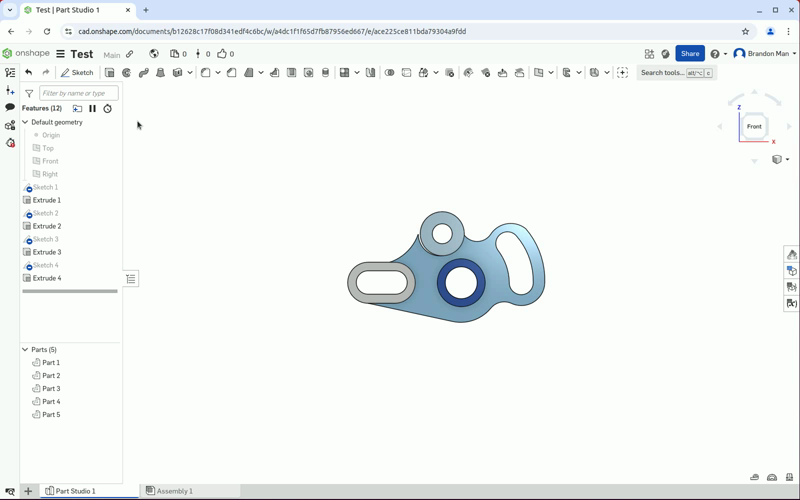
key(shift+h)
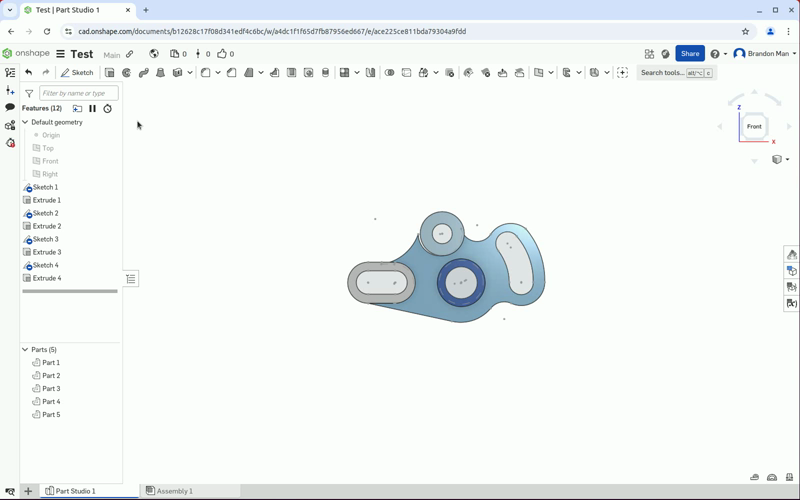
key(shift+7)
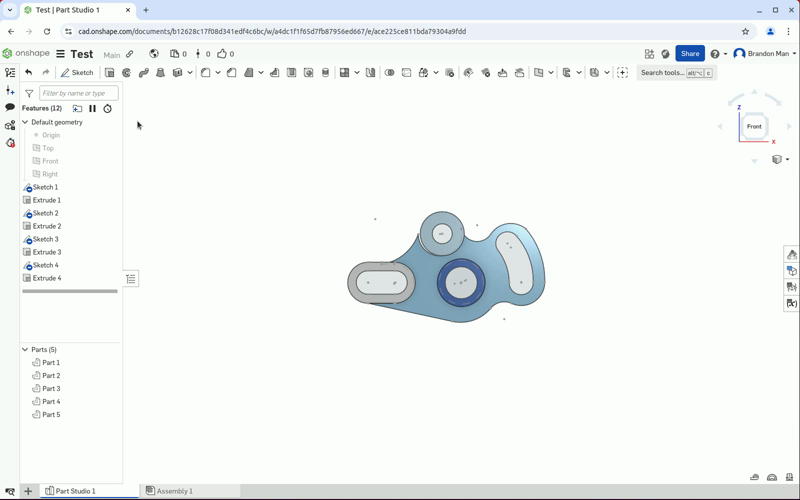
key(left, 2)
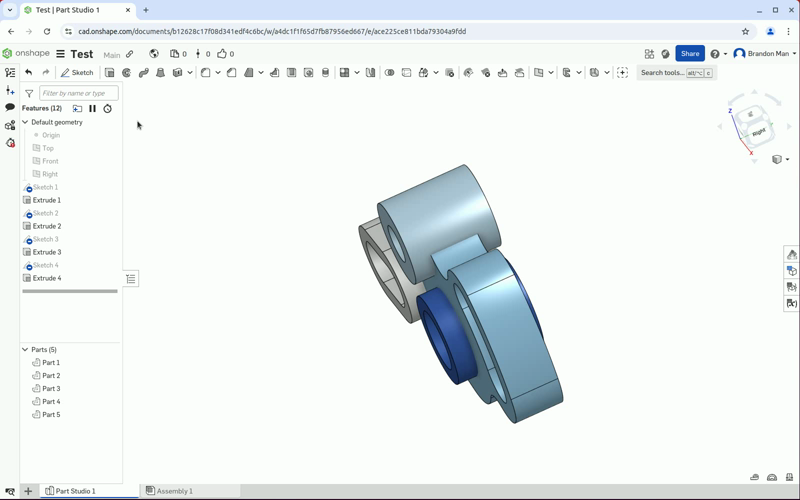
key(down, 2)
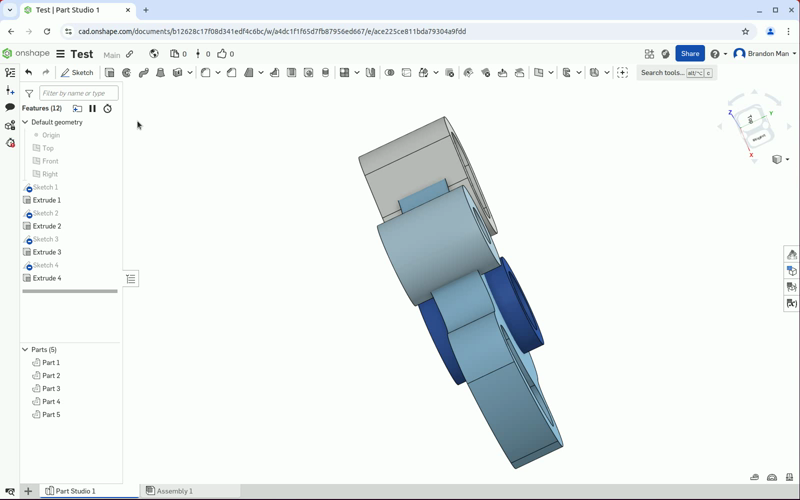
key(up, 2)
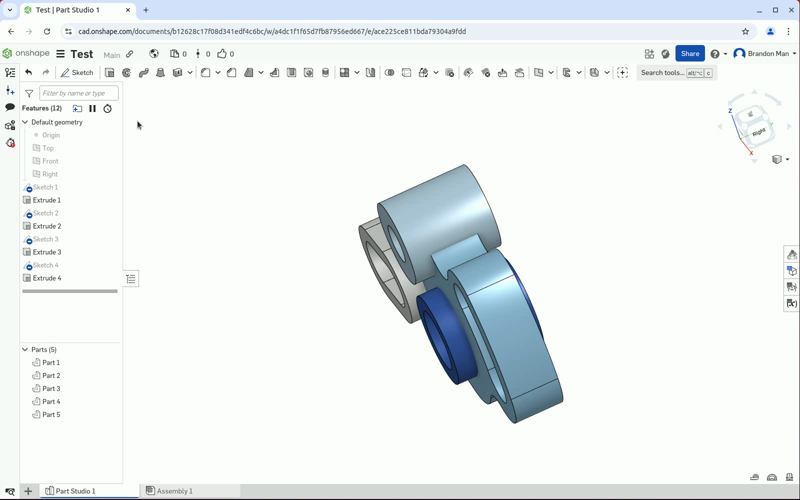
key(right, 2)
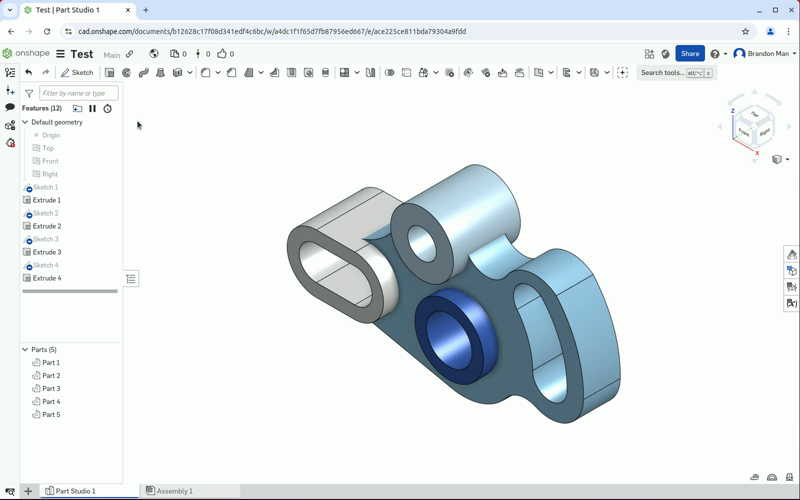
mouse_move(73, 189)
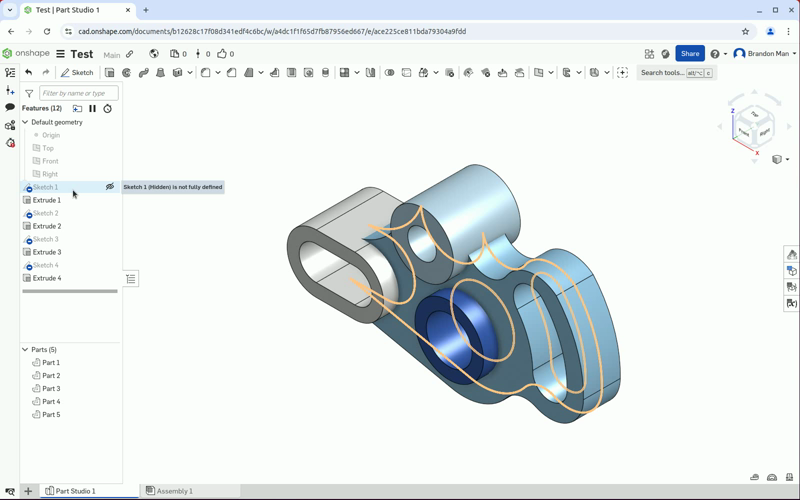
click(73, 189)